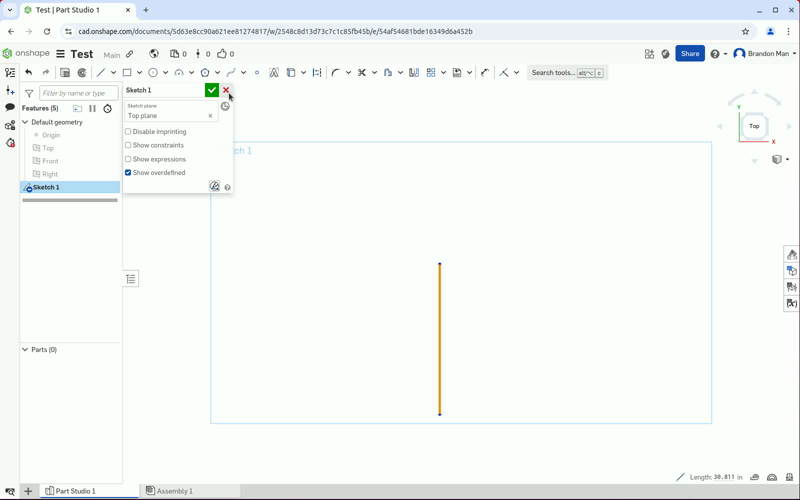
key(shift+h)
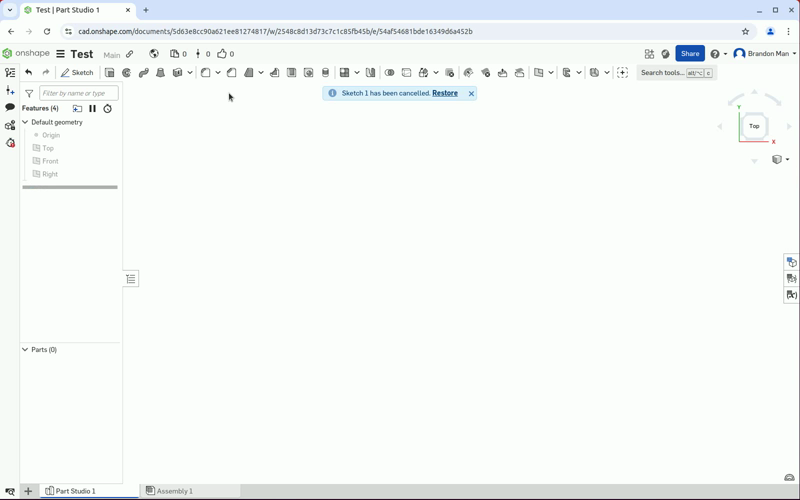
mouse_move(73, 352)
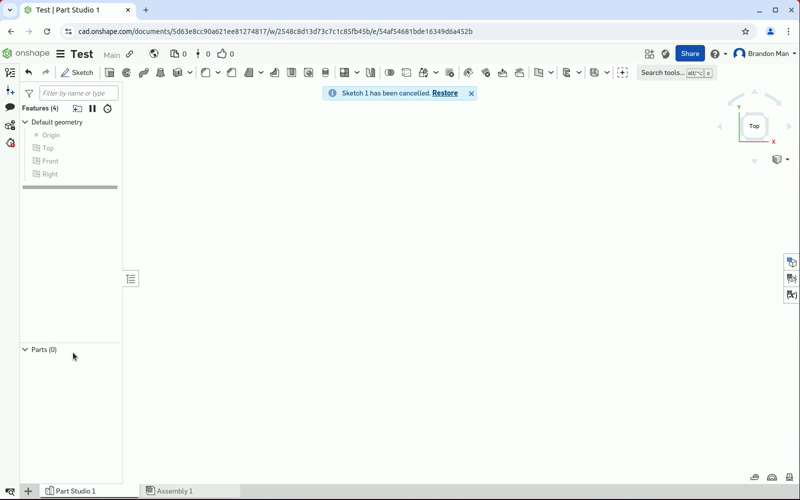
key(y)
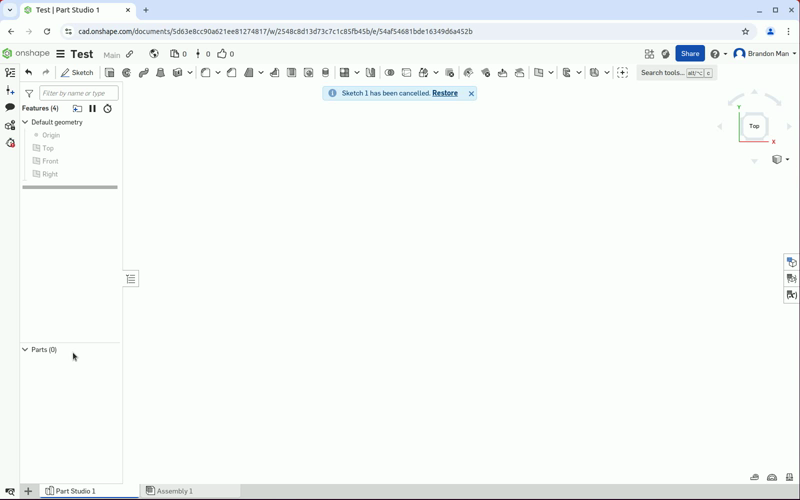
key(shift+p)
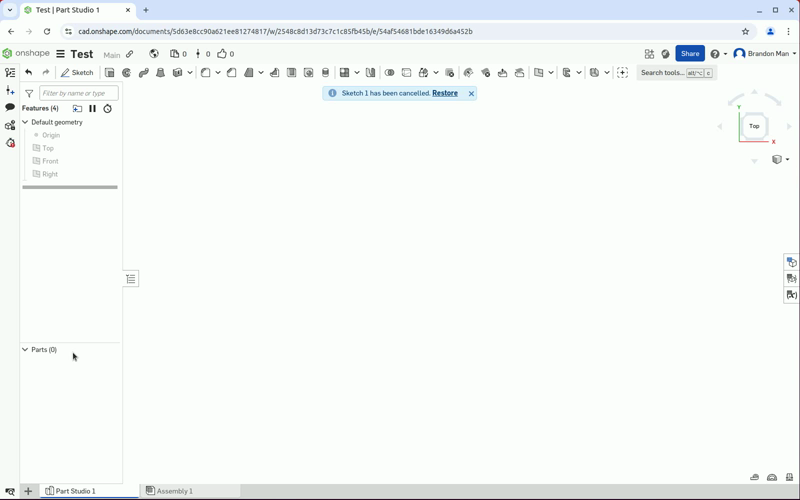
key(space)
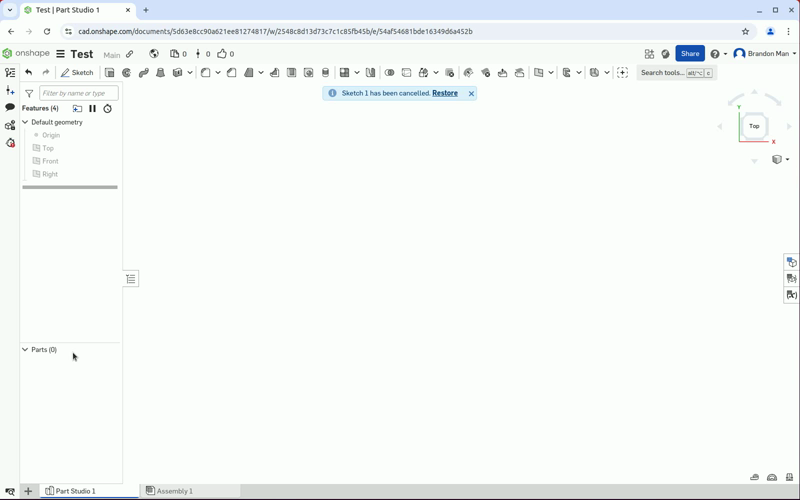
key_down(shift)
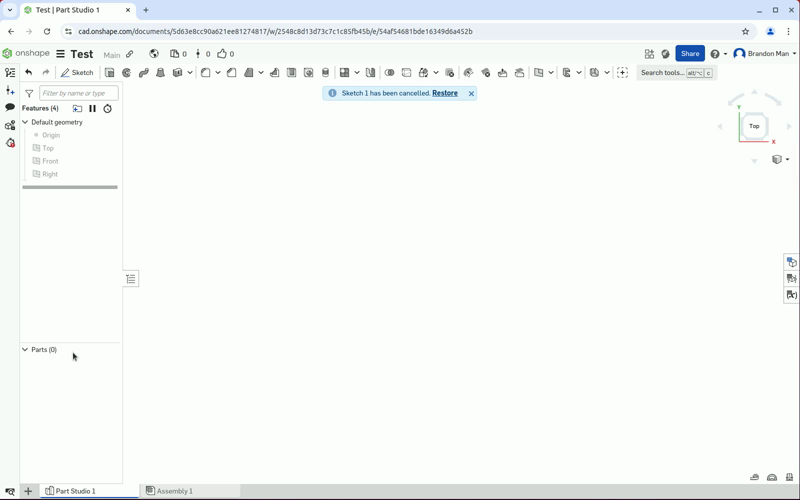
key(up)
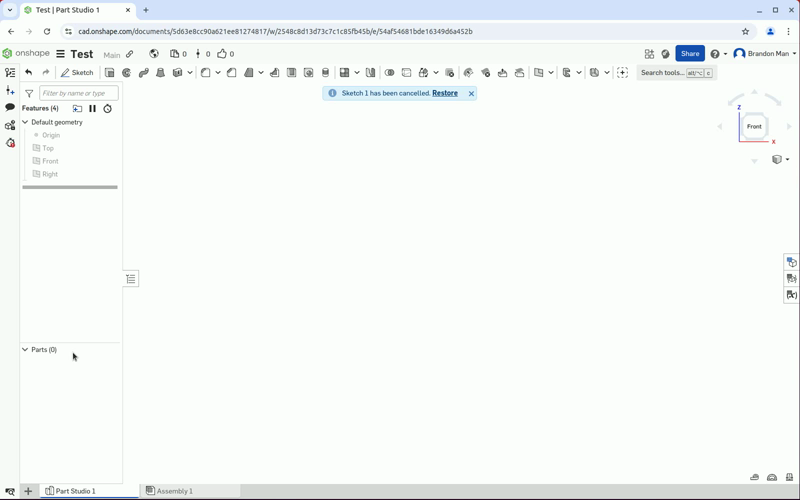
key_up(shift)
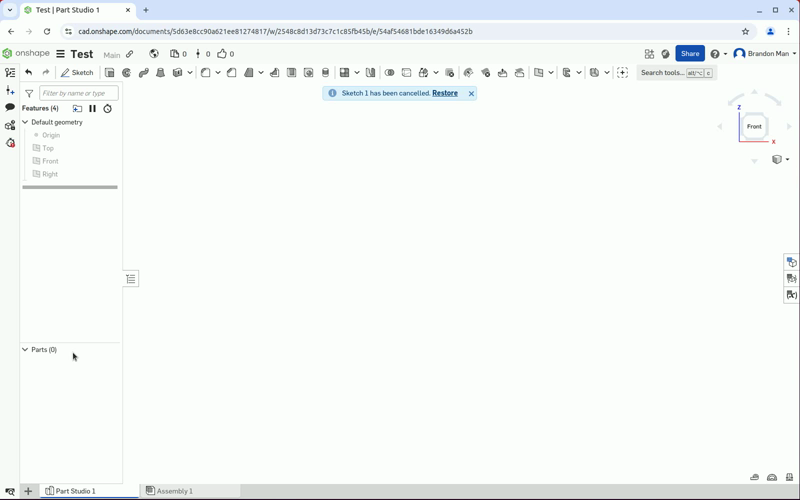
mouse_move(73, 352)
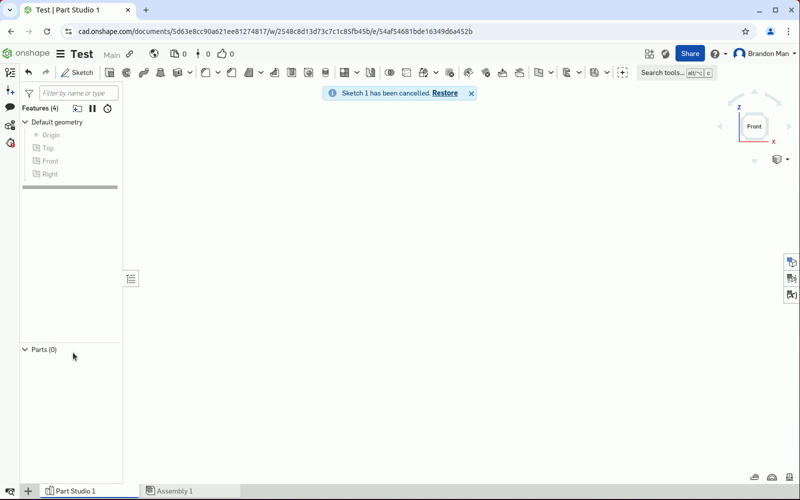
key(shift+y)
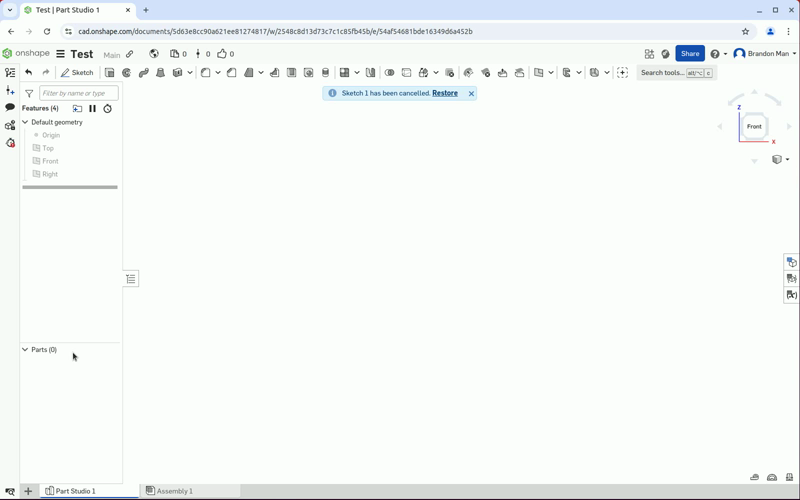
key(shift+s)
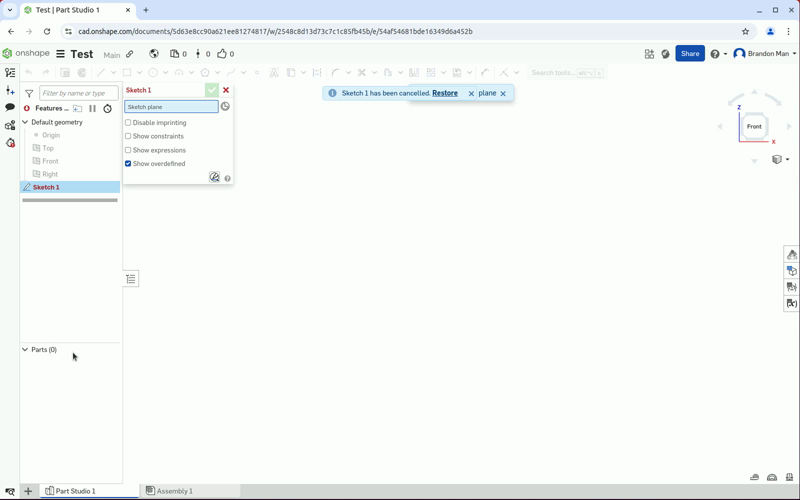
mouse_move(73, 163)
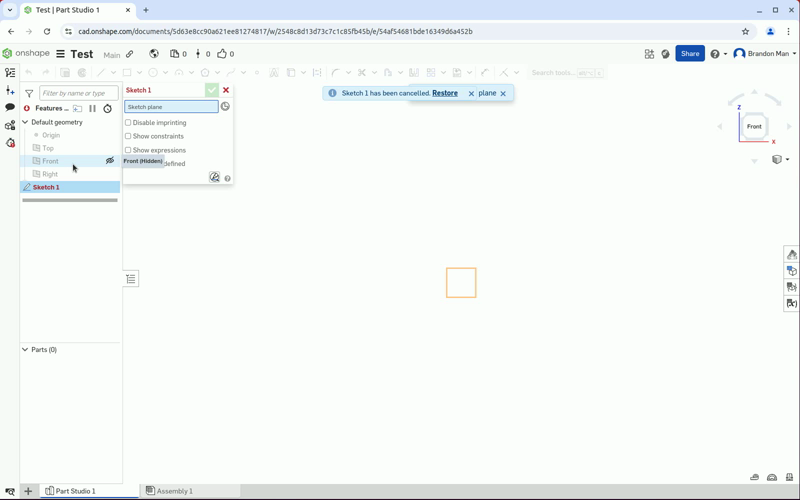
click(73, 163)
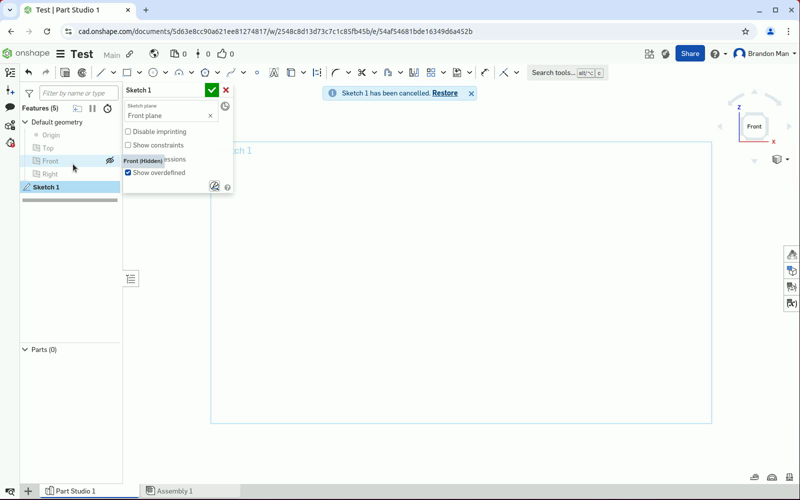
mouse_move(73, 352)
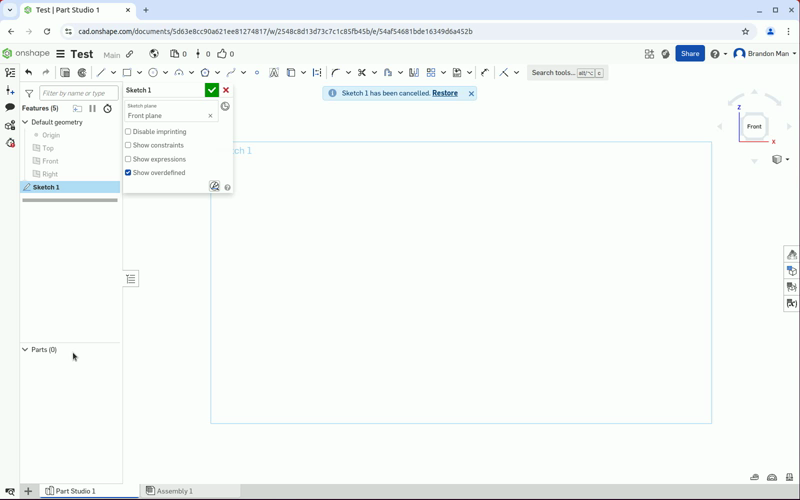
key(y)
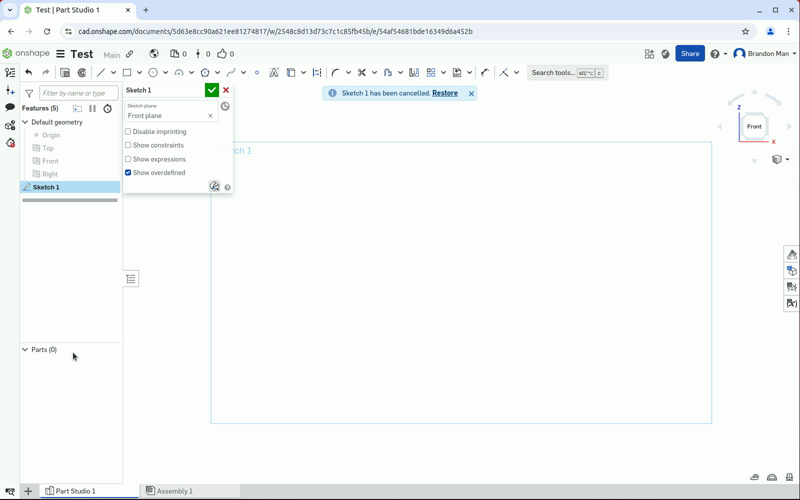
key(l)
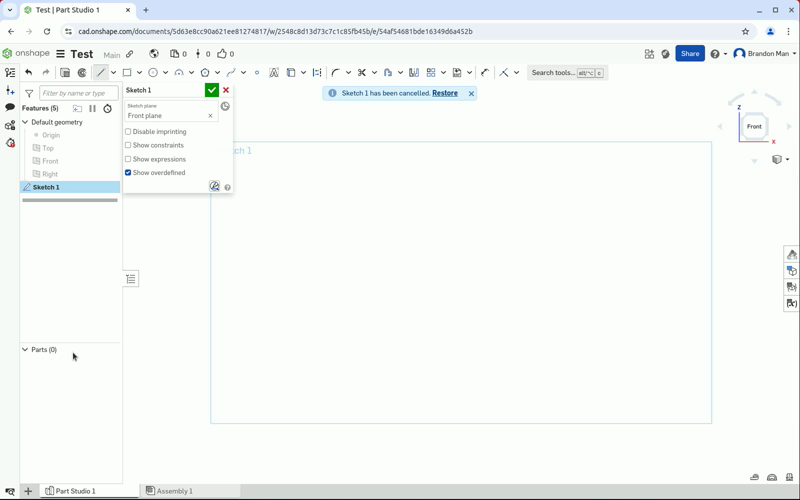
key_down(shift)
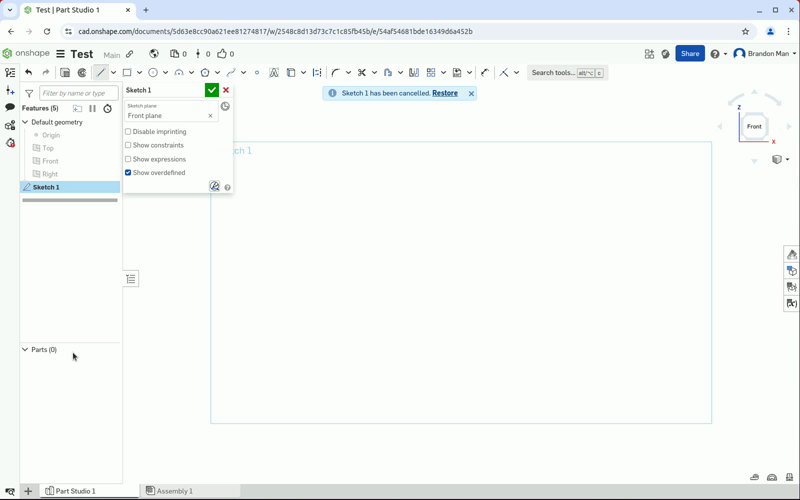
mouse_move(409, 284)
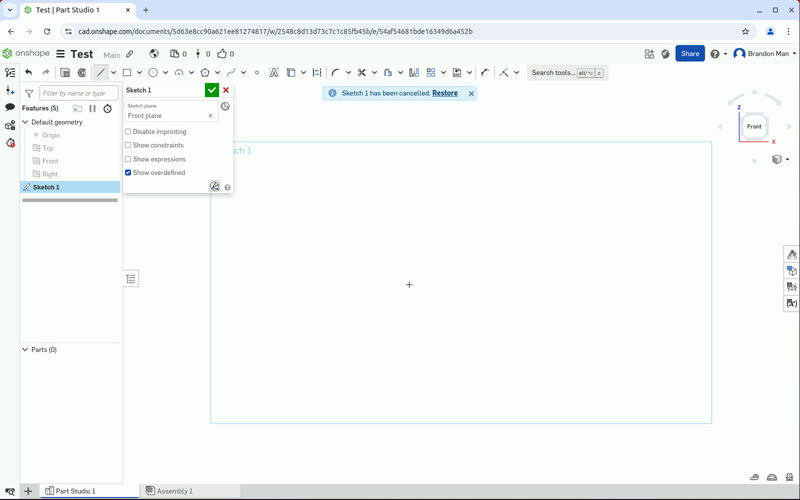
click(409, 284)
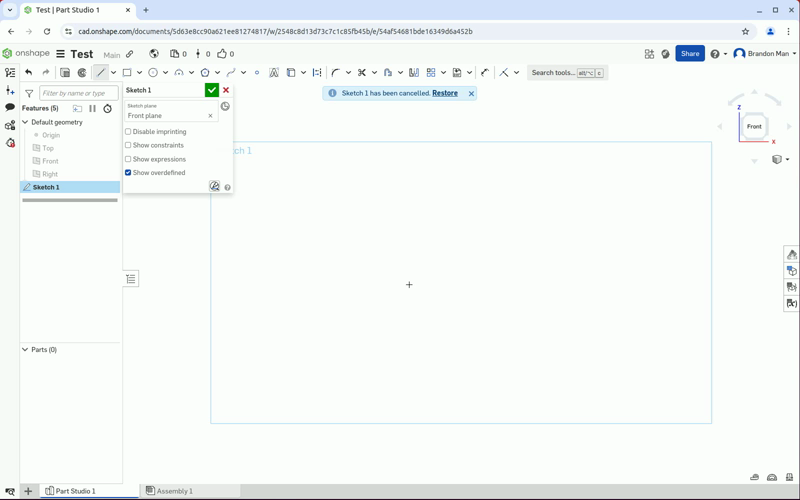
key_up(shift)
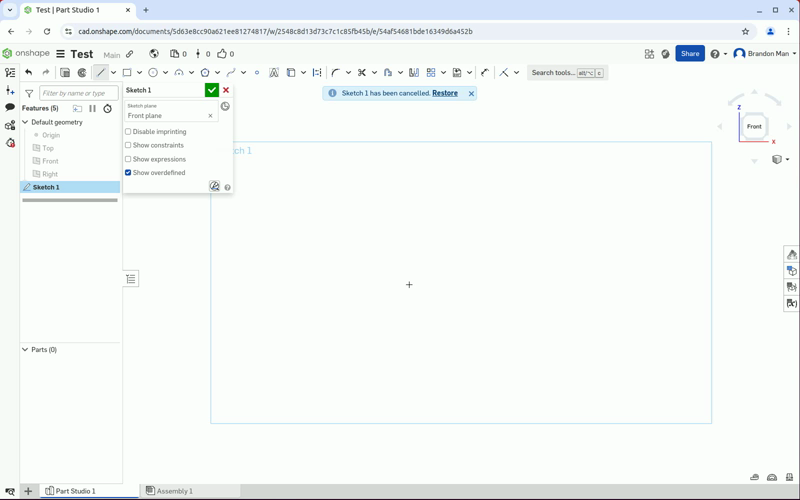
key_down(shift)
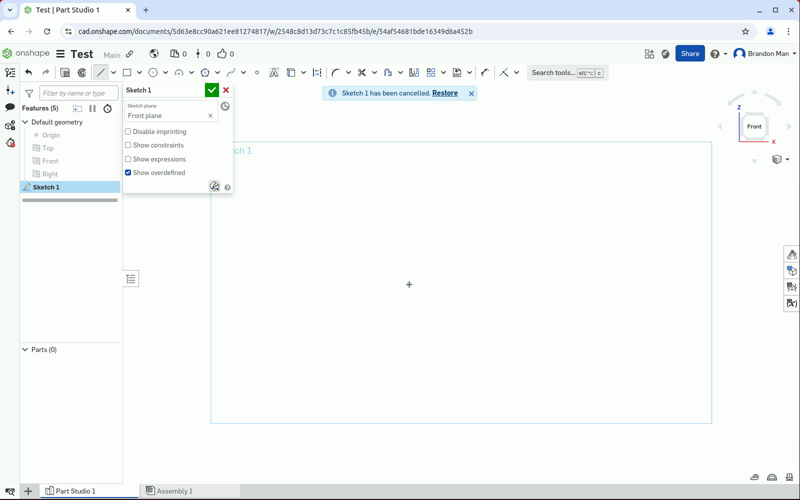
mouse_move(439, 284)
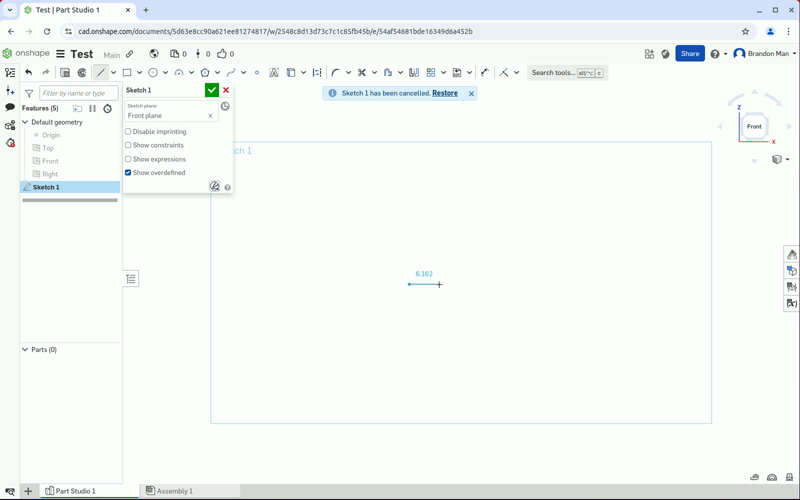
mouse_move(411, 284)
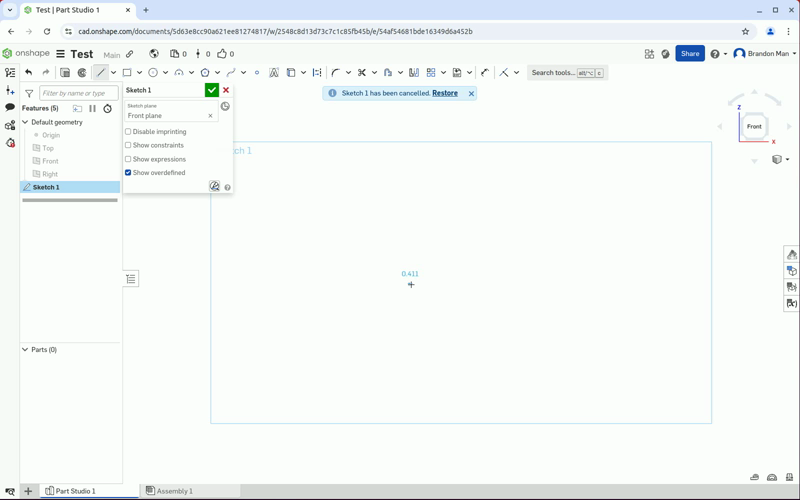
scroll(6)
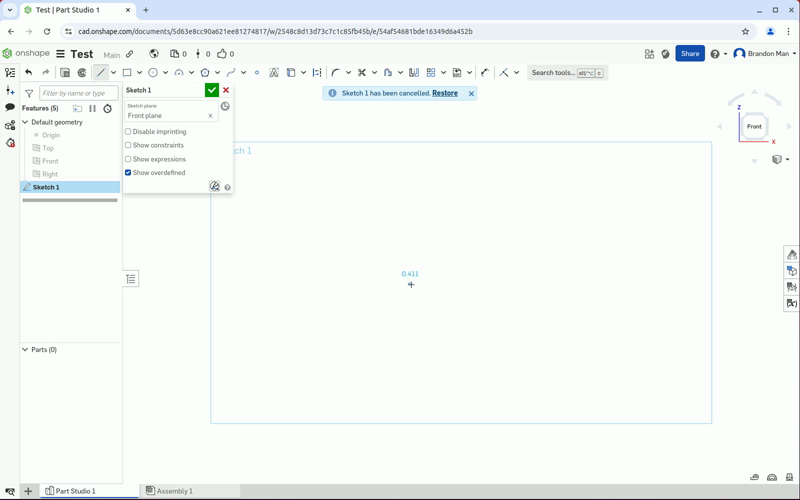
scroll(6)
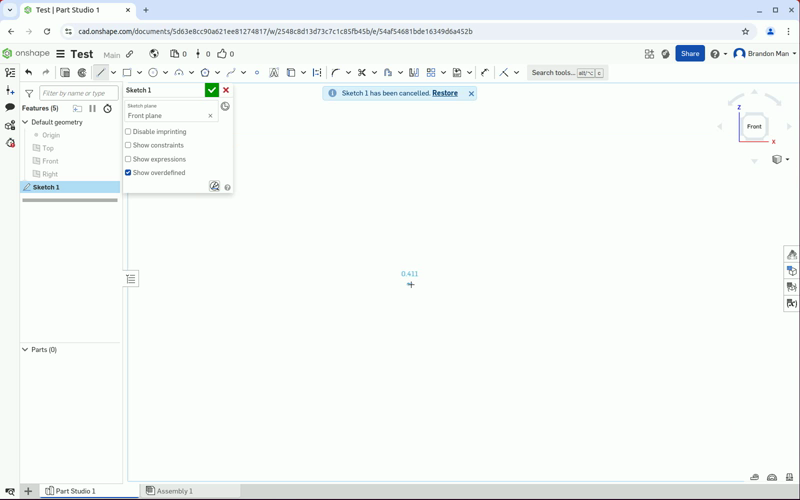
scroll(6)
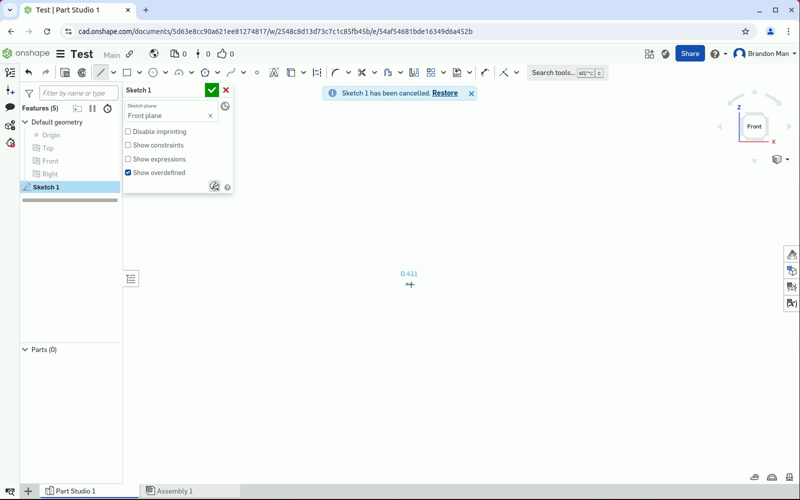
scroll(6)
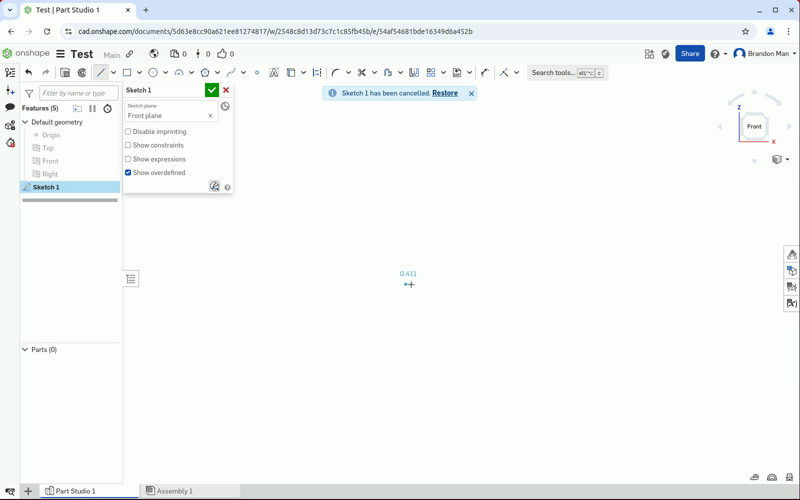
scroll(6)
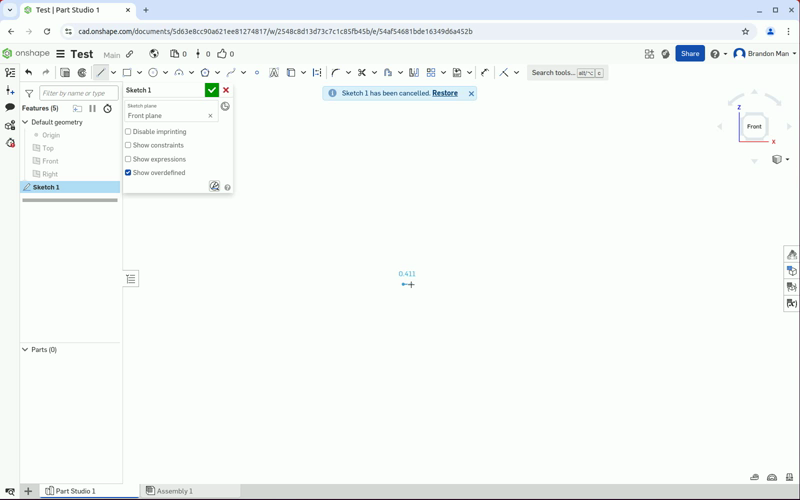
scroll(6)
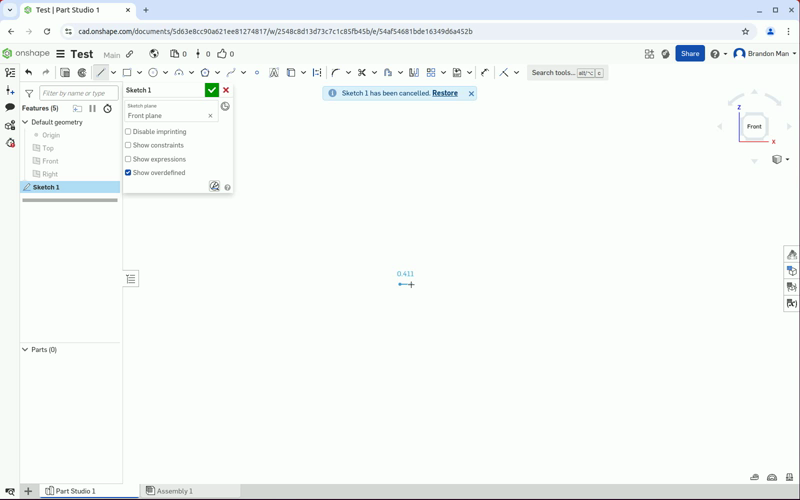
scroll(6)
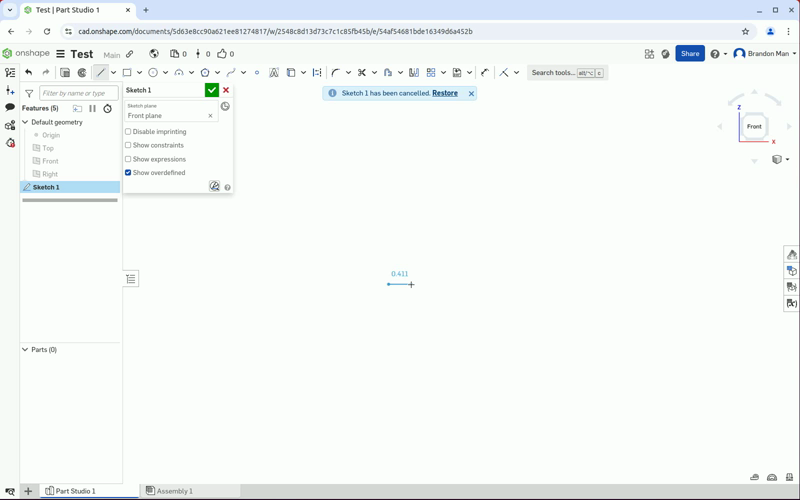
click(411, 284)
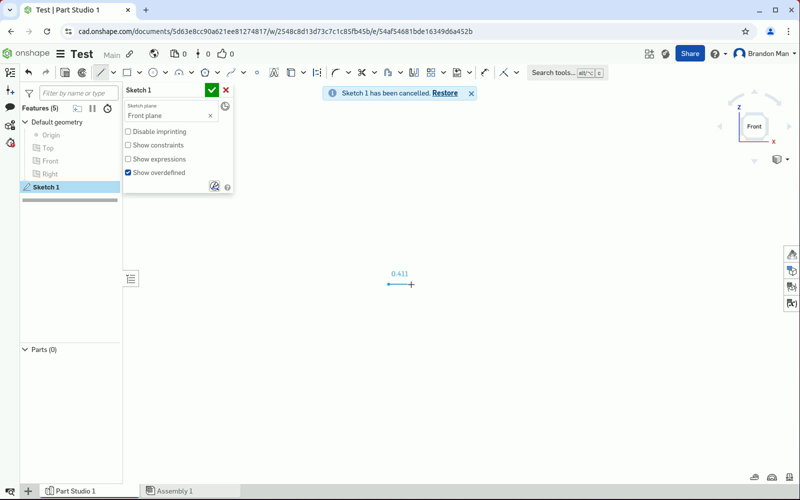
scroll(-6)
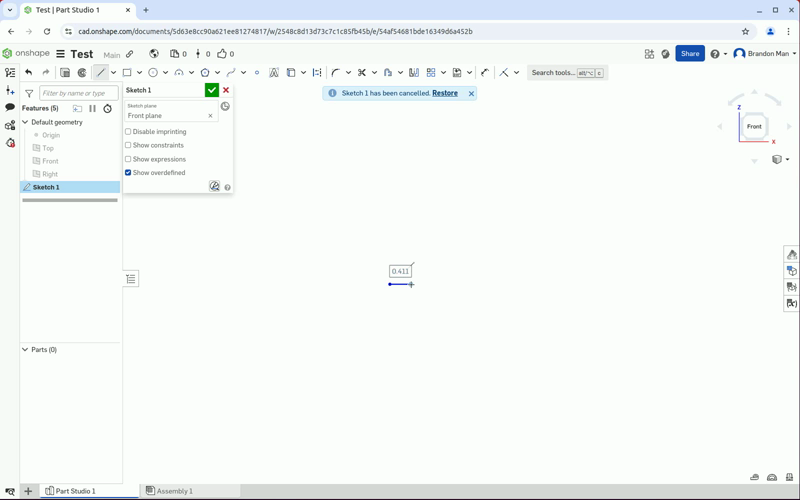
scroll(-6)
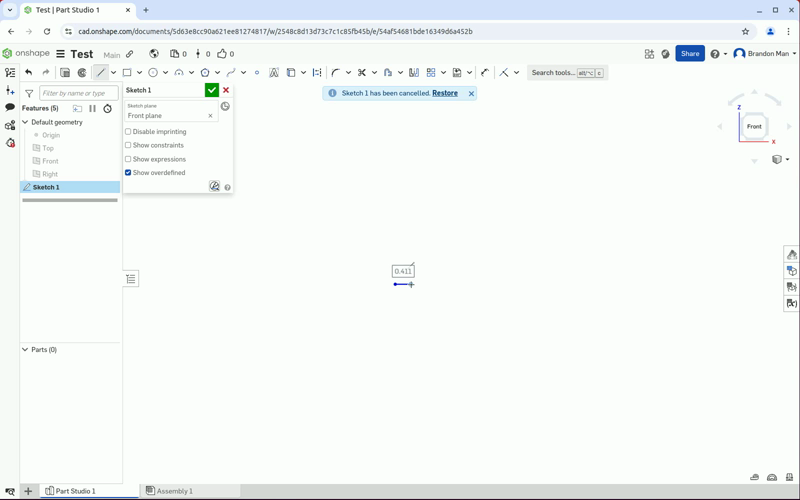
scroll(-6)
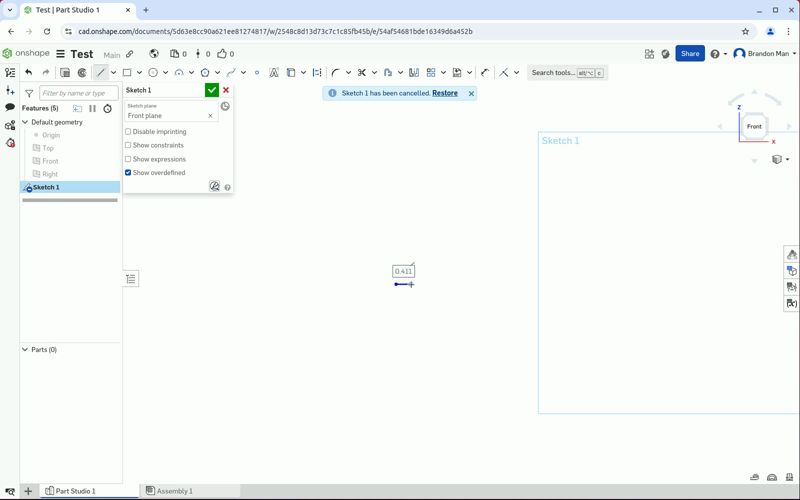
scroll(-6)
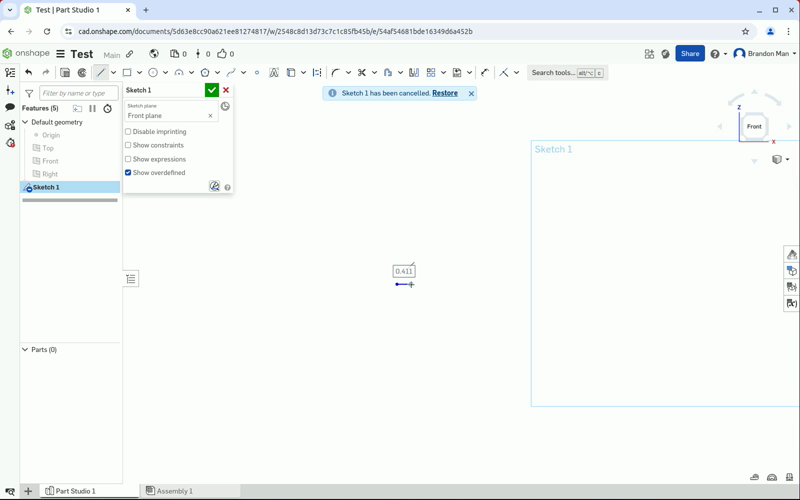
scroll(-6)
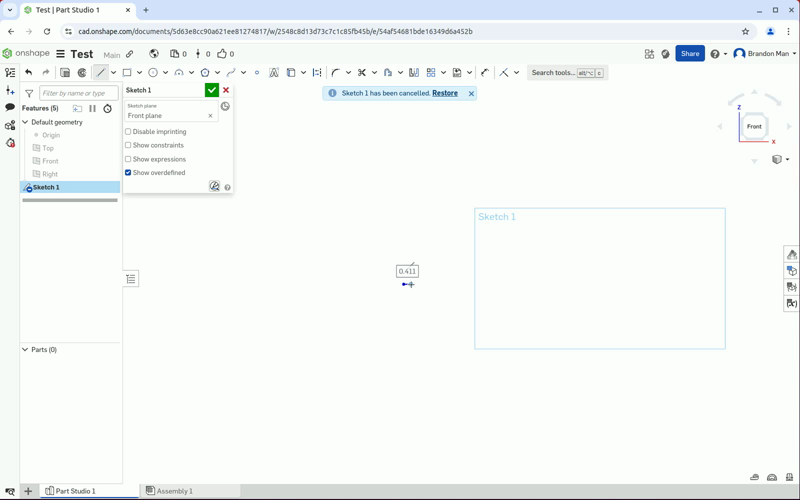
scroll(-6)
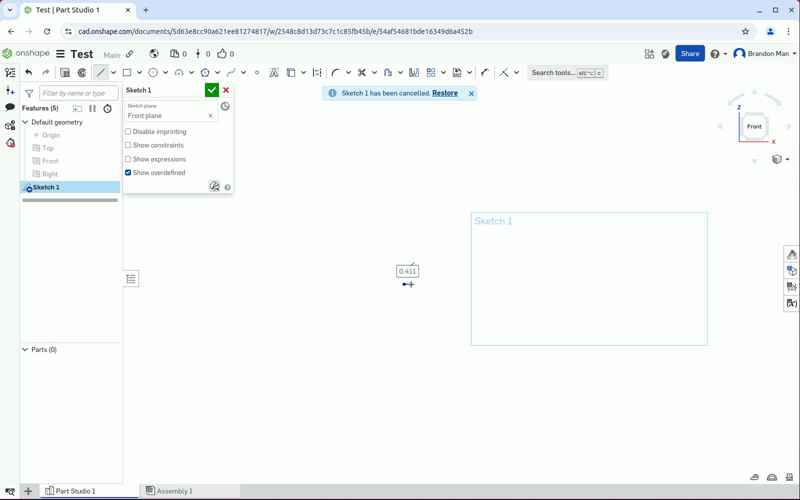
scroll(-6)
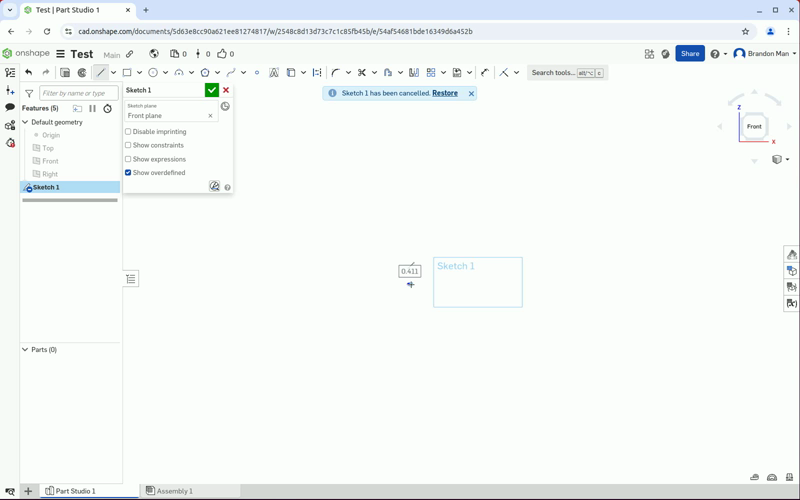
key_up(shift)
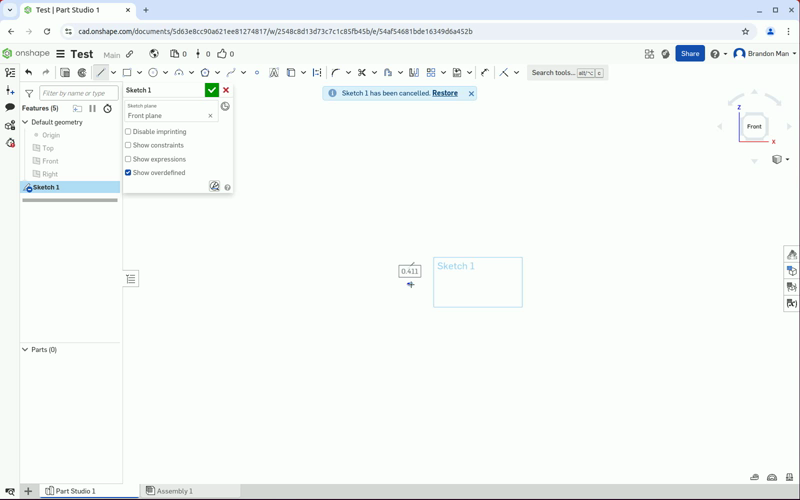
key_down(shift)
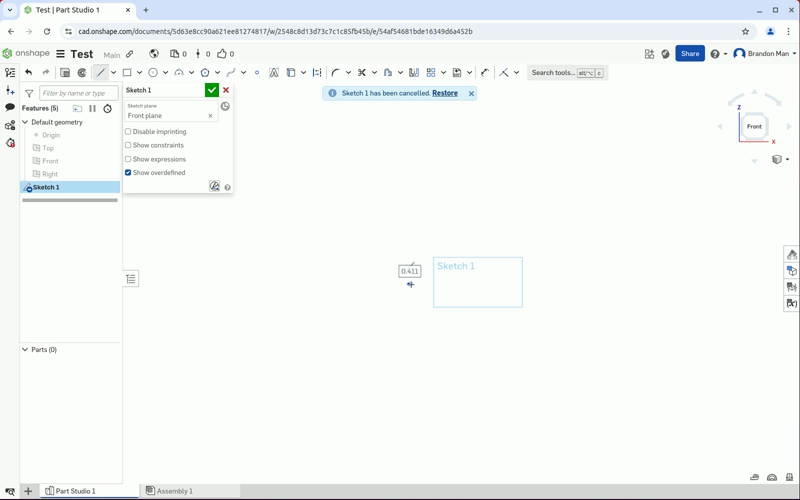
mouse_move(509, 284)
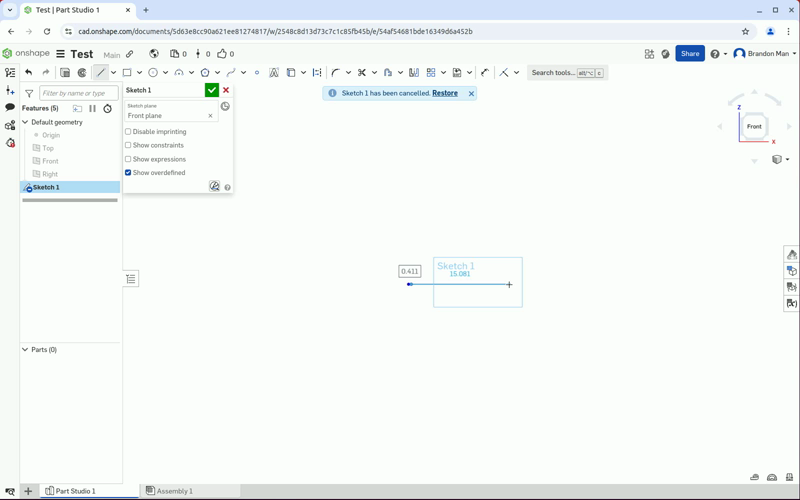
click(509, 284)
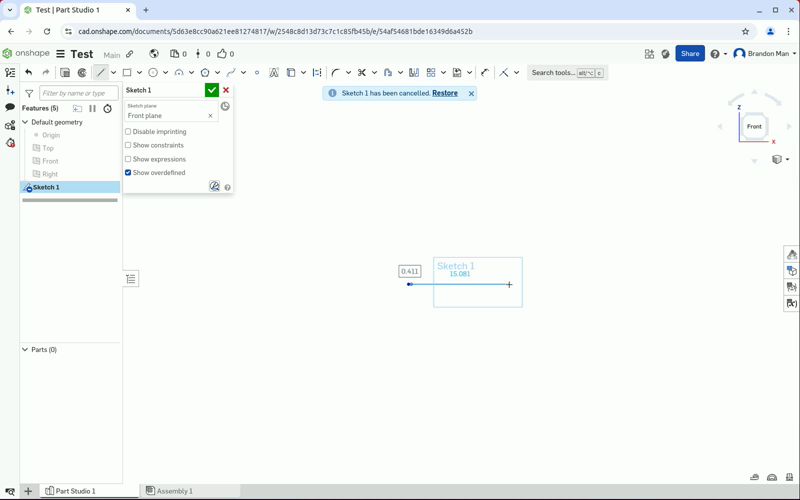
key_up(shift)
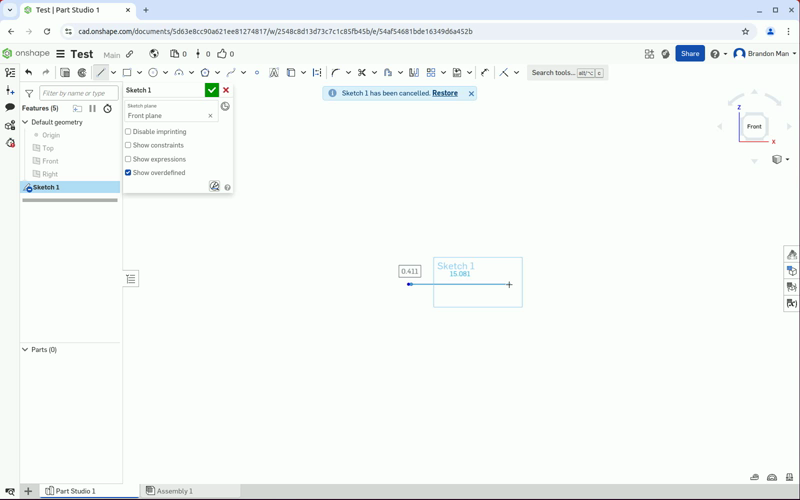
key_down(shift)
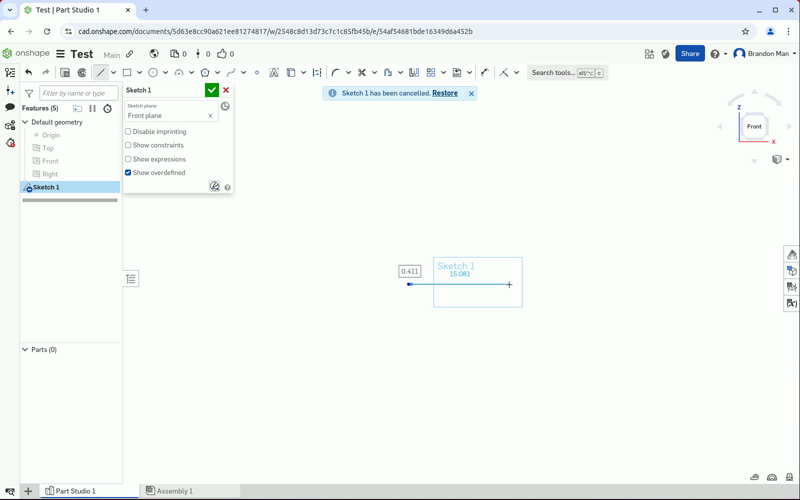
mouse_move(539, 284)
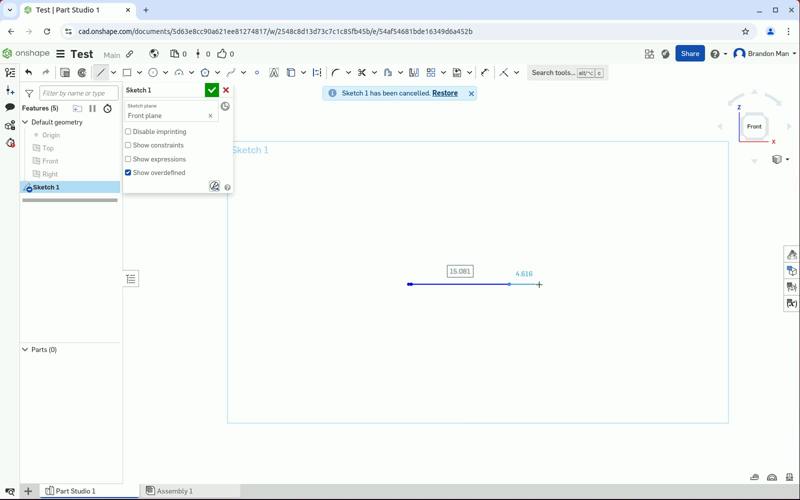
mouse_move(512, 284)
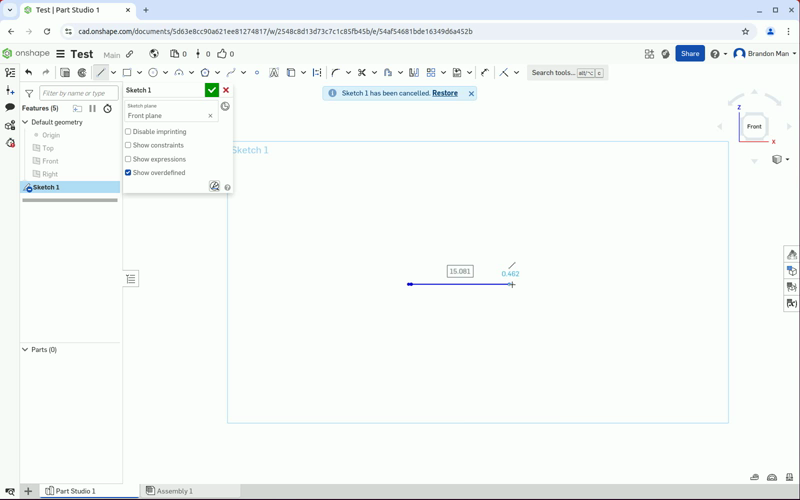
scroll(6)
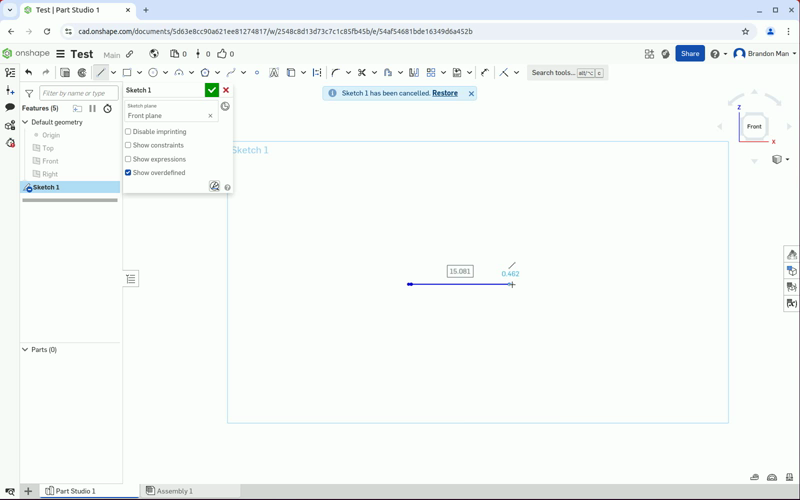
scroll(6)
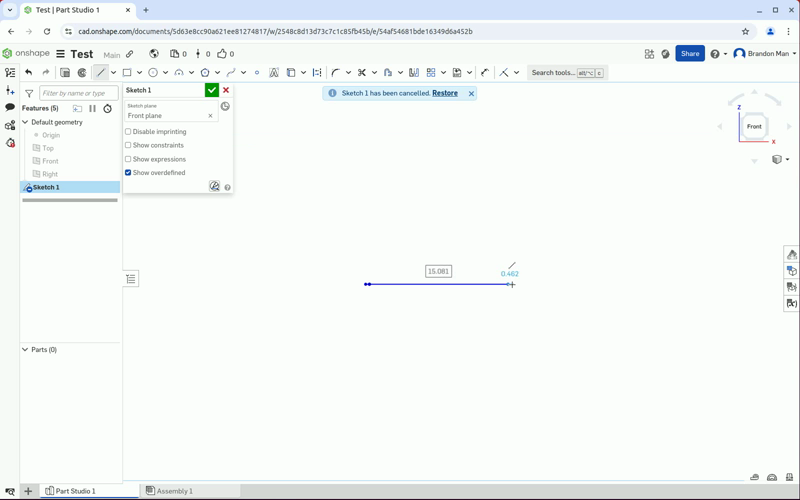
scroll(6)
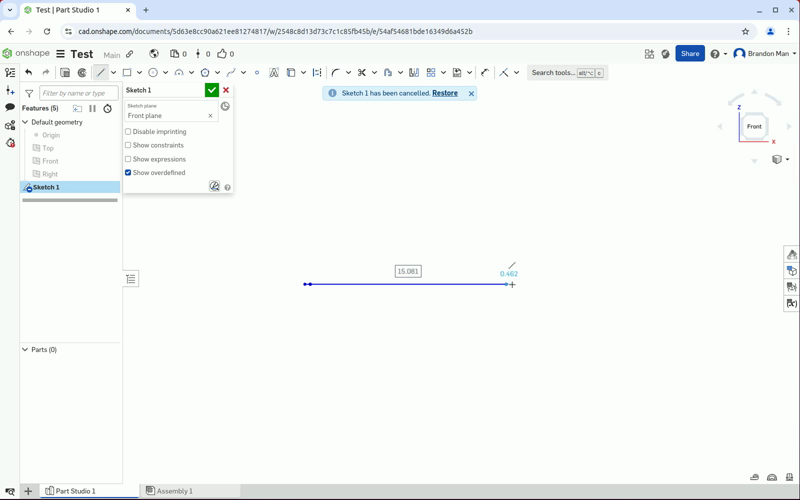
scroll(6)
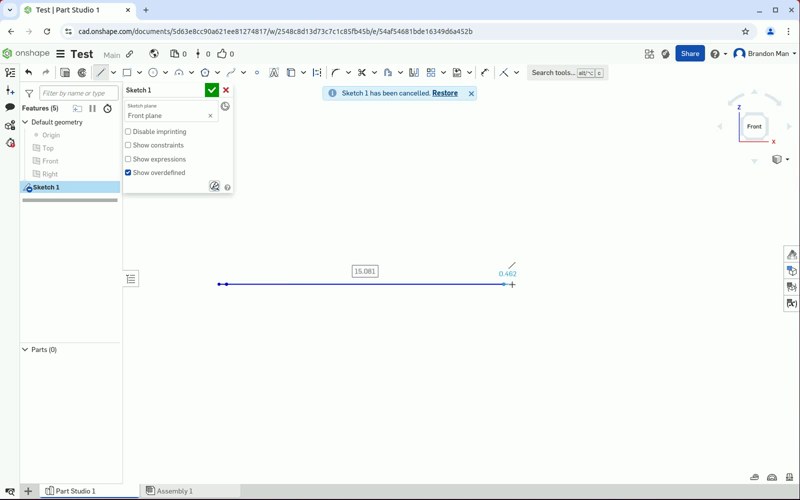
scroll(6)
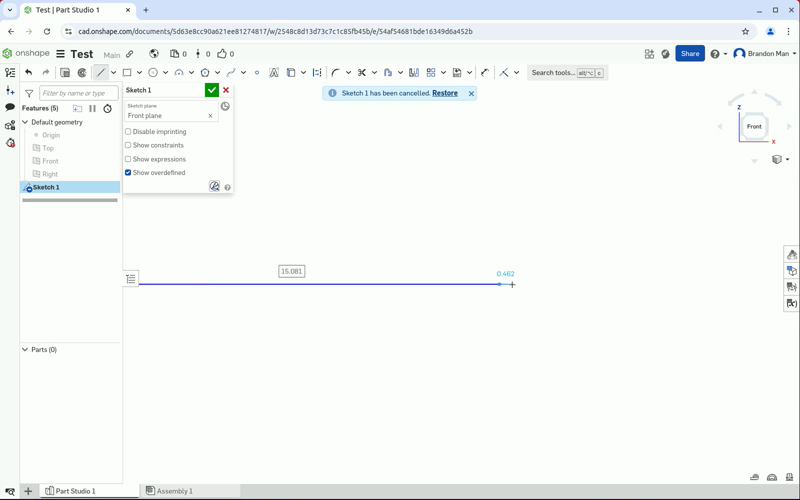
scroll(6)
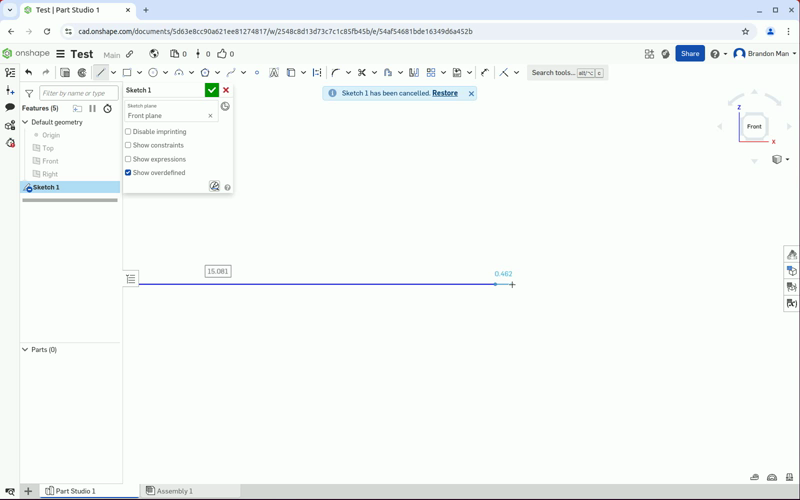
scroll(6)
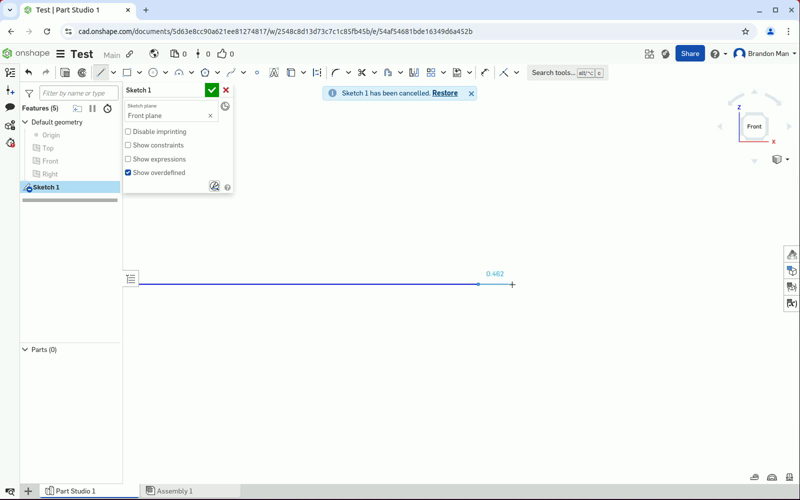
click(512, 284)
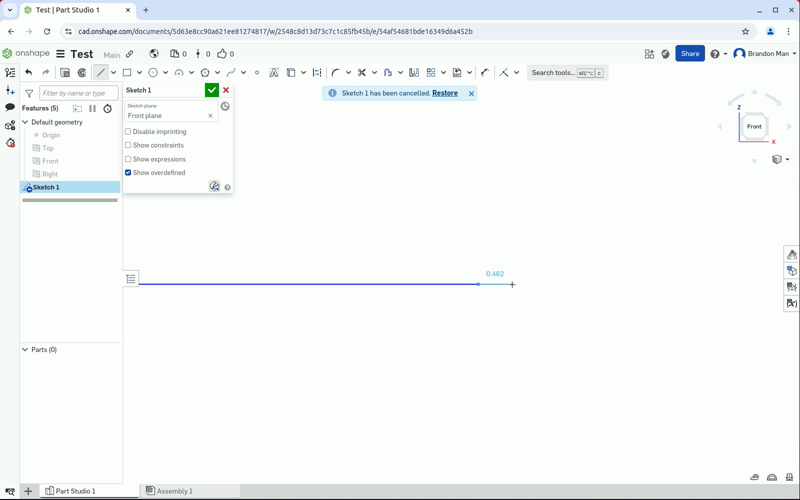
scroll(-6)
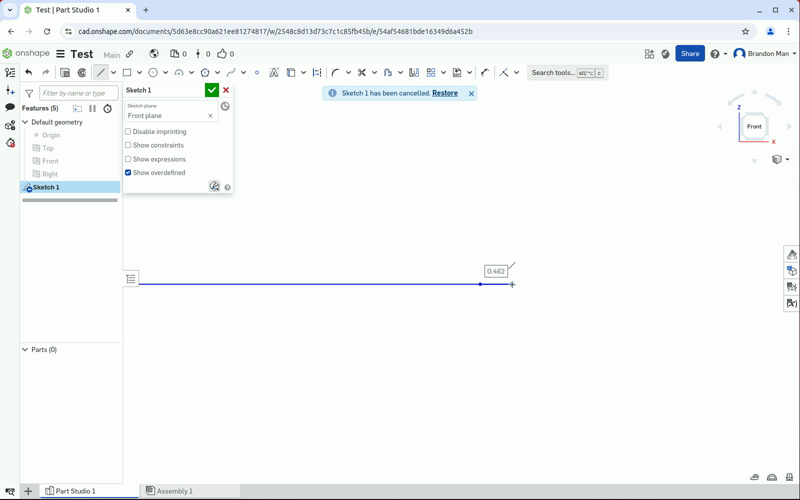
scroll(-6)
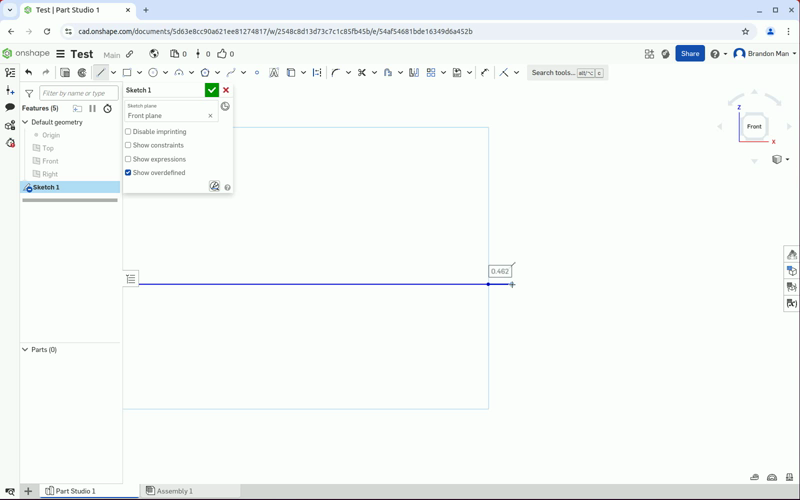
scroll(-6)
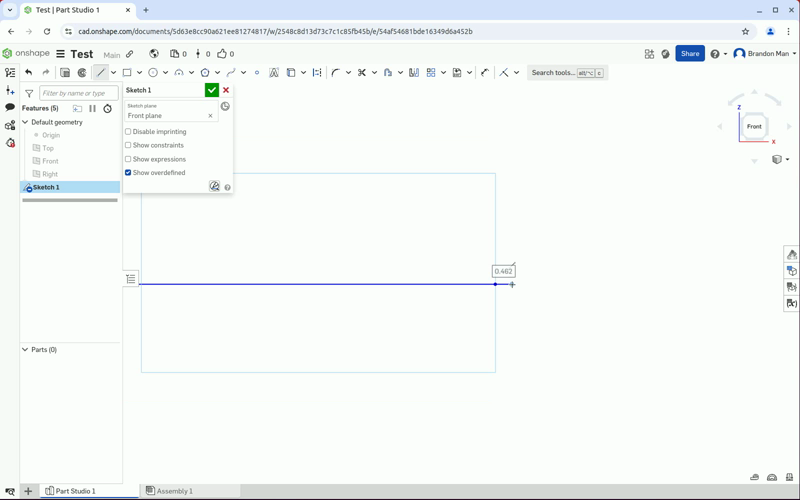
scroll(-6)
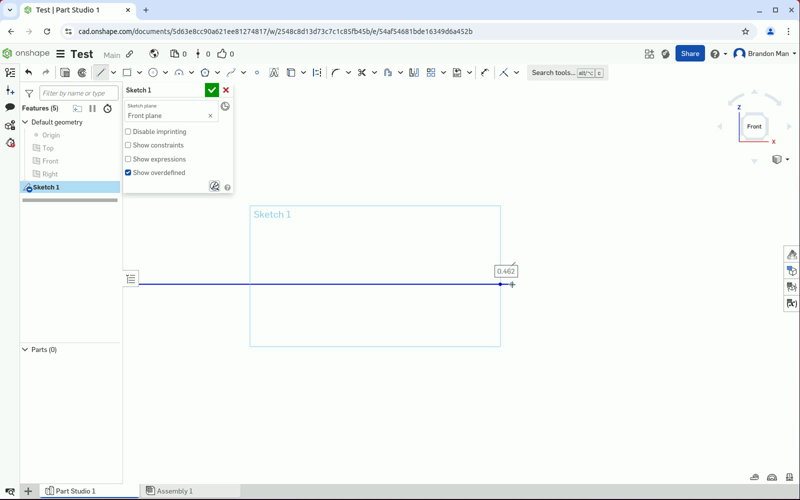
scroll(-6)
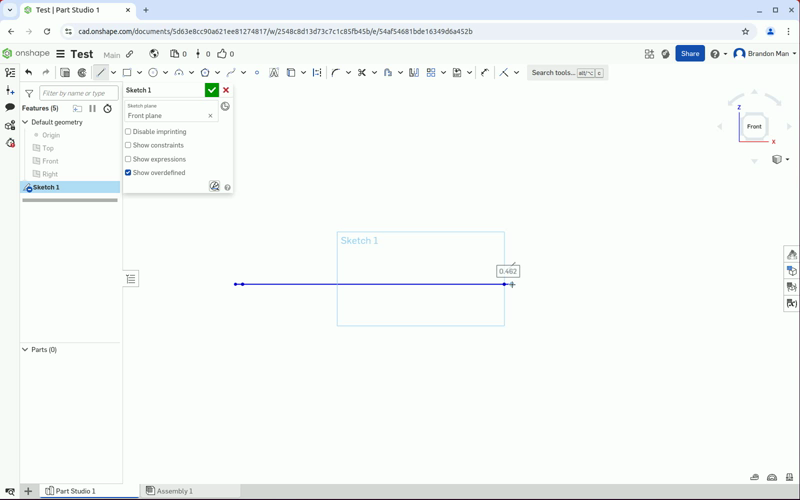
scroll(-6)
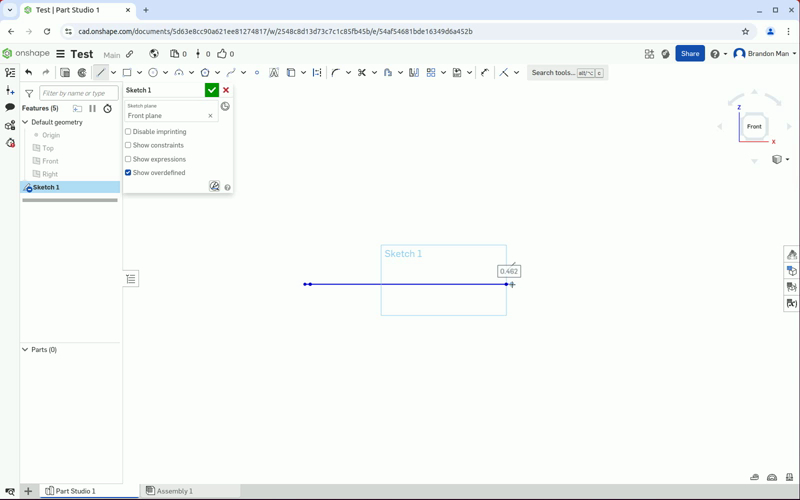
scroll(-6)
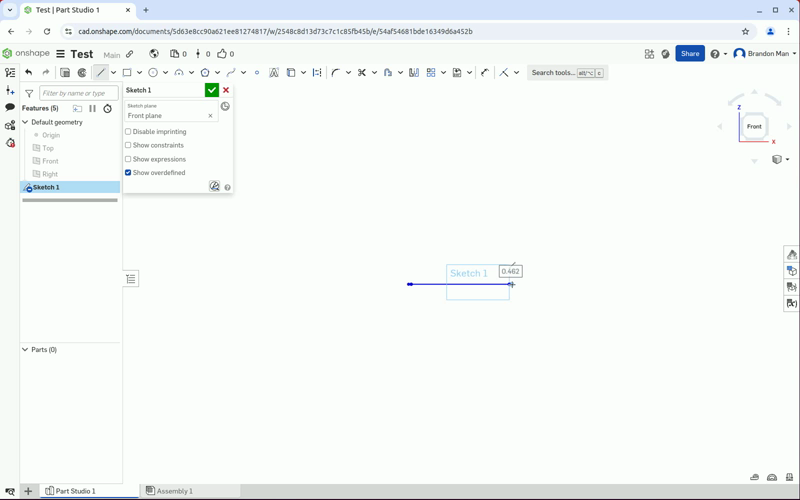
key_up(shift)
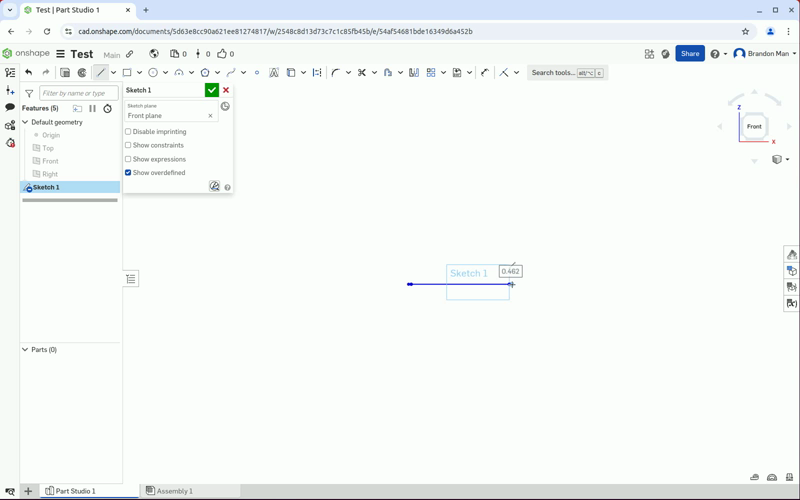
key_down(shift)
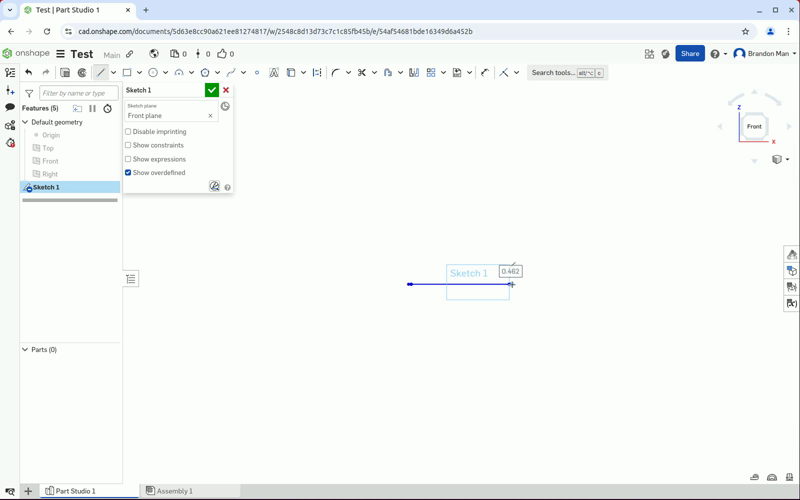
mouse_move(542, 284)
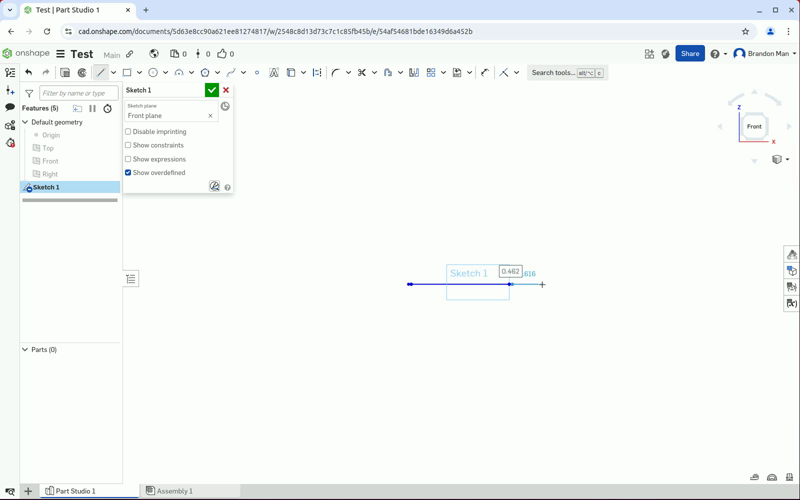
mouse_move(512, 282)
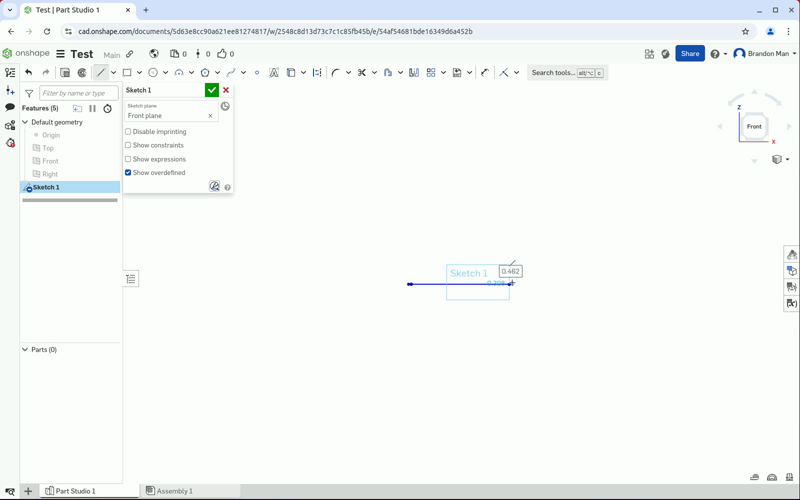
scroll(6)
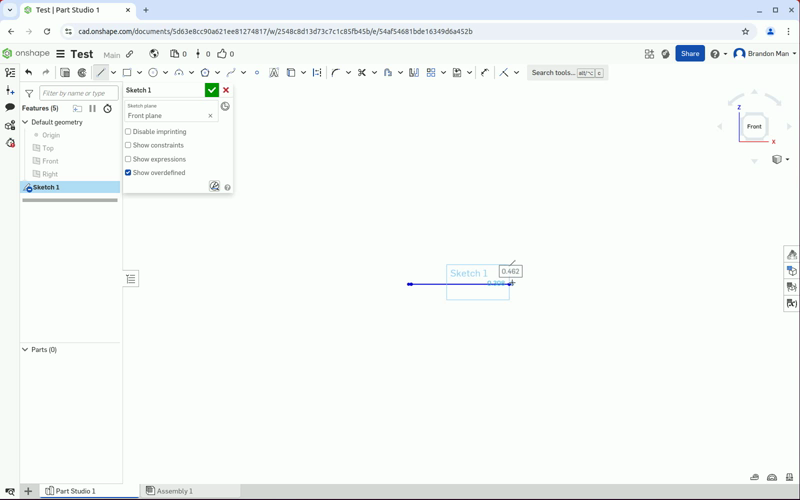
scroll(6)
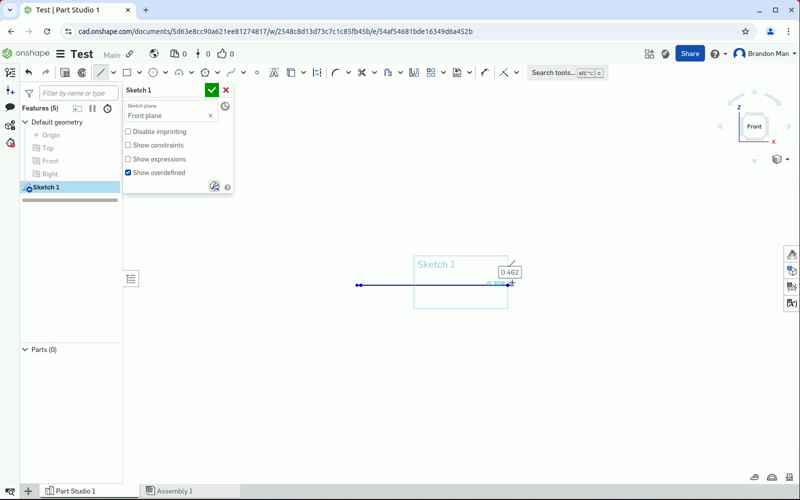
scroll(6)
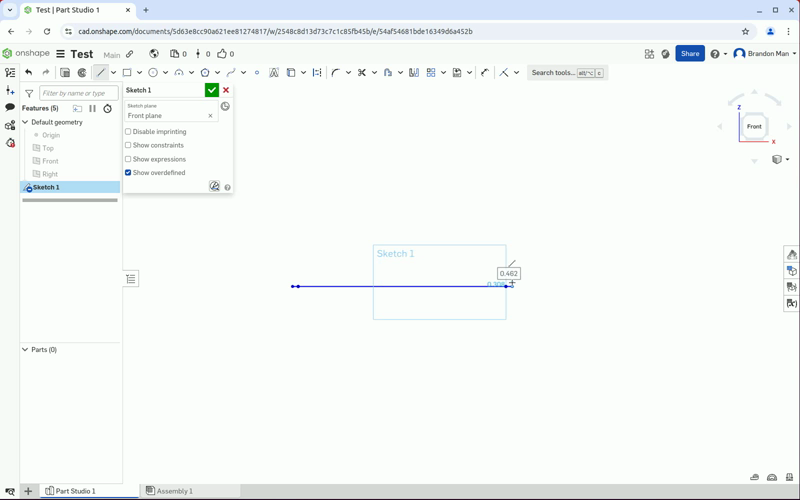
scroll(6)
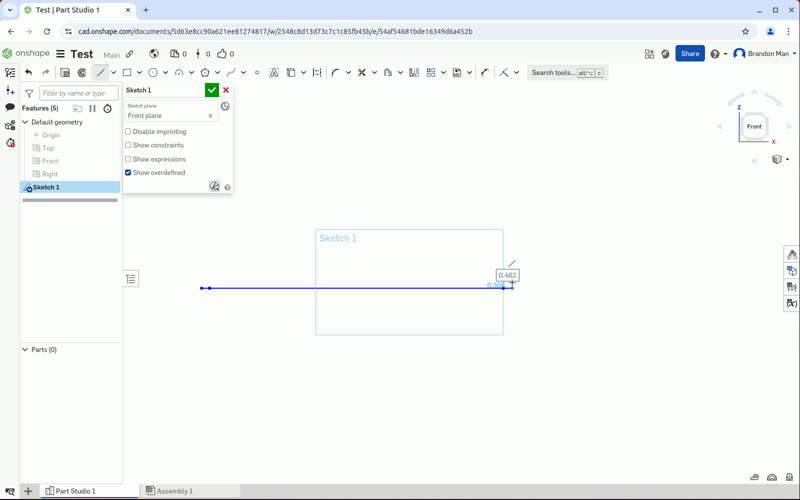
scroll(6)
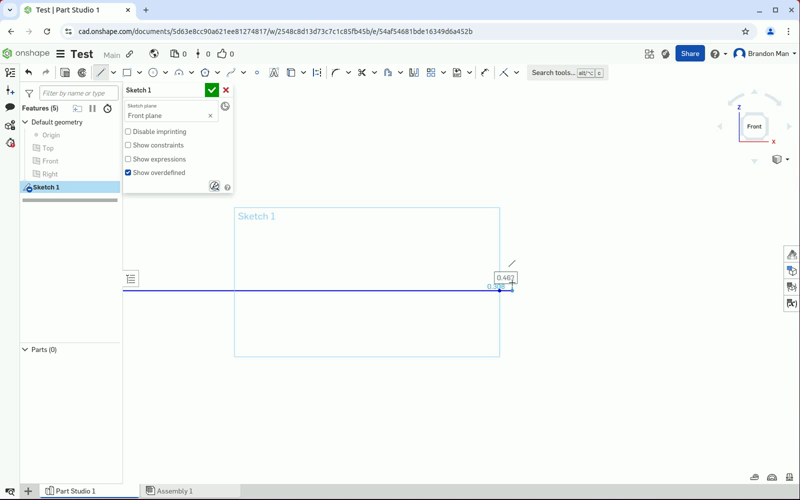
scroll(6)
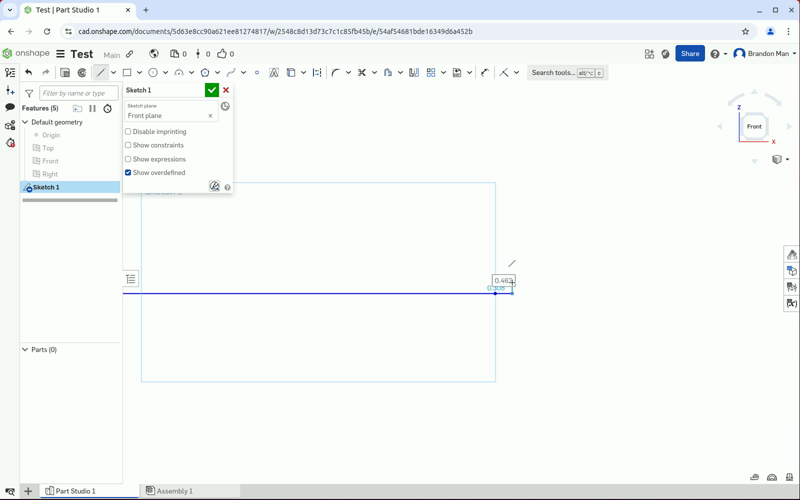
scroll(6)
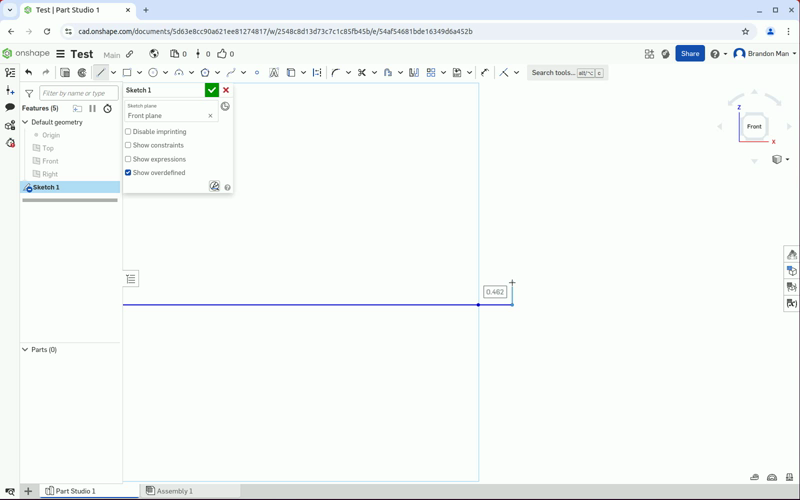
click(512, 282)
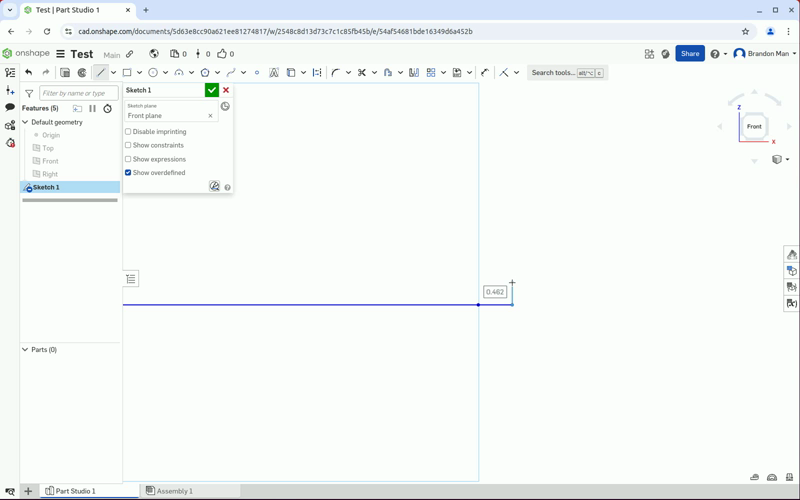
scroll(-6)
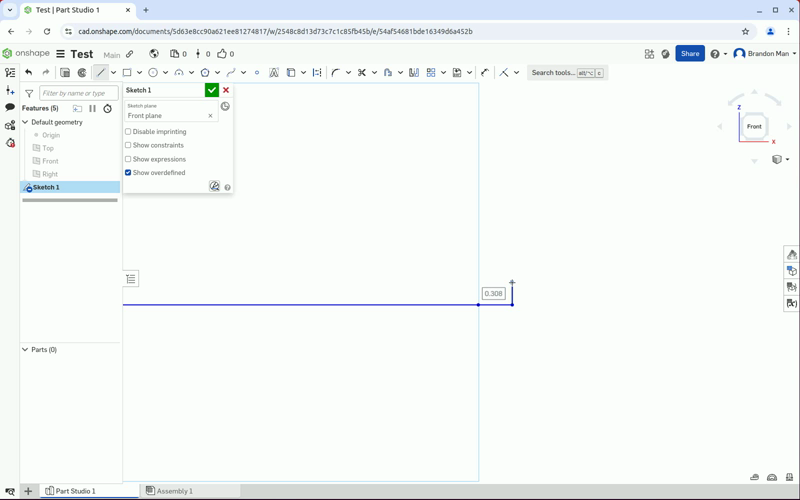
scroll(-6)
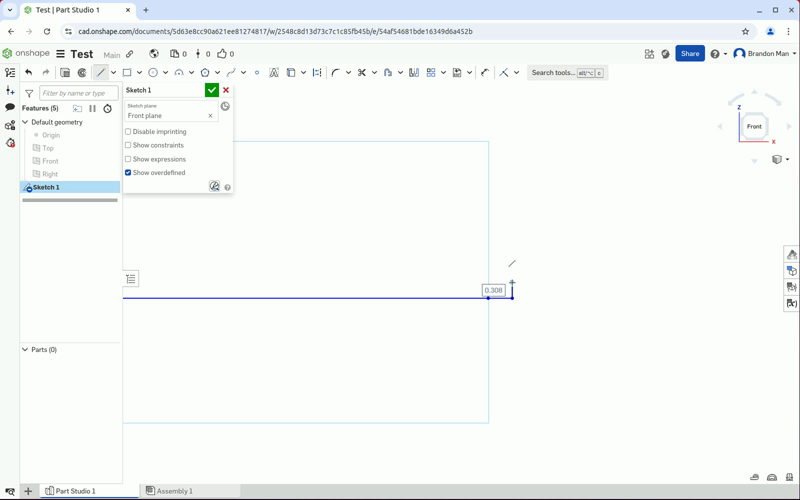
scroll(-6)
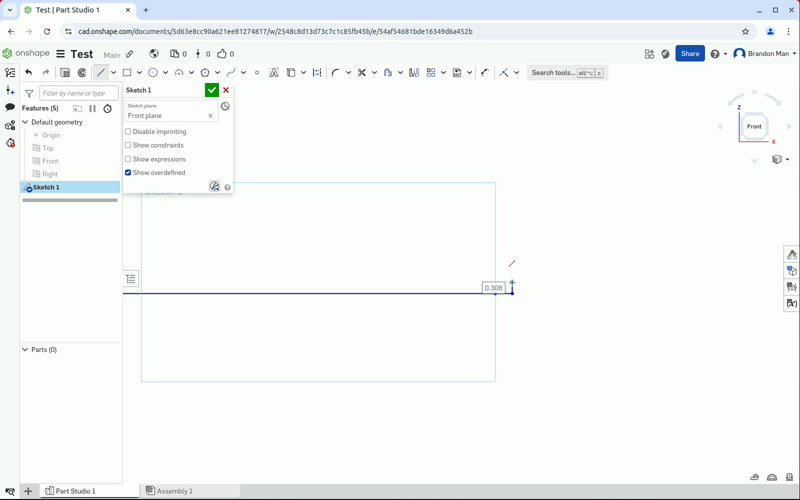
scroll(-6)
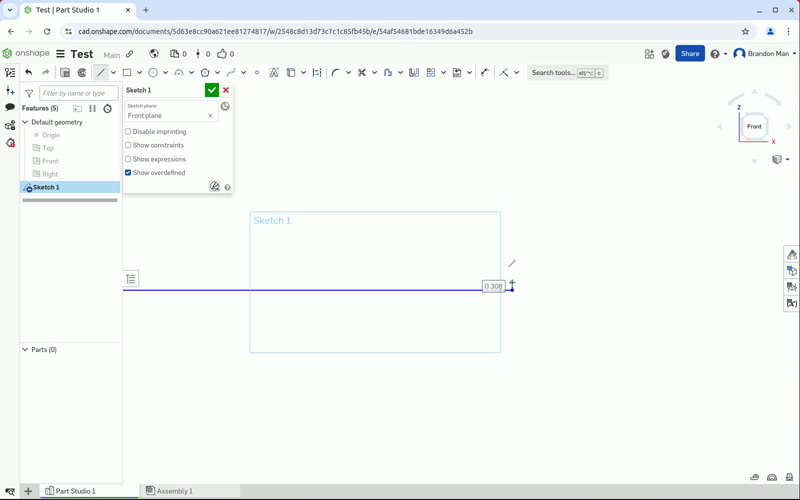
scroll(-6)
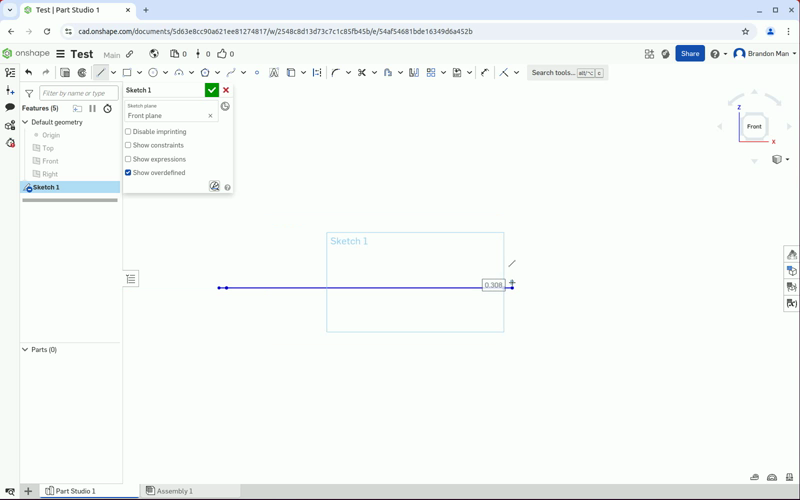
scroll(-6)
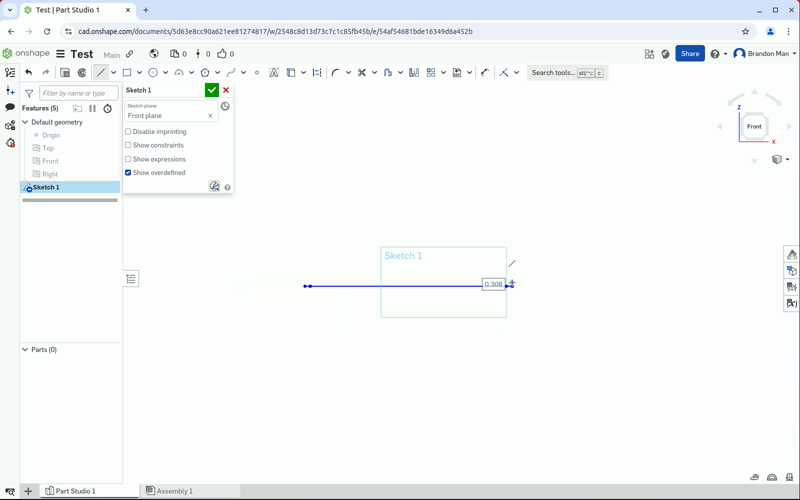
scroll(-6)
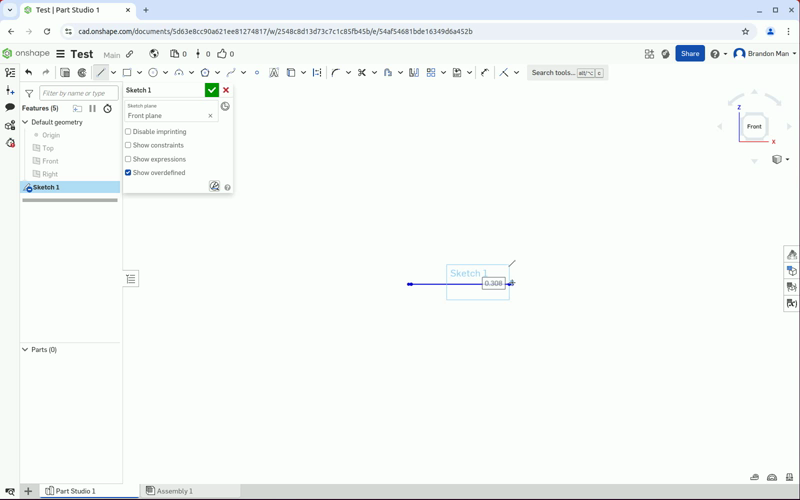
key_up(shift)
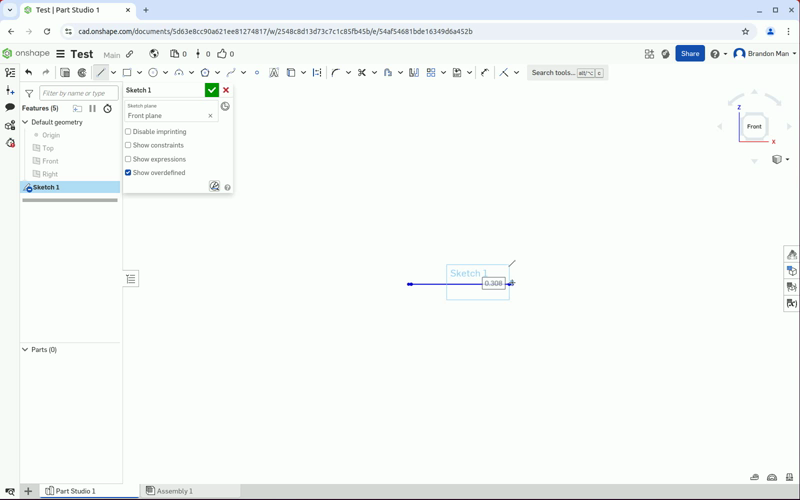
key_down(shift)
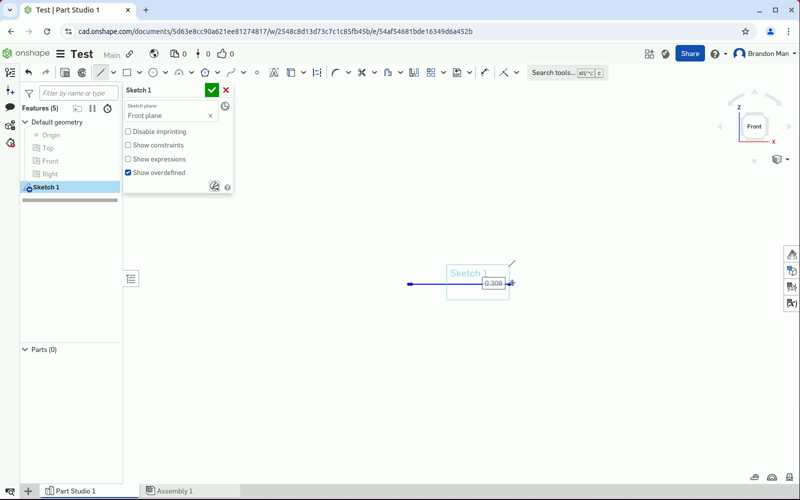
mouse_move(409, 282)
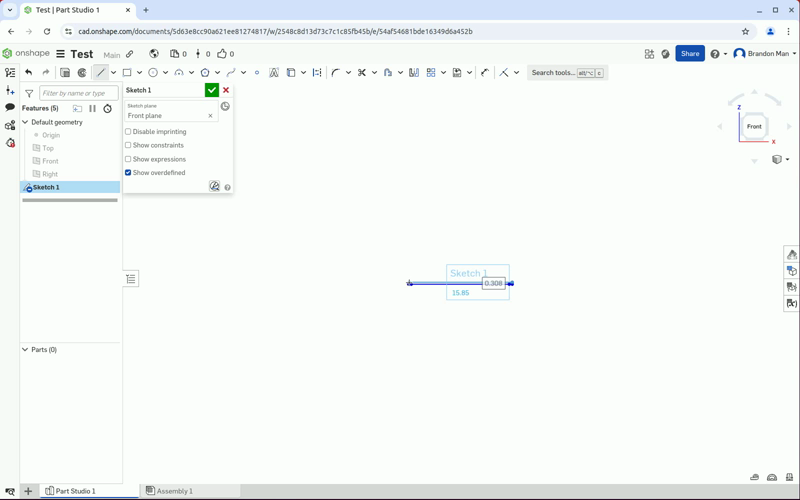
scroll(6)
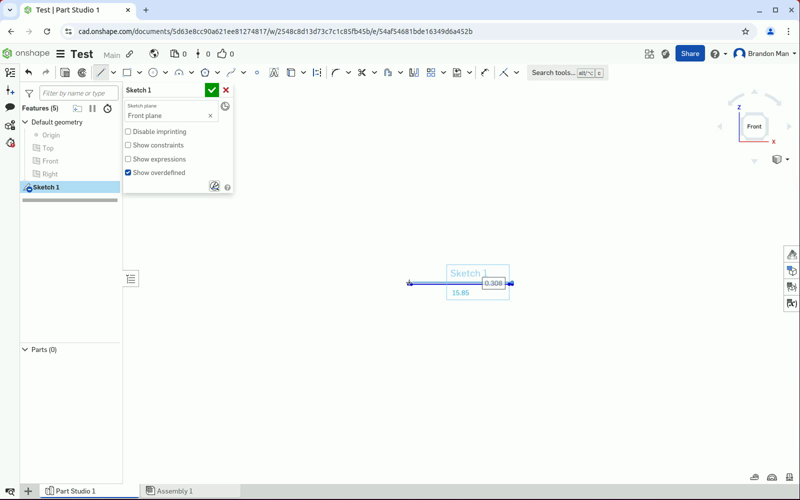
scroll(6)
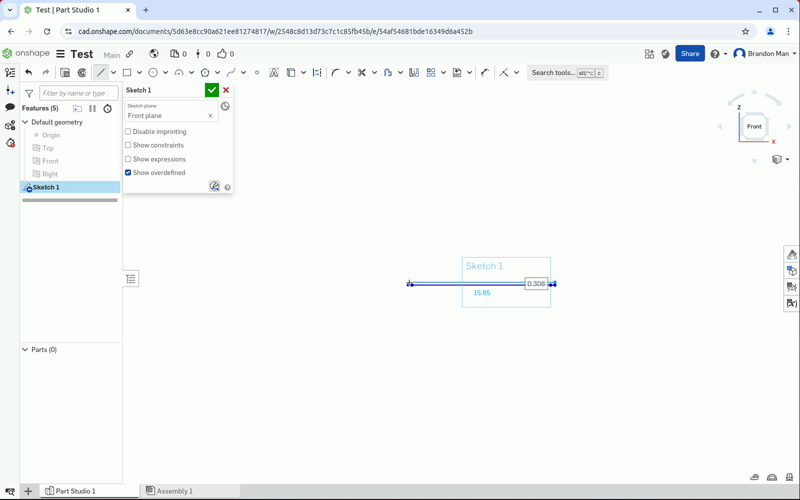
scroll(6)
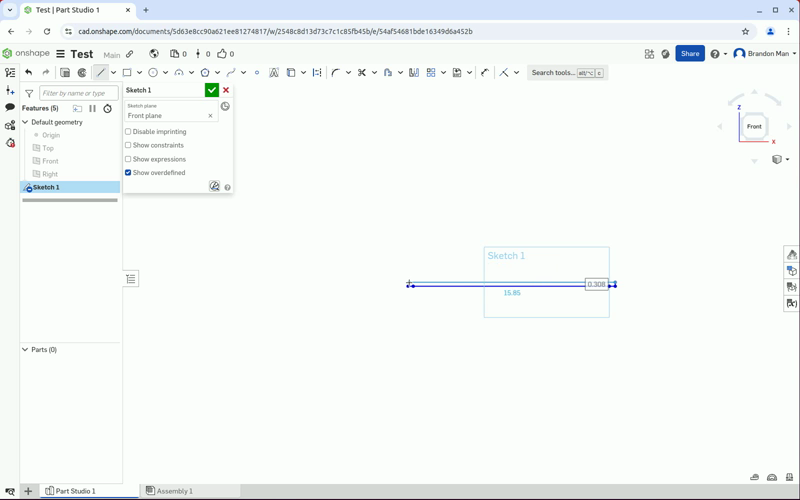
scroll(6)
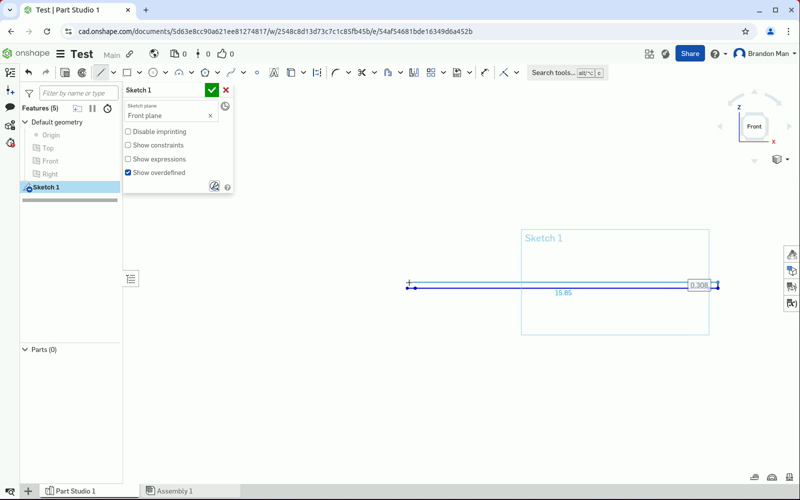
scroll(6)
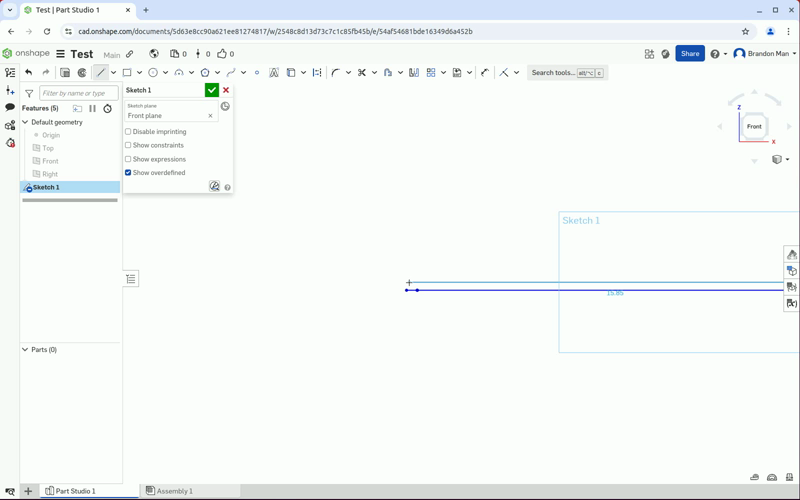
scroll(6)
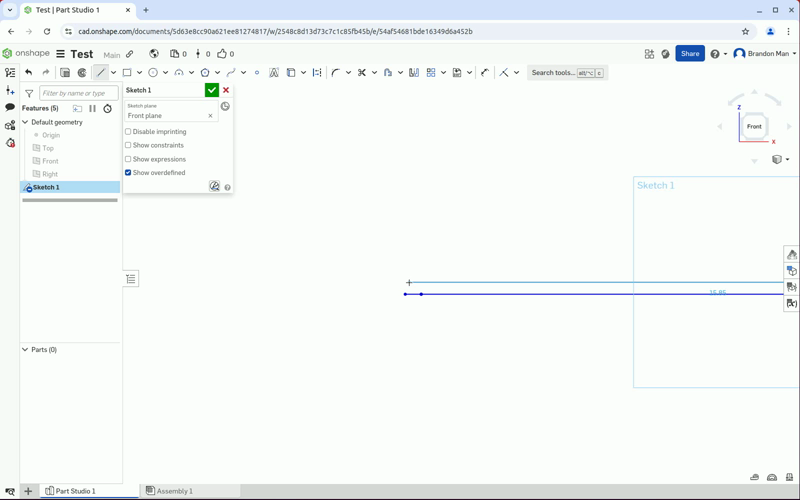
scroll(6)
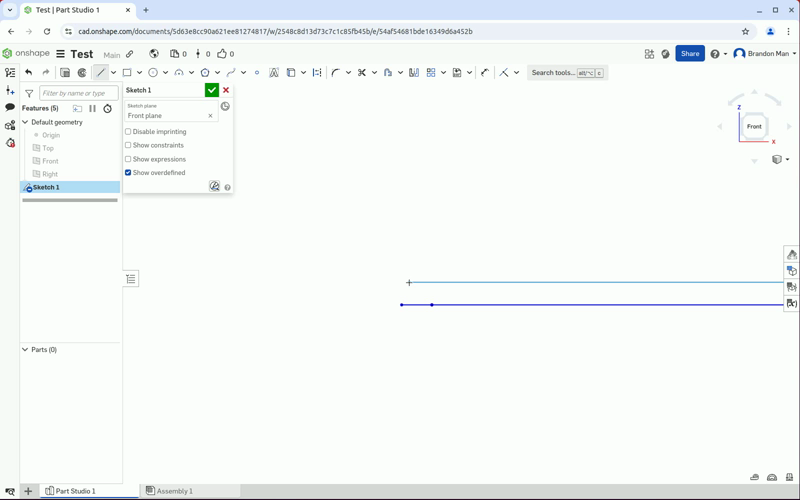
click(409, 282)
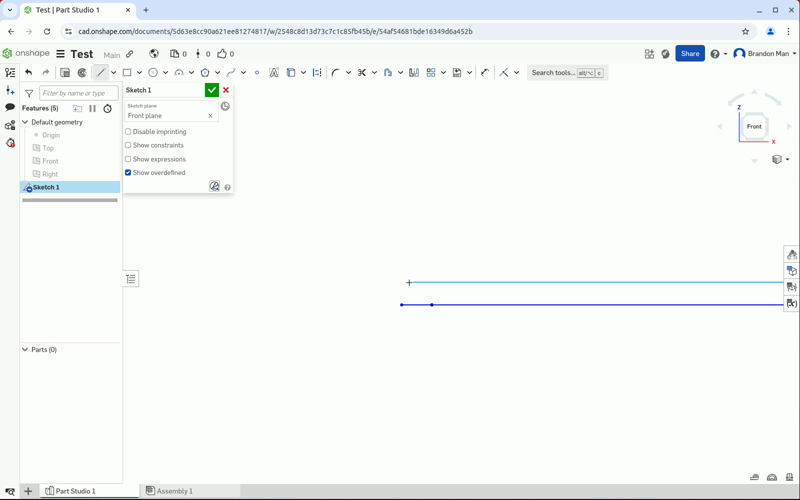
scroll(-6)
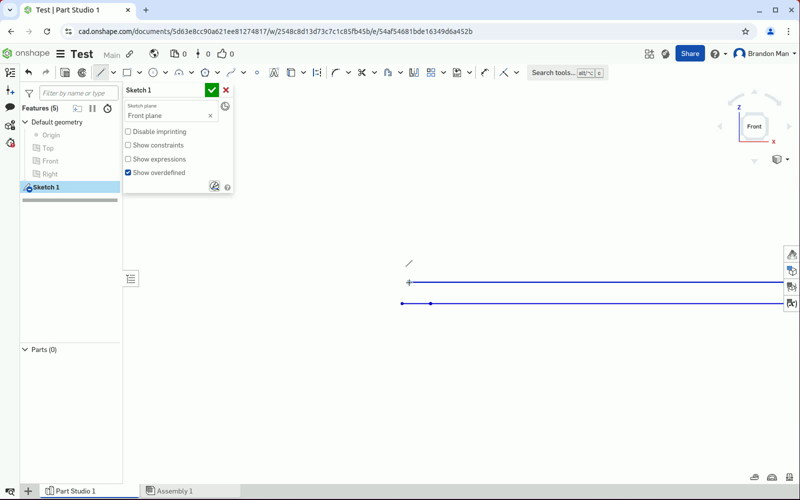
scroll(-6)
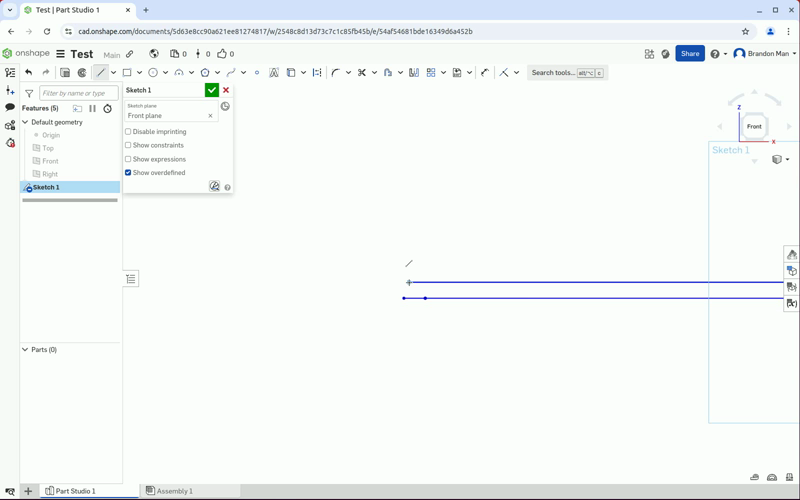
scroll(-6)
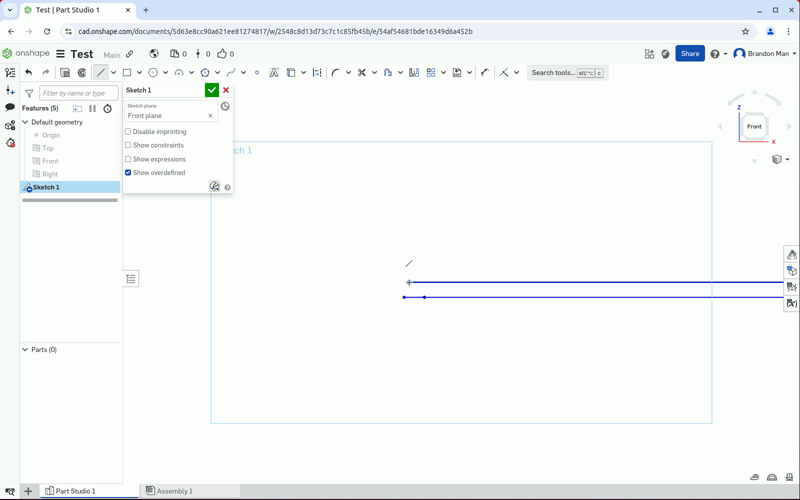
scroll(-6)
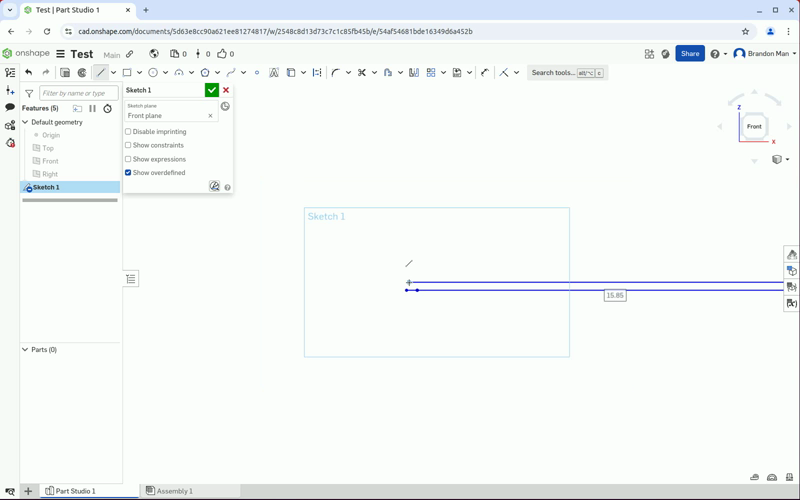
scroll(-6)
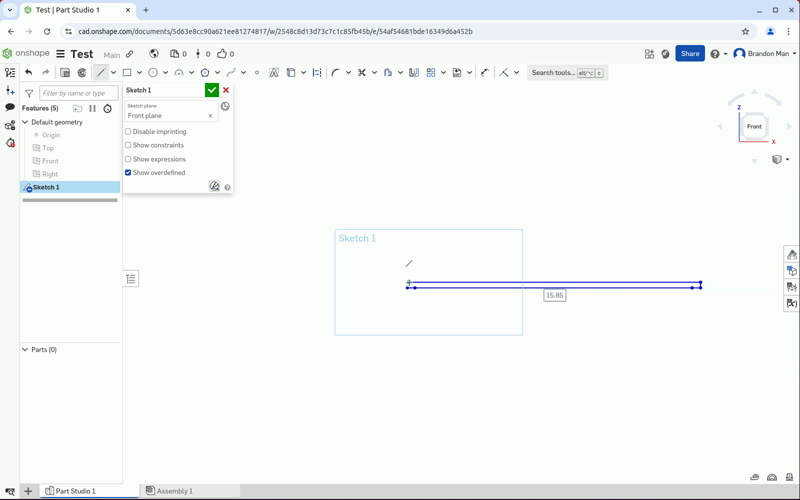
scroll(-6)
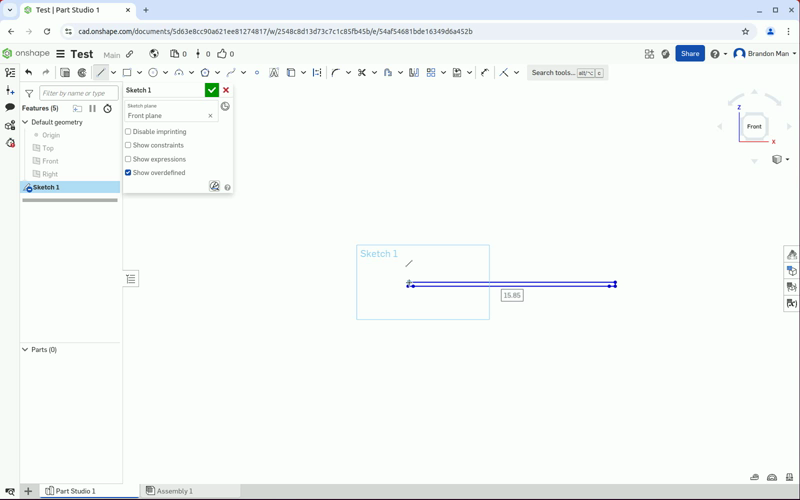
scroll(-6)
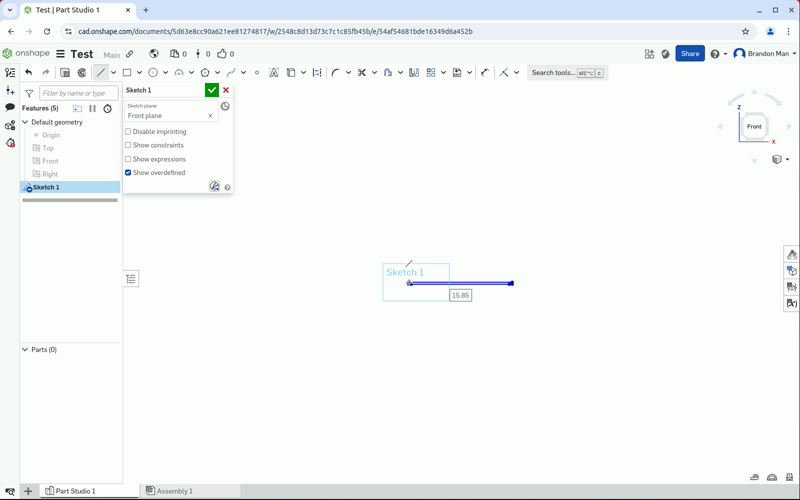
key_up(shift)
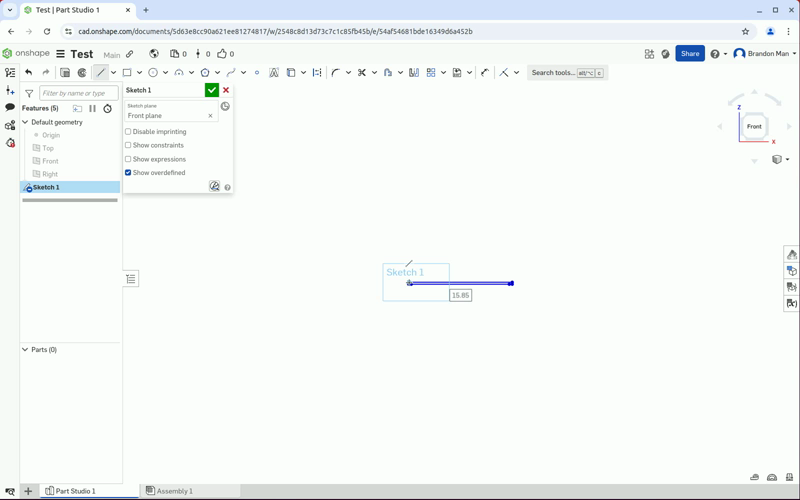
mouse_move(439, 282)
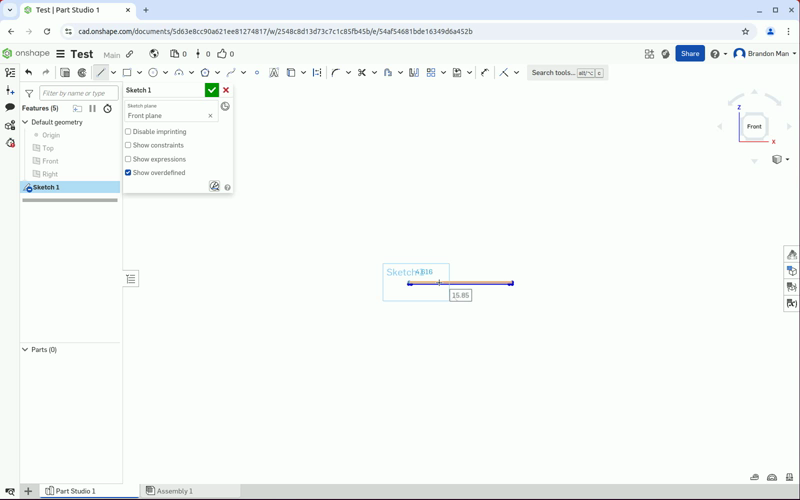
key_down(shift)
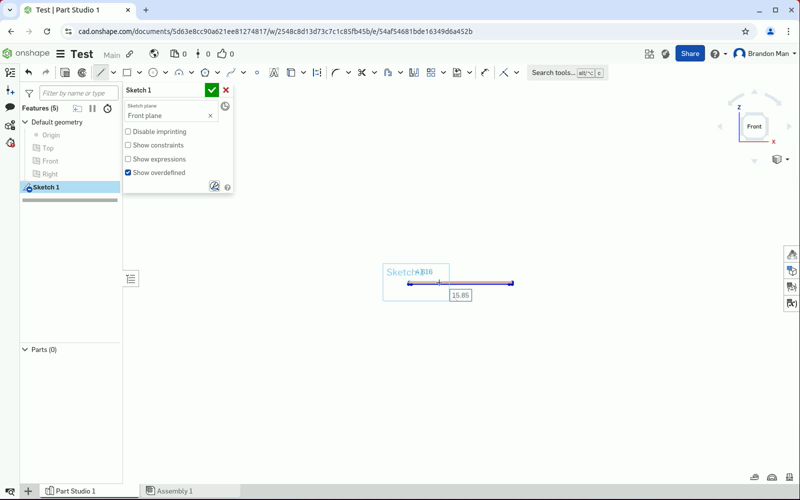
mouse_move(409, 284)
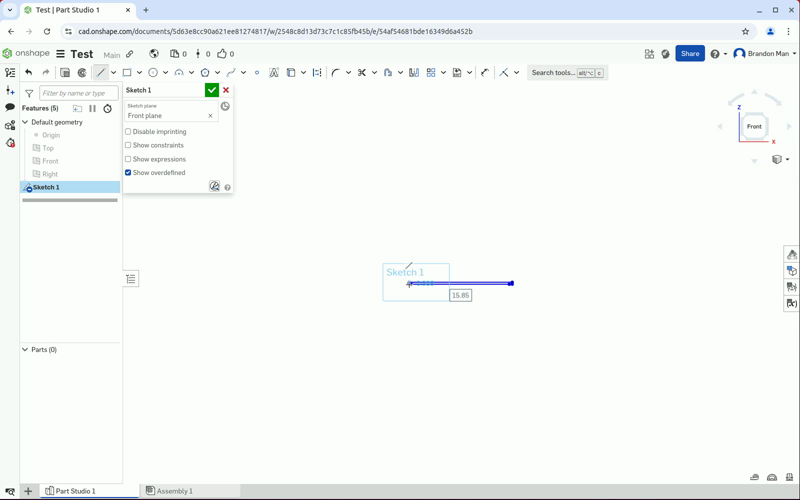
scroll(6)
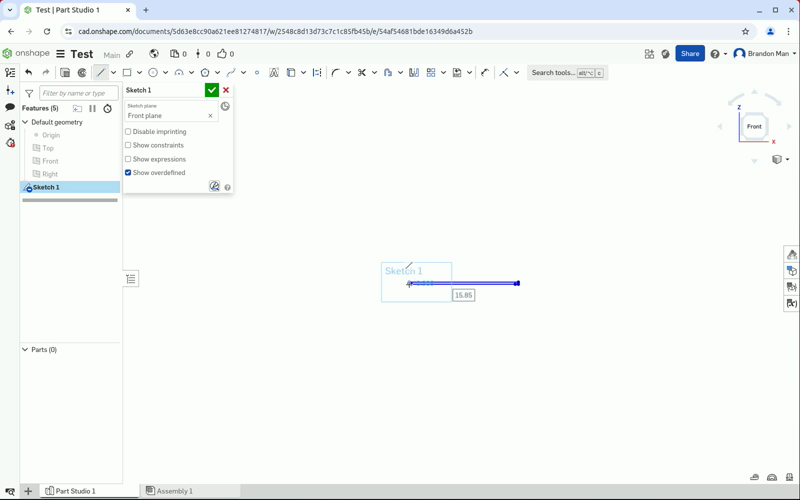
scroll(6)
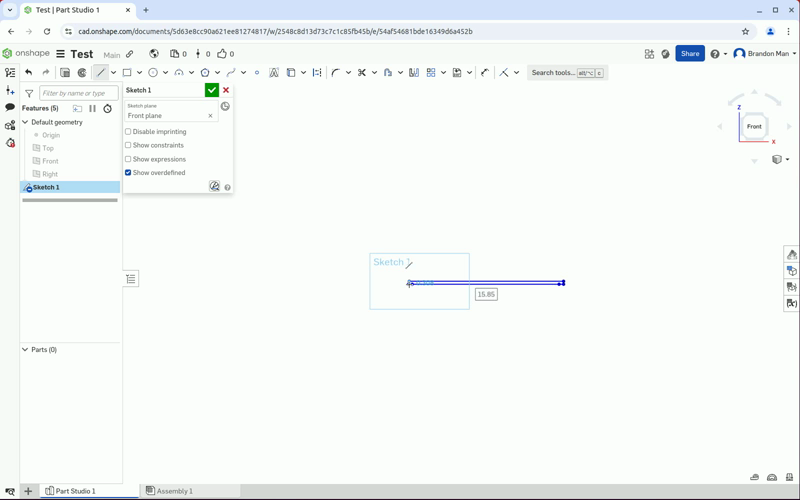
scroll(6)
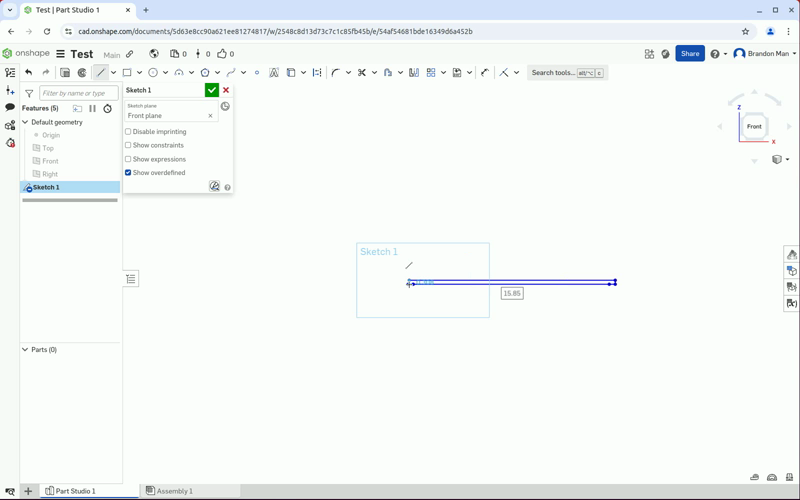
scroll(6)
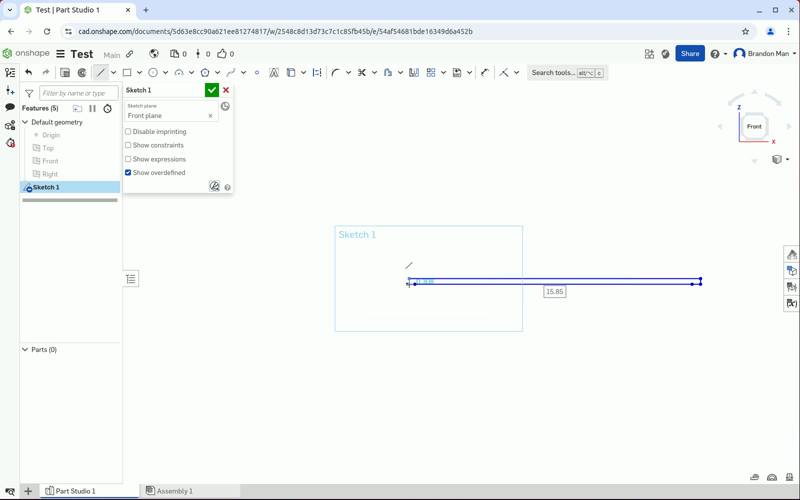
scroll(6)
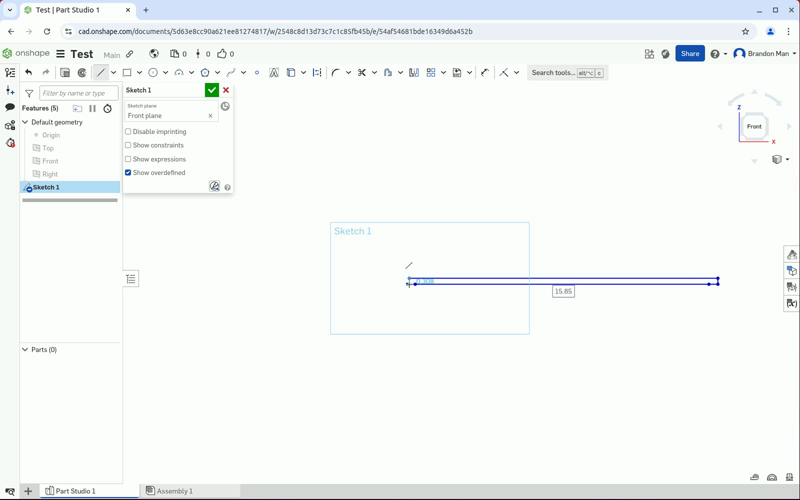
scroll(6)
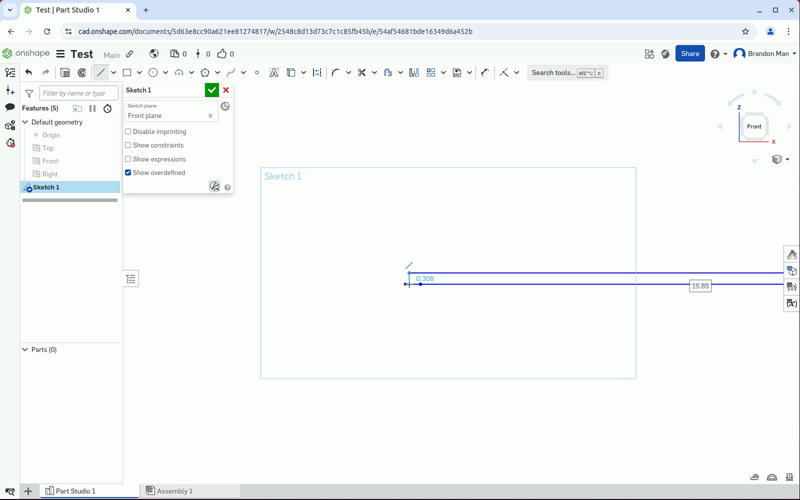
scroll(6)
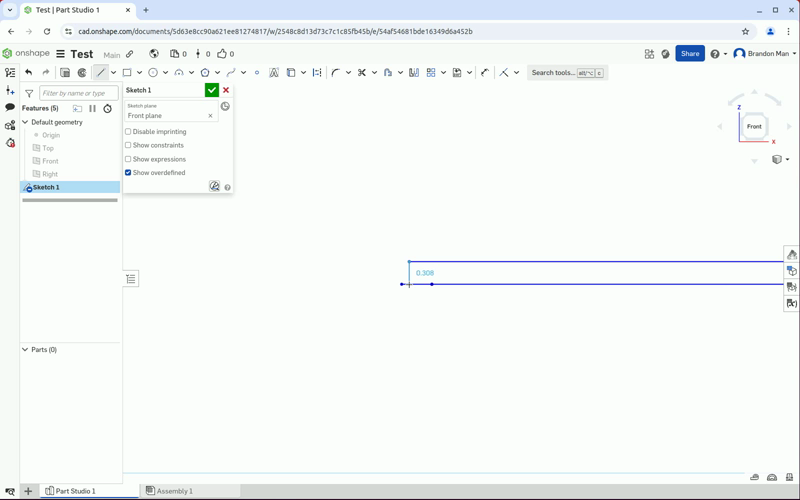
key_up(shift)
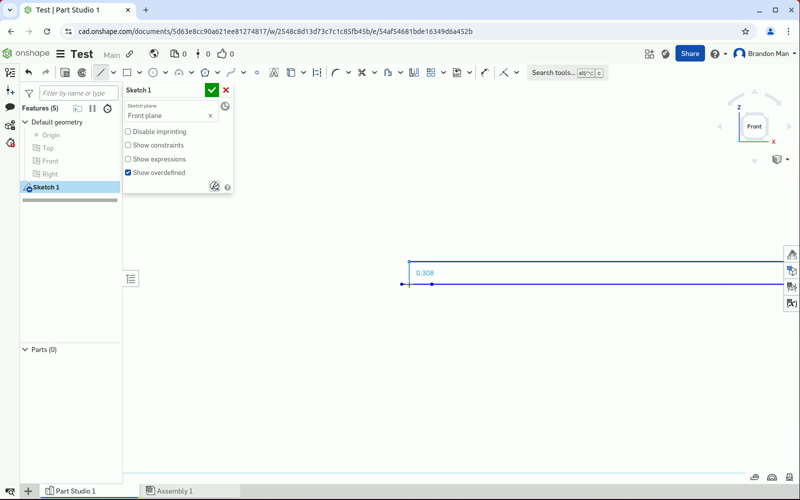
click(409, 284)
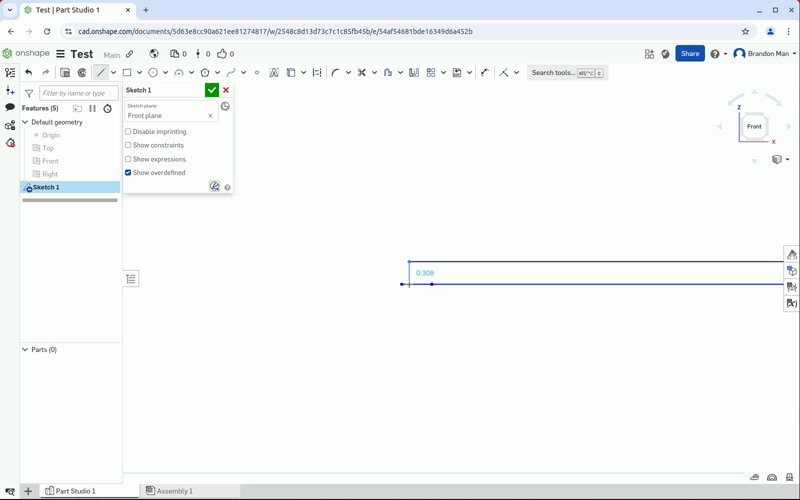
scroll(-6)
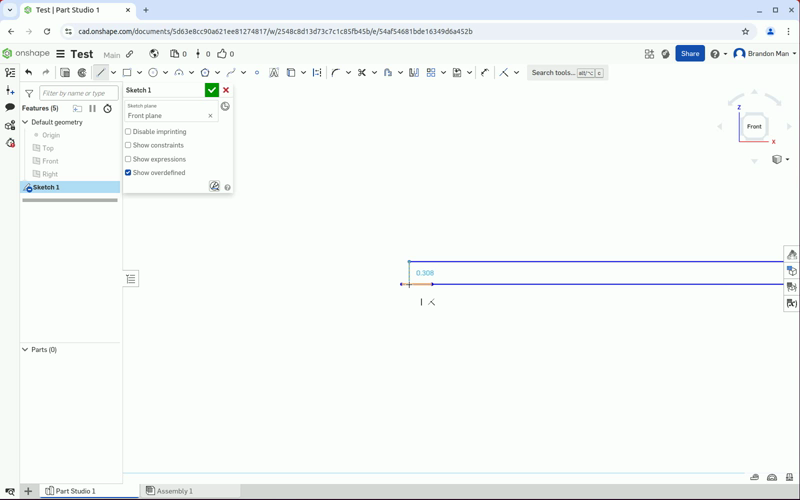
scroll(-6)
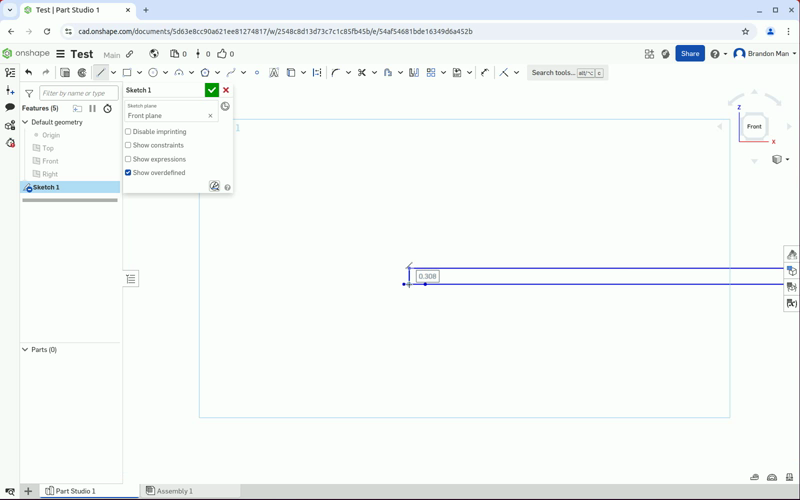
scroll(-6)
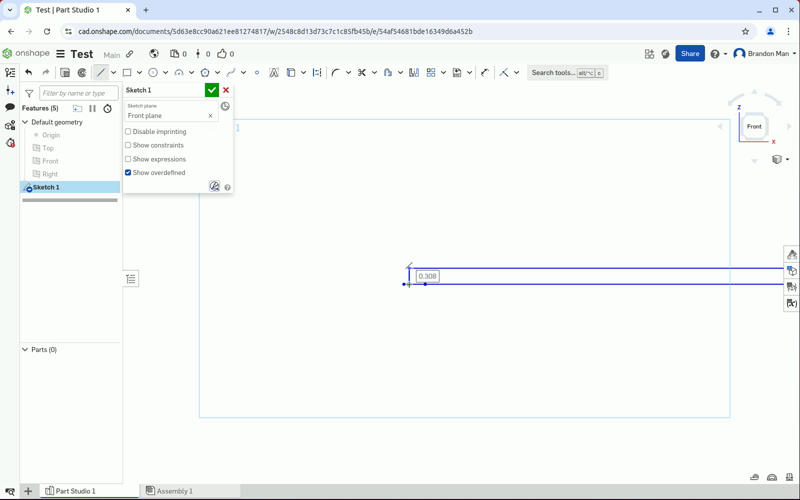
scroll(-6)
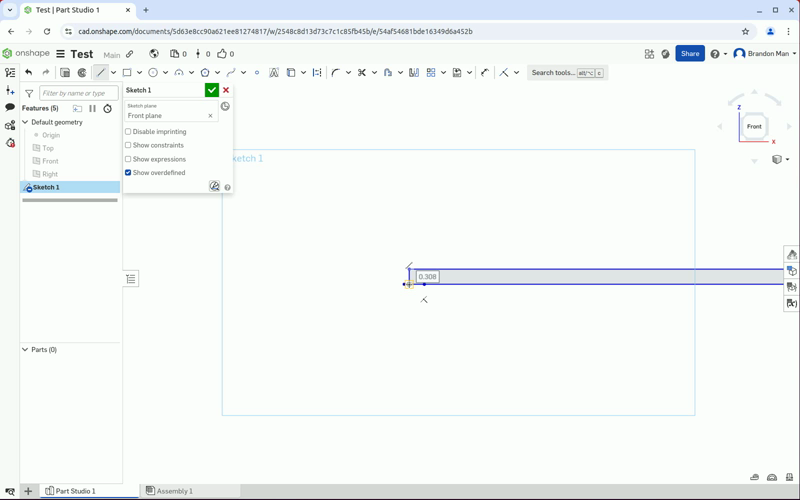
scroll(-6)
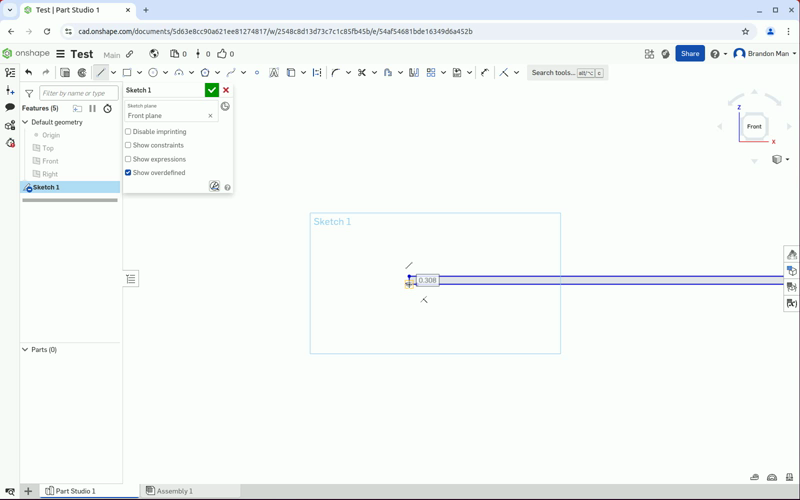
scroll(-6)
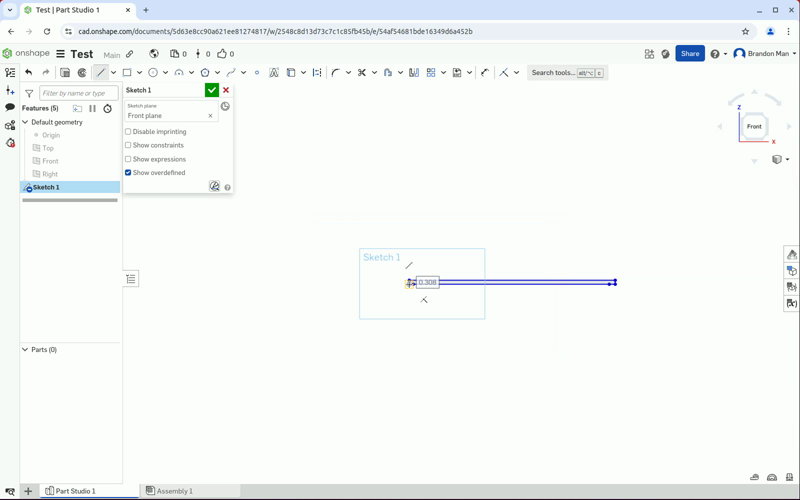
scroll(-6)
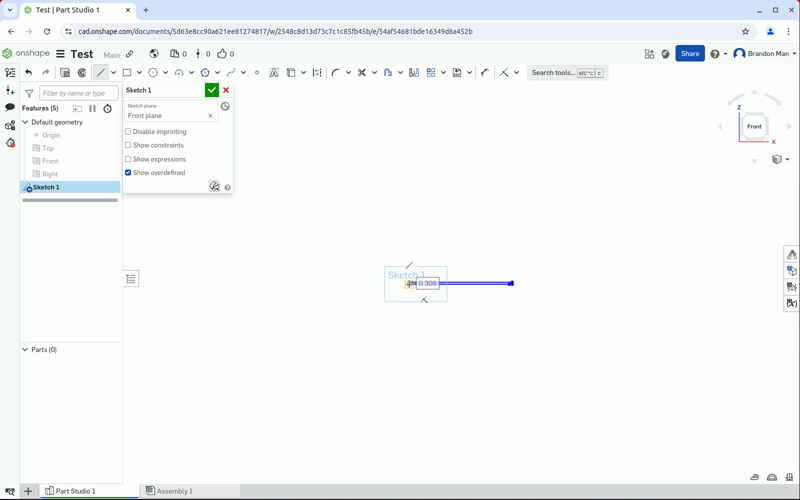
key(esc)
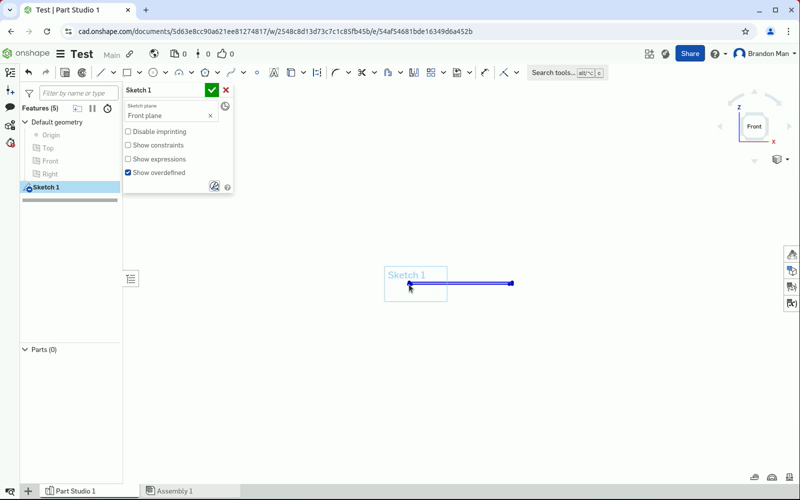
mouse_move(510, 283)
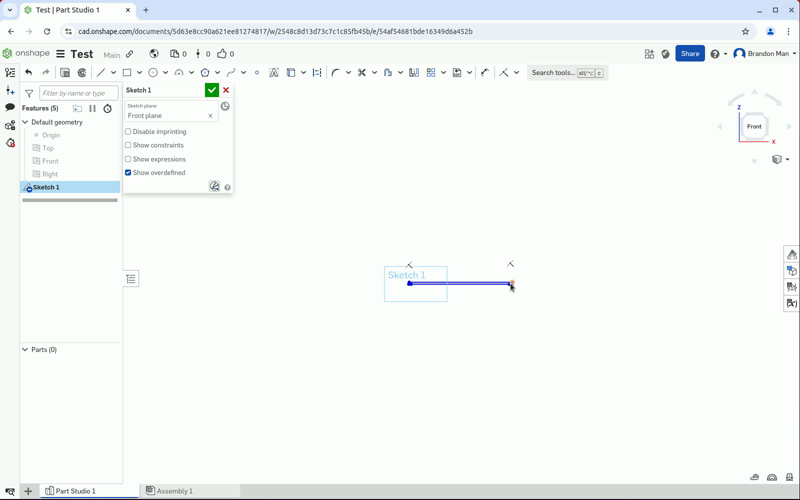
scroll(6)
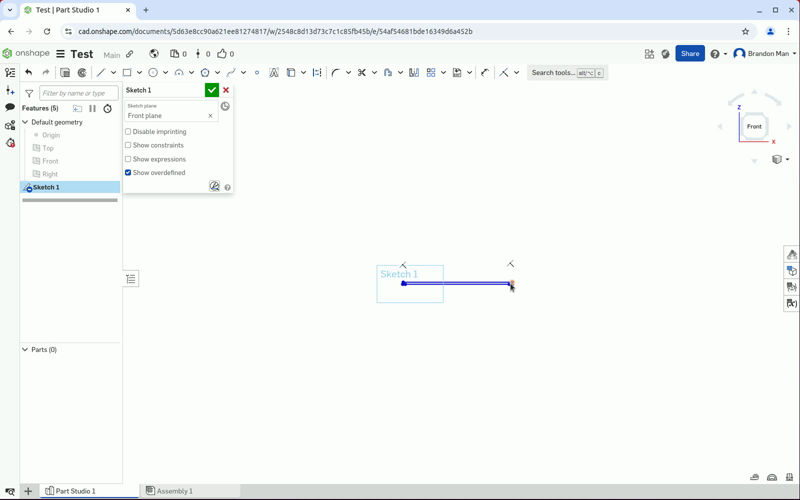
scroll(6)
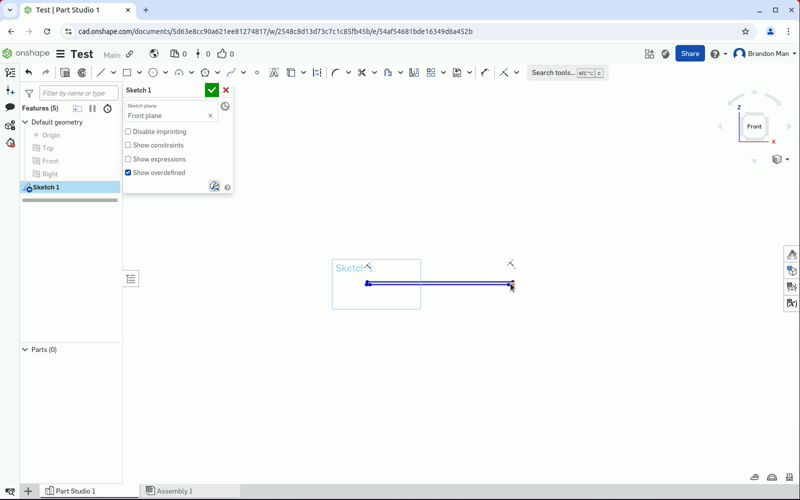
scroll(6)
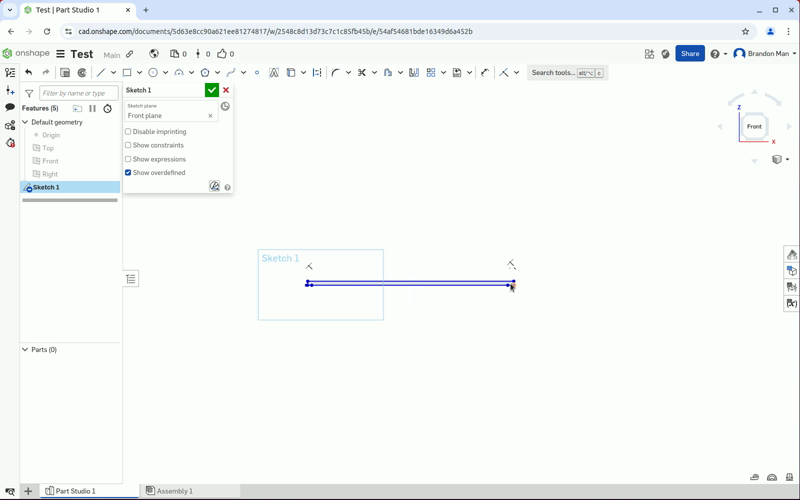
scroll(6)
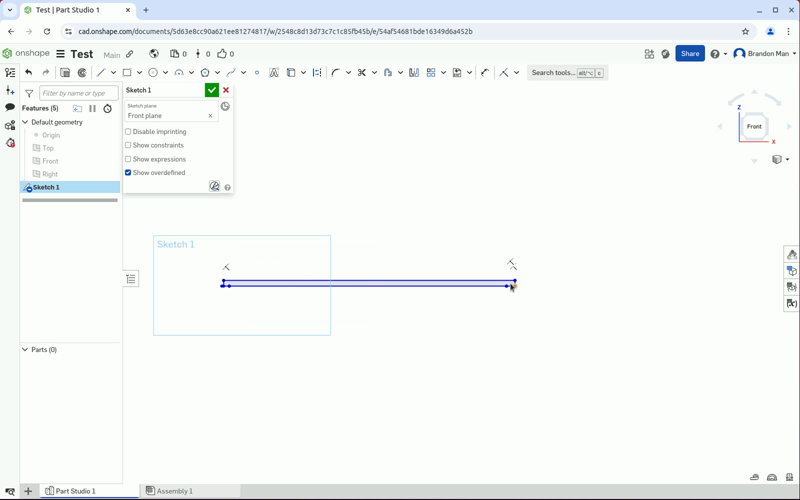
scroll(6)
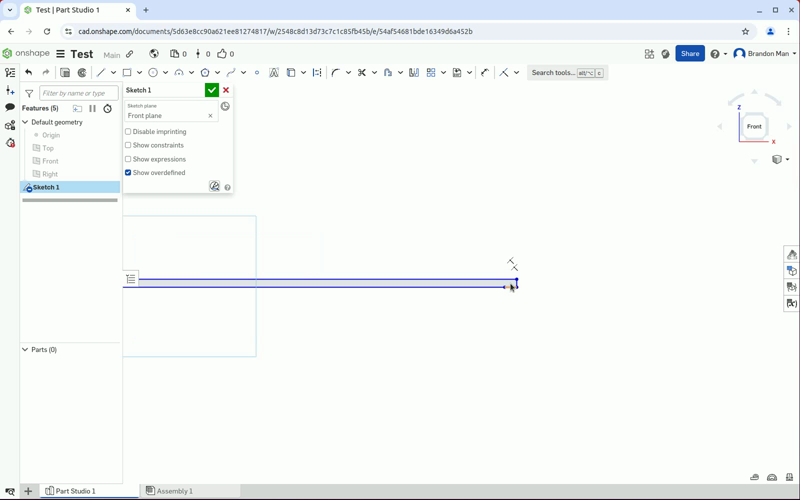
scroll(6)
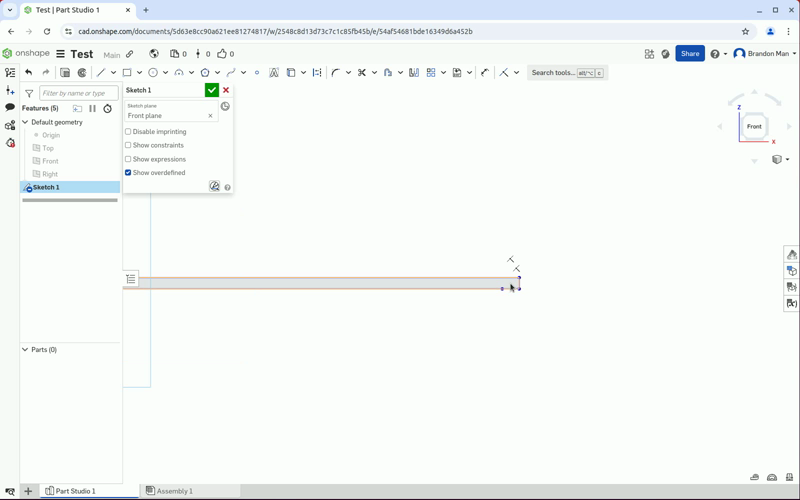
scroll(6)
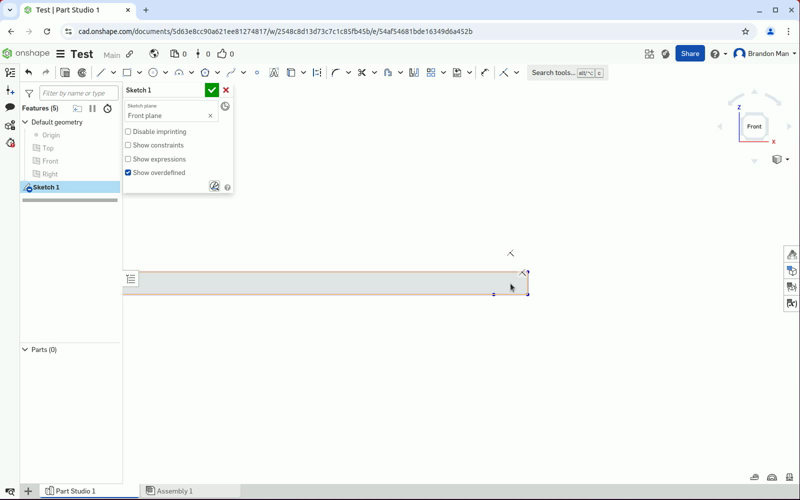
click(510, 283)
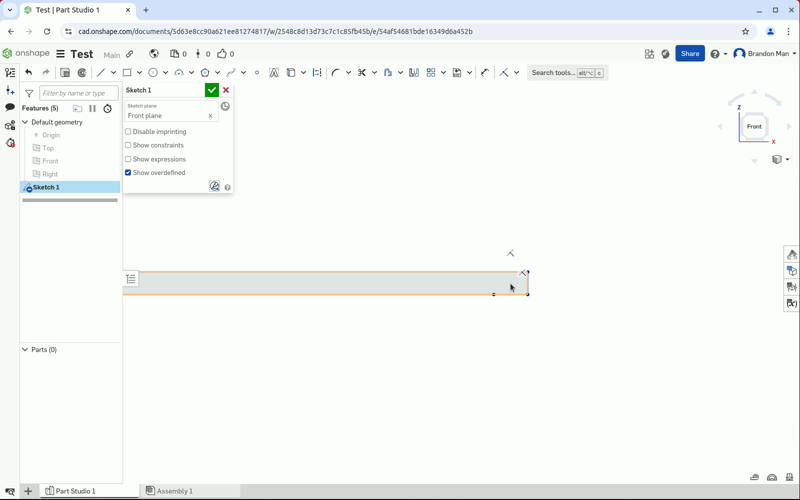
scroll(-6)
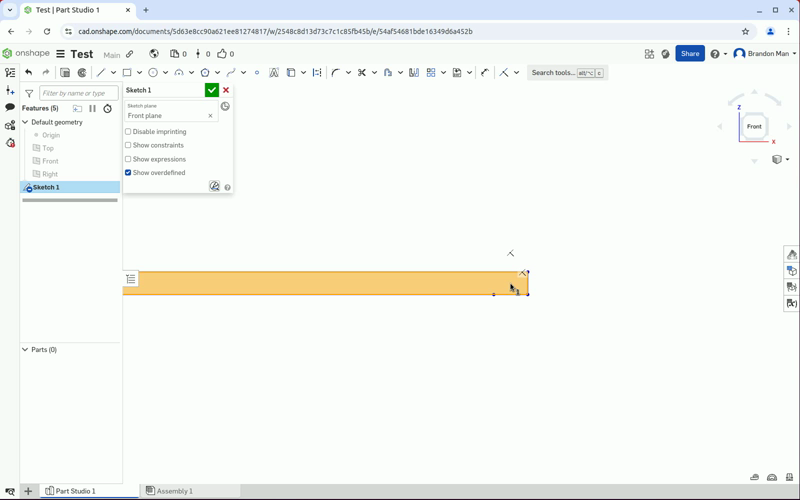
scroll(-6)
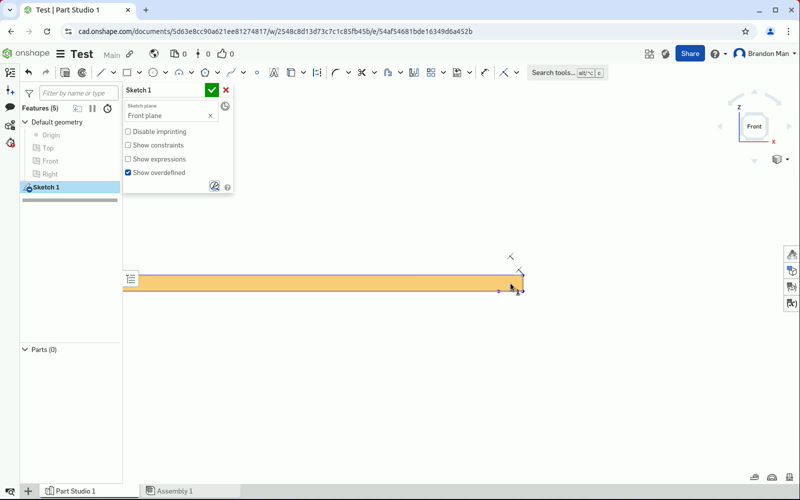
scroll(-6)
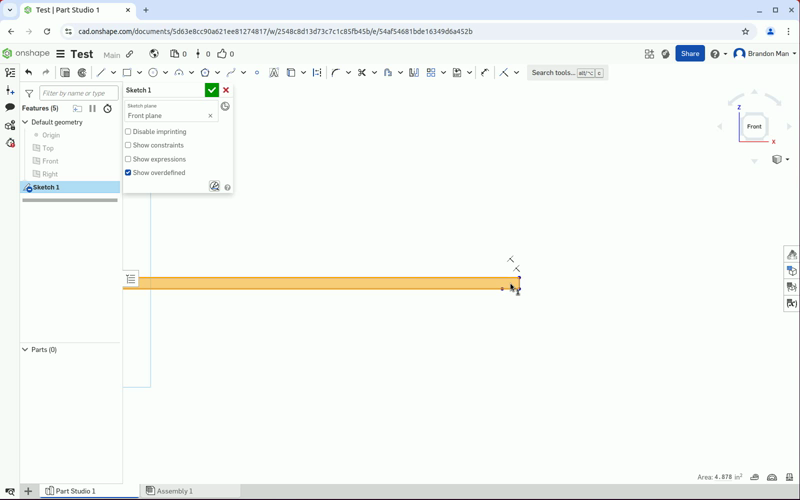
scroll(-6)
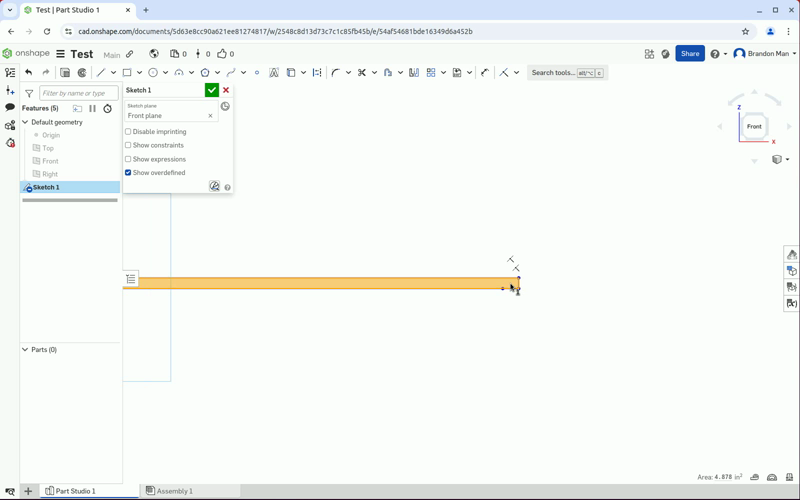
scroll(-6)
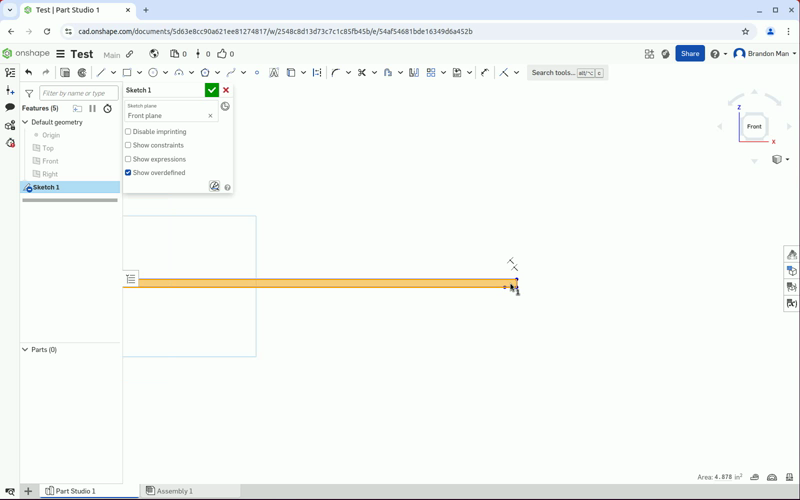
scroll(-6)
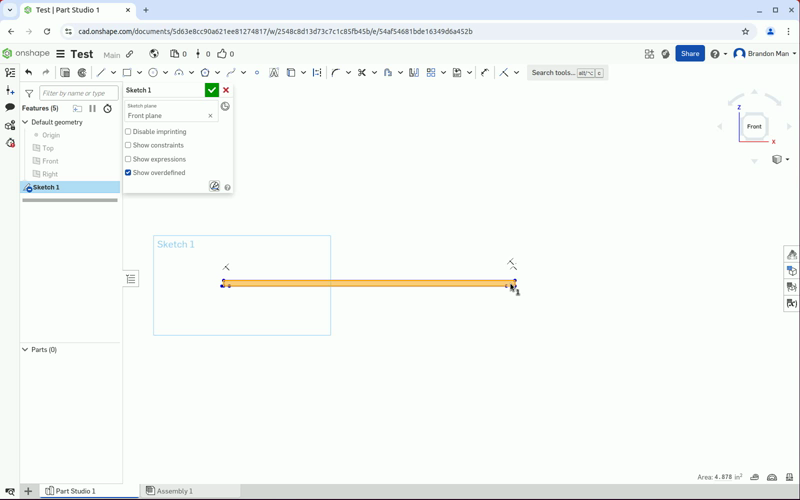
scroll(-6)
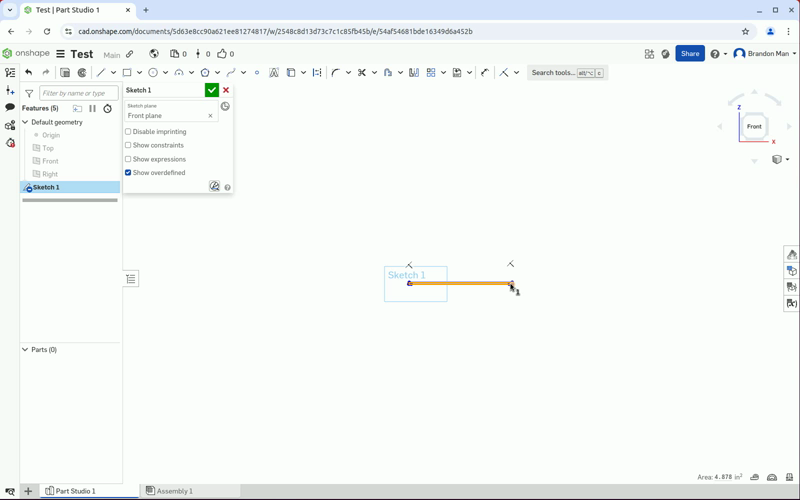
mouse_move(73, 352)
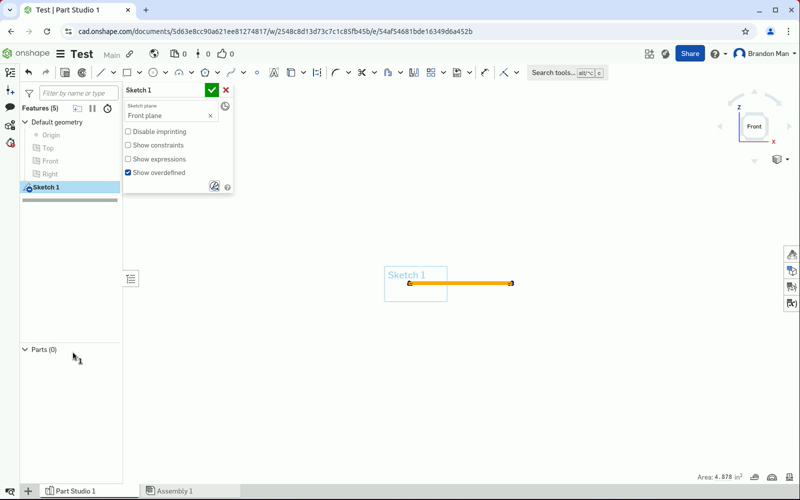
key(shift+y)
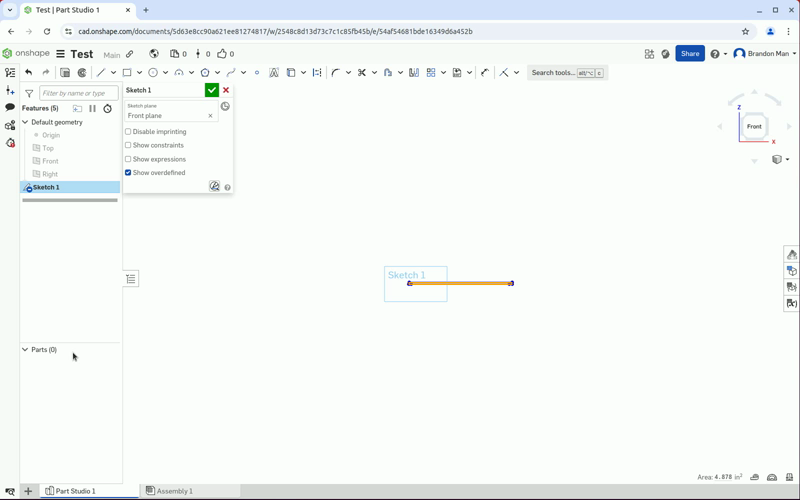
key(shift+e)
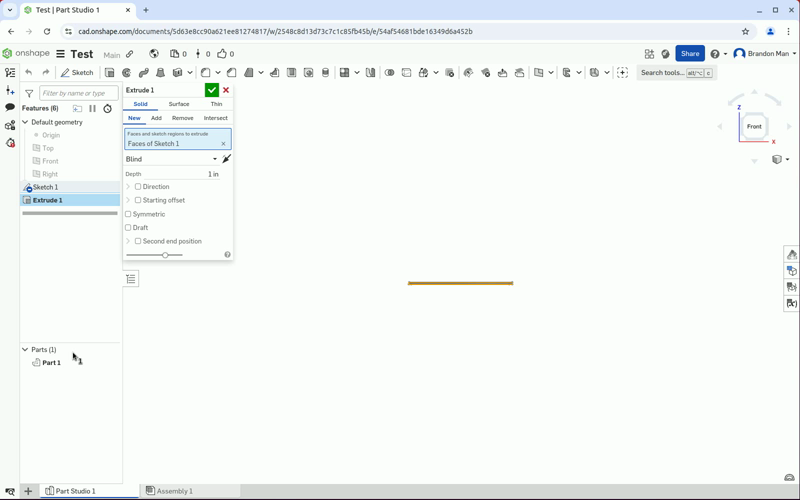
mouse_move(143, 106)
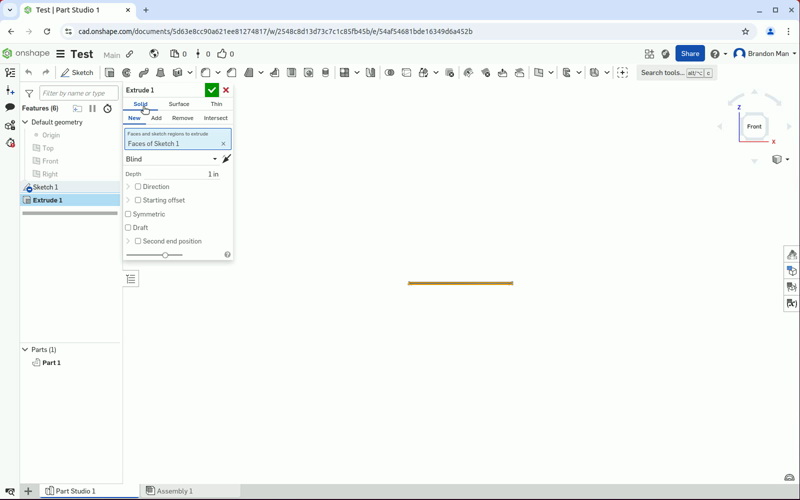
click(143, 106)
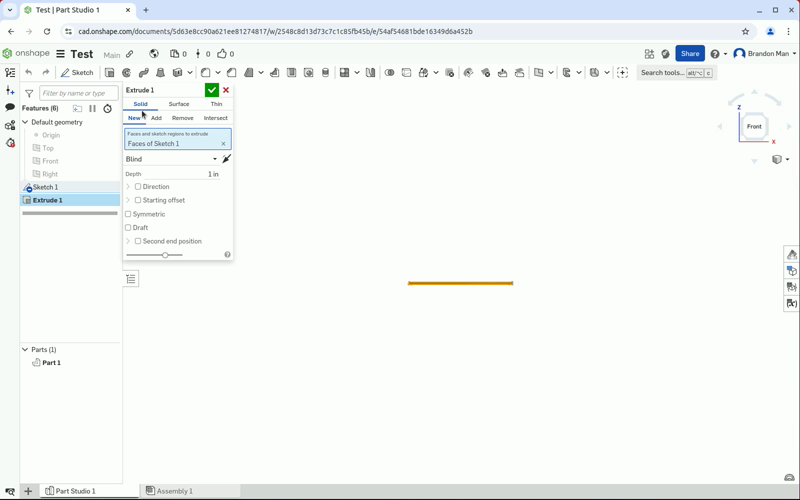
mouse_move(137, 120)
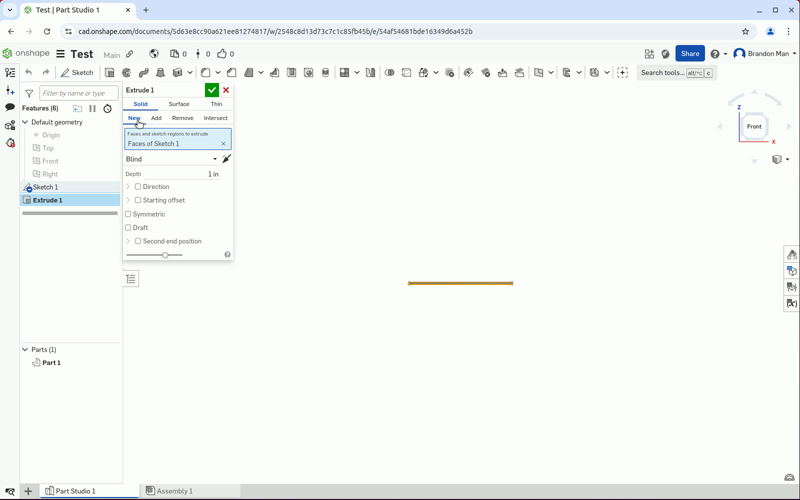
click(137, 120)
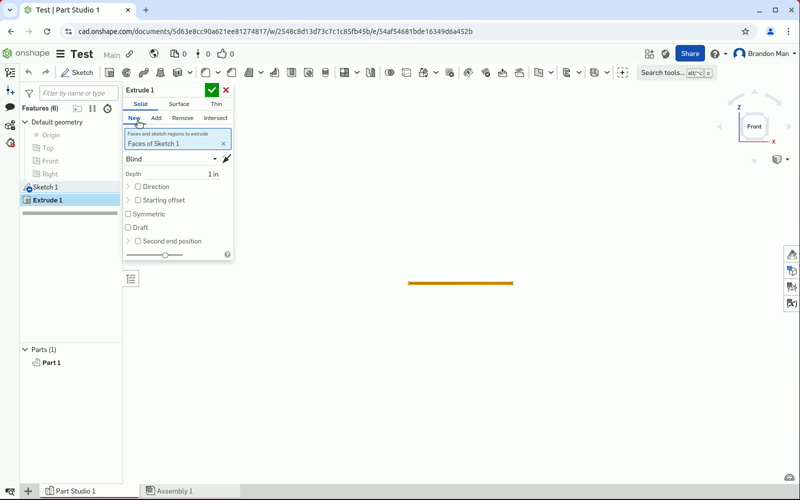
key(tab, 4)
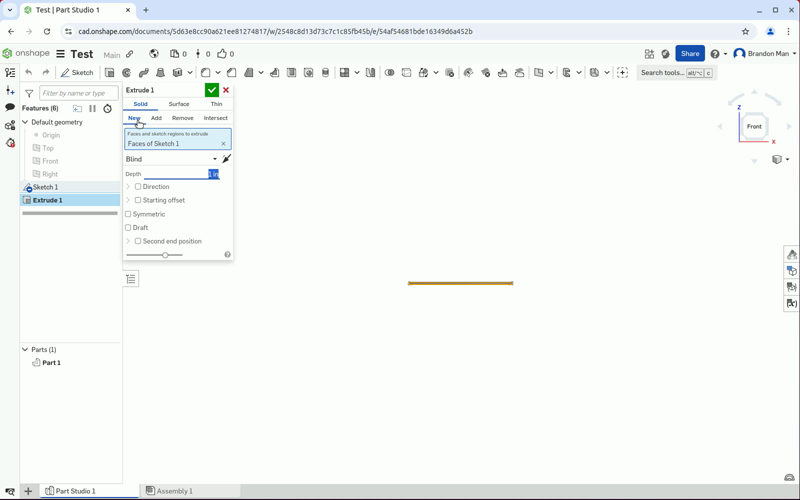
text(-17.813)
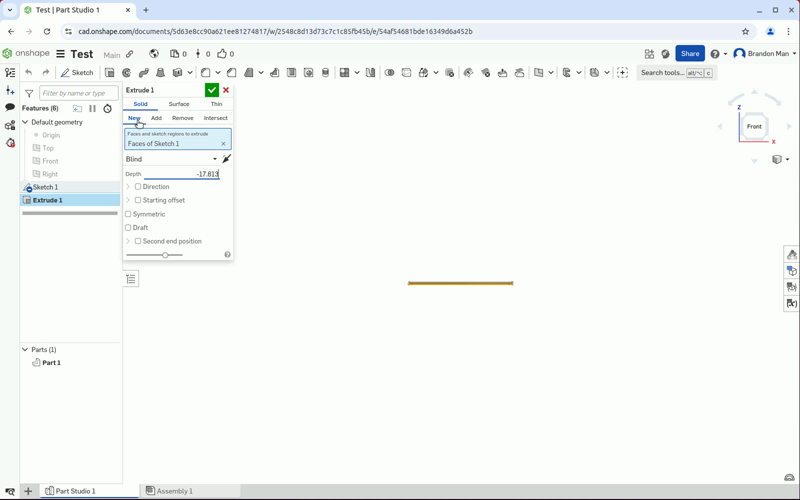
key(enter)
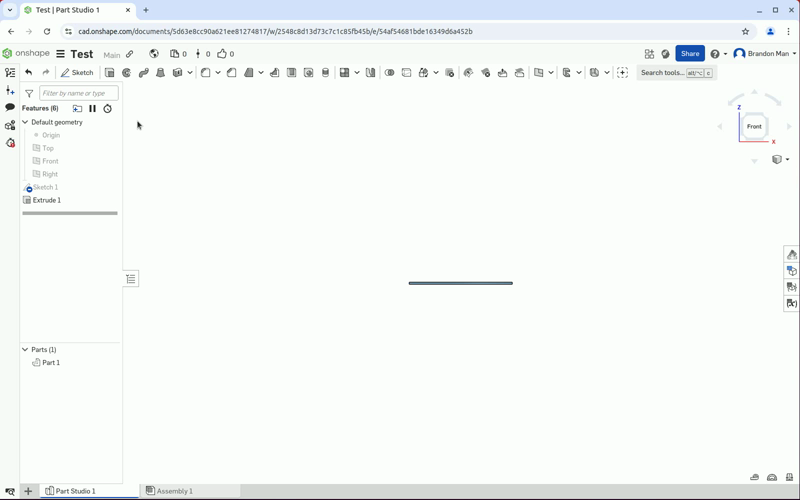
key(shift+h)
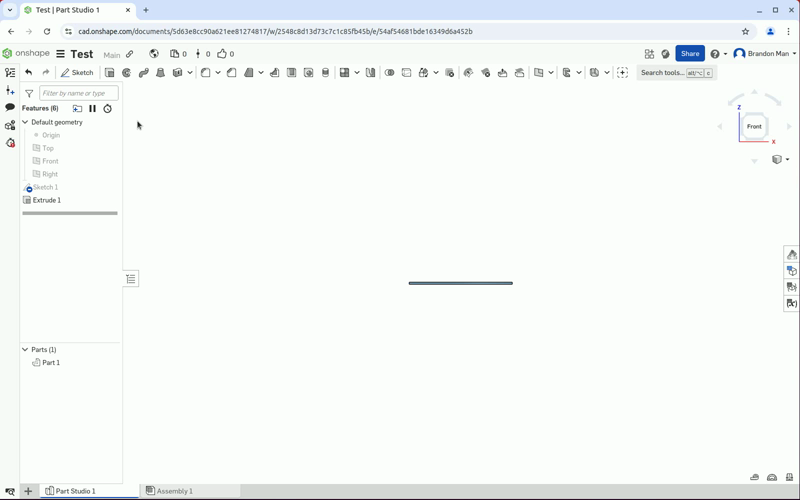
key(shift+h)
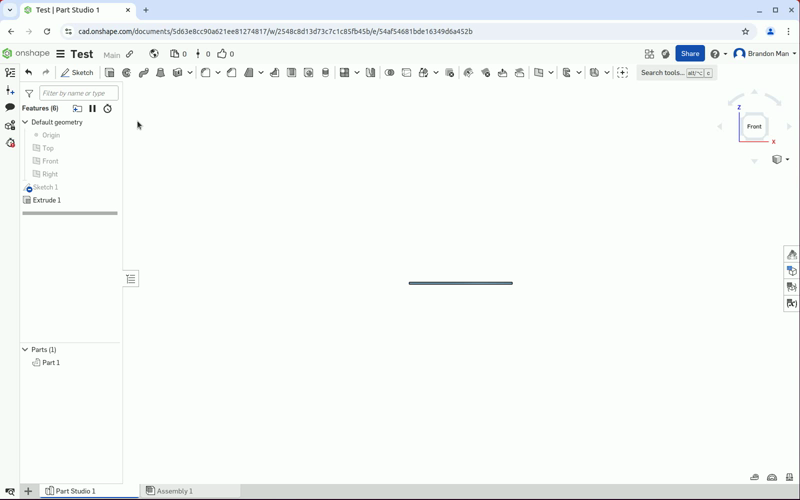
mouse_move(73, 189)
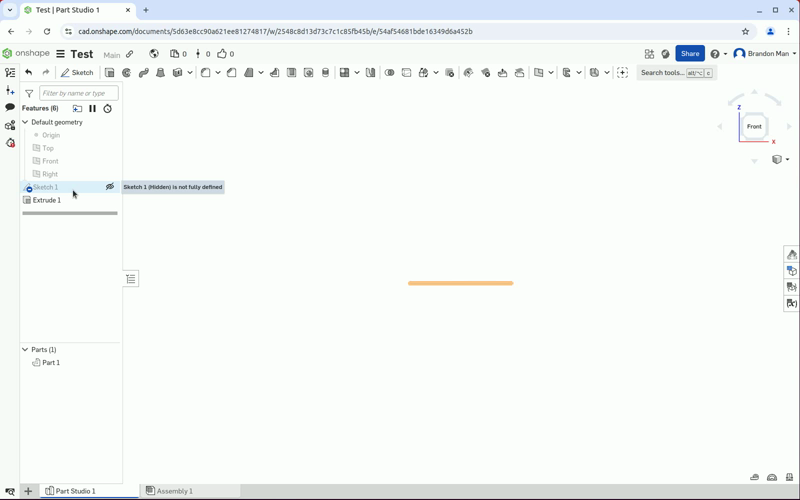
click(73, 189)
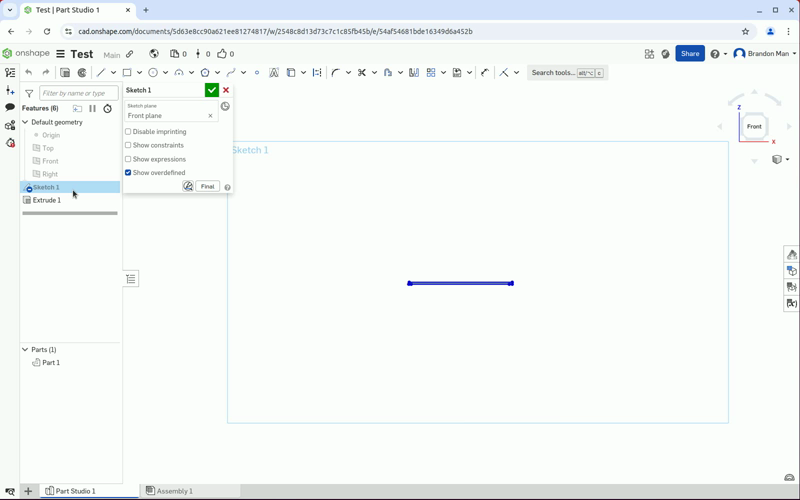
mouse_move(229, 92)
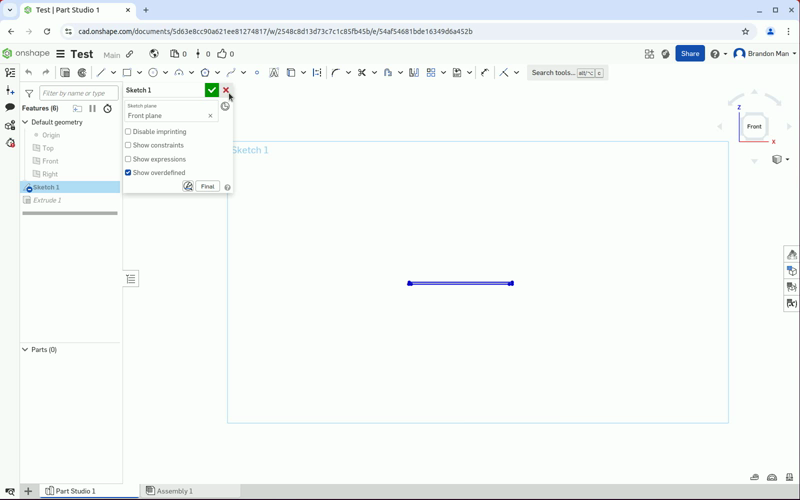
click(229, 92)
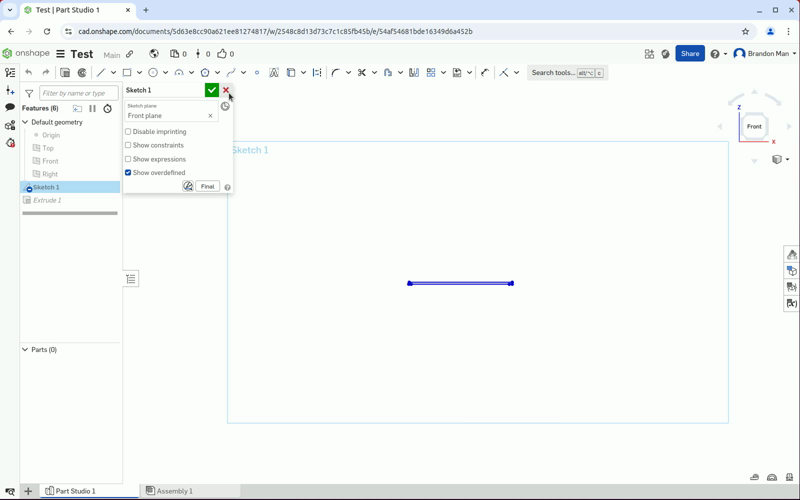
key(shift+s)
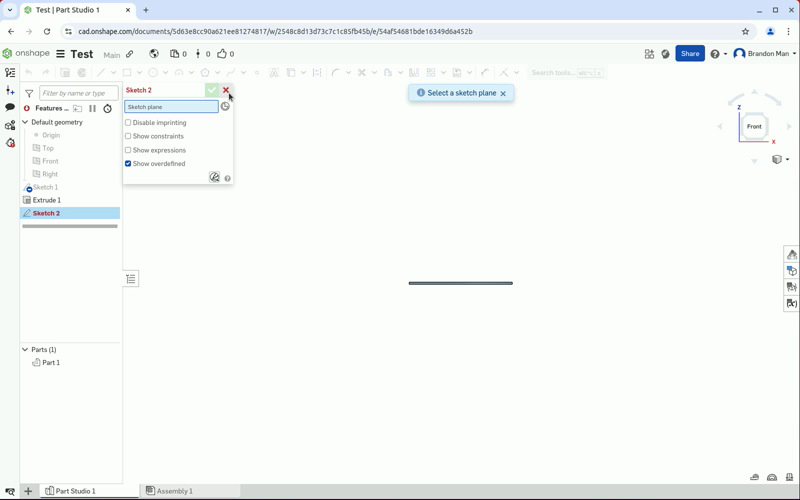
mouse_move(73, 163)
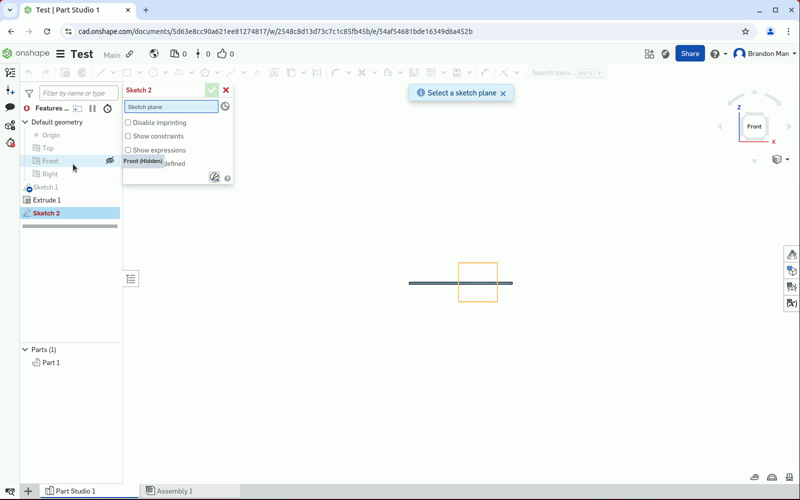
click(73, 163)
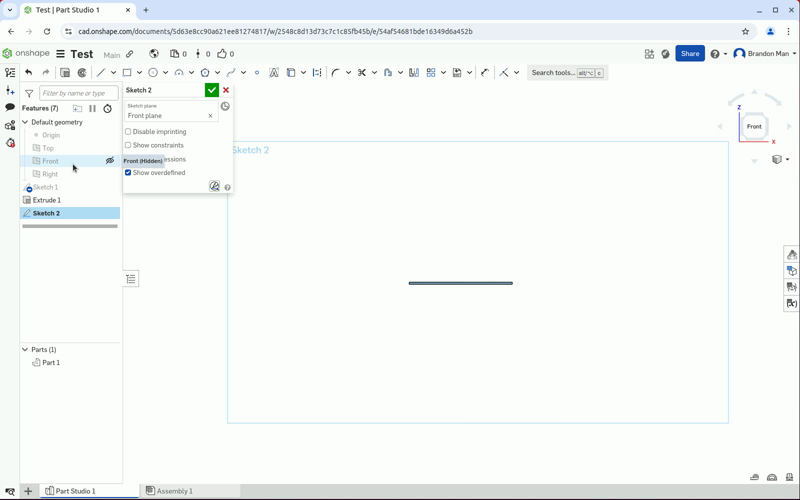
mouse_move(73, 352)
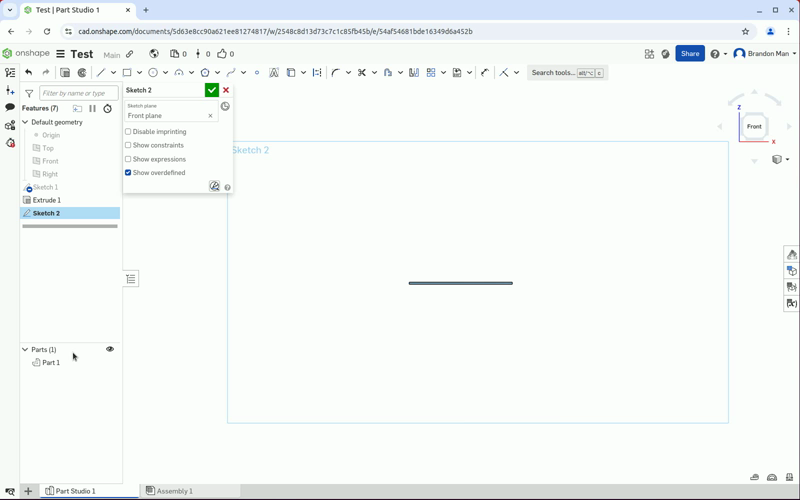
key(y)
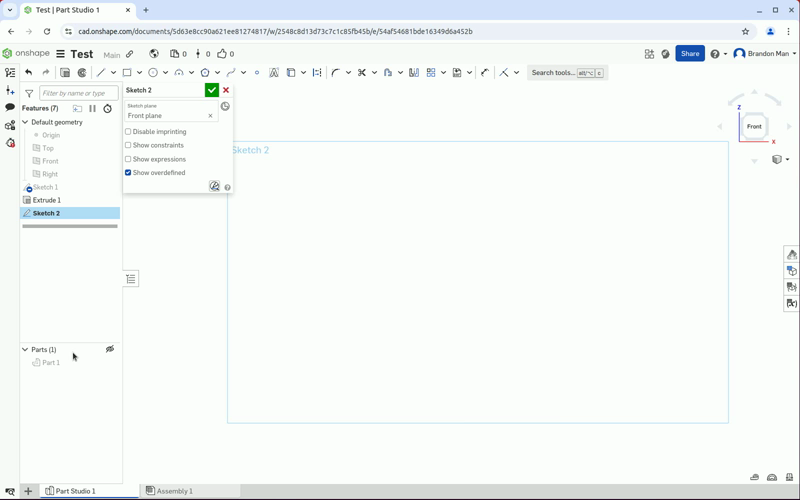
key(l)
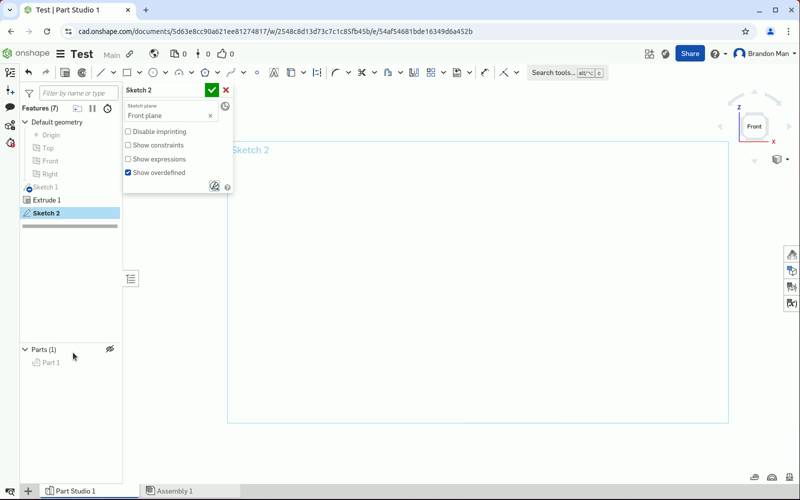
key_down(shift)
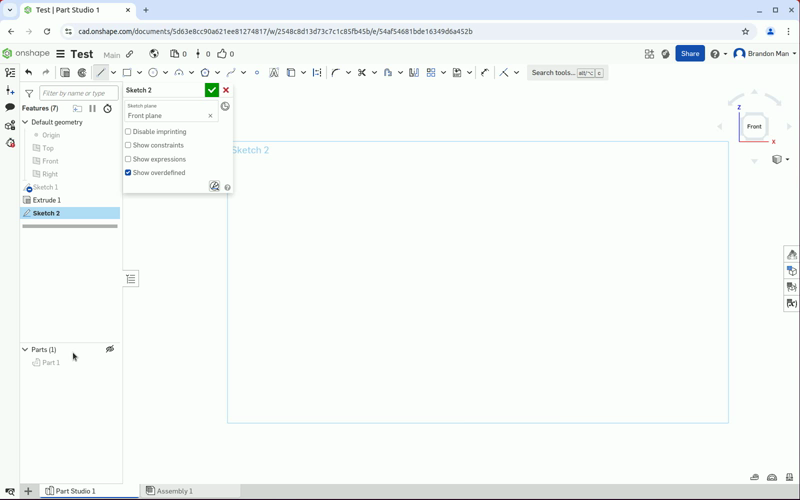
mouse_move(409, 395)
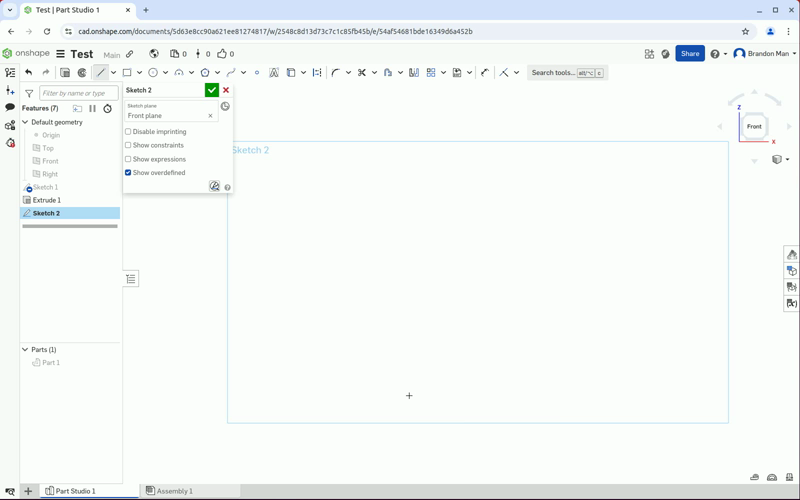
click(409, 395)
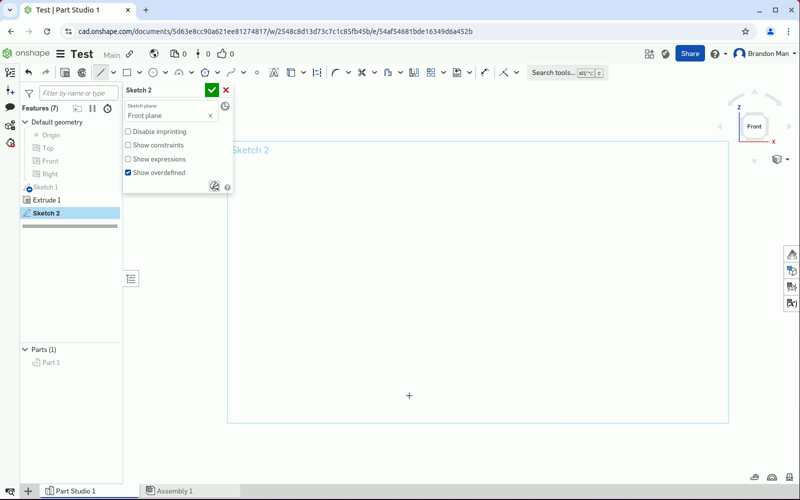
key_up(shift)
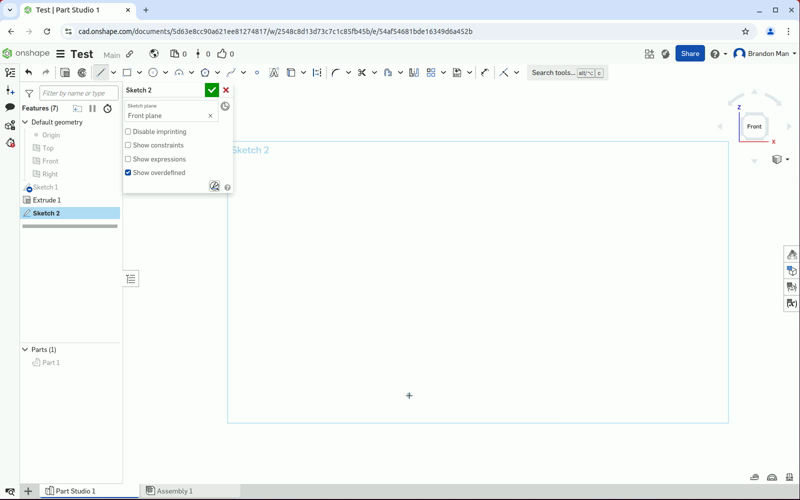
key_down(shift)
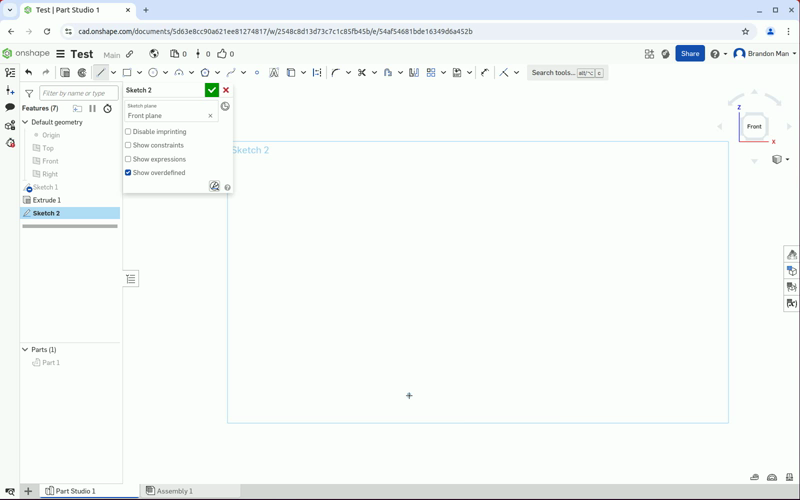
mouse_move(439, 395)
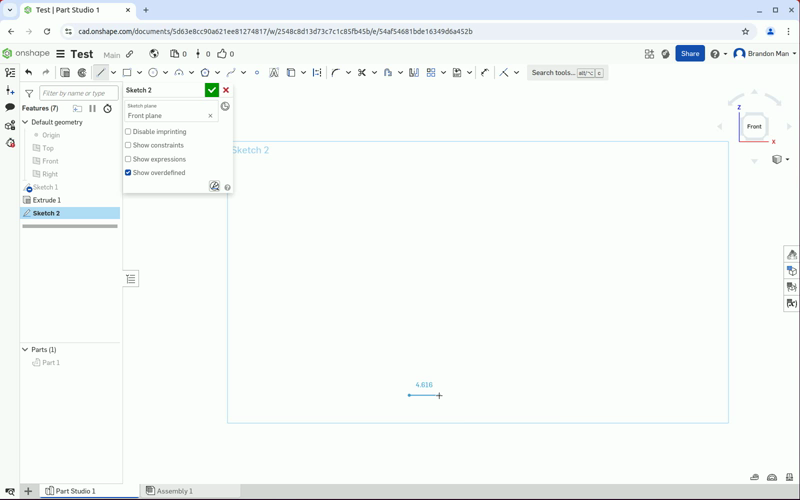
mouse_move(411, 395)
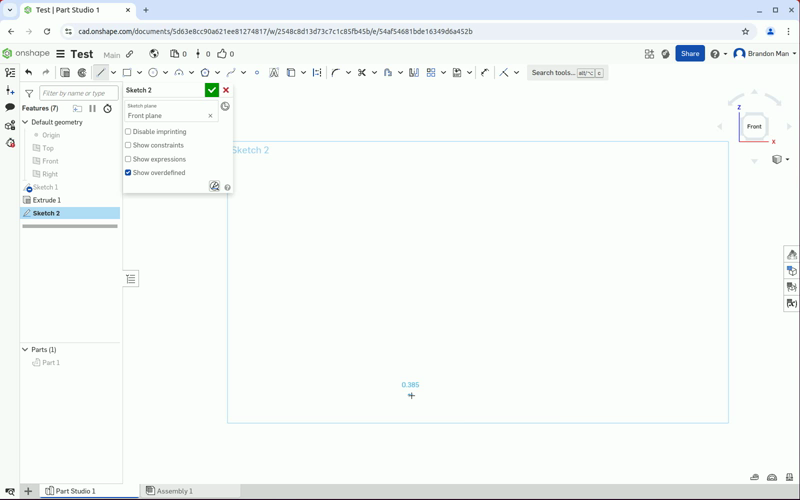
scroll(6)
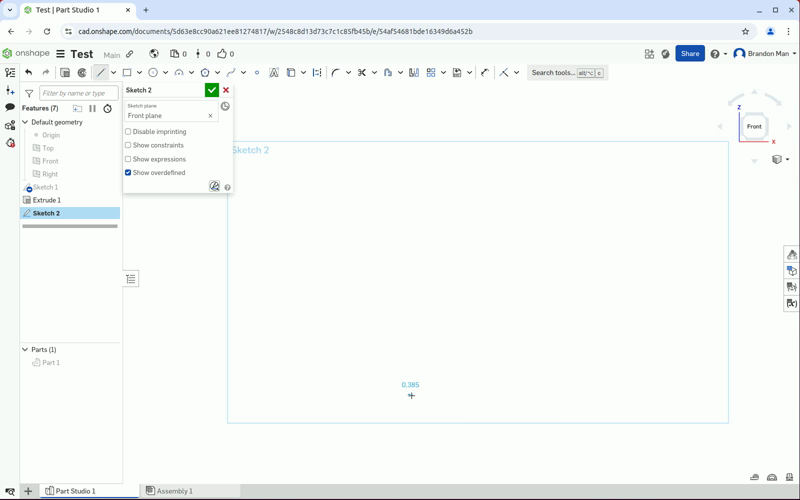
scroll(6)
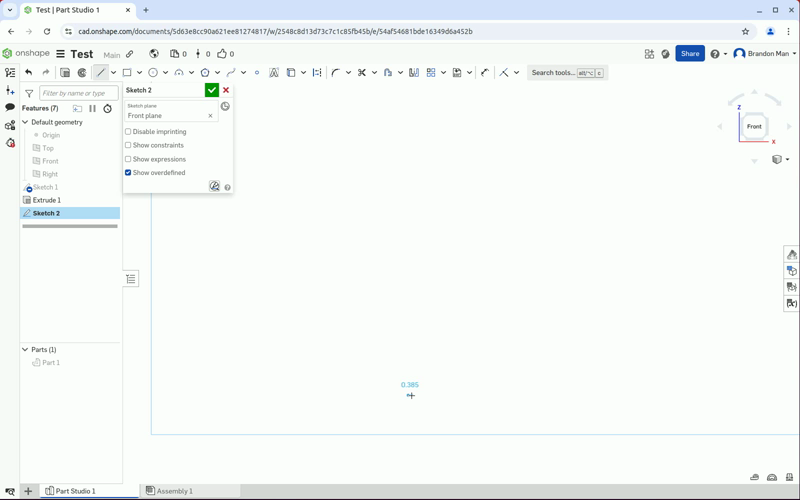
scroll(6)
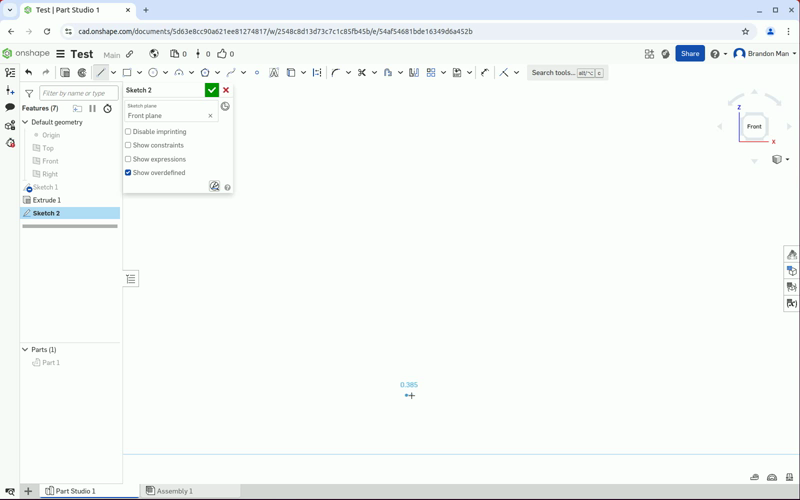
scroll(6)
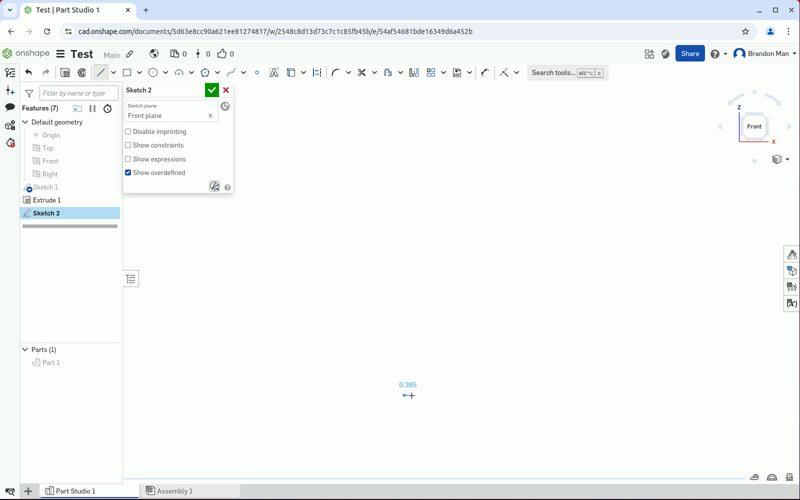
scroll(6)
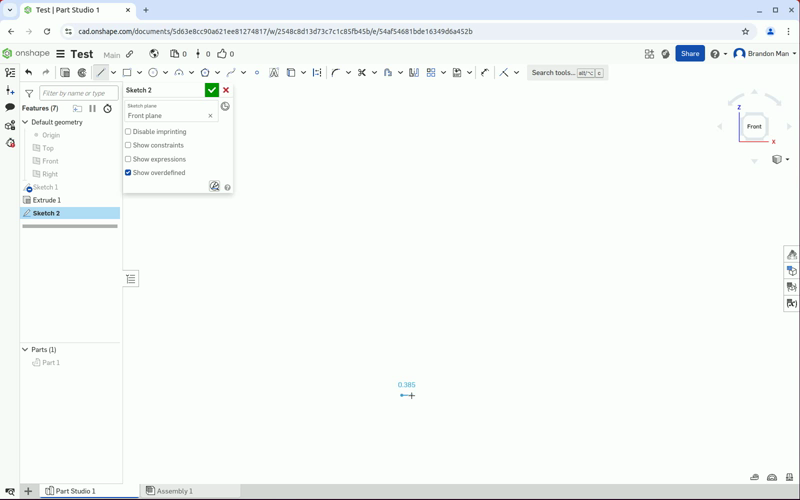
scroll(6)
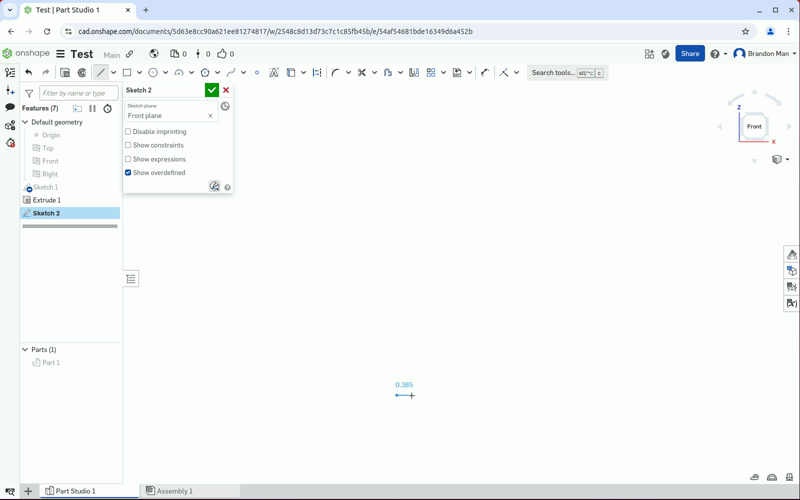
scroll(6)
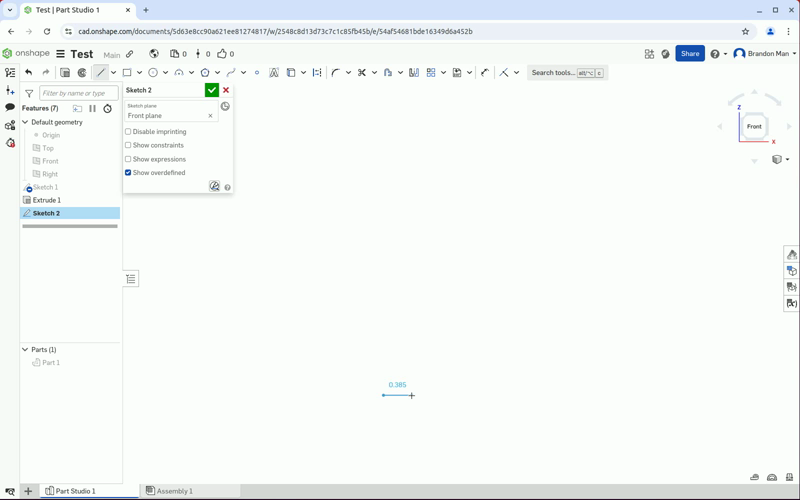
click(411, 395)
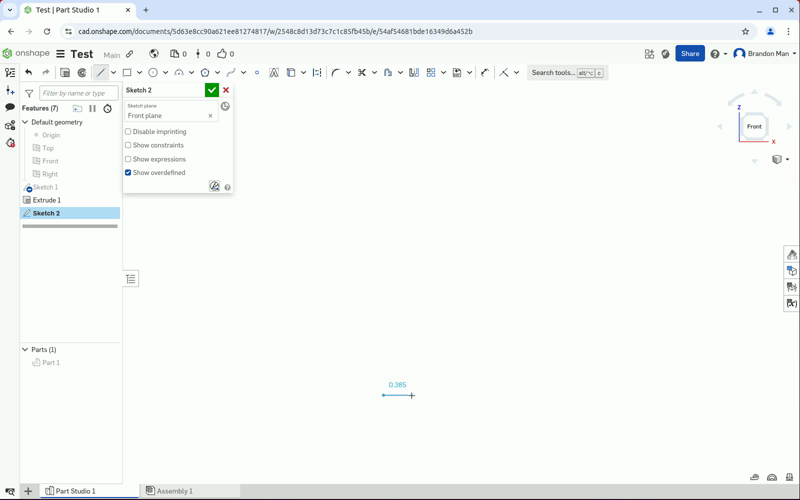
scroll(-6)
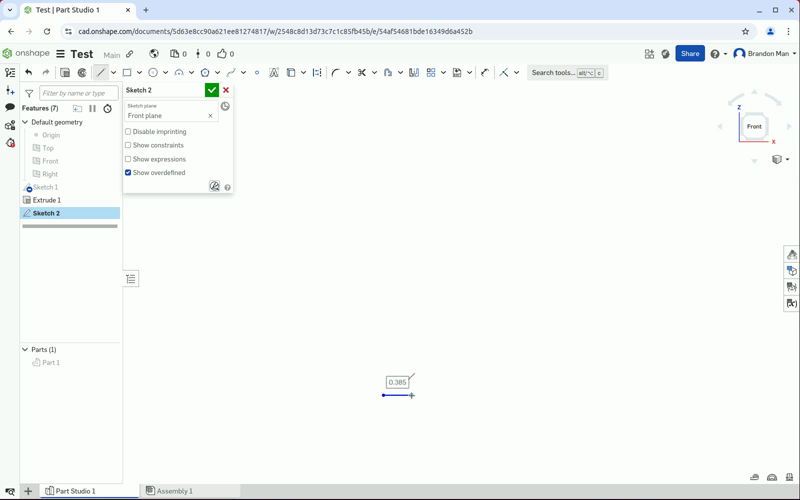
scroll(-6)
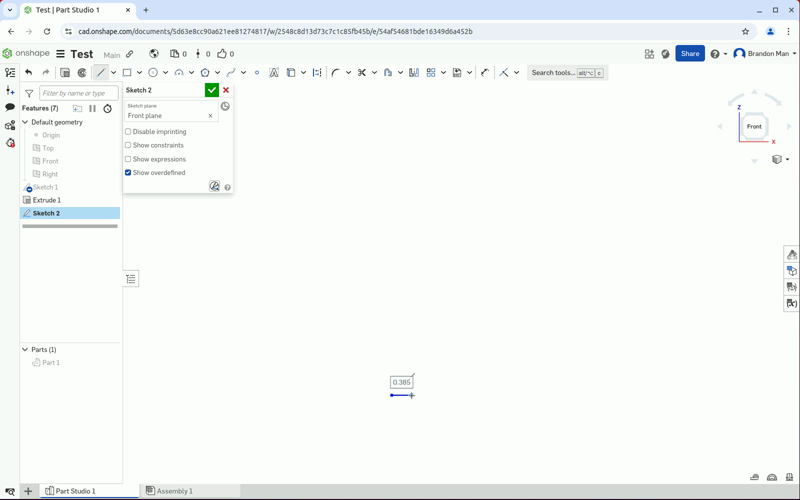
scroll(-6)
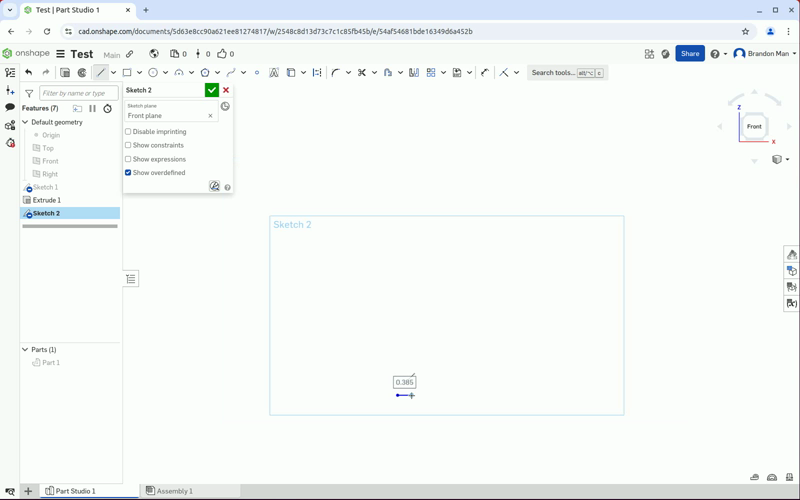
scroll(-6)
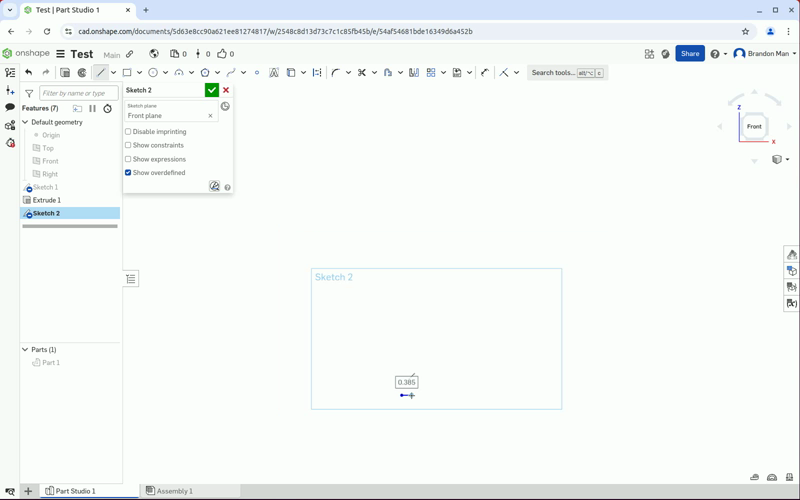
scroll(-6)
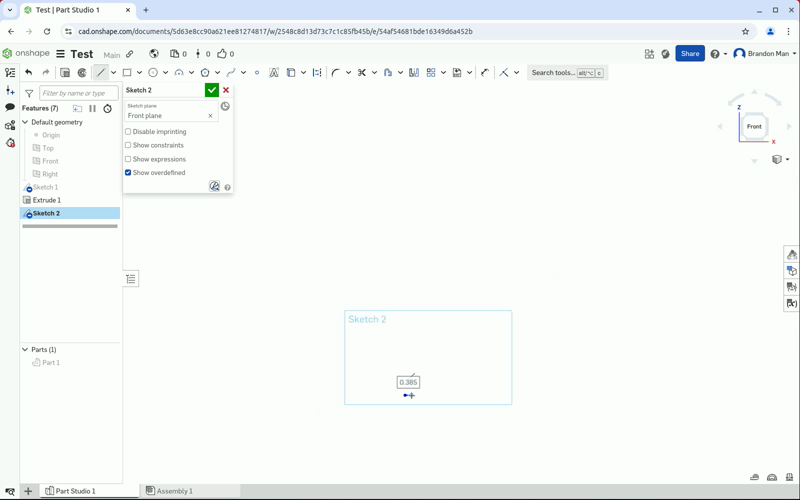
scroll(-6)
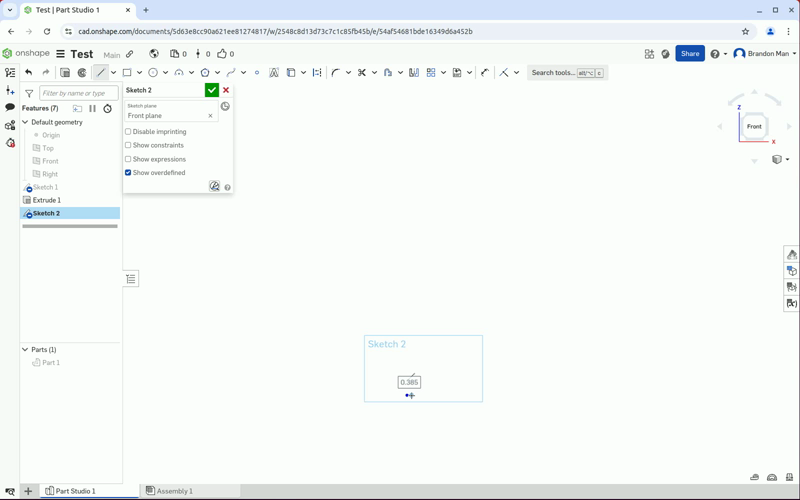
scroll(-6)
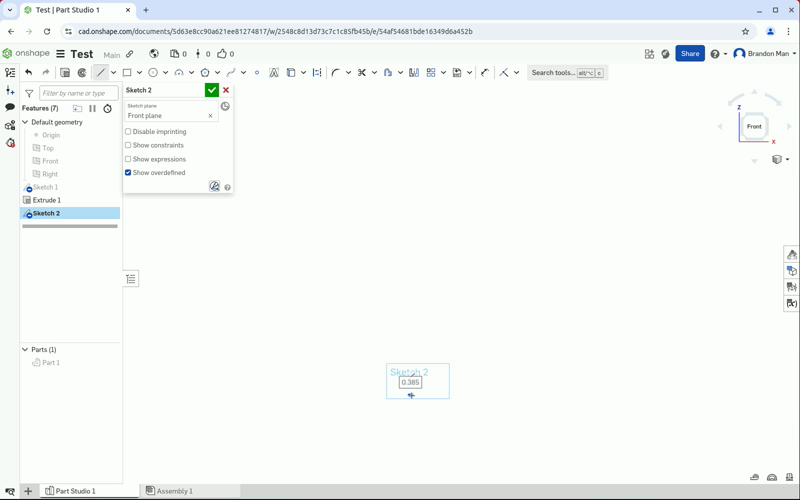
key_up(shift)
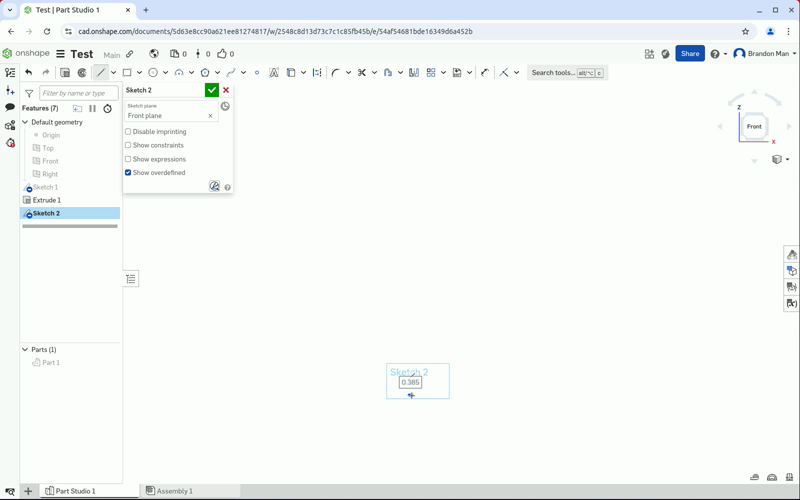
key_down(shift)
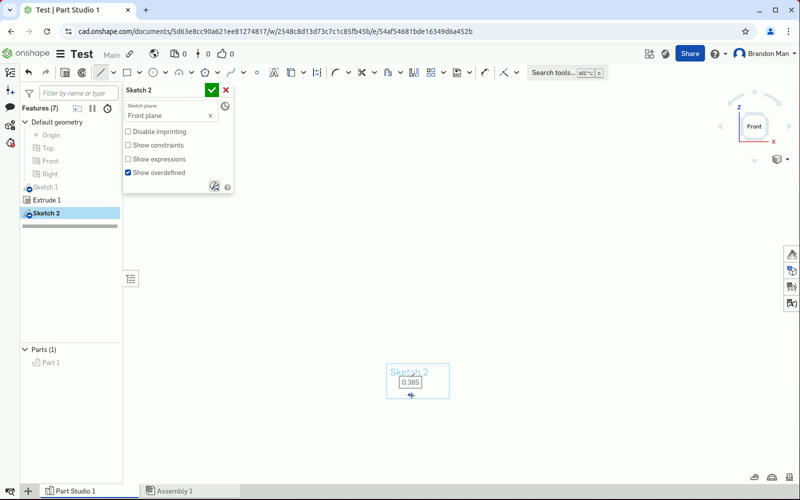
mouse_move(441, 395)
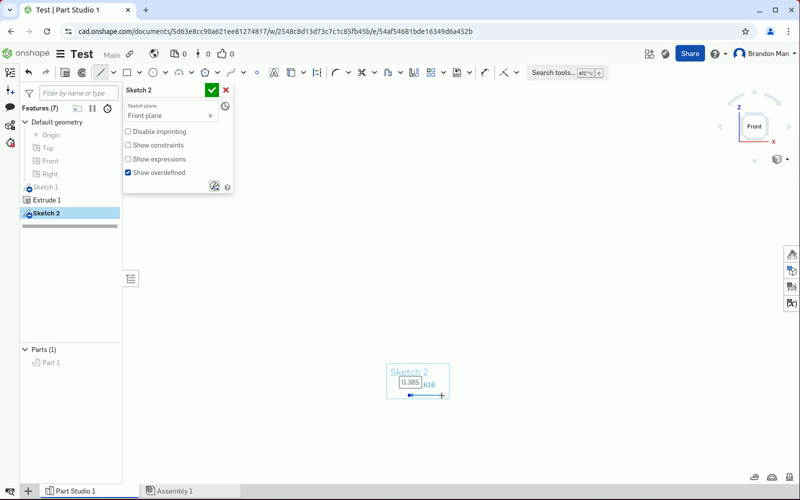
mouse_move(411, 393)
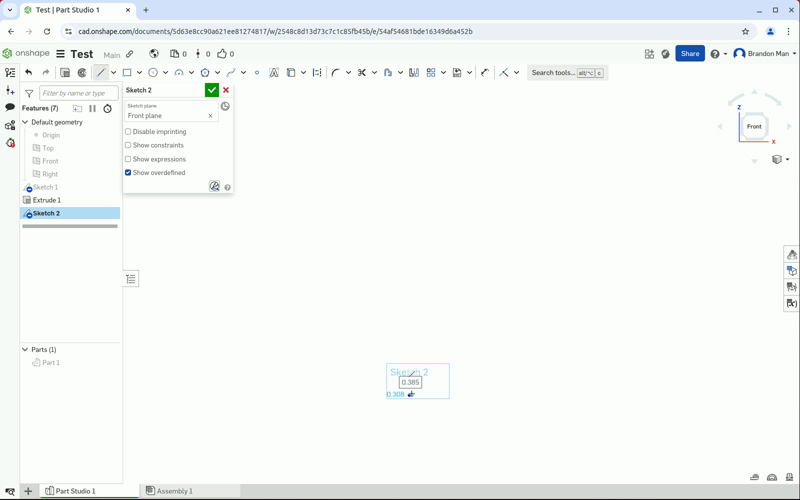
scroll(6)
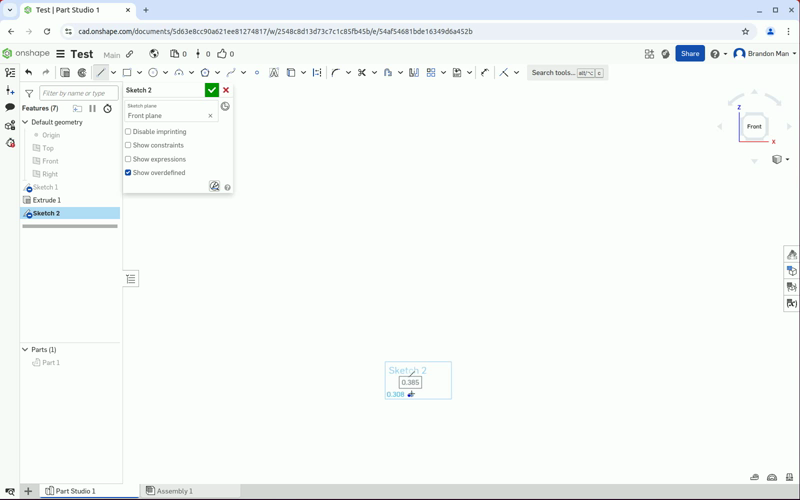
scroll(6)
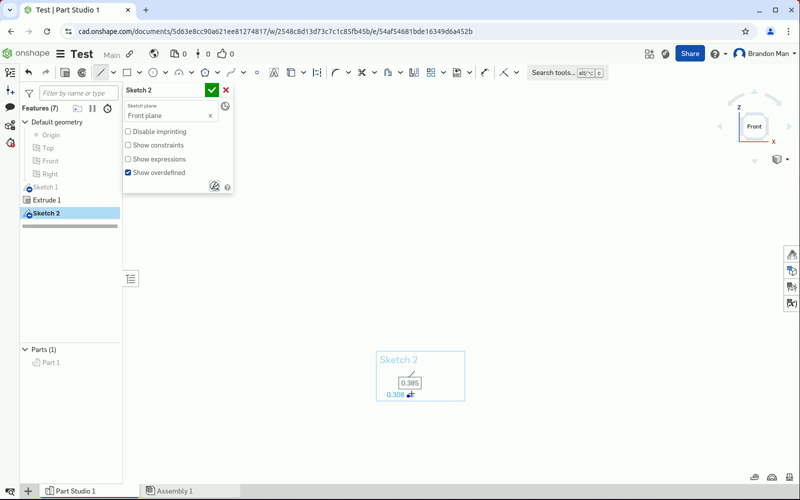
scroll(6)
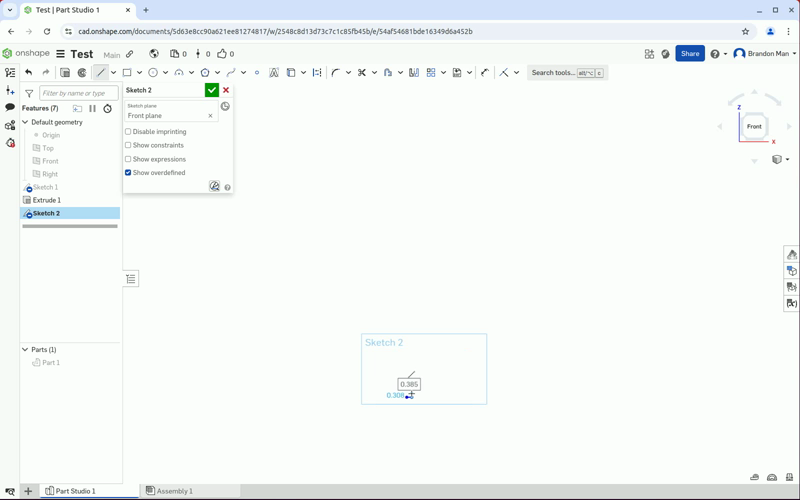
scroll(6)
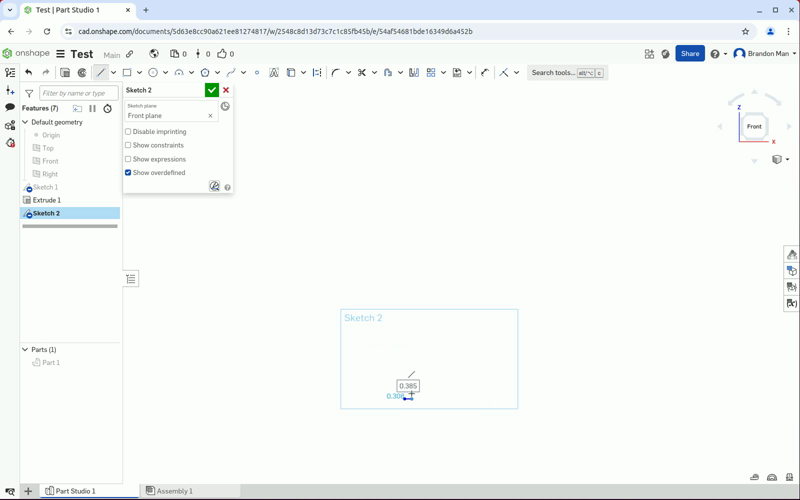
scroll(6)
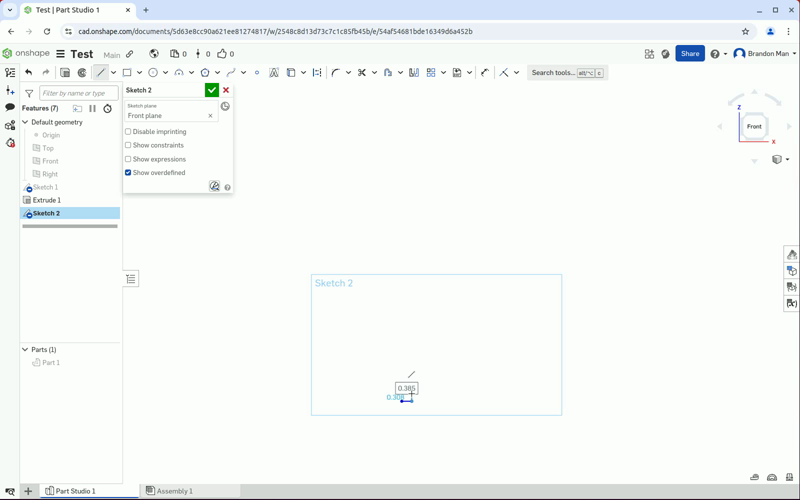
scroll(6)
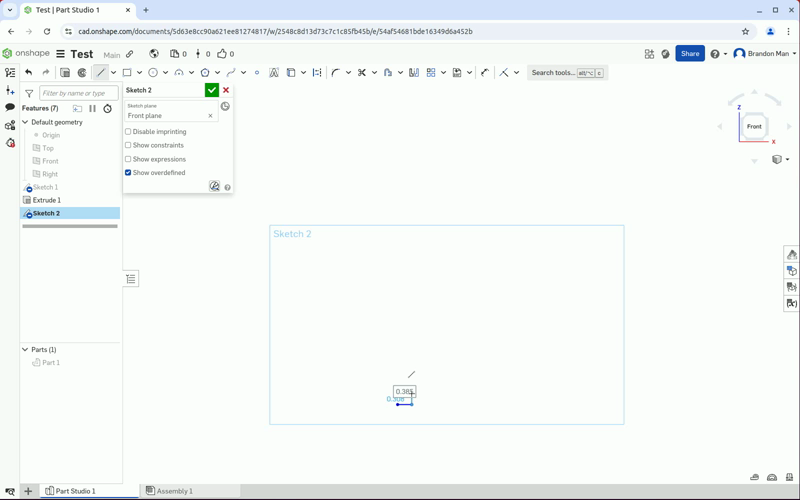
scroll(6)
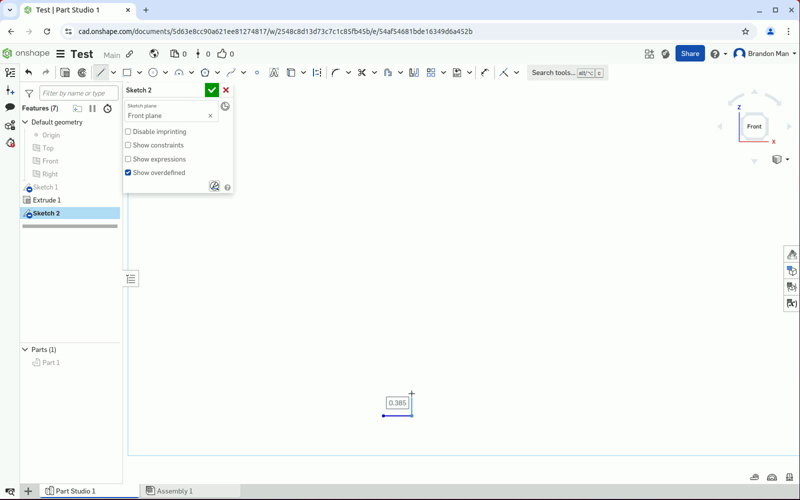
click(411, 393)
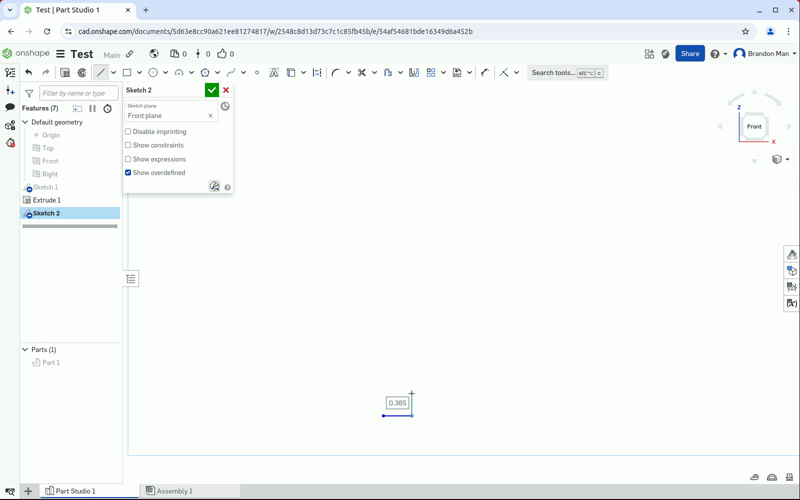
scroll(-6)
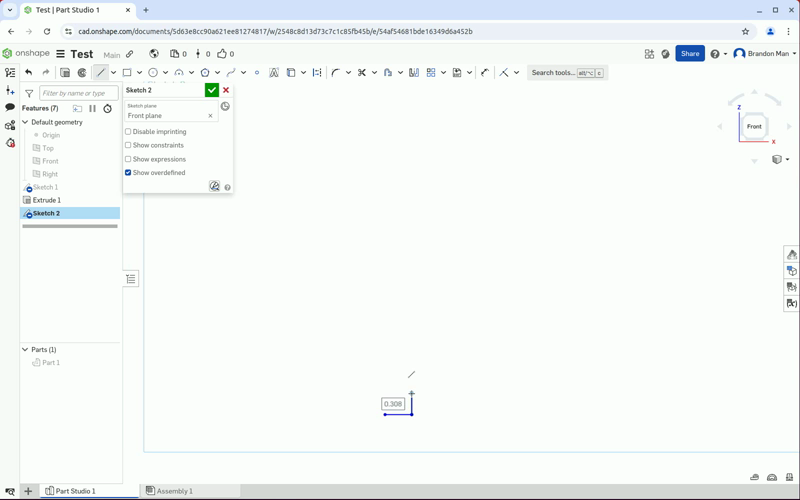
scroll(-6)
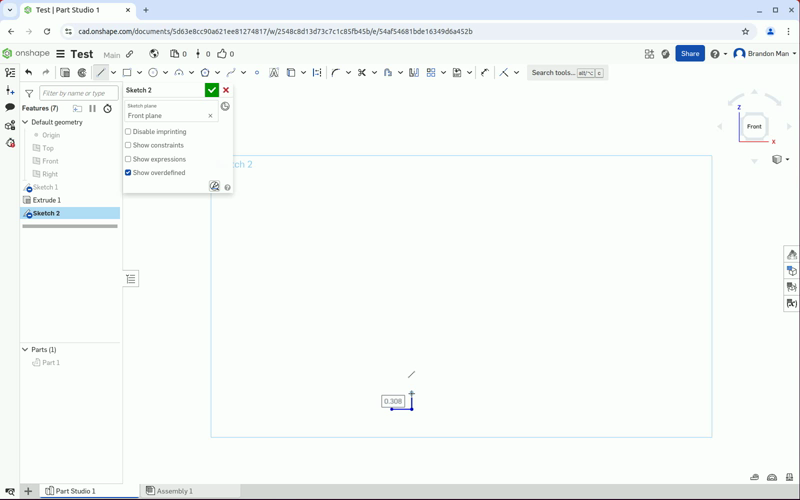
scroll(-6)
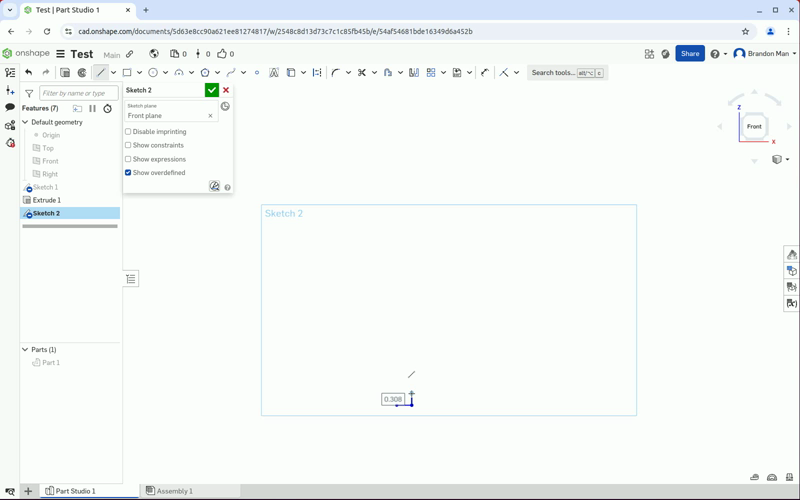
scroll(-6)
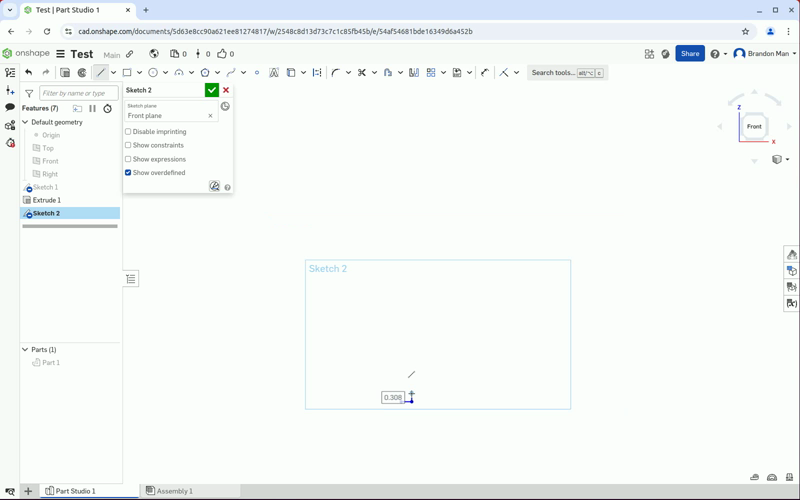
scroll(-6)
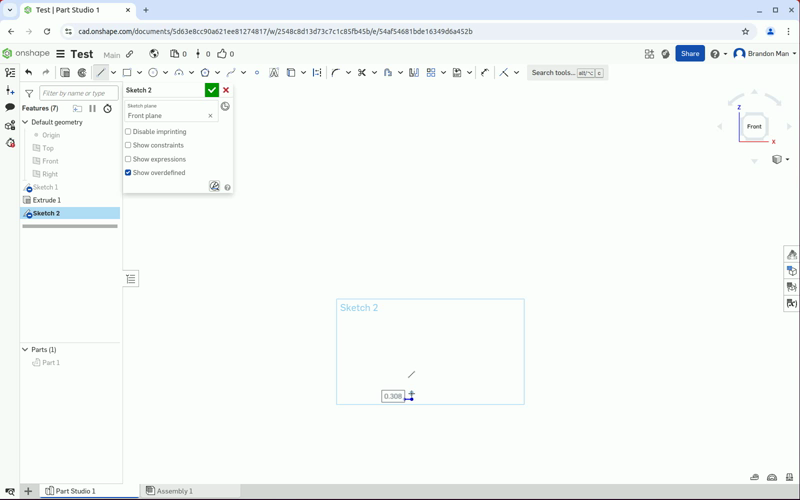
scroll(-6)
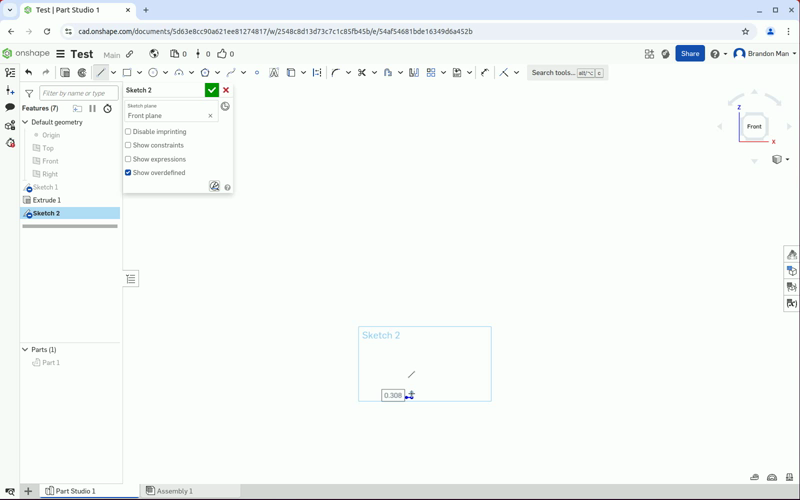
scroll(-6)
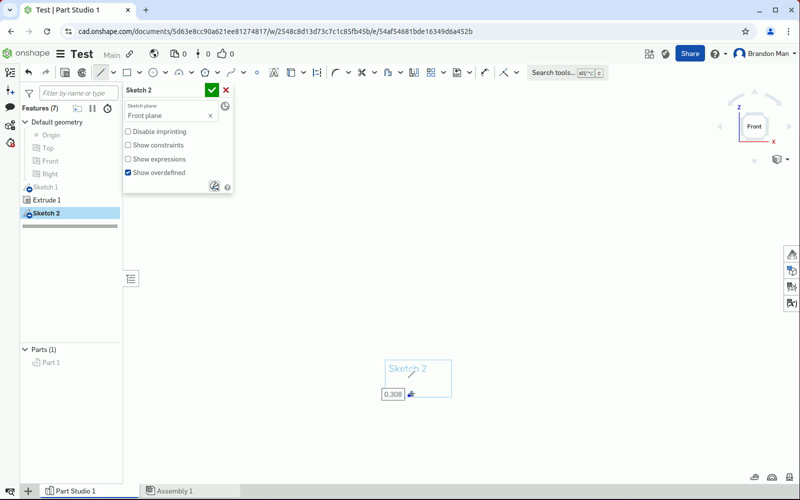
key_up(shift)
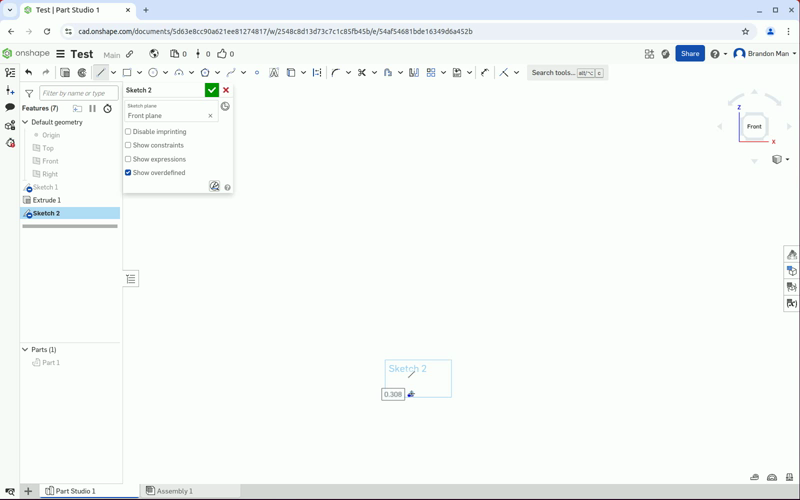
key_down(shift)
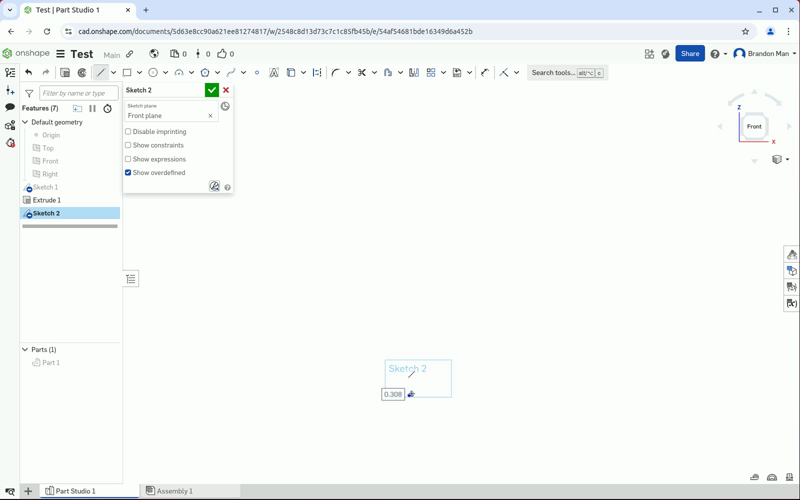
mouse_move(441, 393)
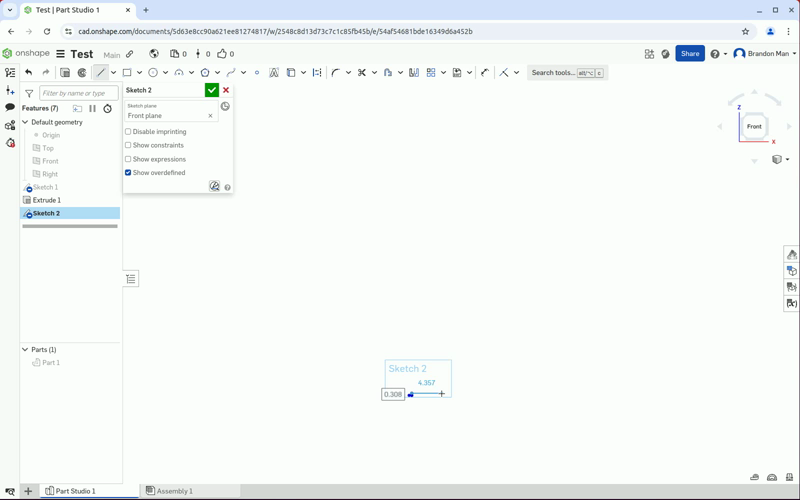
mouse_move(411, 384)
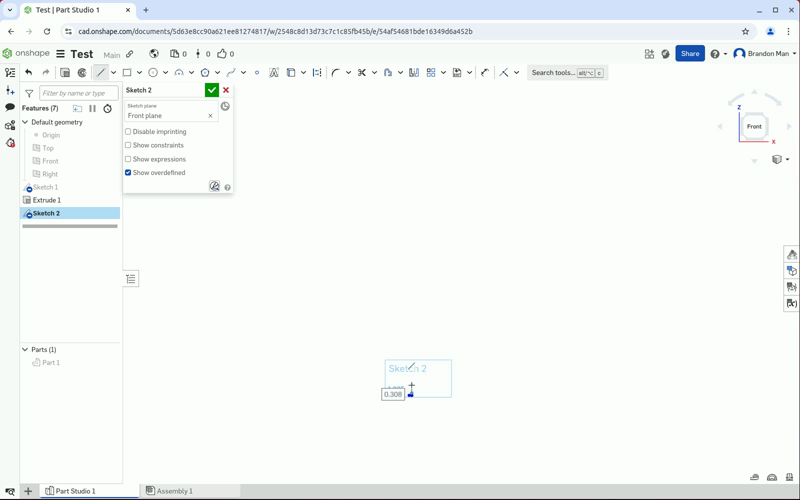
click(411, 384)
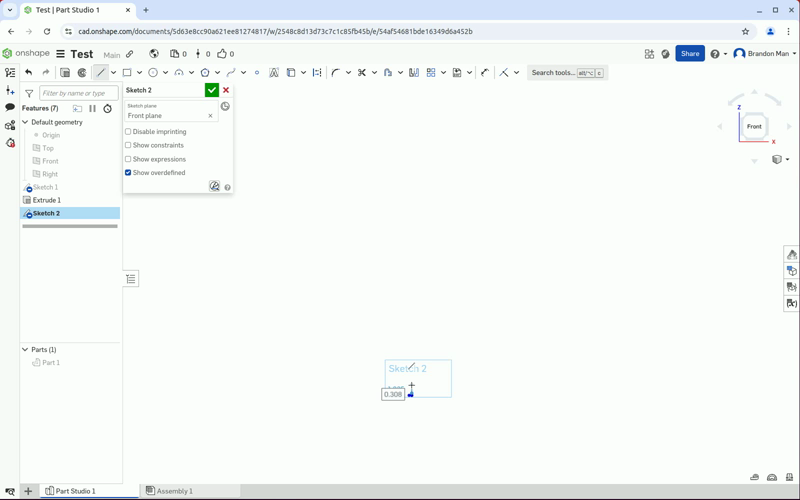
key_up(shift)
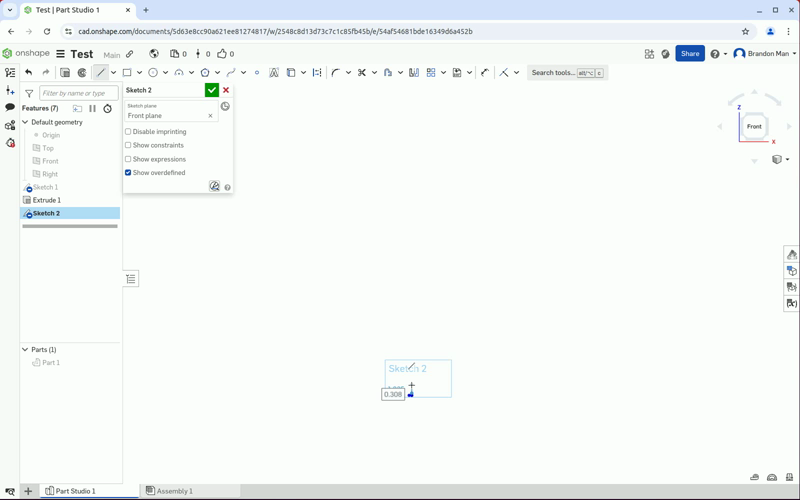
key_down(shift)
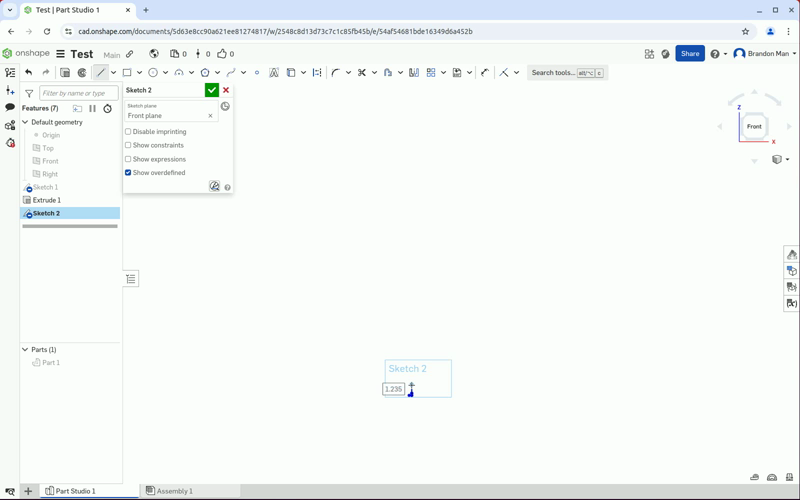
mouse_move(441, 384)
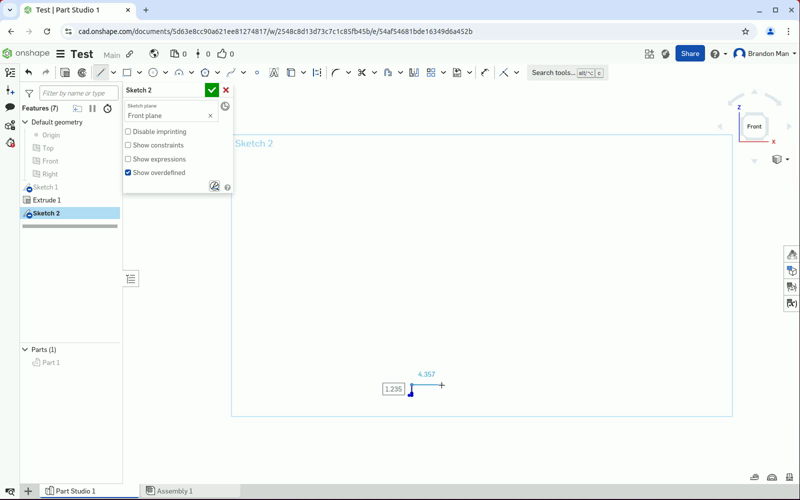
mouse_move(411, 381)
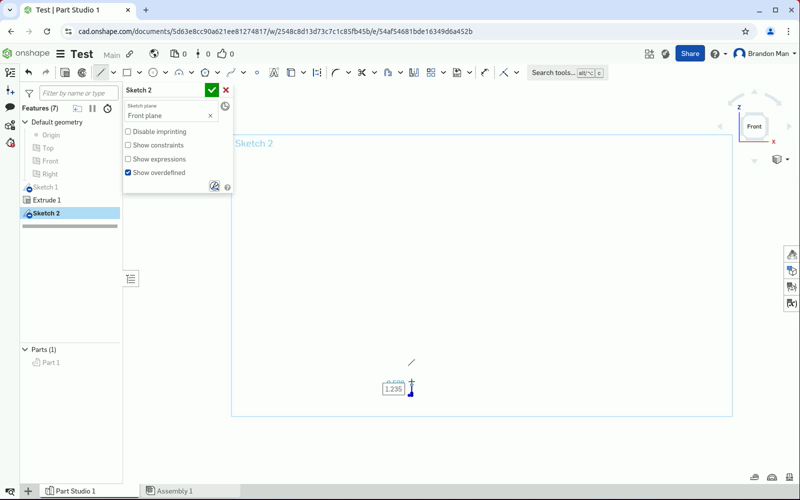
scroll(6)
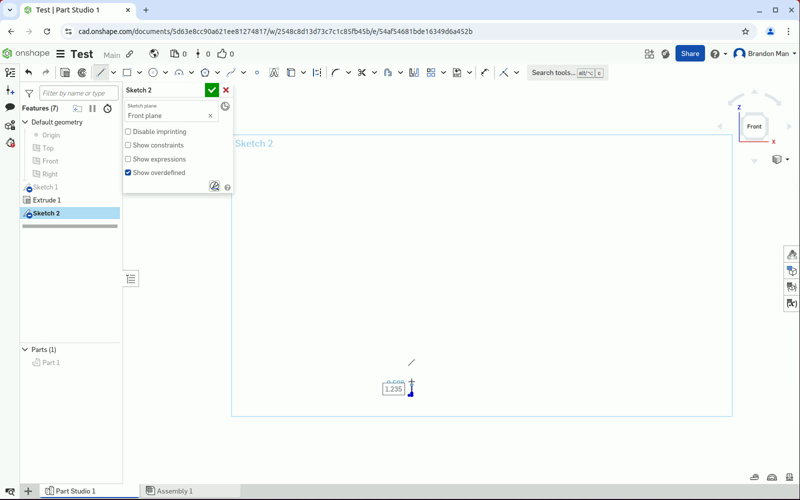
scroll(6)
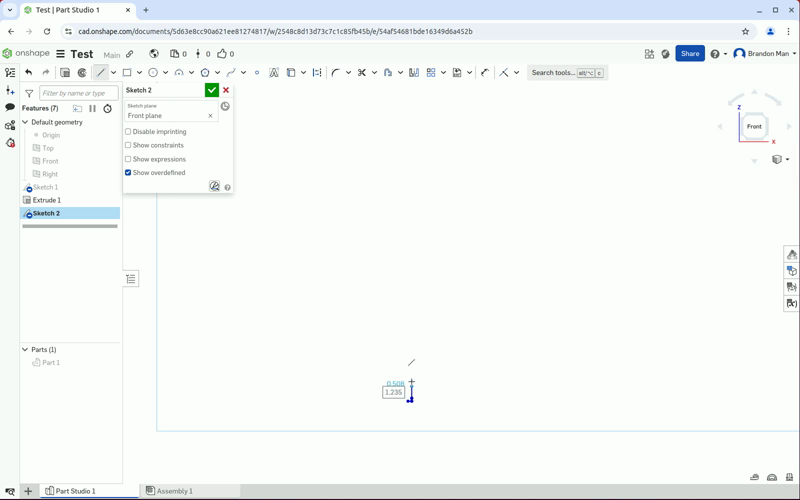
scroll(6)
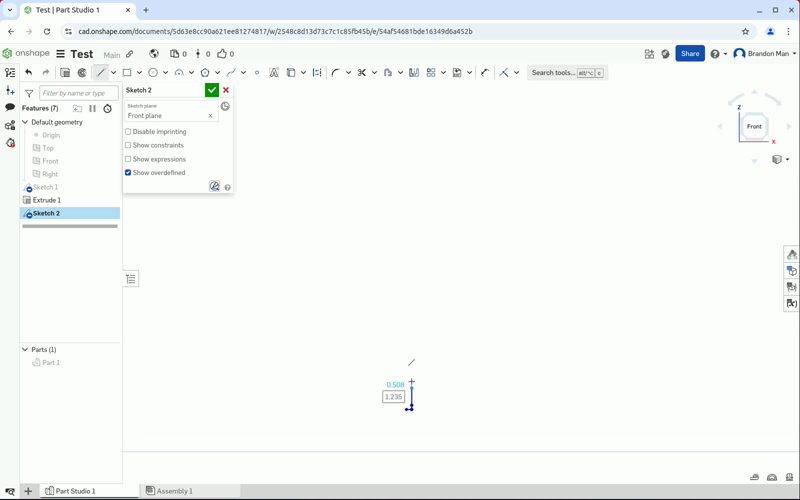
scroll(6)
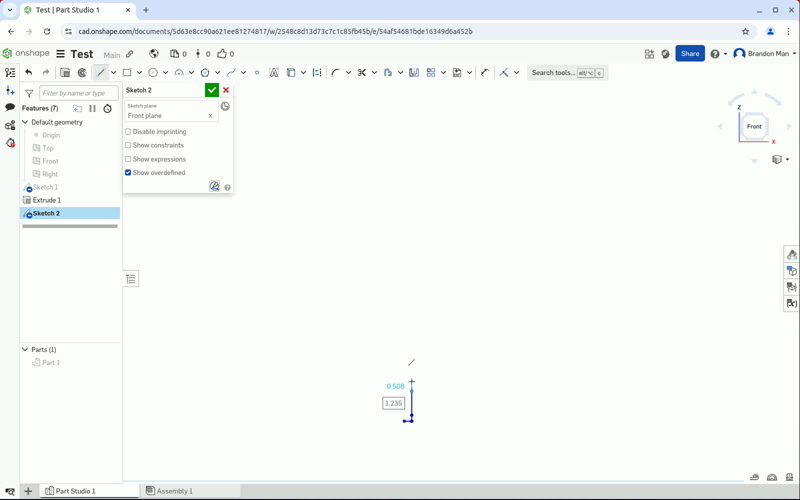
scroll(6)
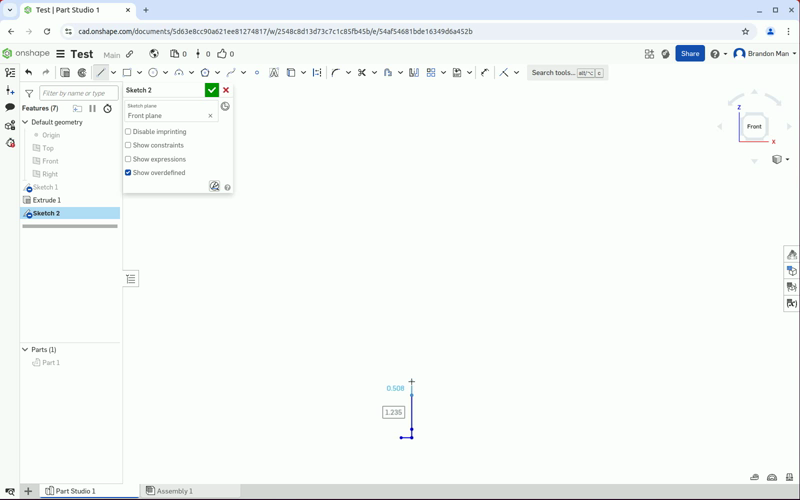
scroll(6)
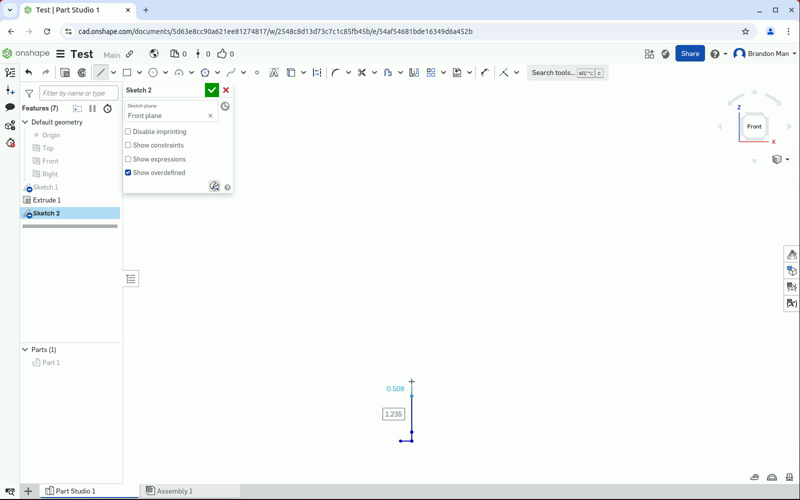
scroll(6)
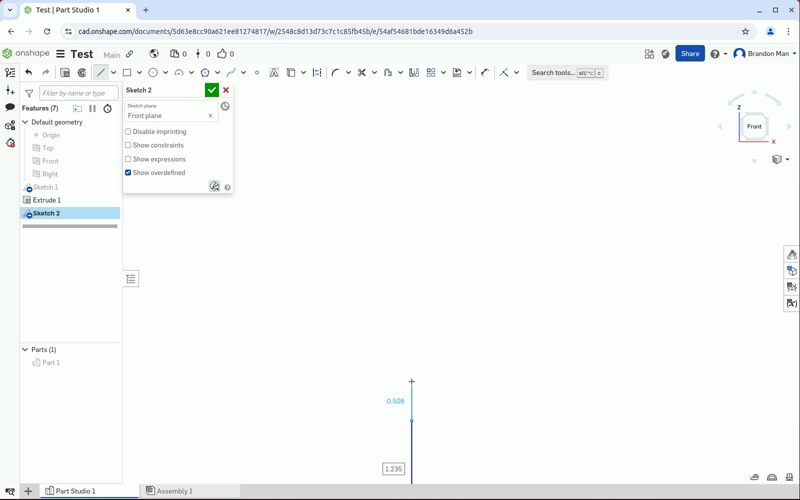
click(411, 381)
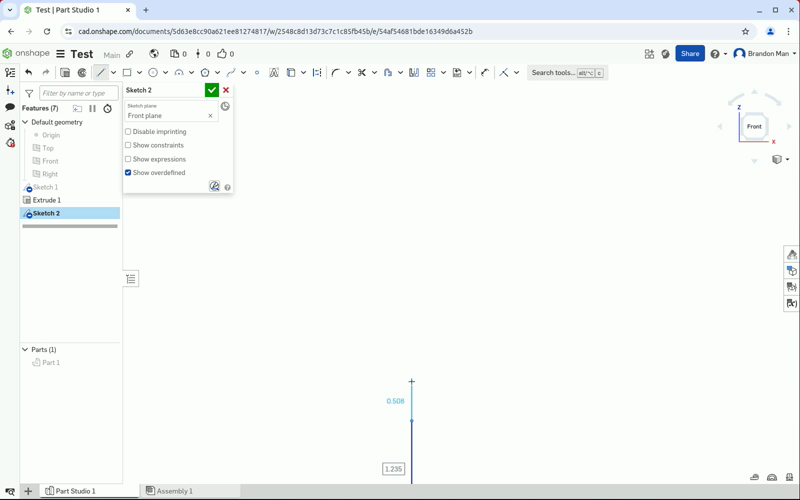
scroll(-6)
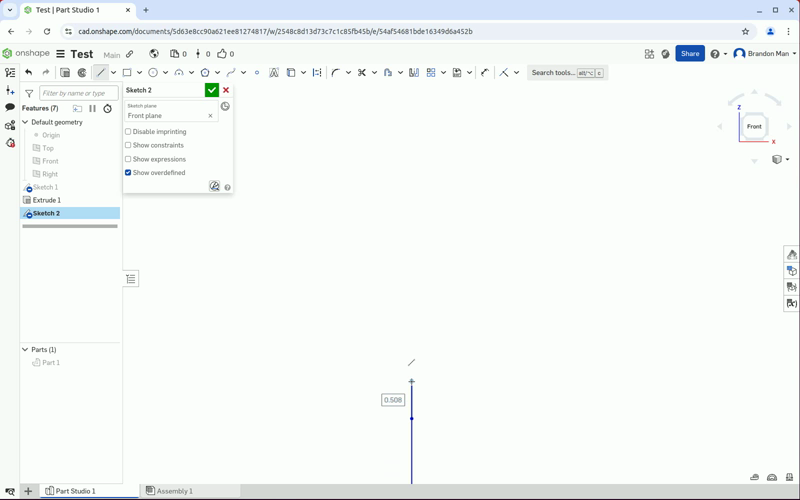
scroll(-6)
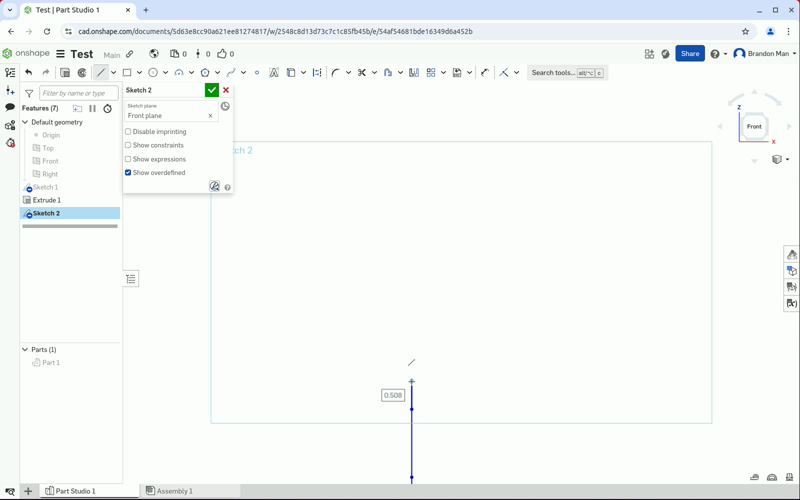
scroll(-6)
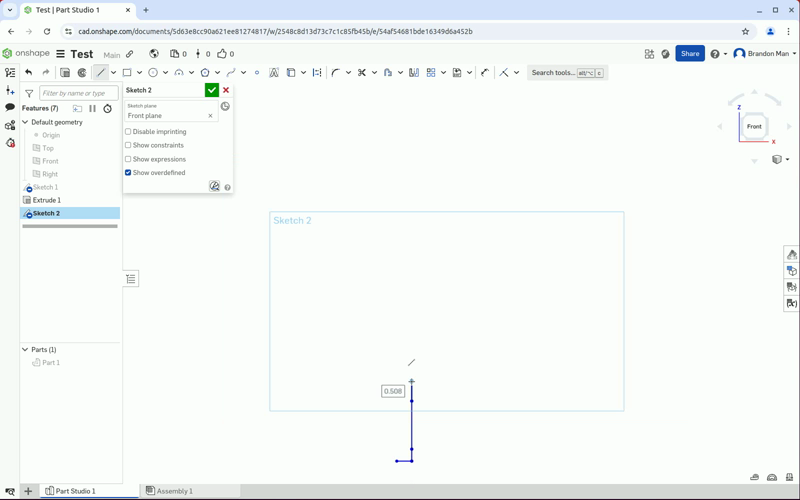
scroll(-6)
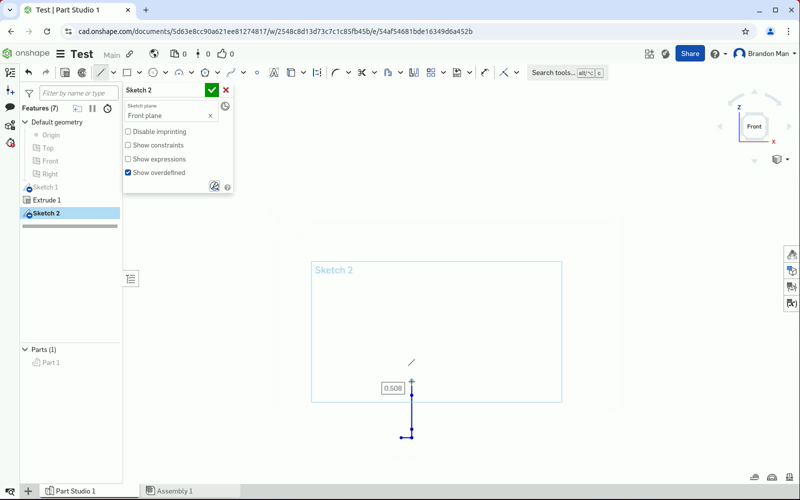
scroll(-6)
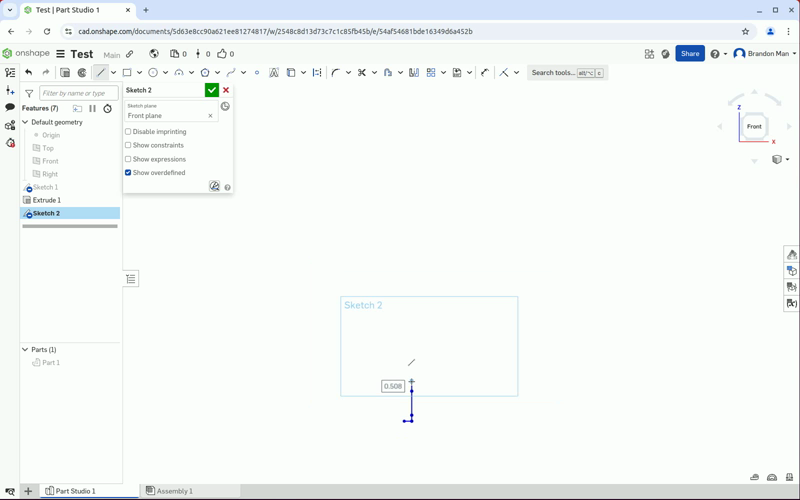
scroll(-6)
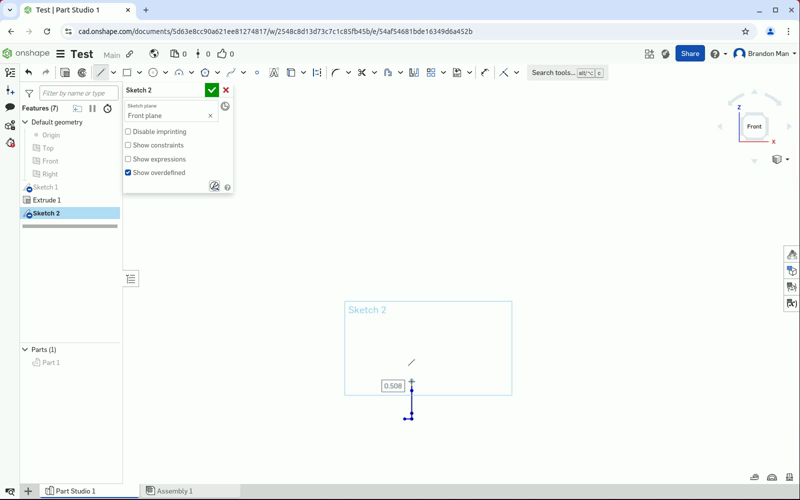
scroll(-6)
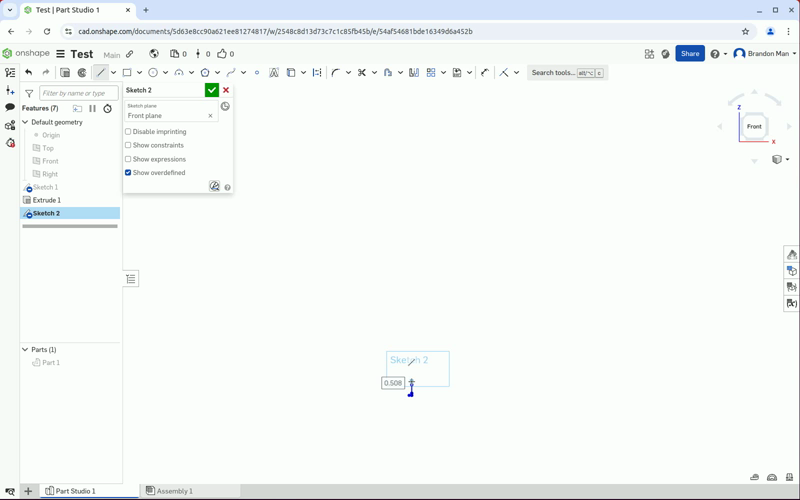
key_up(shift)
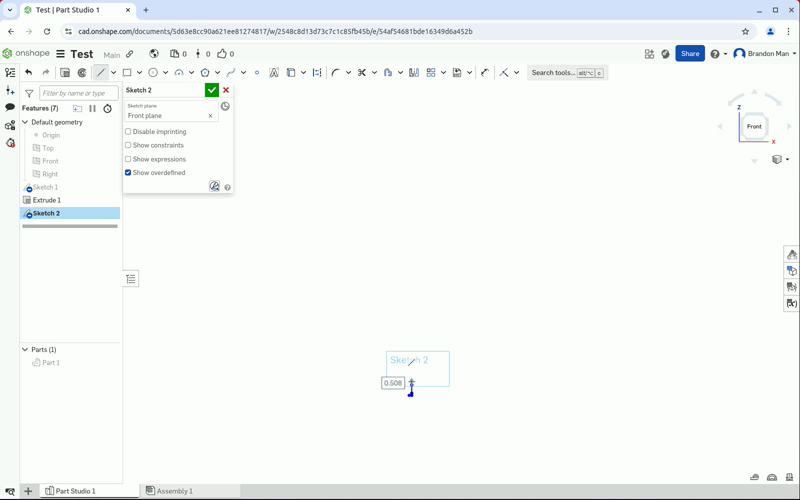
key_down(shift)
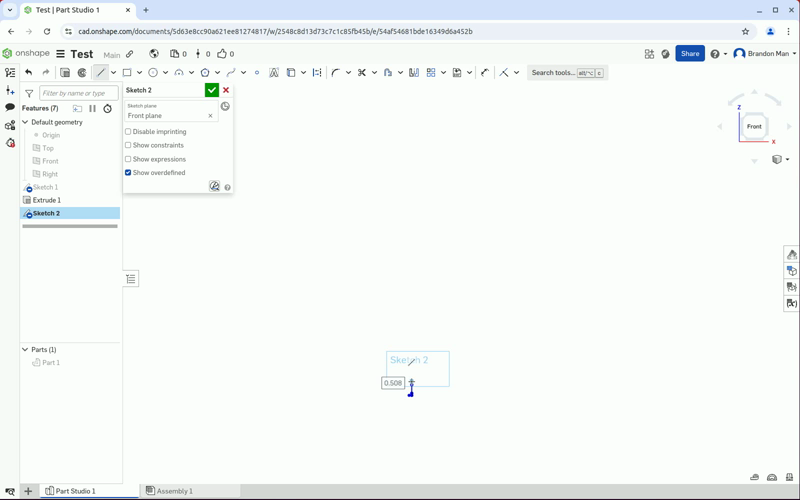
mouse_move(441, 381)
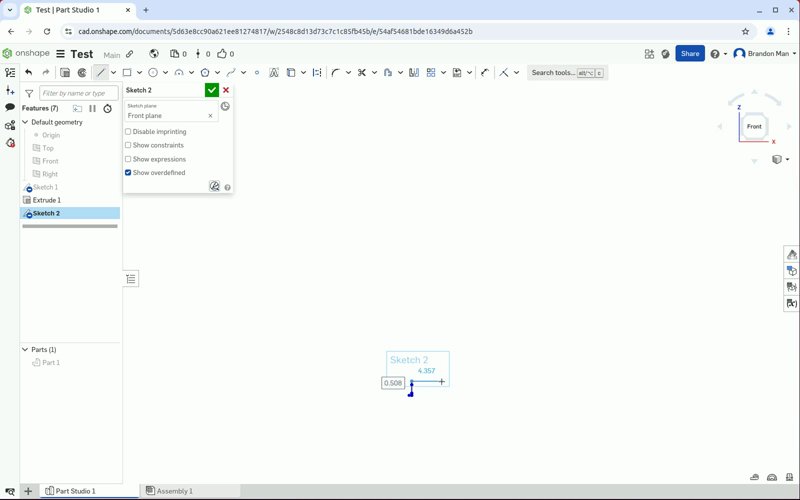
mouse_move(411, 351)
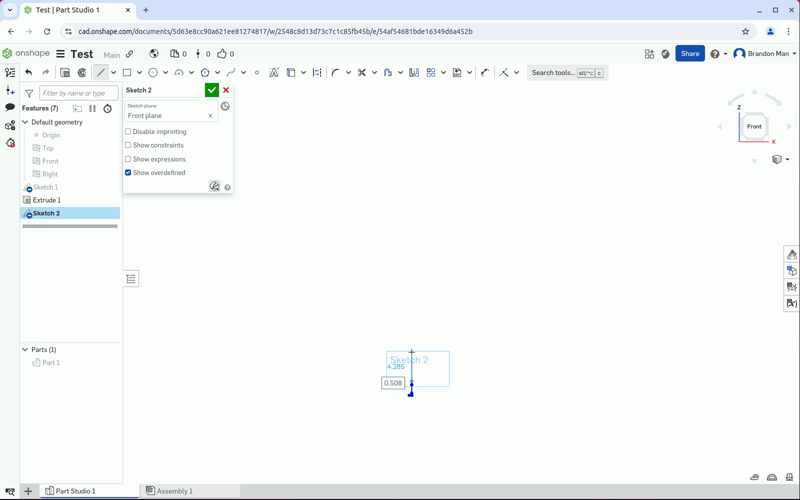
click(411, 351)
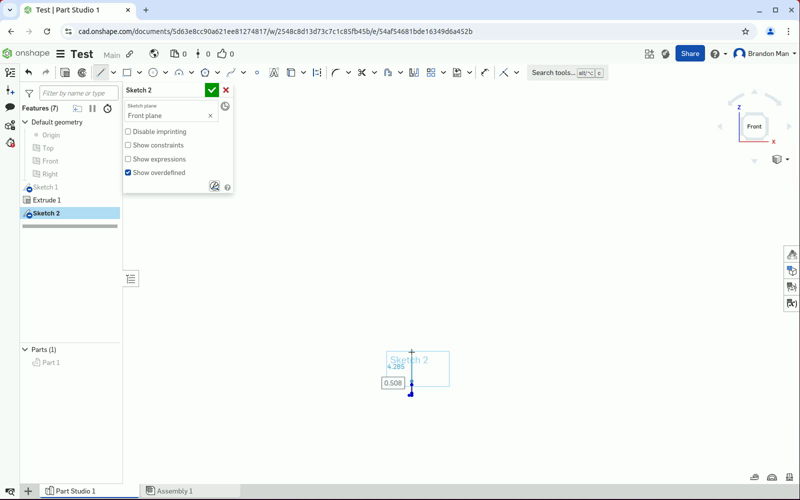
key_up(shift)
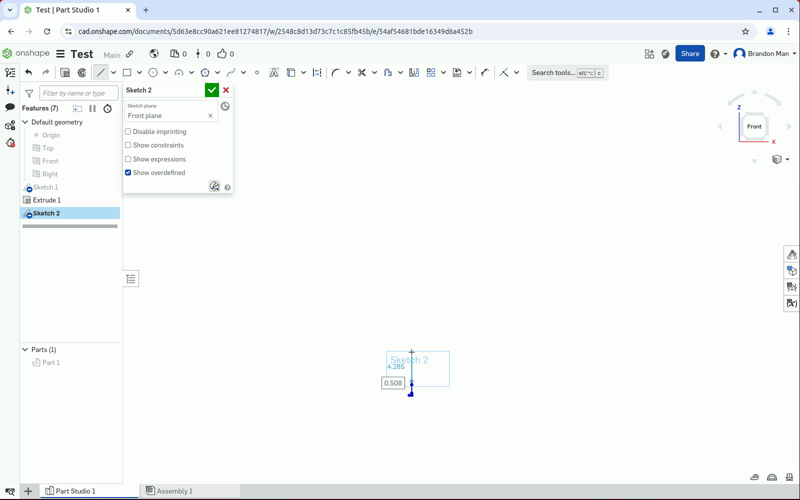
key_down(shift)
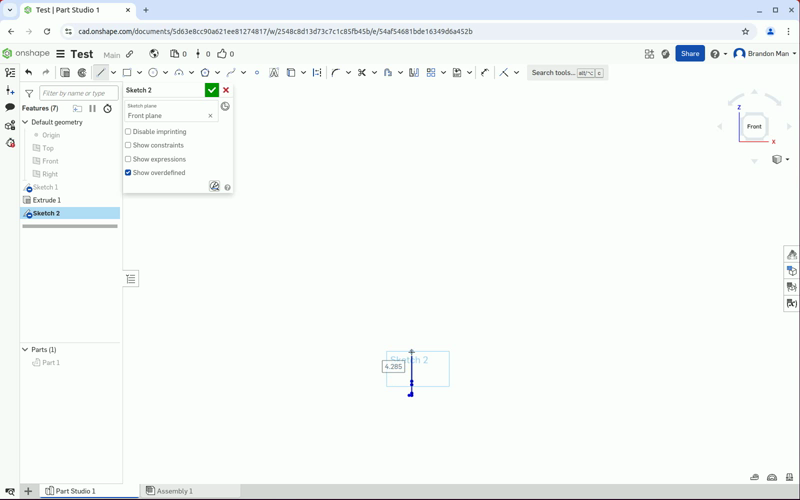
mouse_move(441, 351)
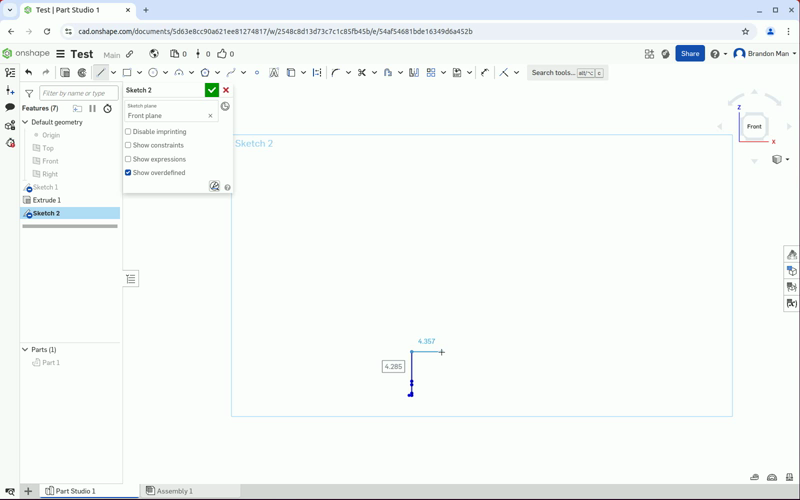
mouse_move(411, 349)
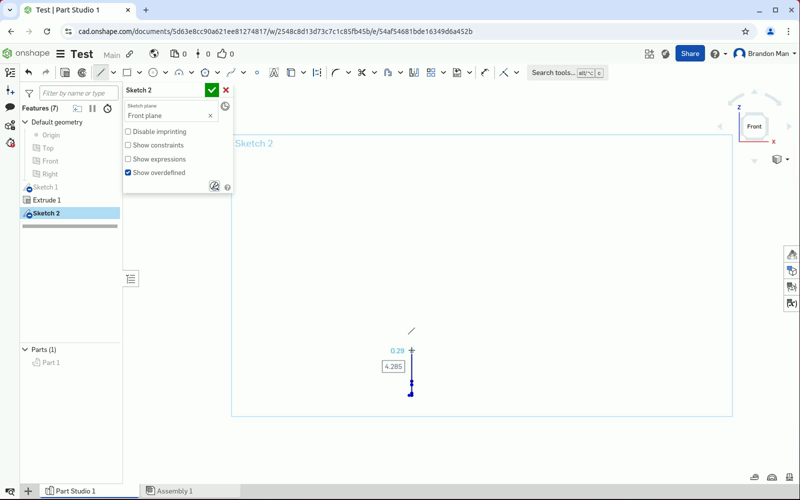
scroll(6)
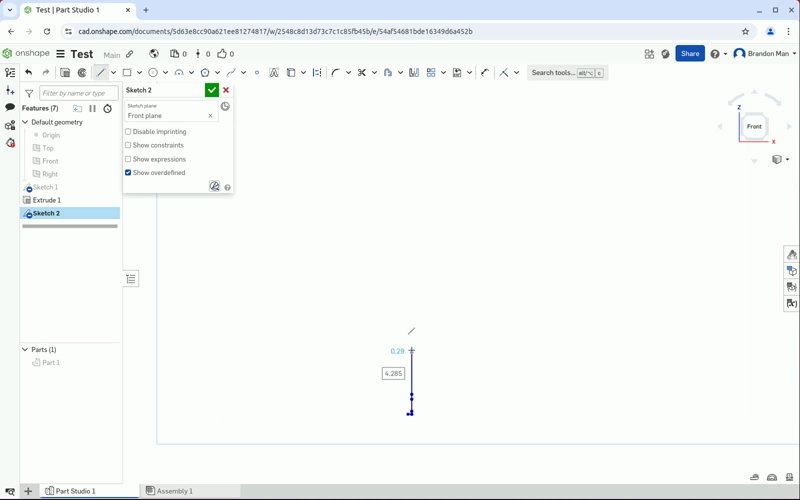
scroll(6)
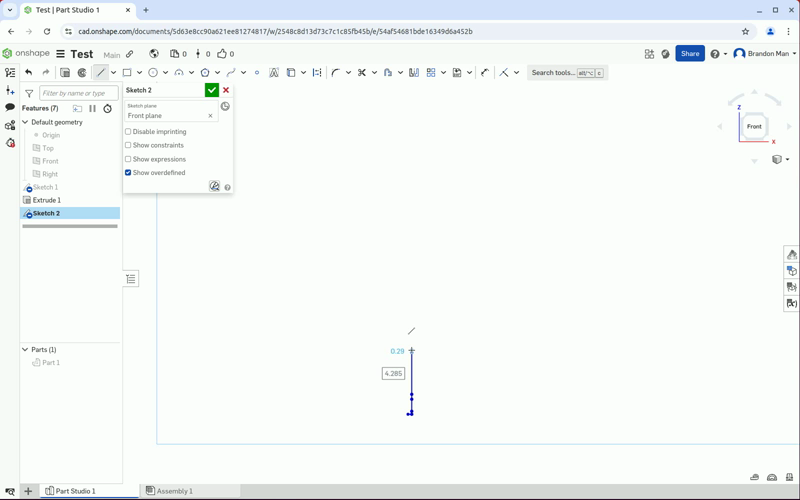
scroll(6)
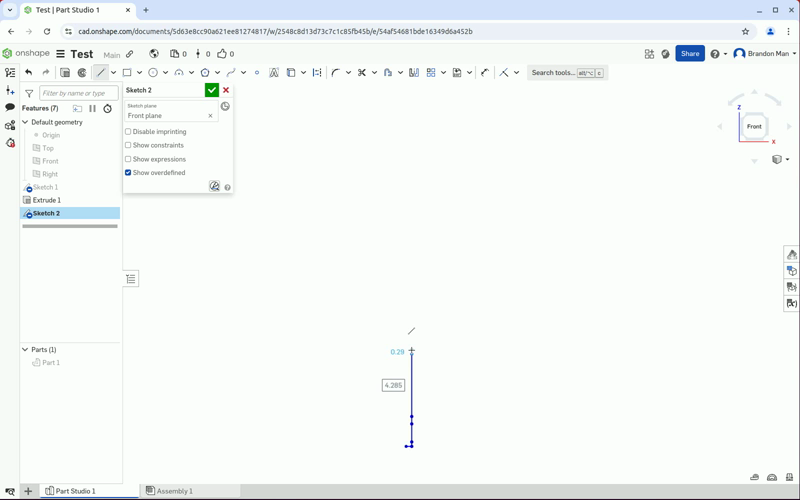
scroll(6)
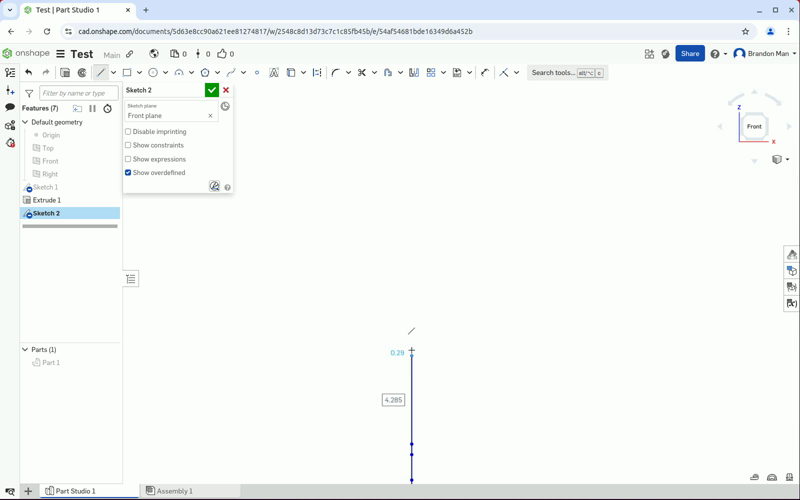
scroll(6)
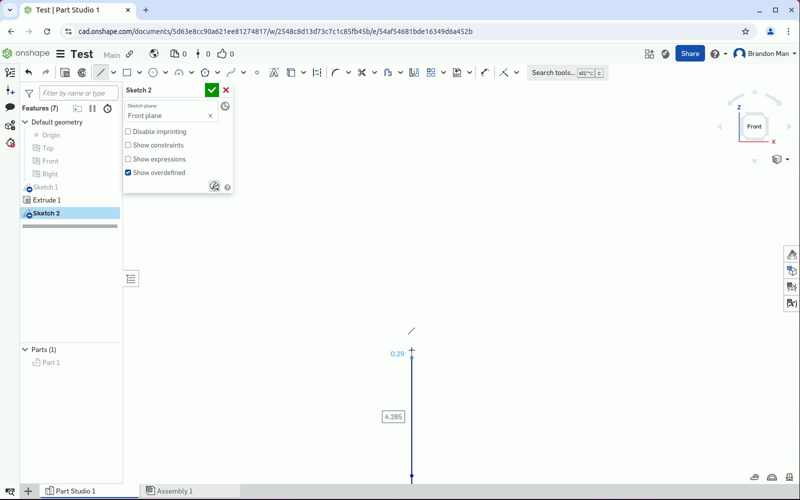
scroll(6)
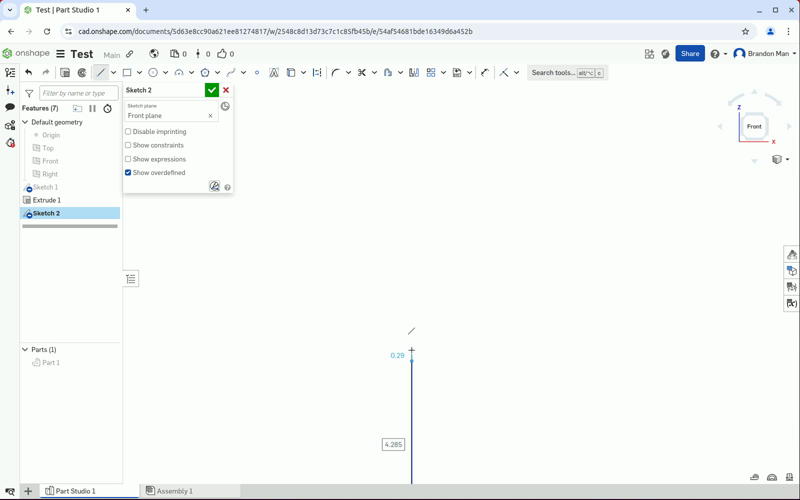
scroll(6)
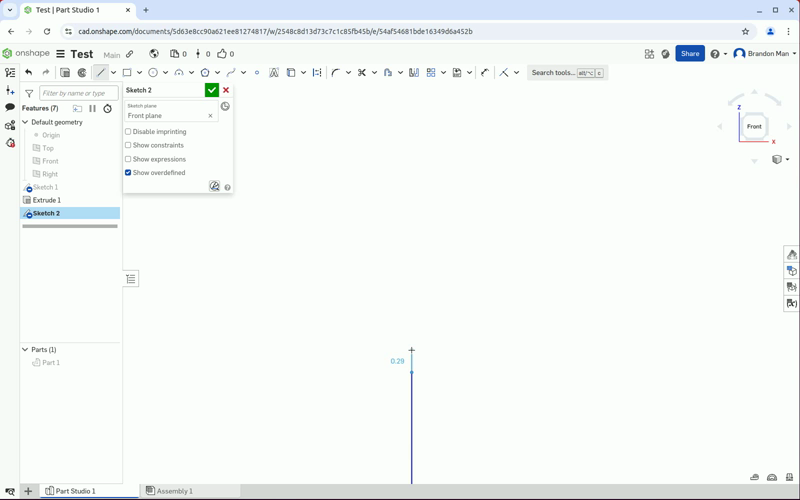
click(411, 349)
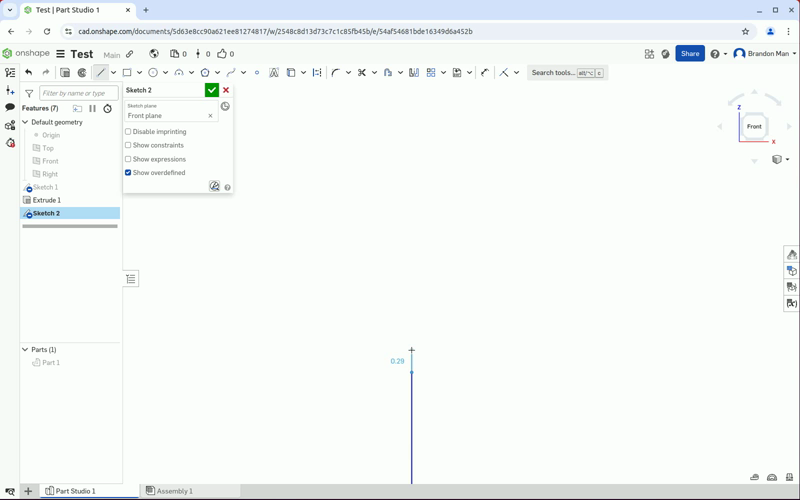
scroll(-6)
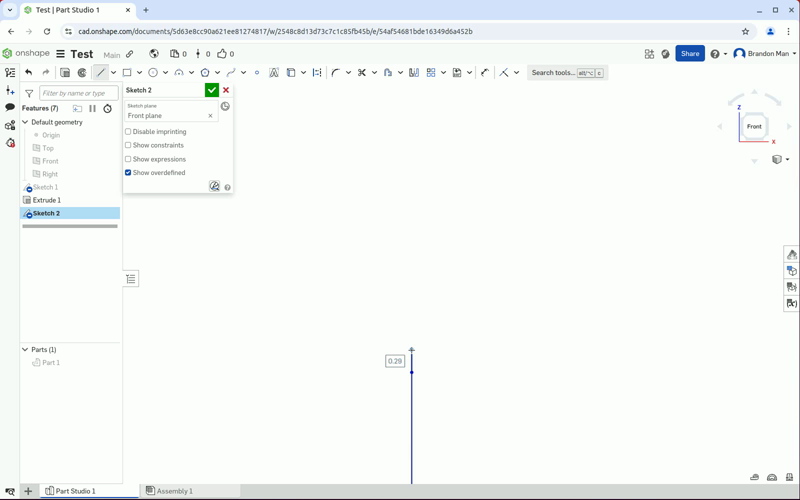
scroll(-6)
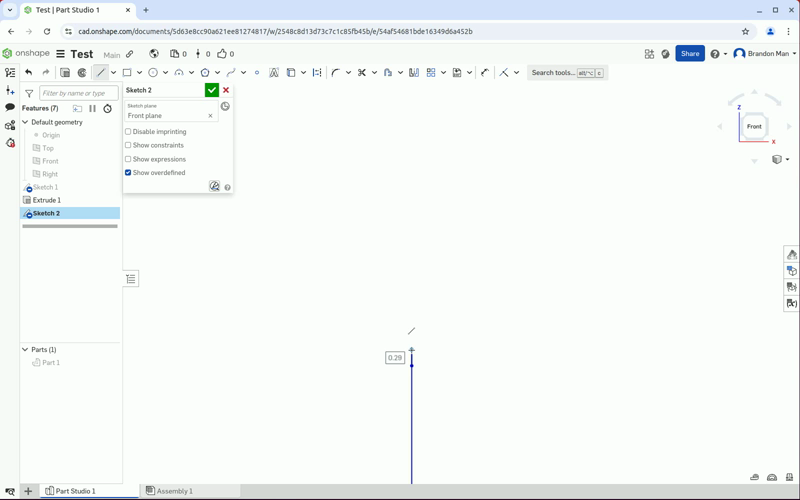
scroll(-6)
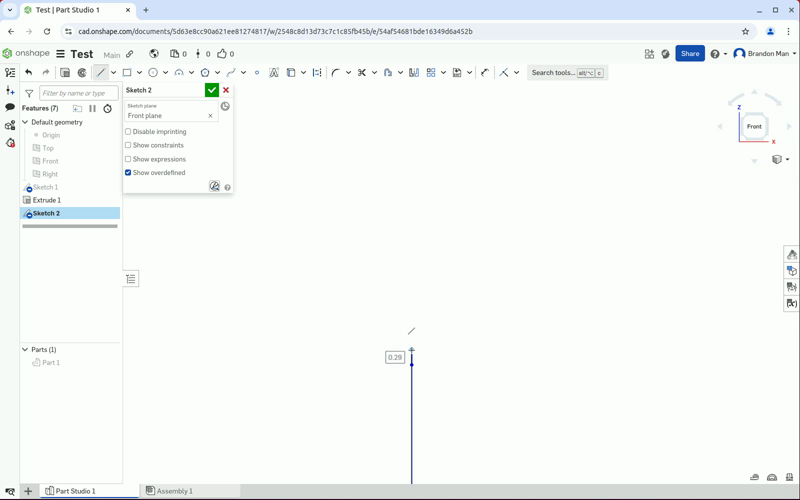
scroll(-6)
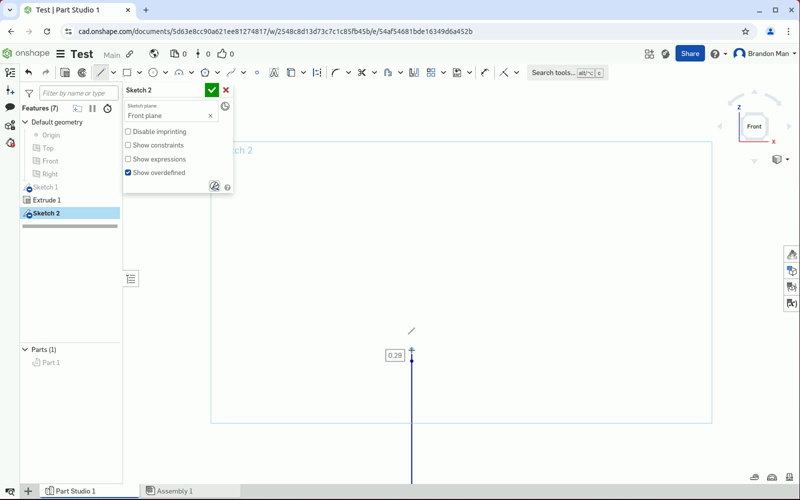
scroll(-6)
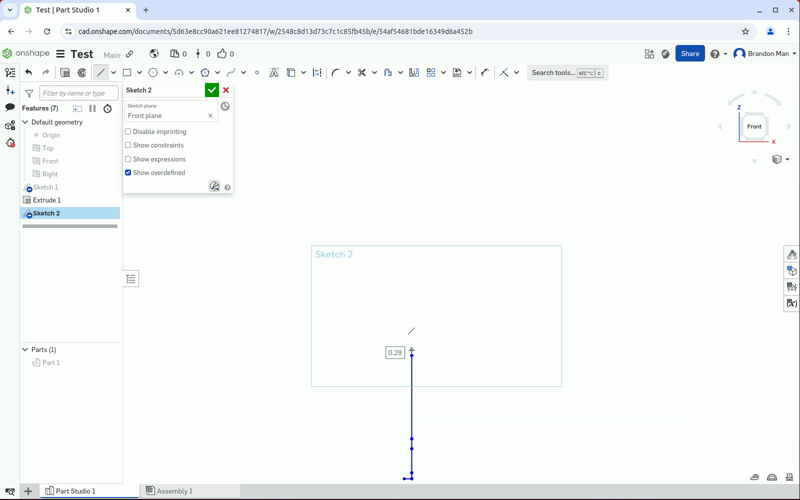
scroll(-6)
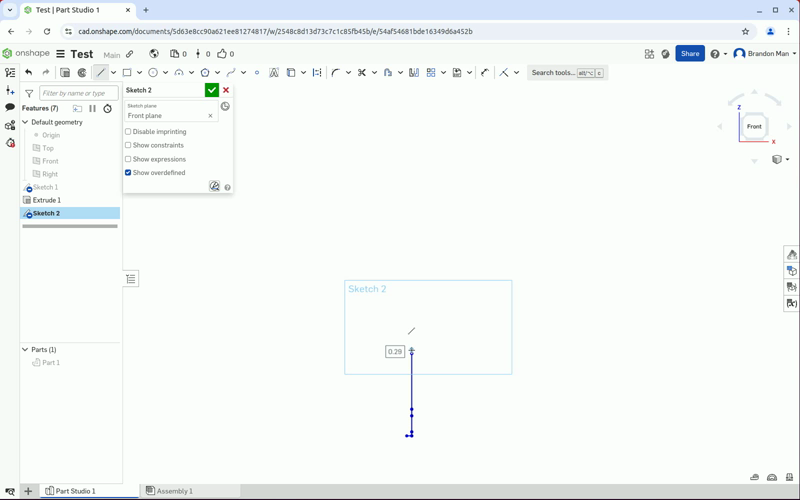
scroll(-6)
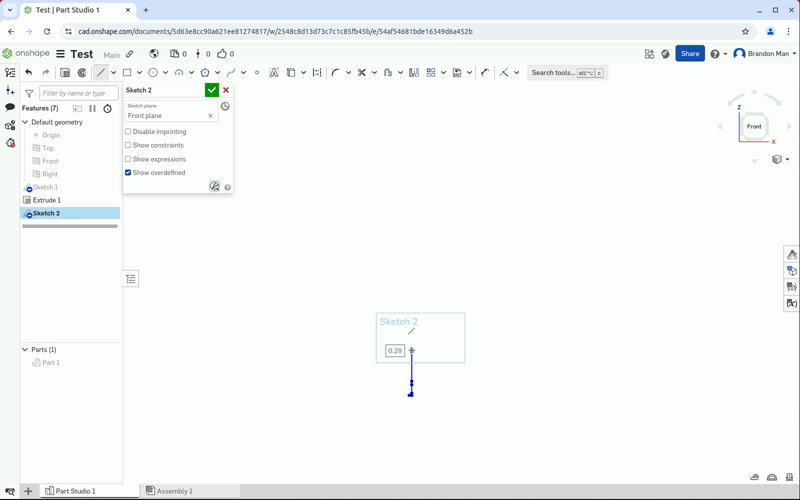
key_up(shift)
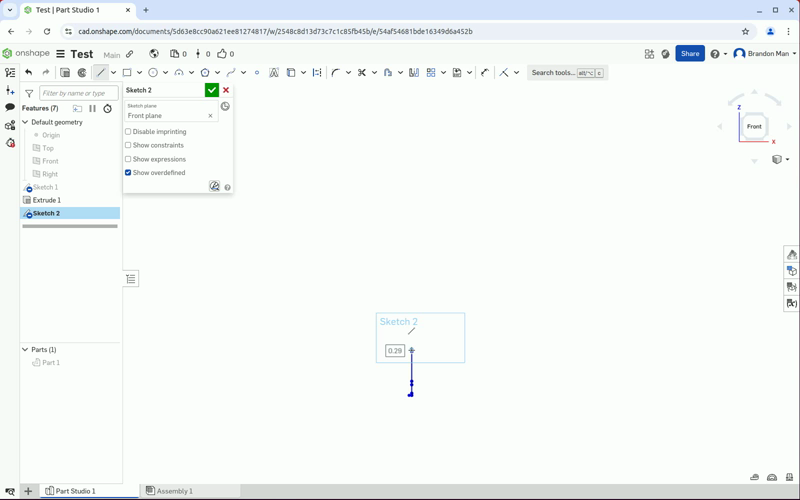
key_down(shift)
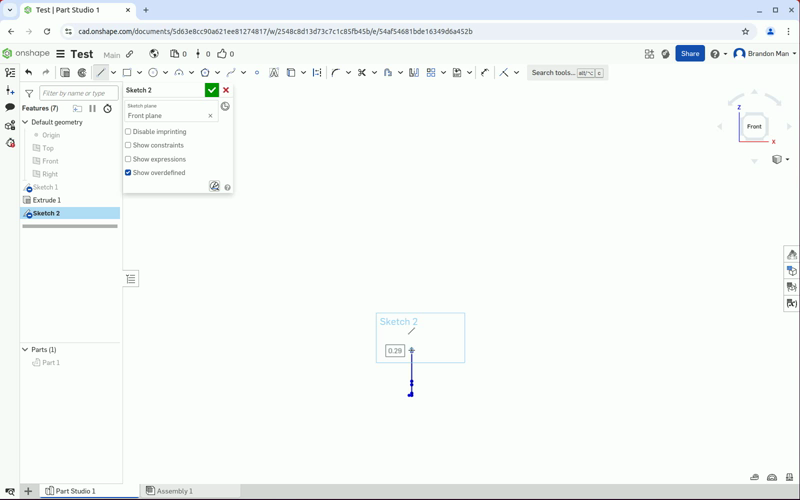
mouse_move(411, 284)
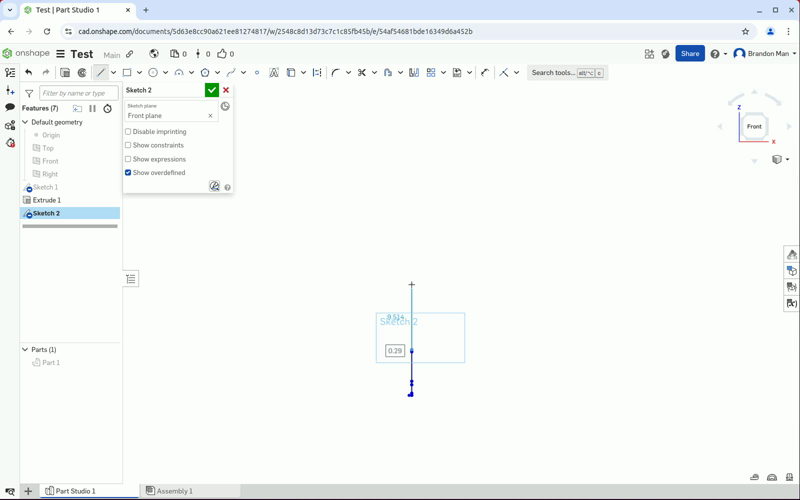
click(411, 284)
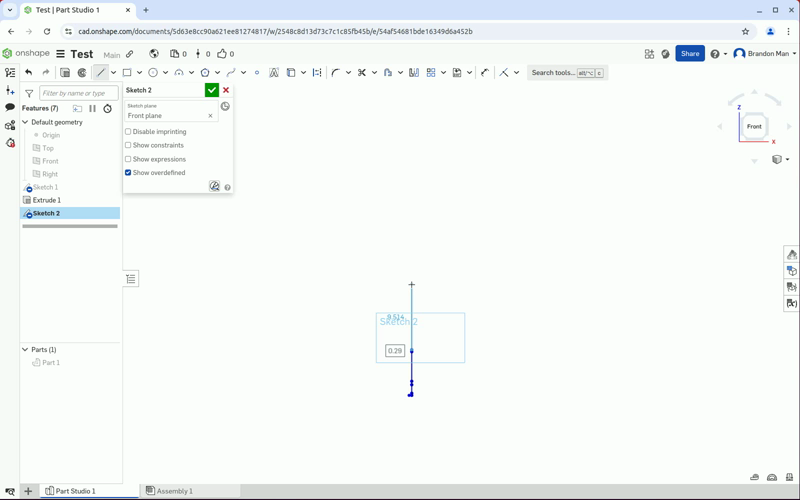
key_up(shift)
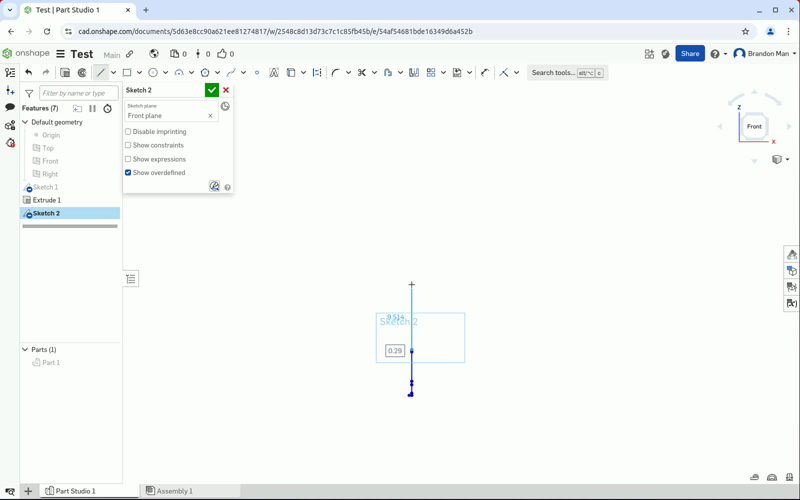
key_down(shift)
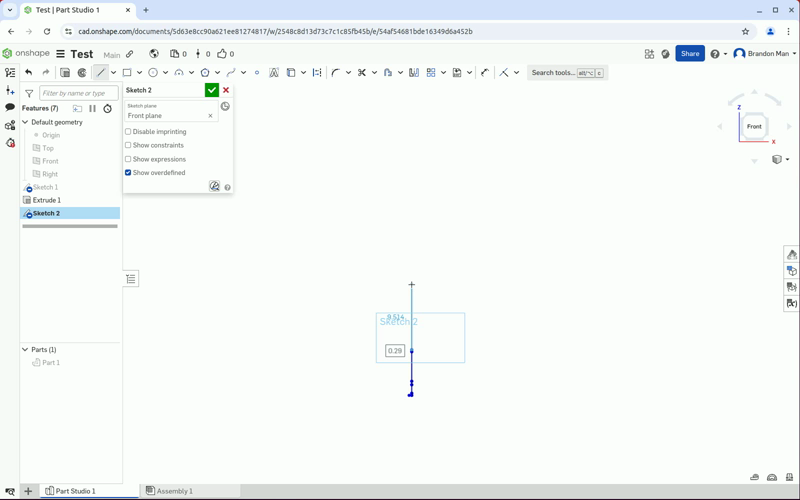
mouse_move(441, 284)
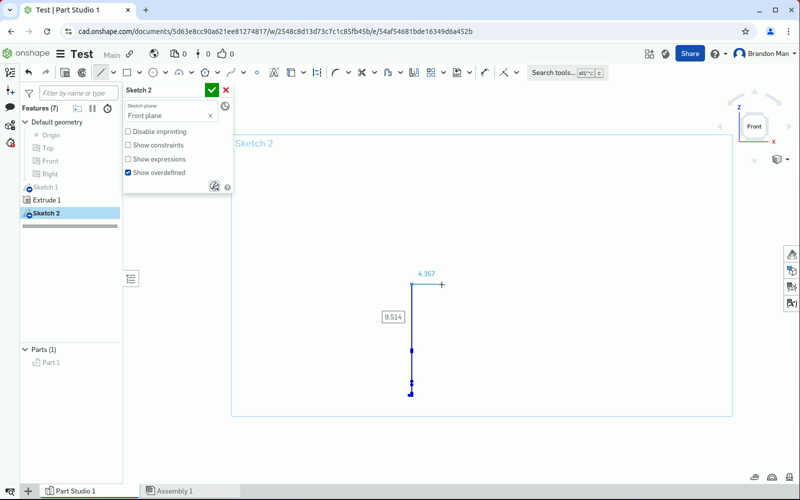
mouse_move(409, 284)
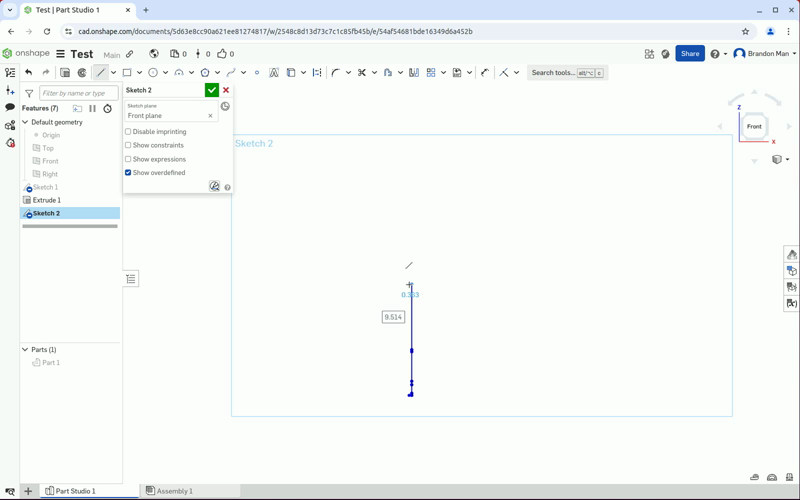
scroll(6)
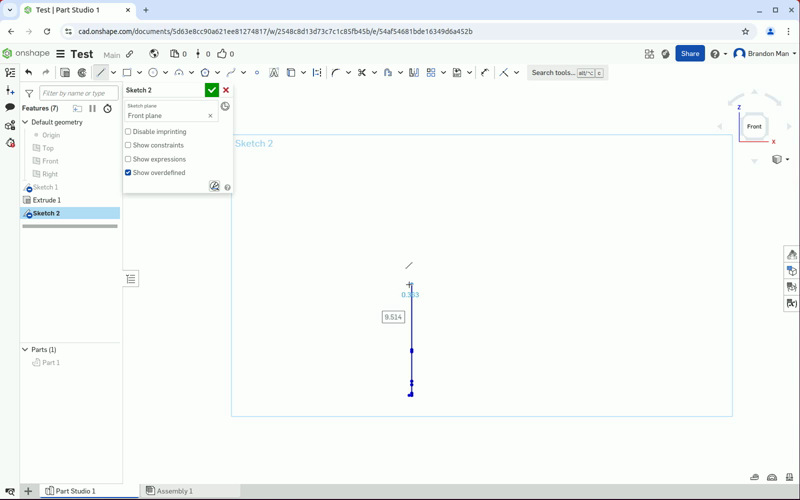
scroll(6)
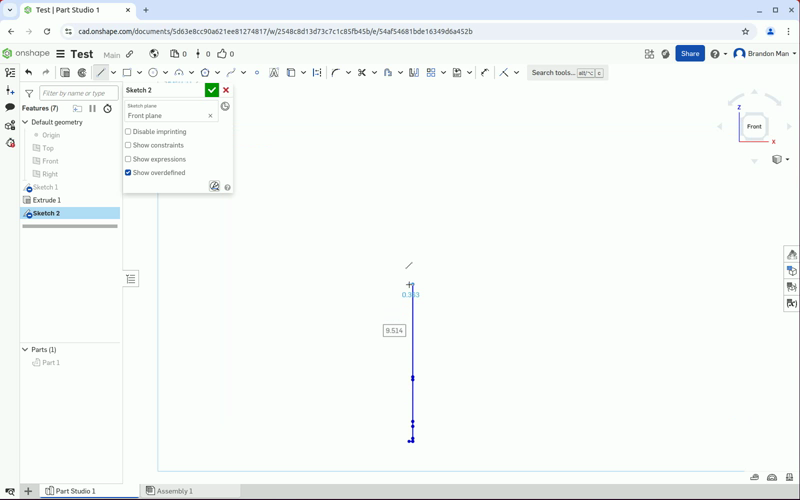
scroll(6)
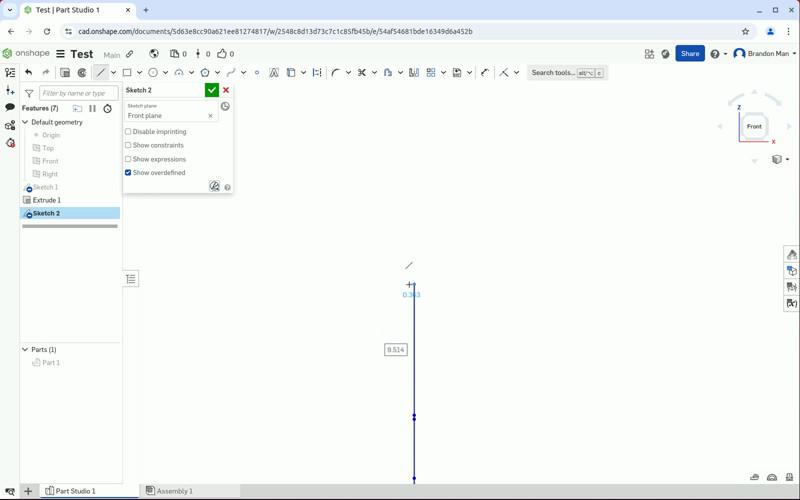
scroll(6)
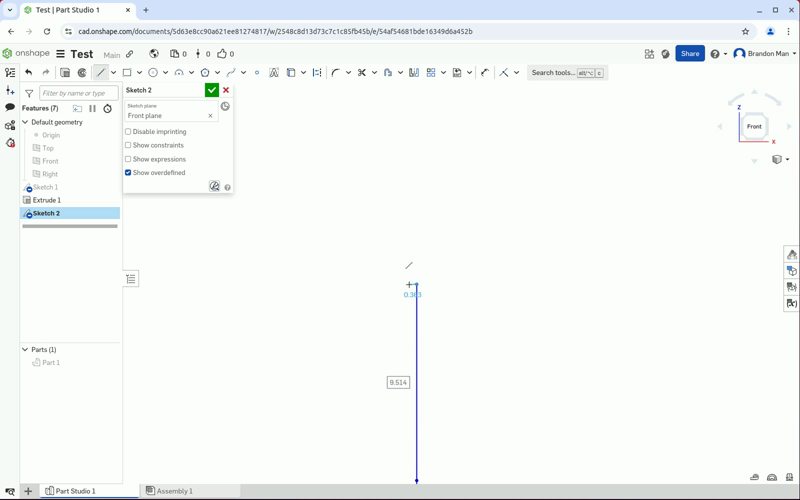
scroll(6)
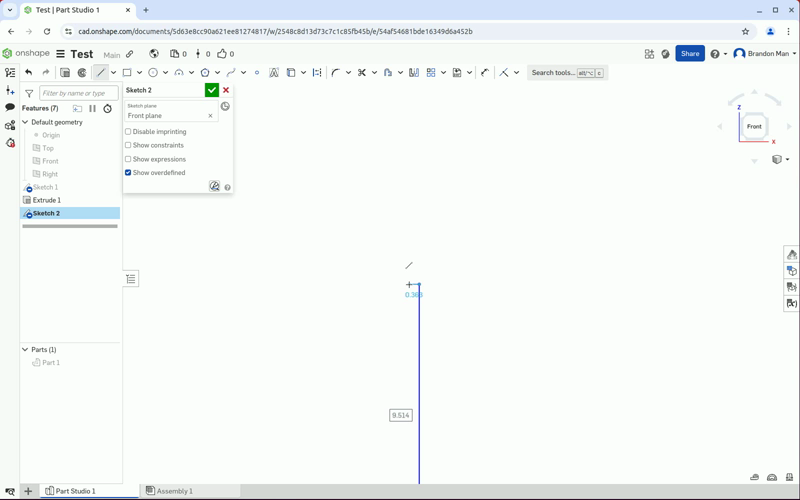
scroll(6)
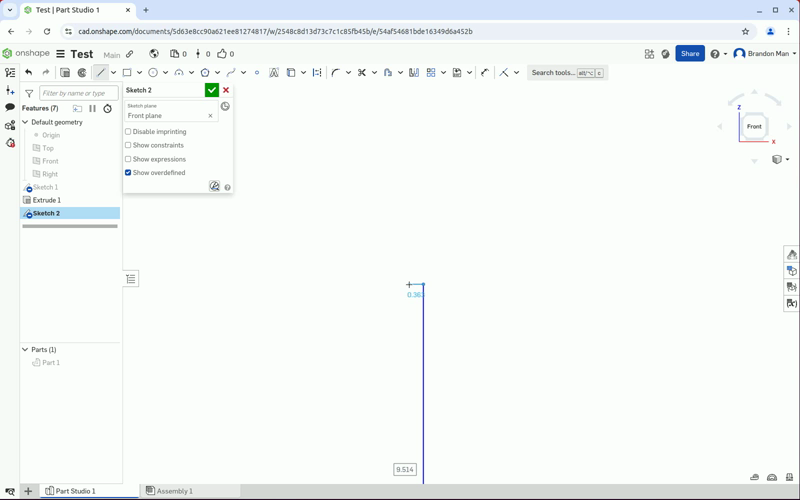
scroll(6)
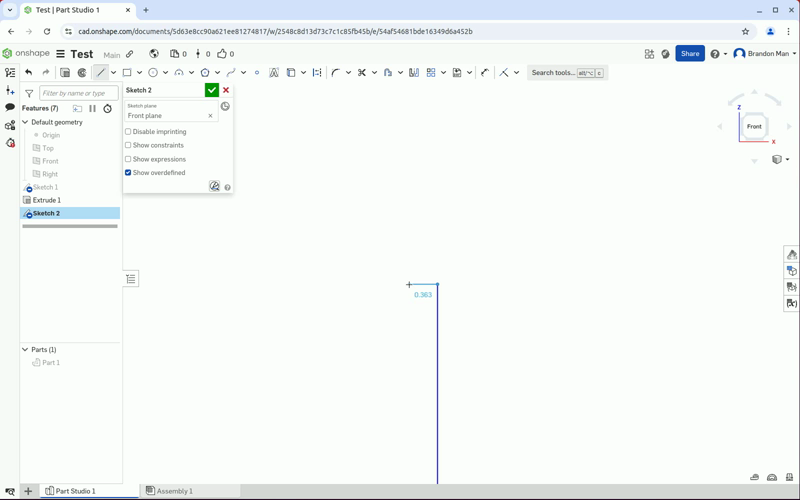
click(409, 284)
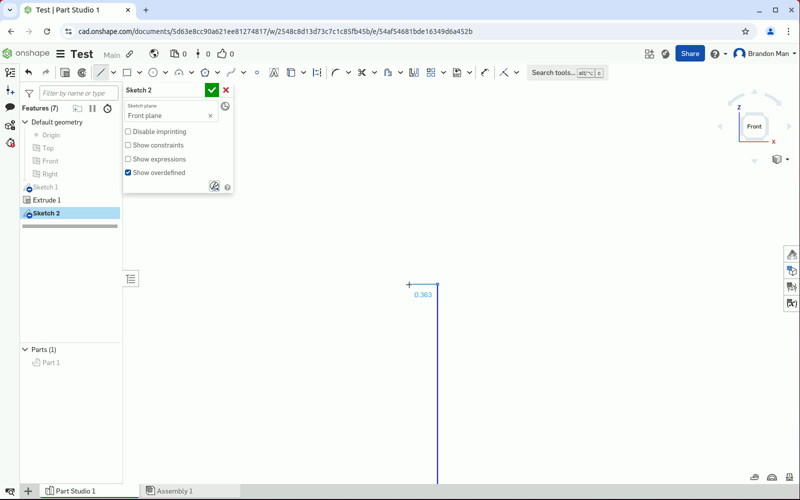
scroll(-6)
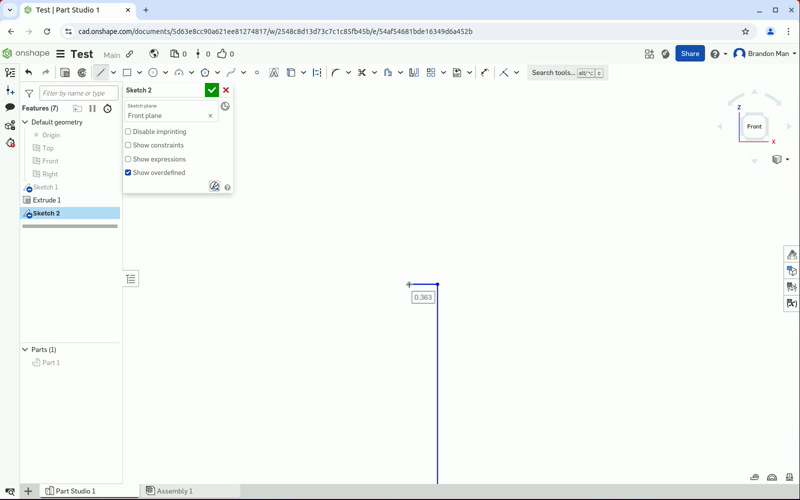
scroll(-6)
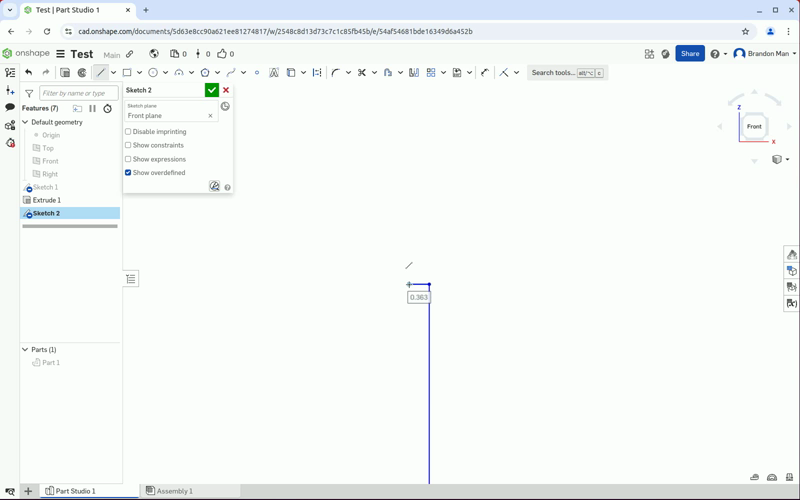
scroll(-6)
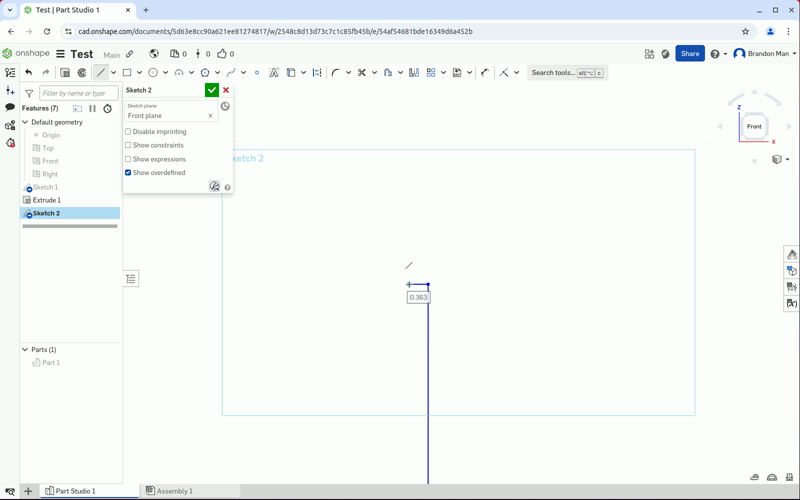
scroll(-6)
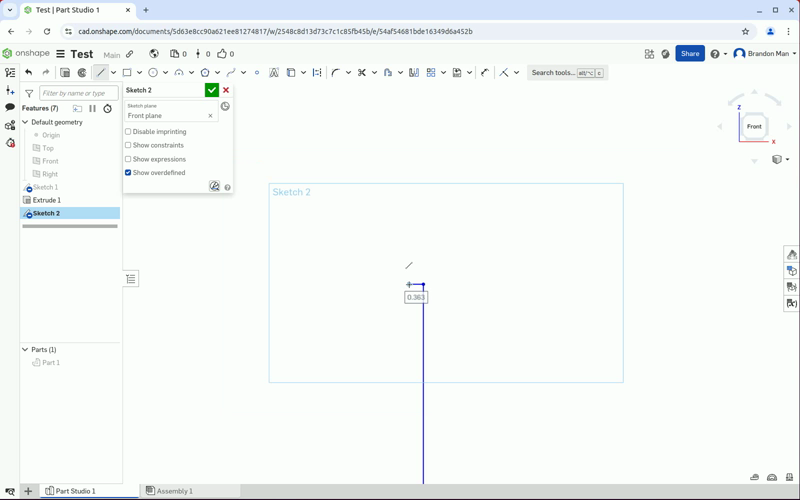
scroll(-6)
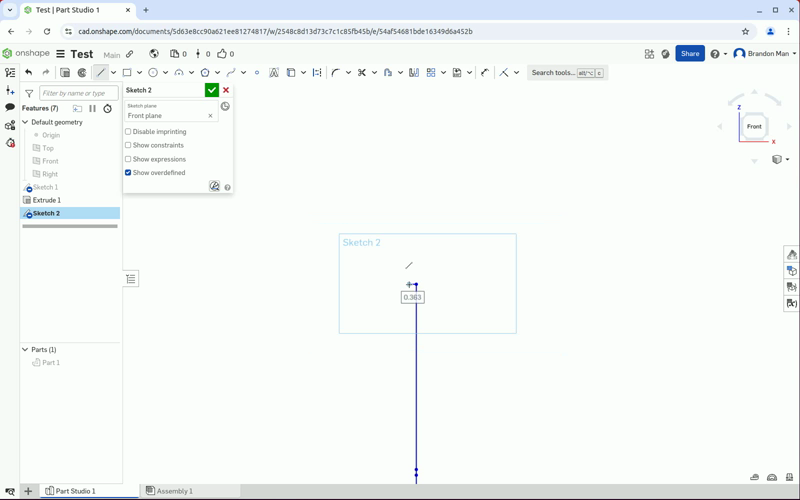
scroll(-6)
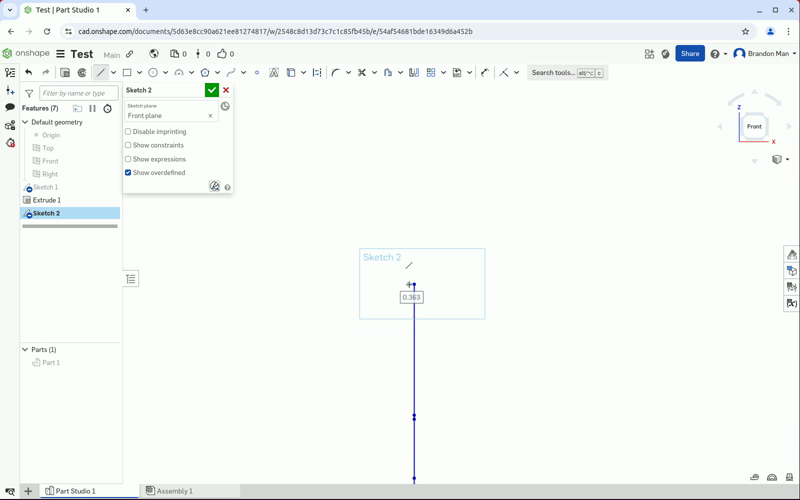
scroll(-6)
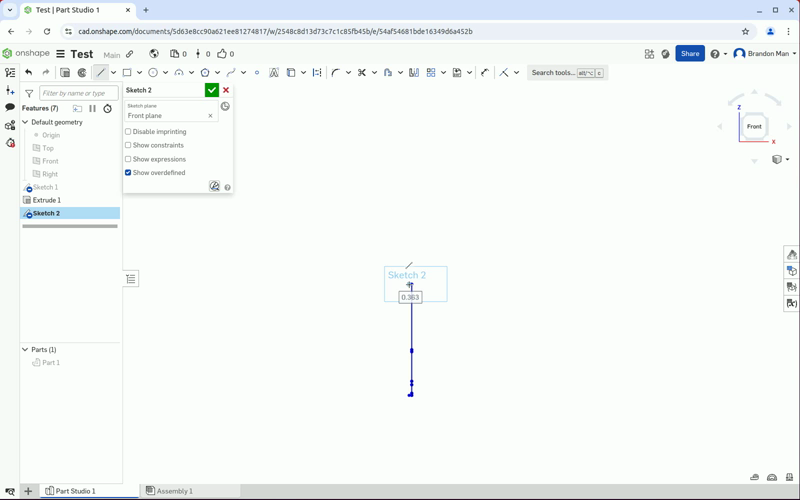
key_up(shift)
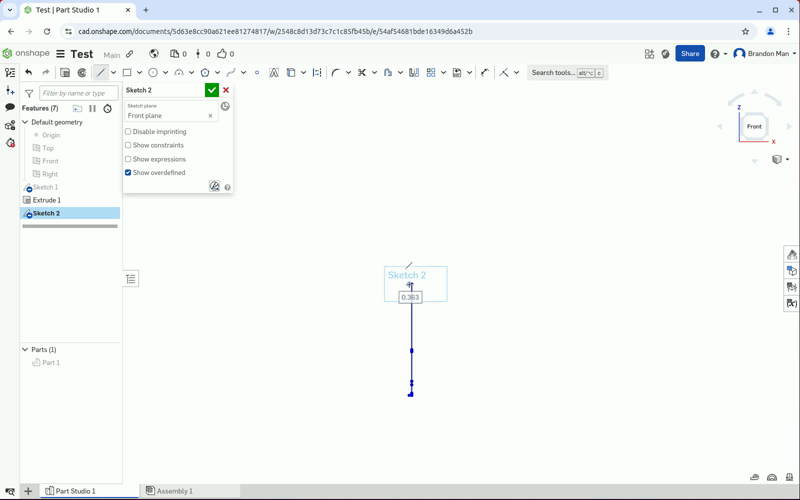
key_down(shift)
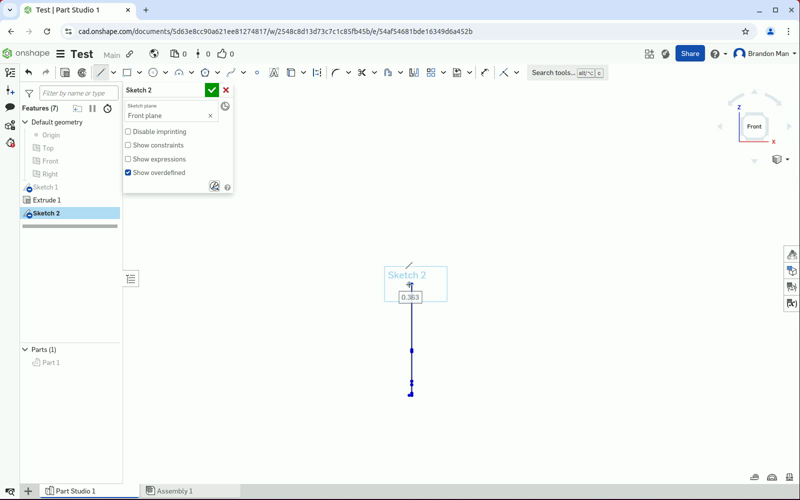
mouse_move(409, 395)
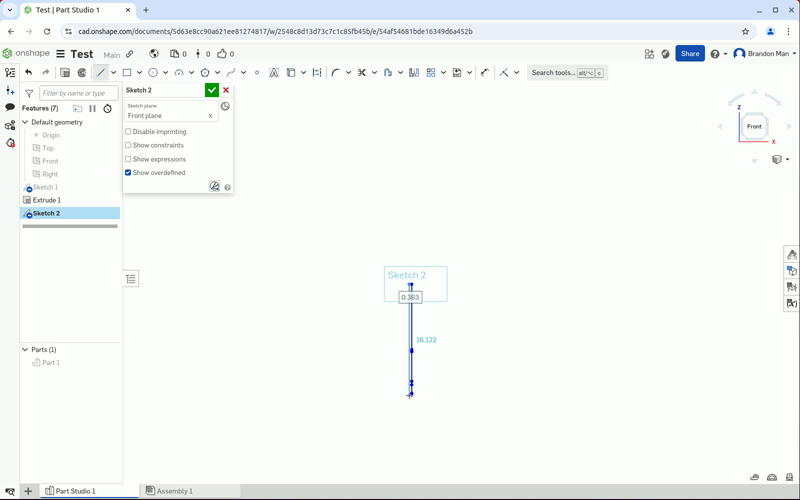
scroll(6)
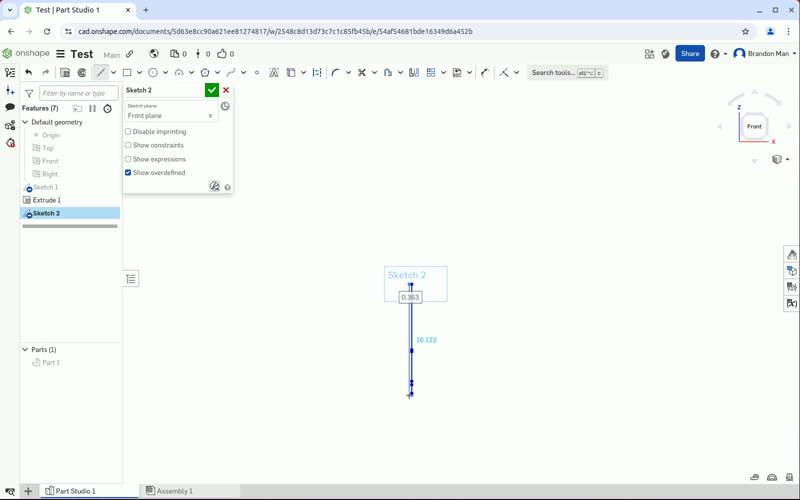
scroll(6)
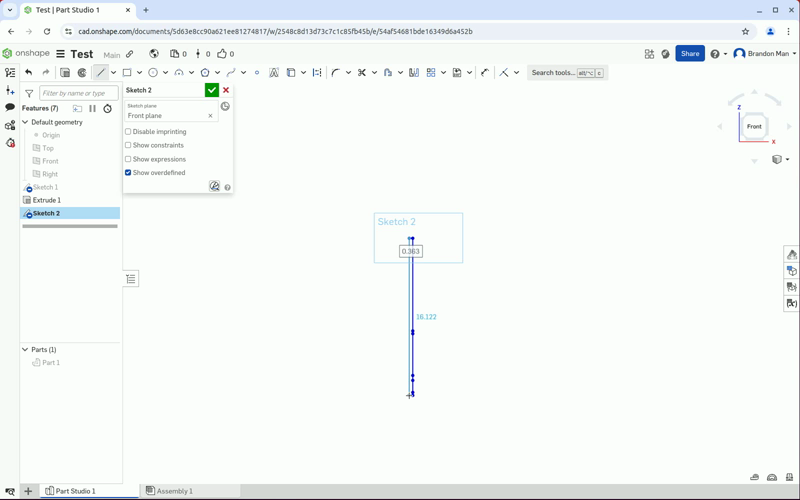
scroll(6)
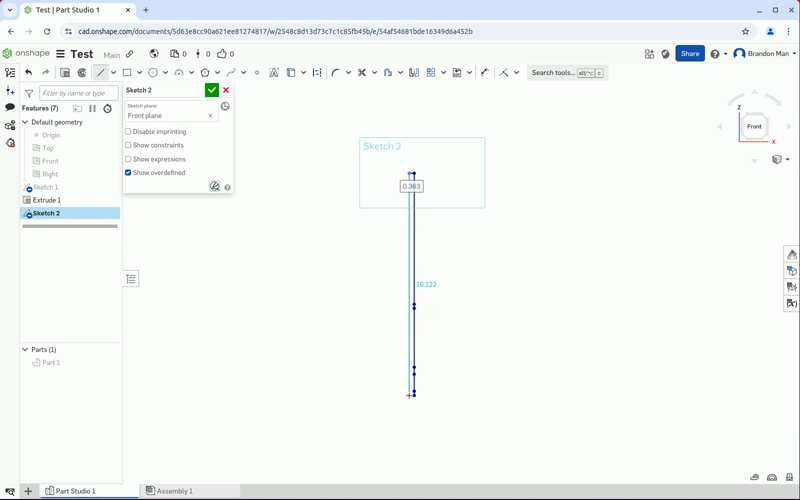
scroll(6)
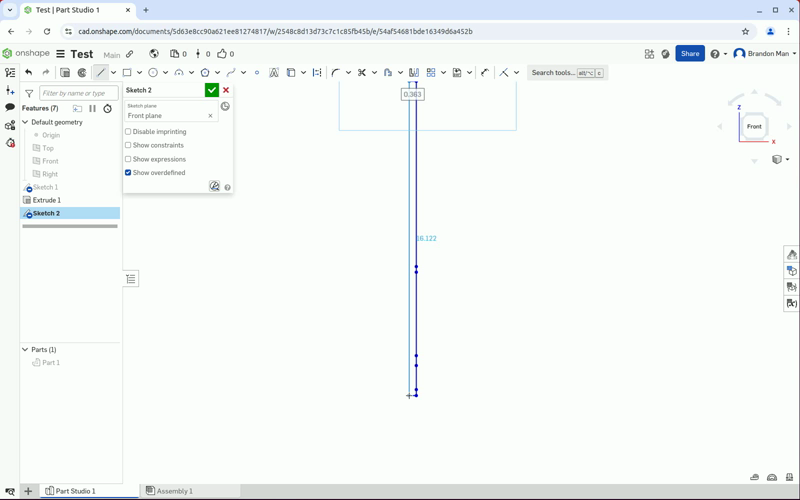
scroll(6)
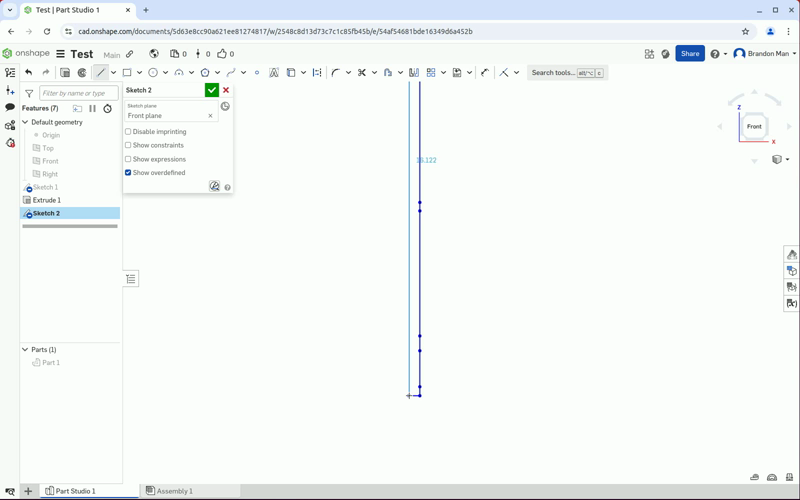
scroll(6)
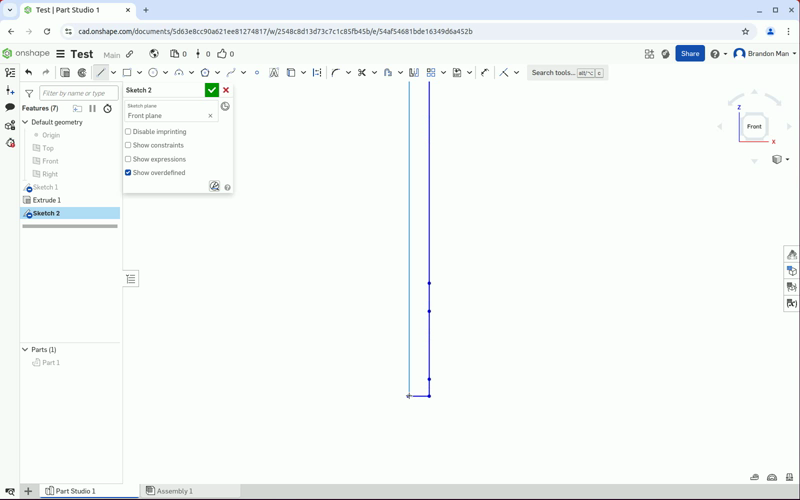
scroll(6)
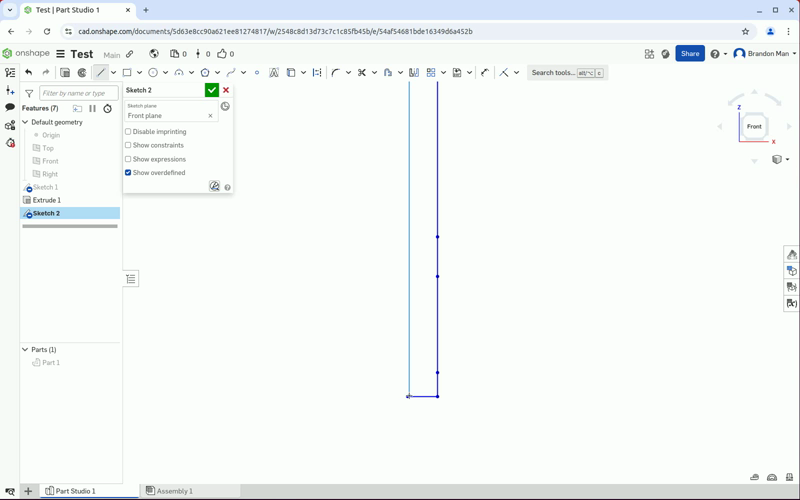
key_up(shift)
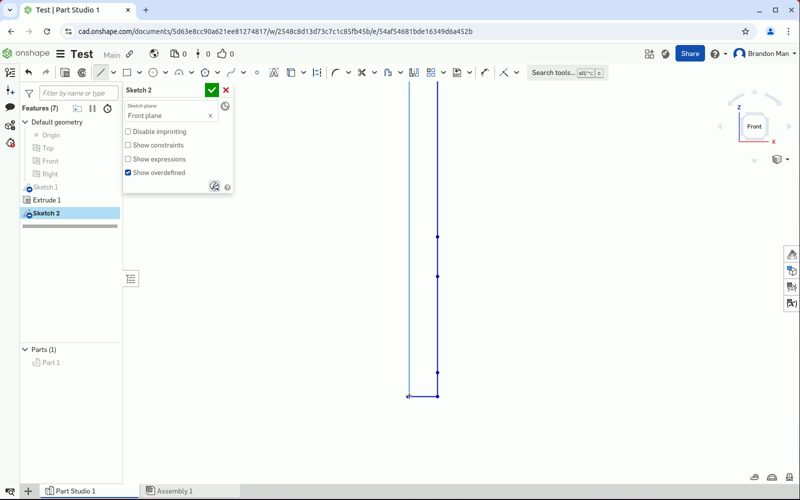
click(409, 395)
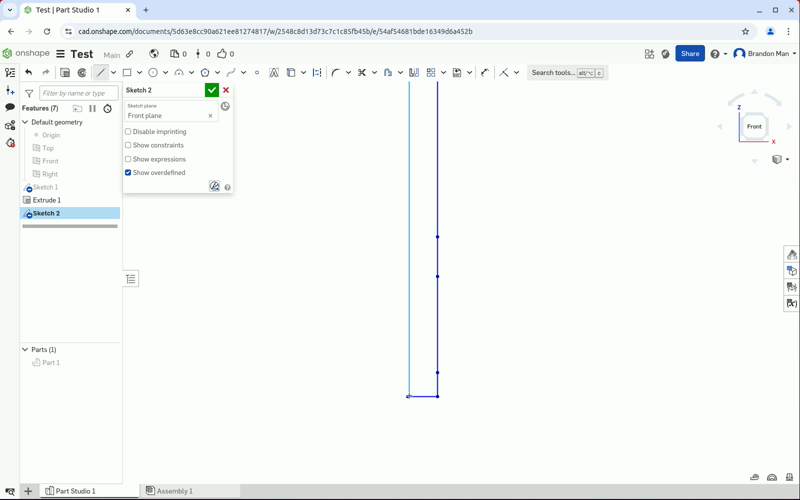
scroll(-6)
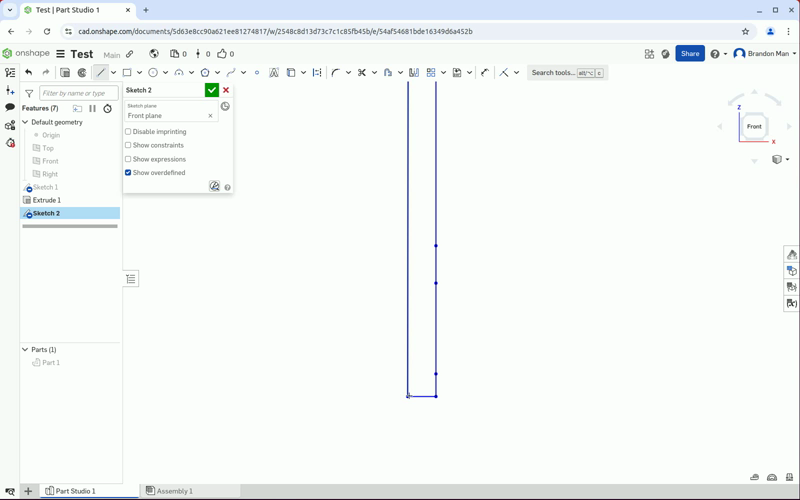
scroll(-6)
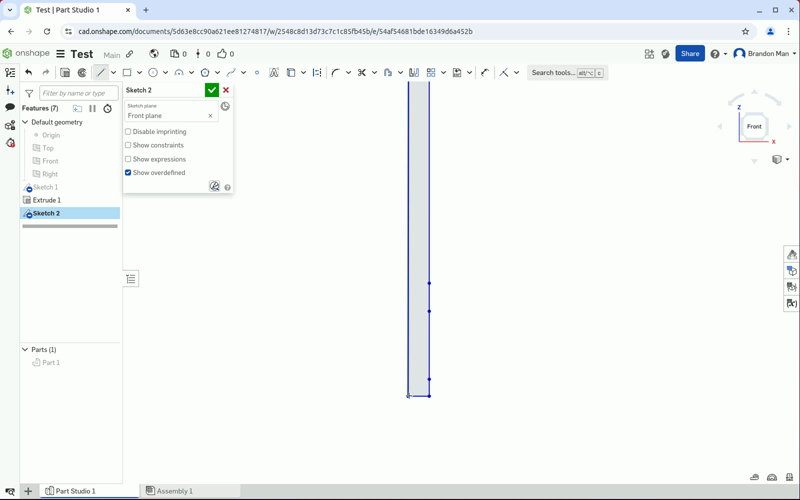
scroll(-6)
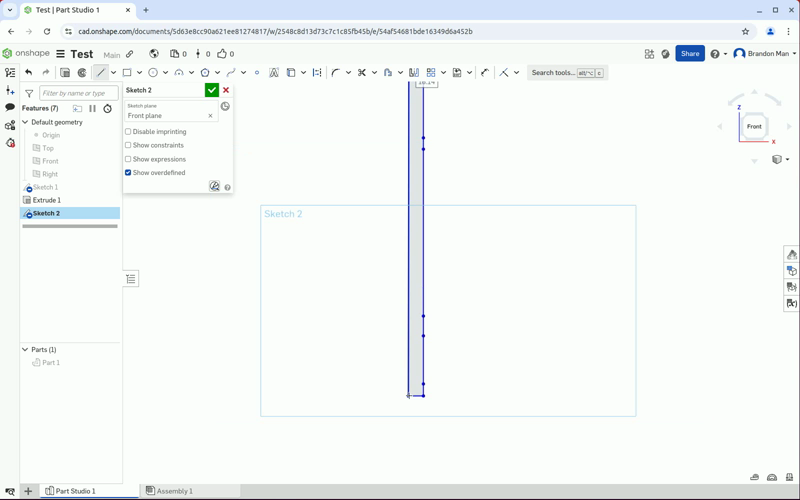
scroll(-6)
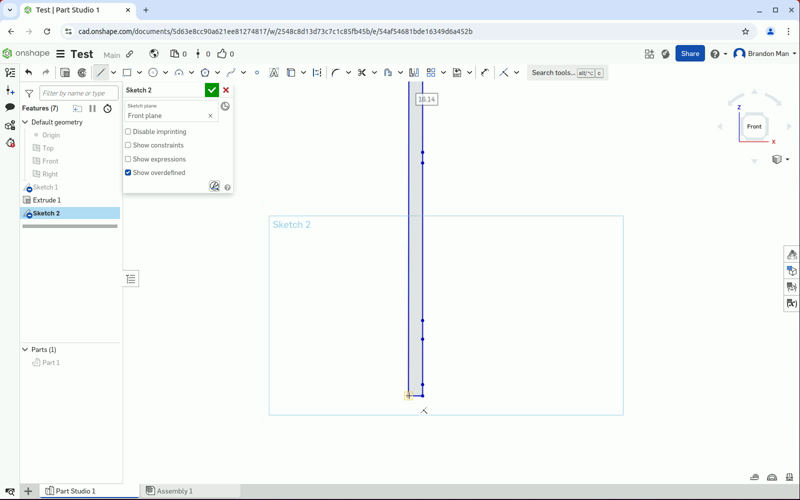
scroll(-6)
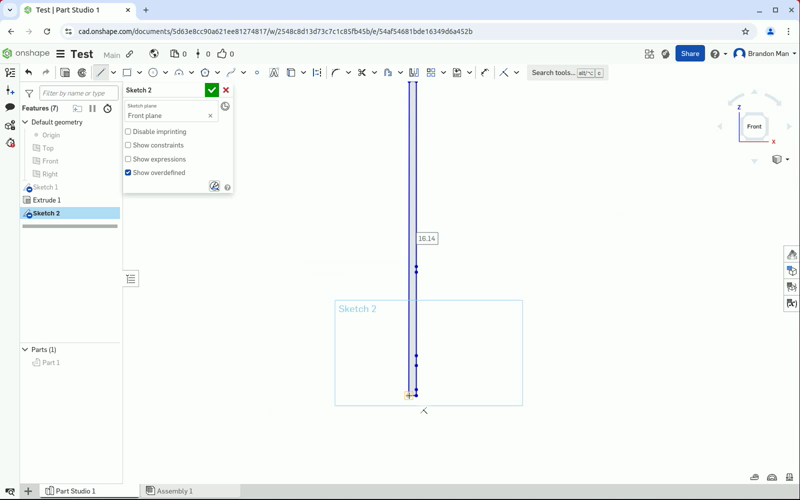
scroll(-6)
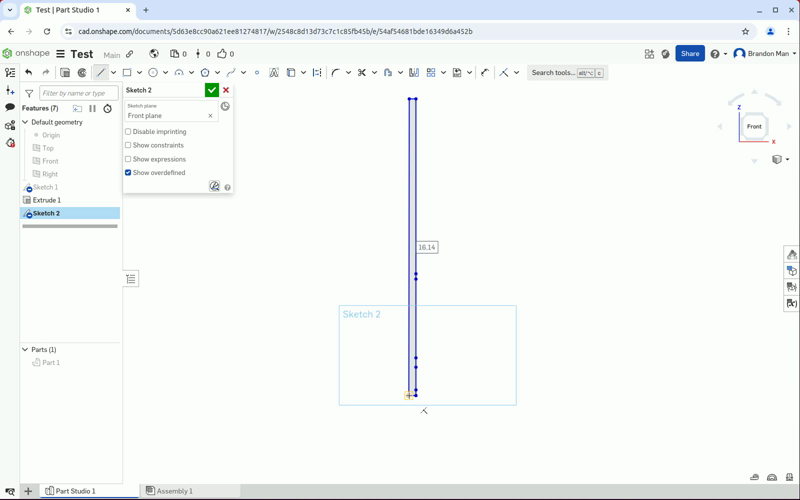
scroll(-6)
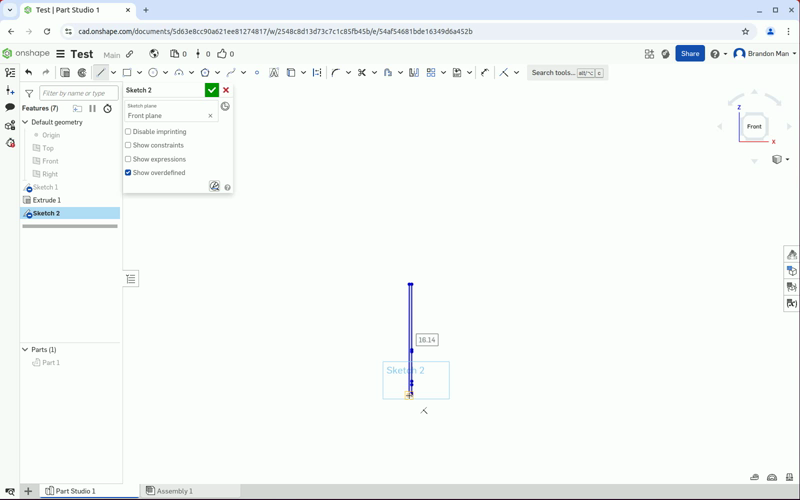
key(esc)
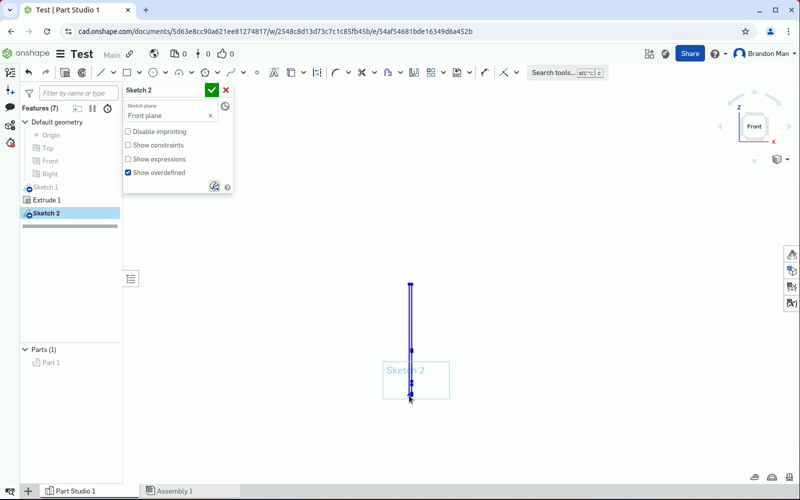
mouse_move(410, 313)
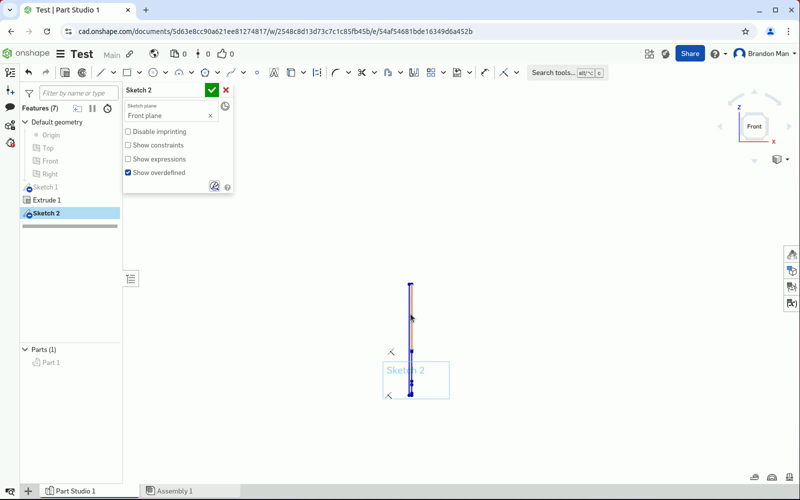
scroll(6)
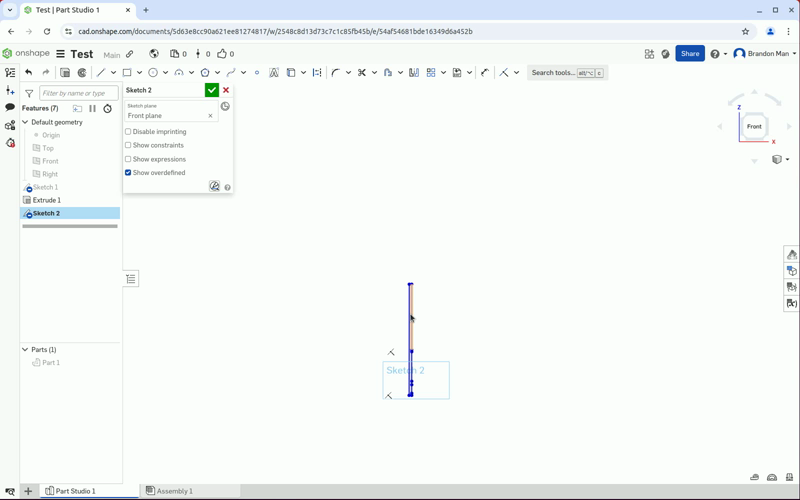
scroll(6)
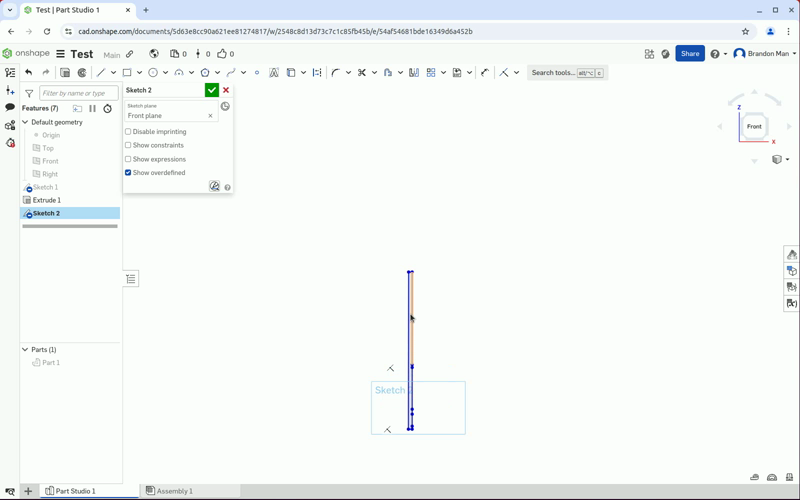
scroll(6)
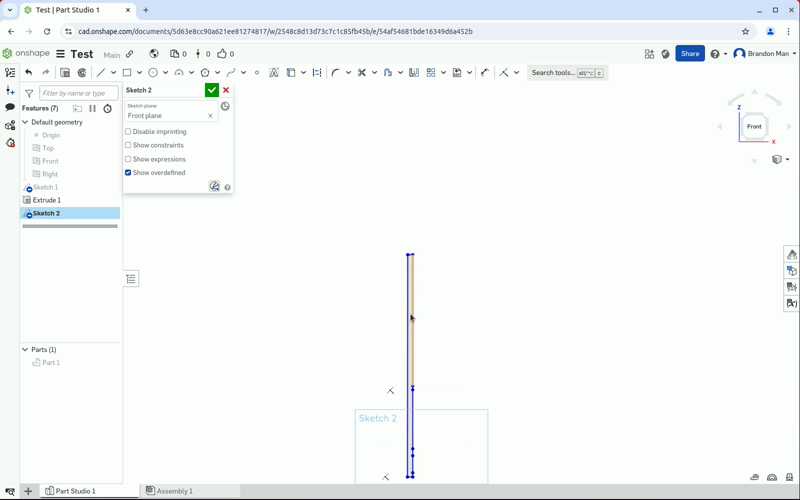
scroll(6)
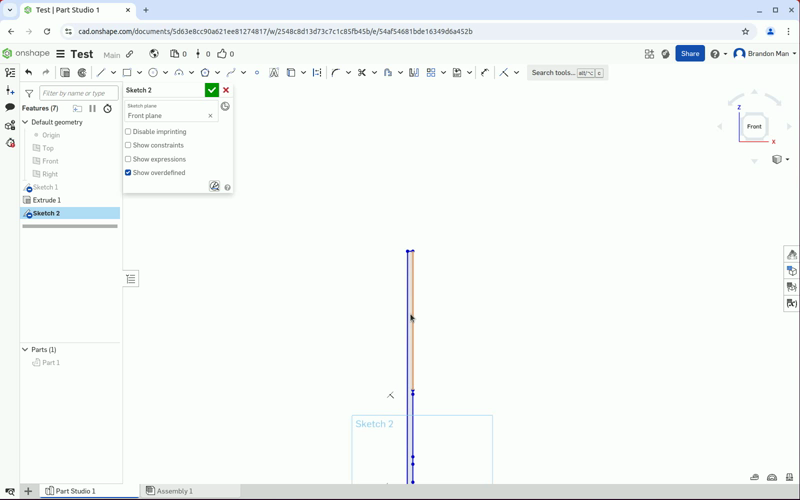
scroll(6)
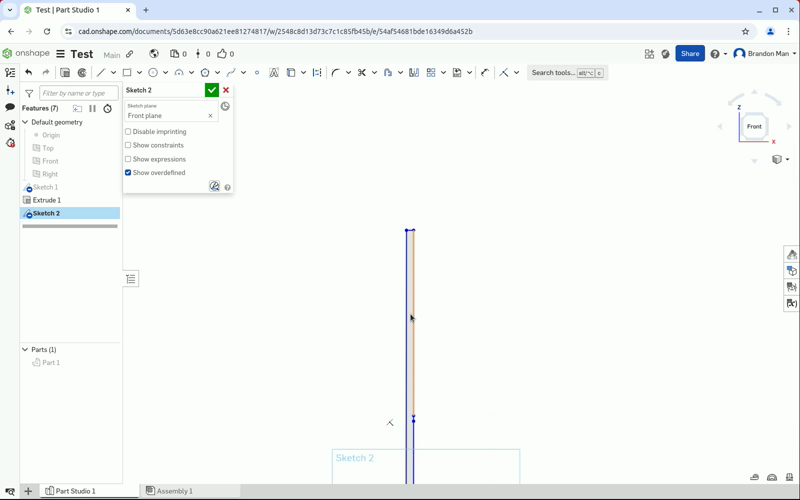
scroll(6)
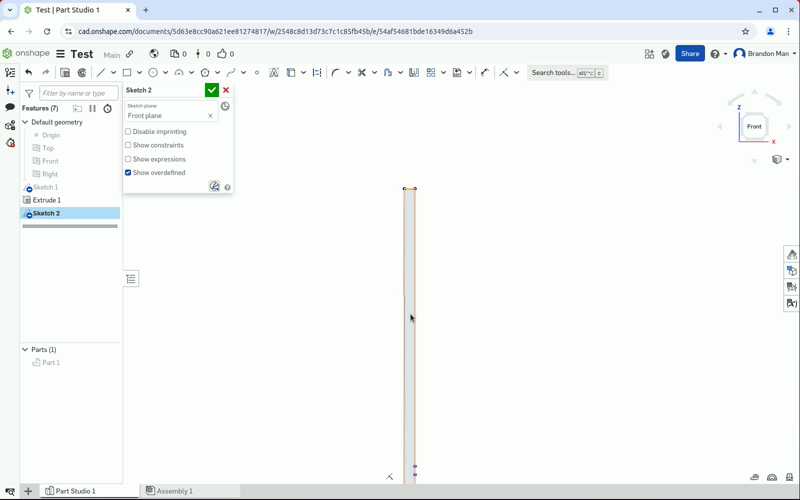
scroll(6)
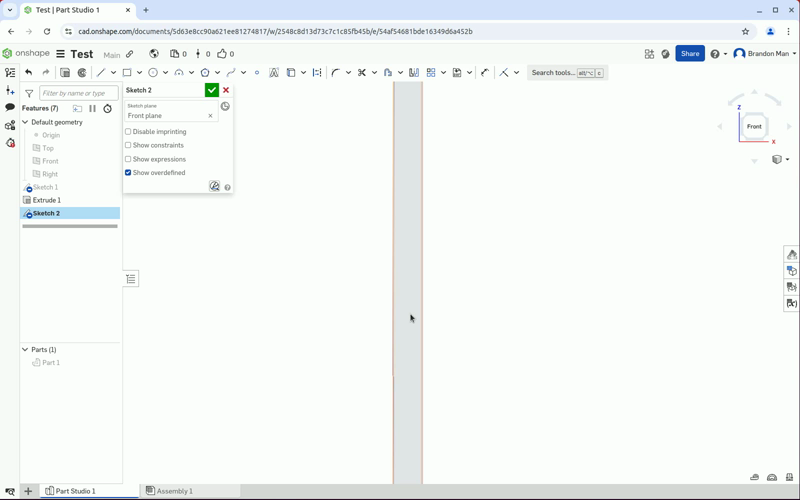
click(410, 313)
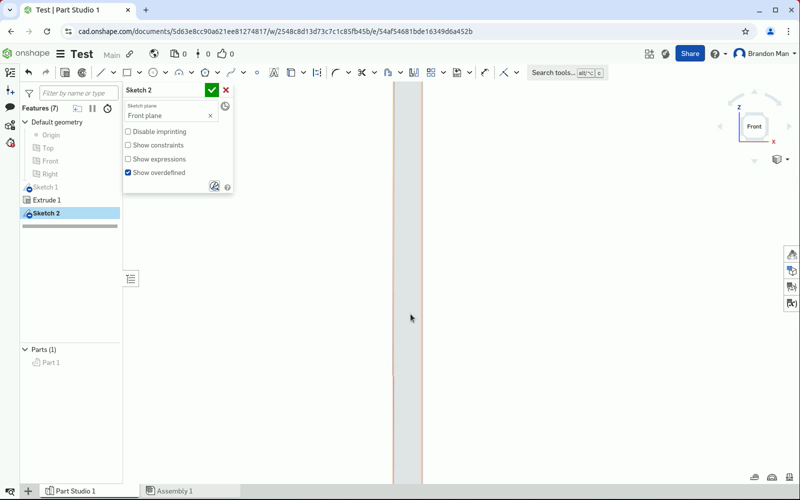
scroll(-6)
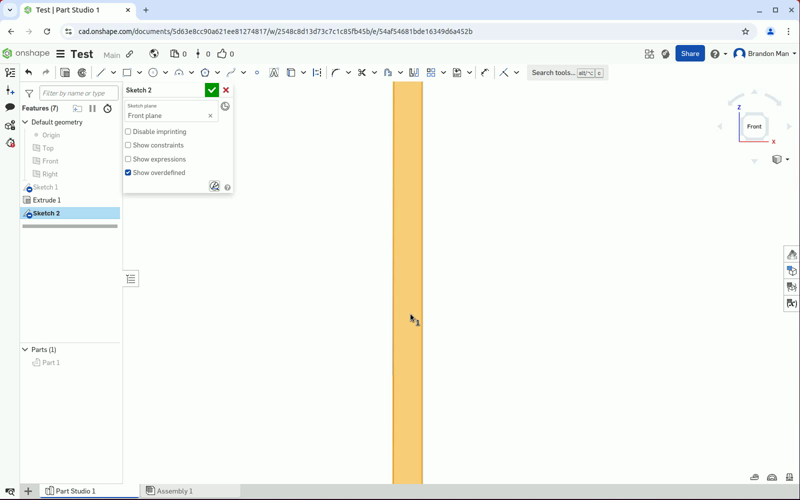
scroll(-6)
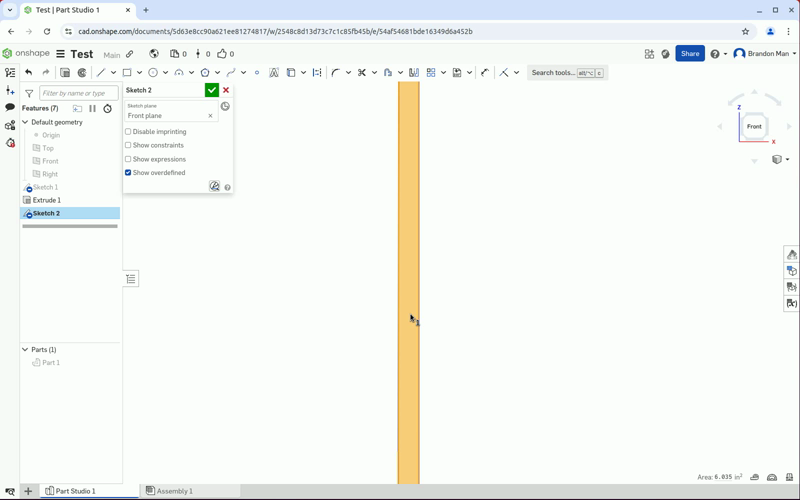
scroll(-6)
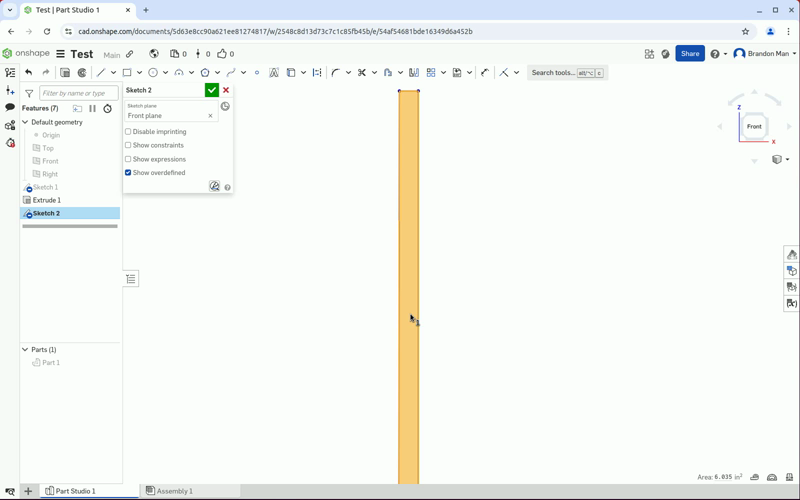
scroll(-6)
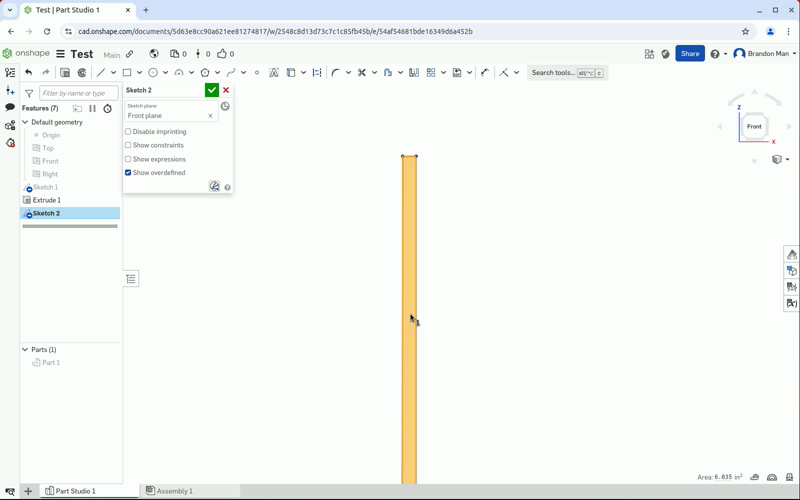
scroll(-6)
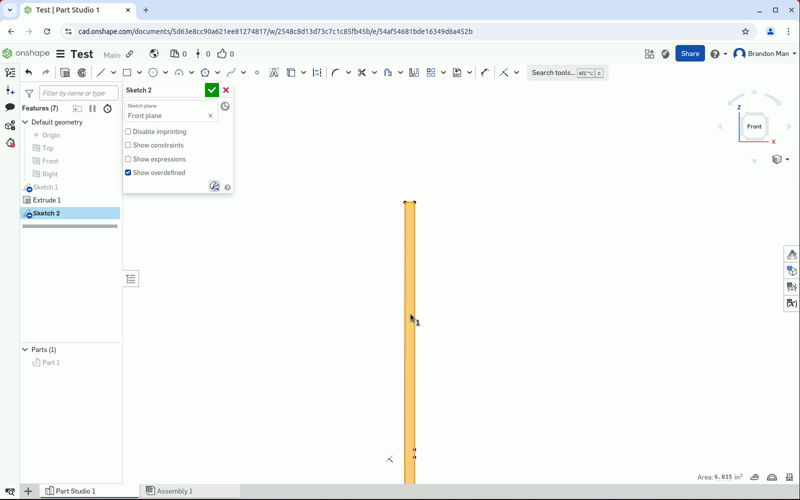
scroll(-6)
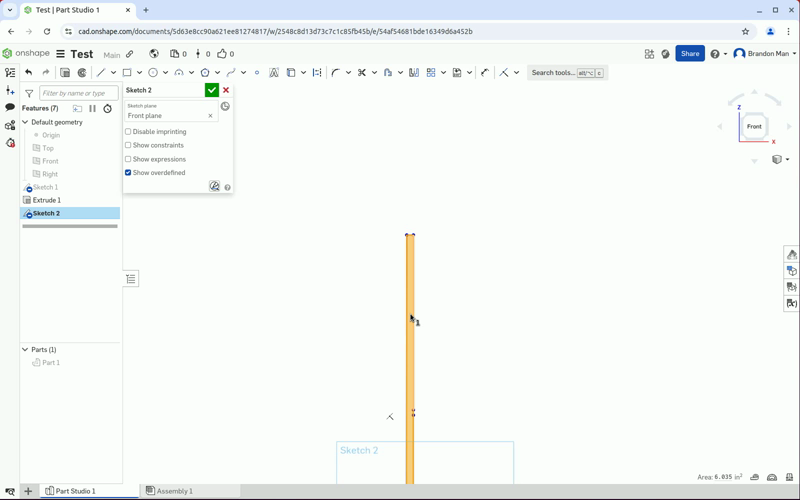
scroll(-6)
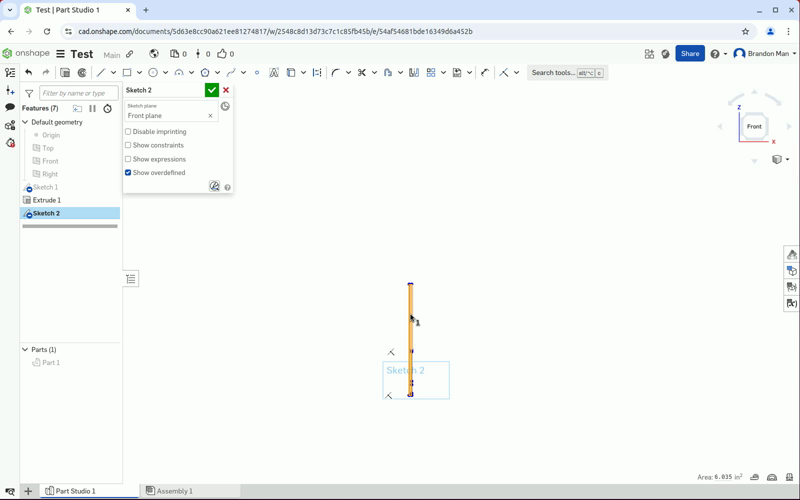
mouse_move(73, 352)
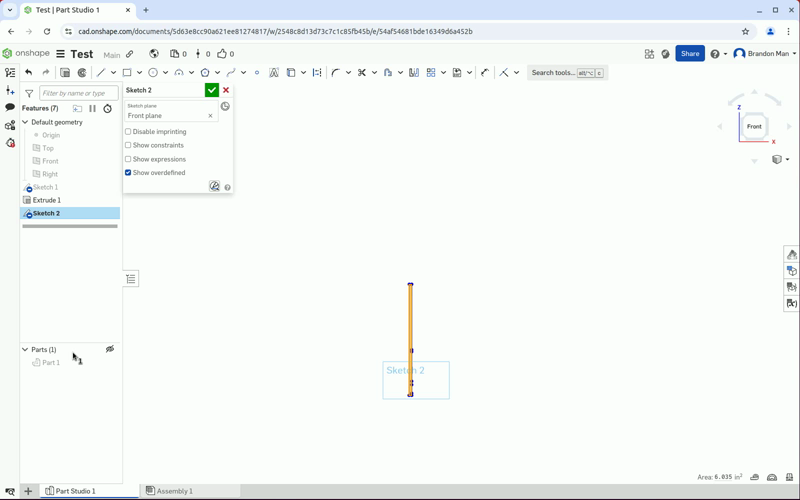
key(shift+y)
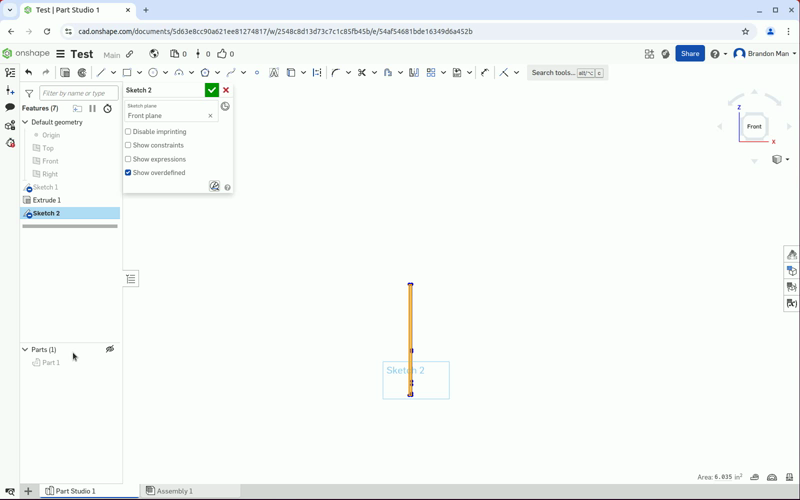
key(shift+e)
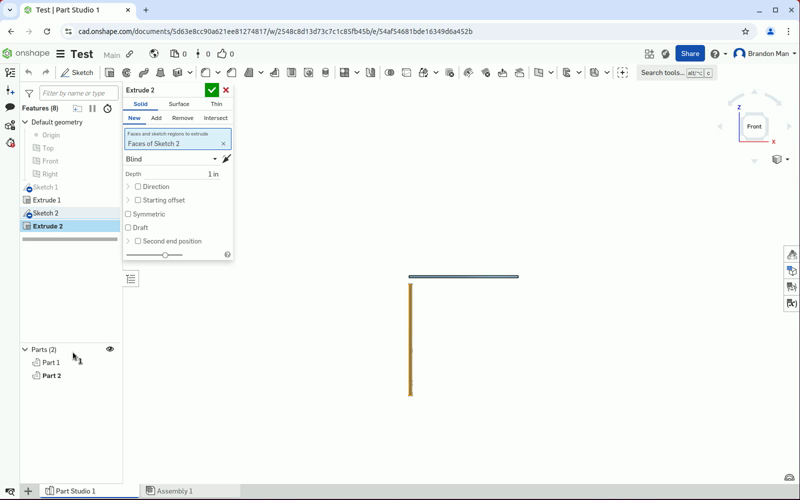
mouse_move(143, 106)
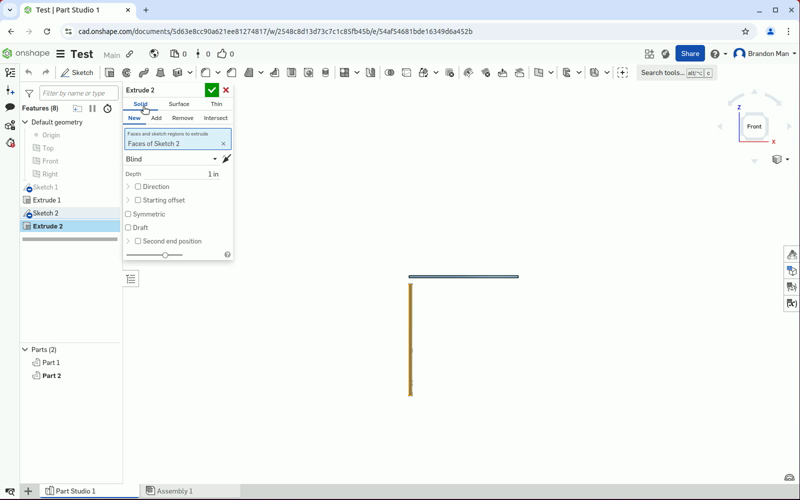
click(143, 106)
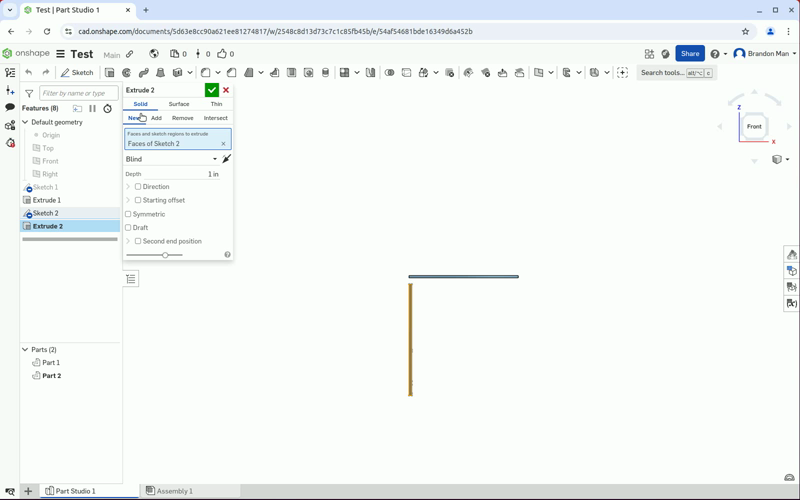
mouse_move(137, 120)
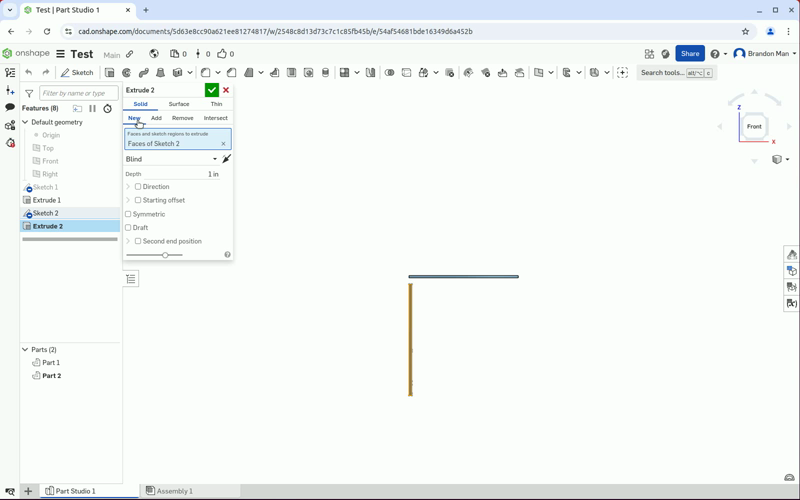
click(137, 120)
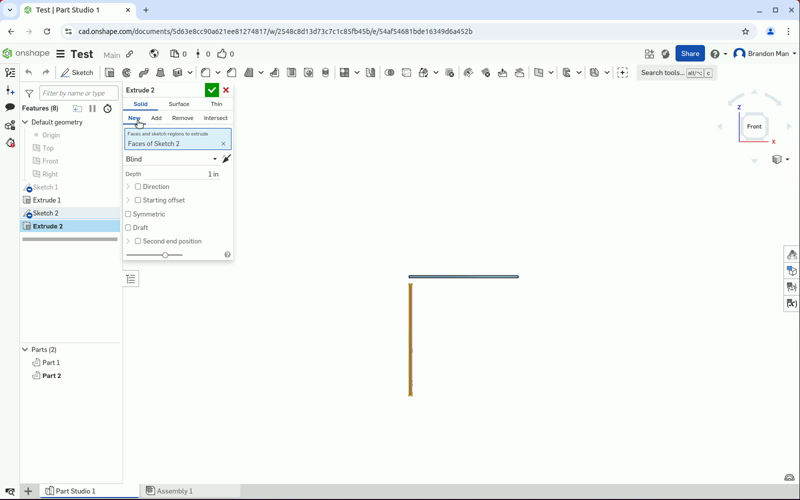
key(tab, 4)
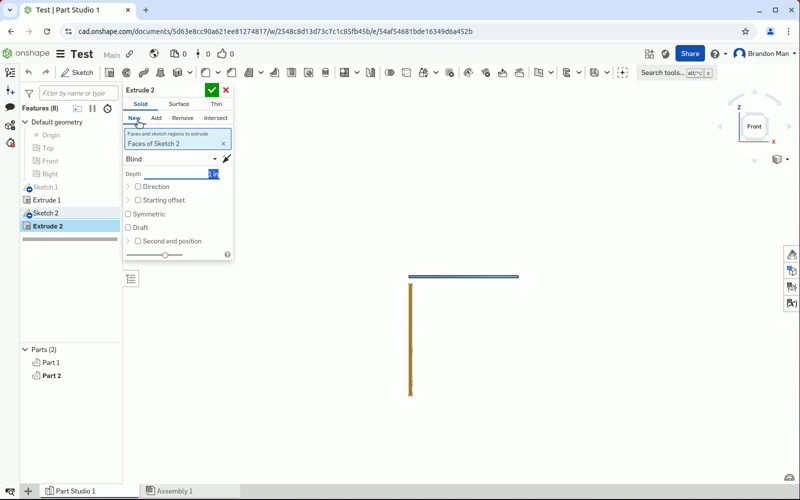
text(-16.609)
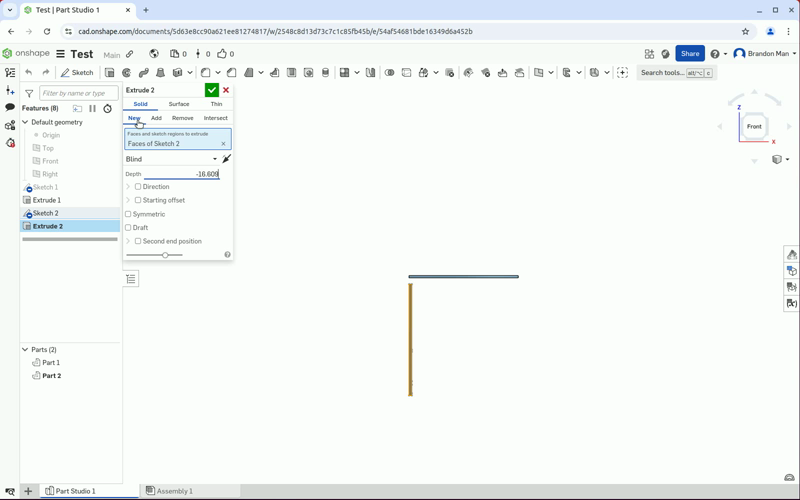
key(enter)
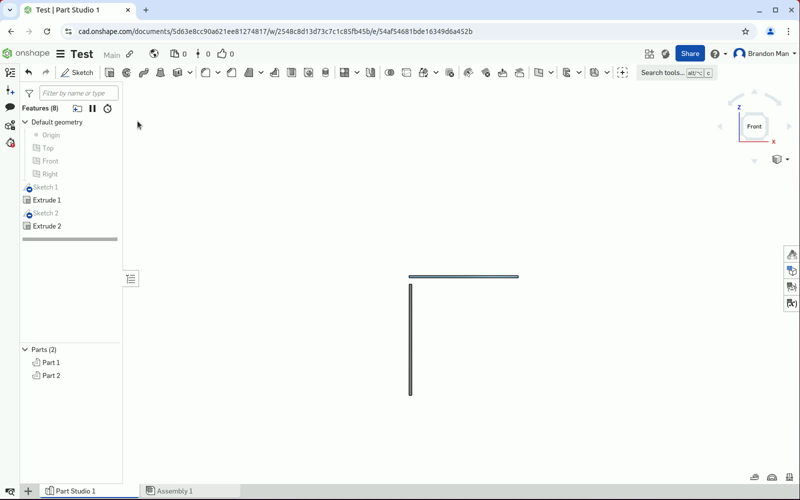
key(shift+h)
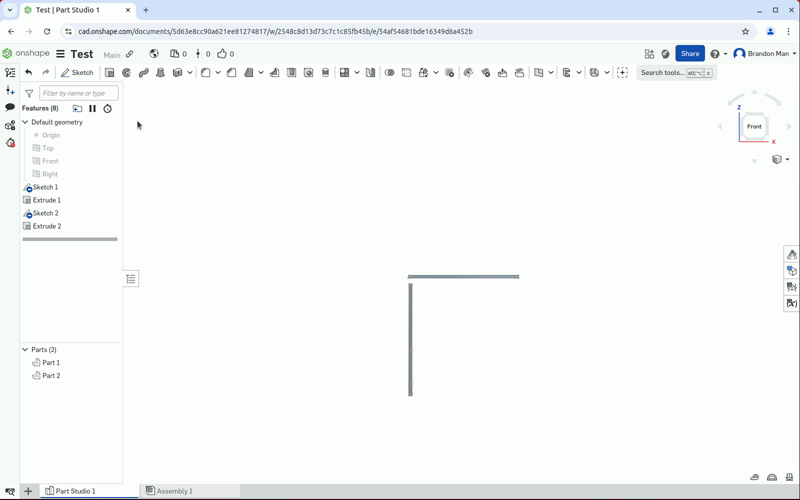
key(shift+h)
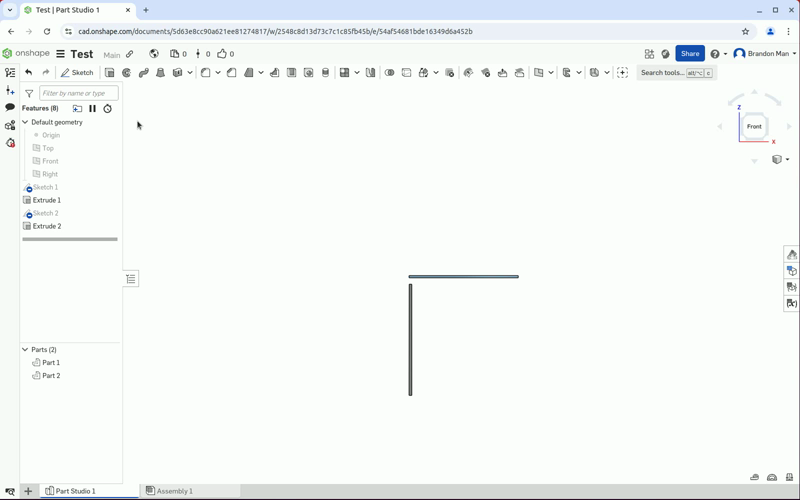
mouse_move(73, 189)
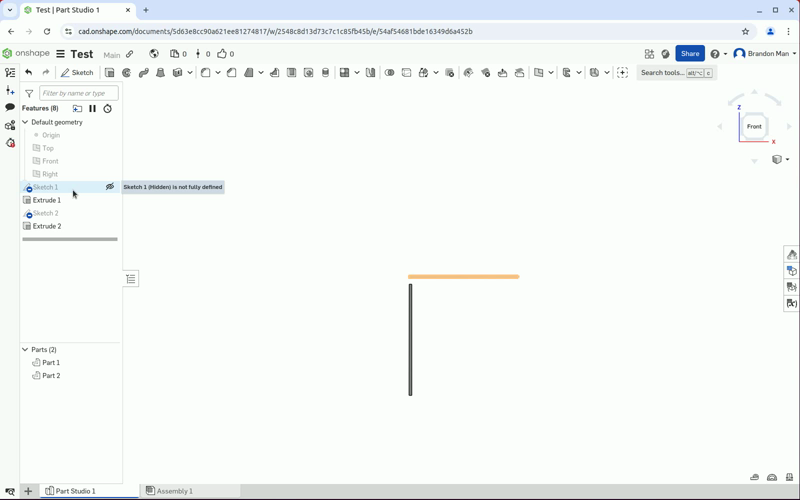
click(73, 189)
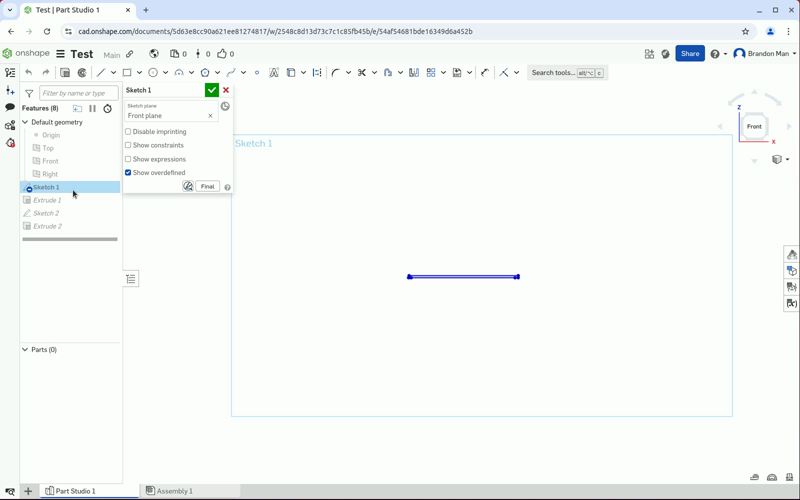
mouse_move(229, 92)
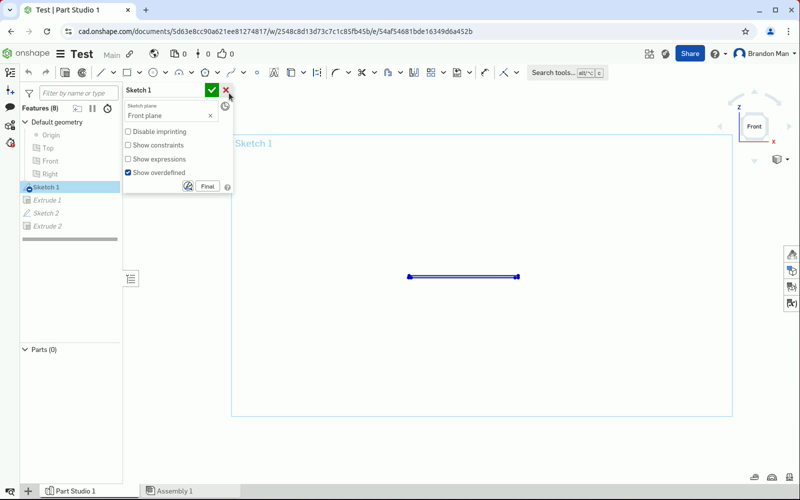
click(229, 92)
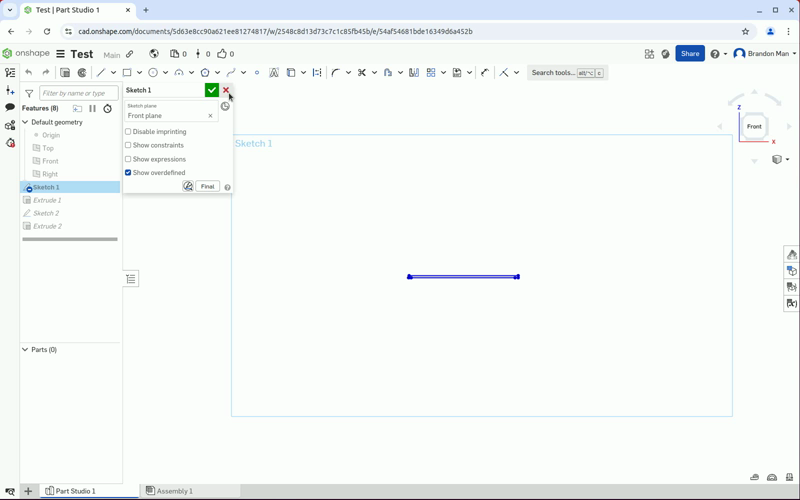
key(shift+s)
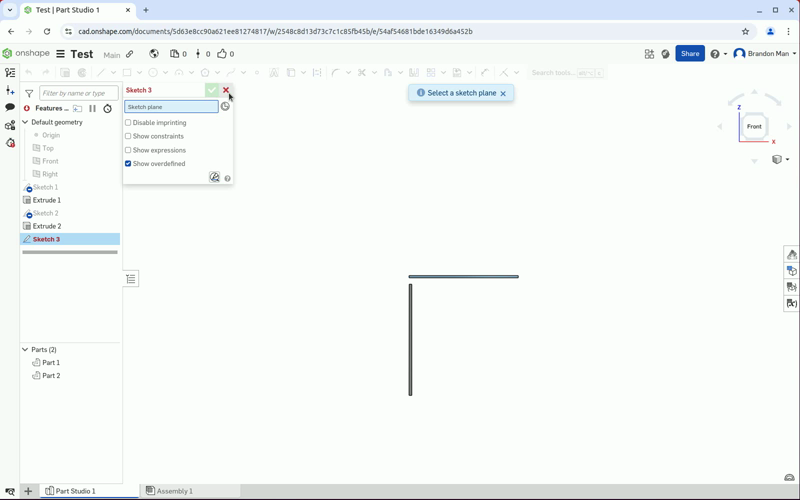
mouse_move(73, 163)
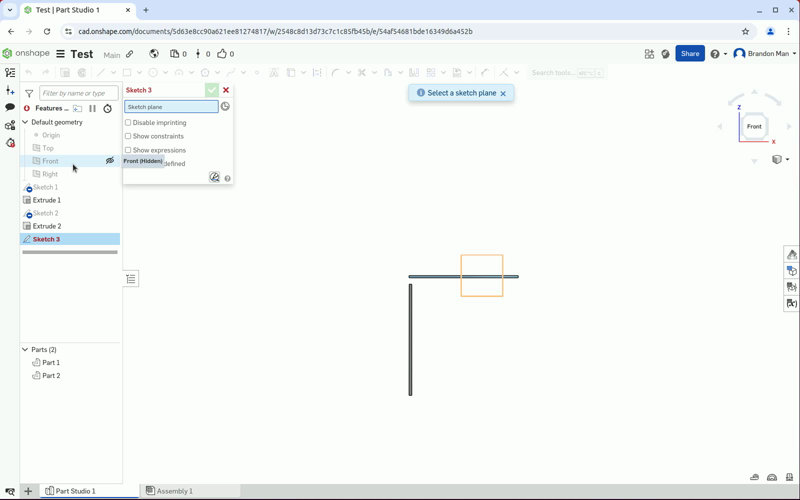
click(73, 163)
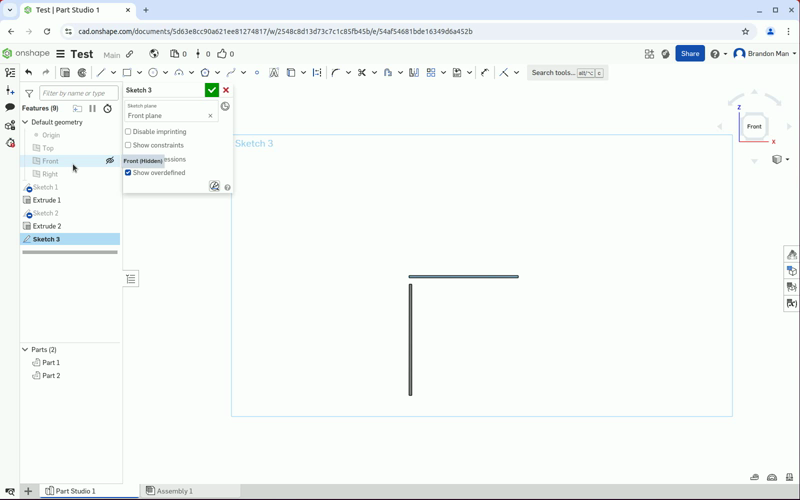
mouse_move(73, 352)
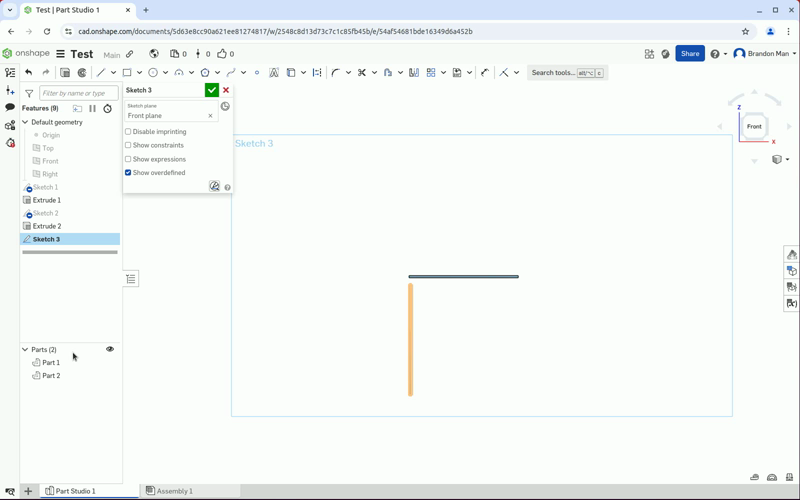
key(y)
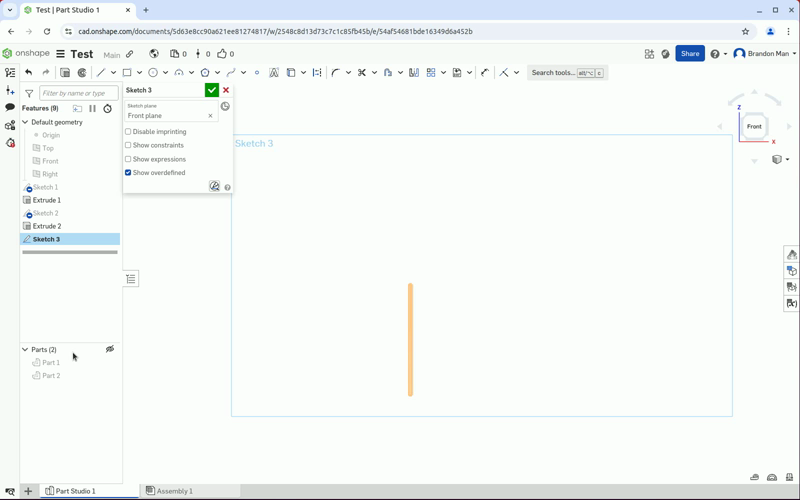
key(l)
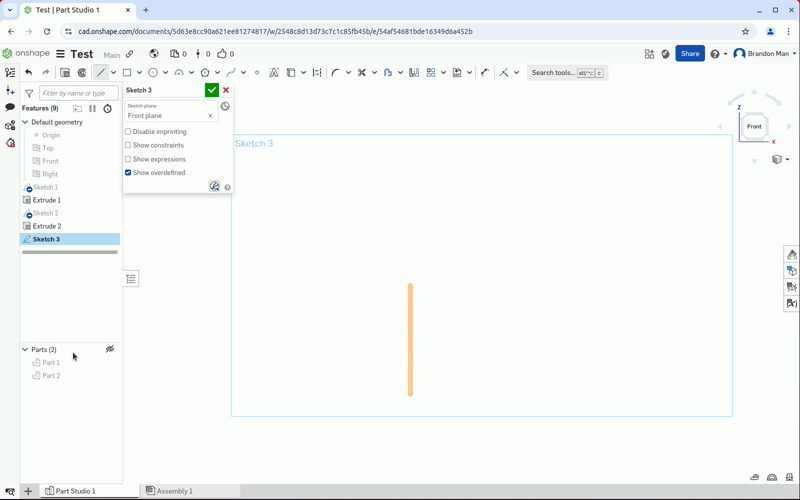
key_down(shift)
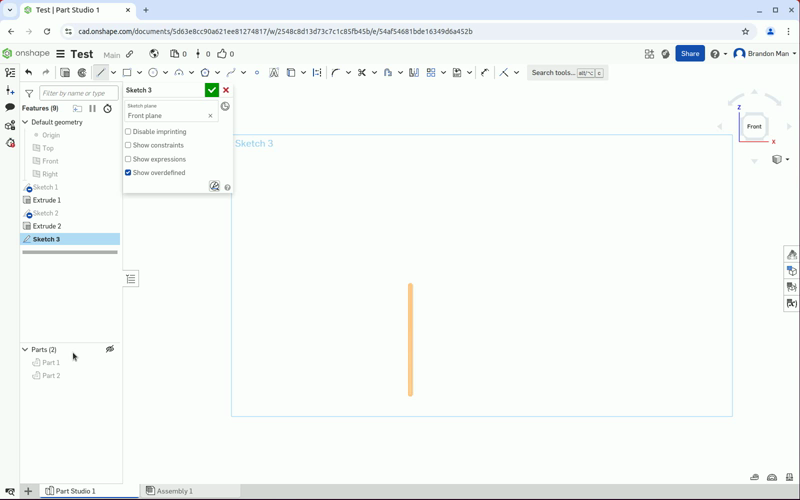
mouse_move(510, 395)
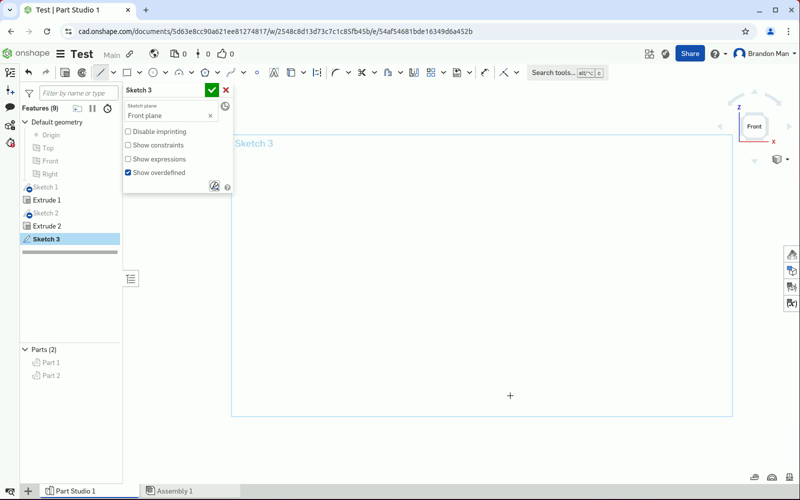
click(510, 395)
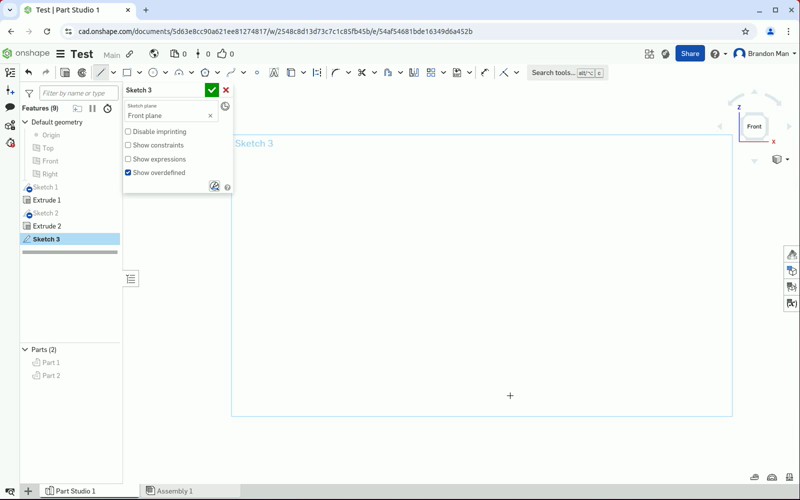
key_up(shift)
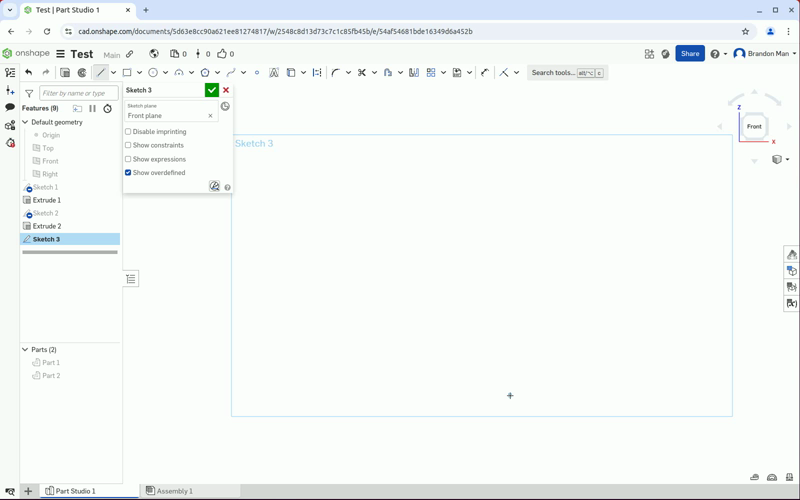
key_down(shift)
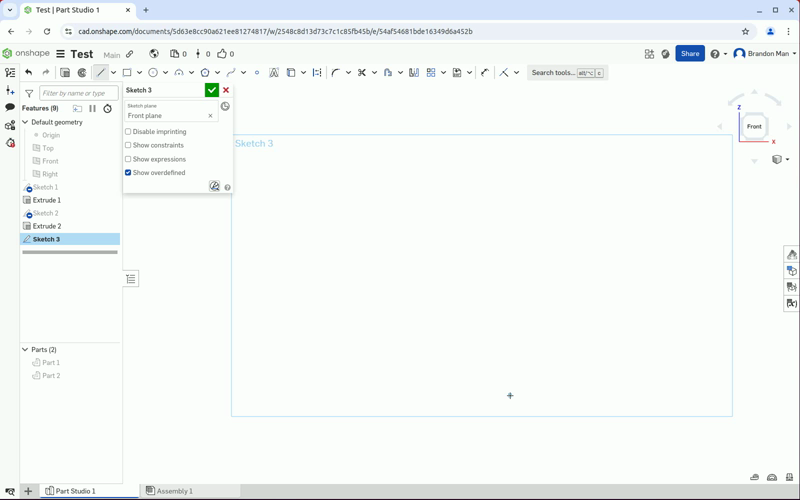
mouse_move(540, 395)
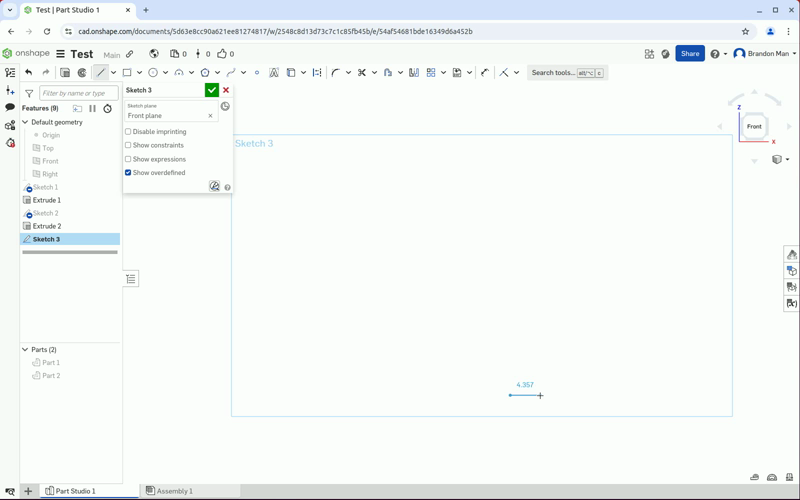
mouse_move(512, 395)
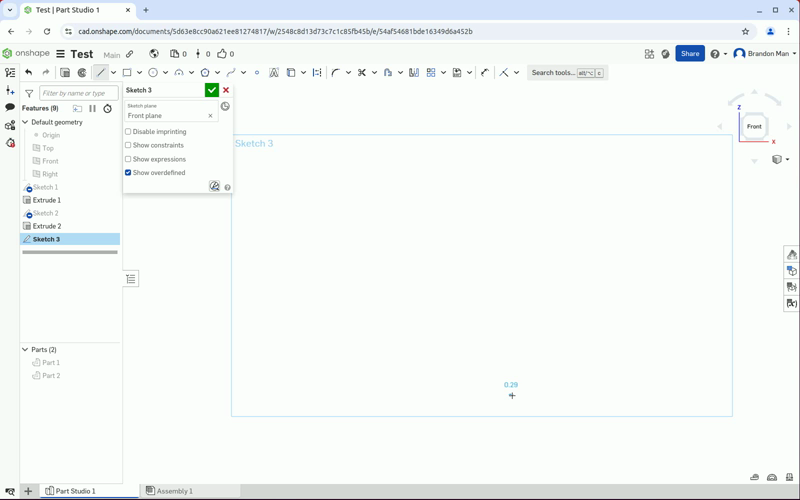
scroll(6)
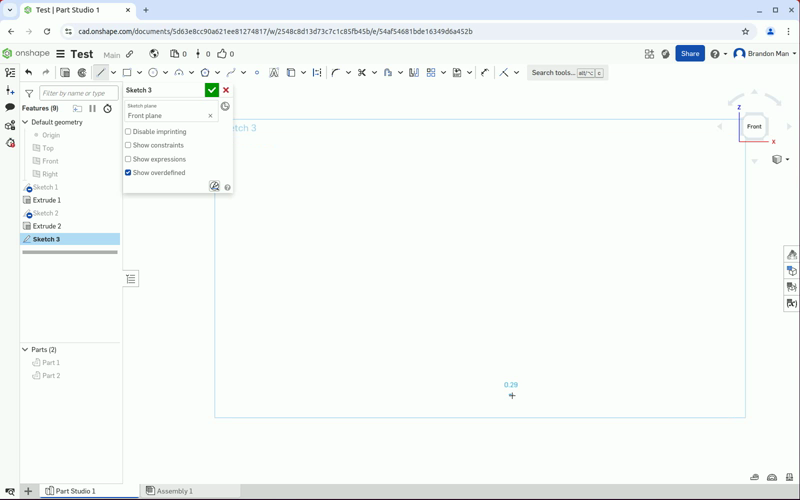
scroll(6)
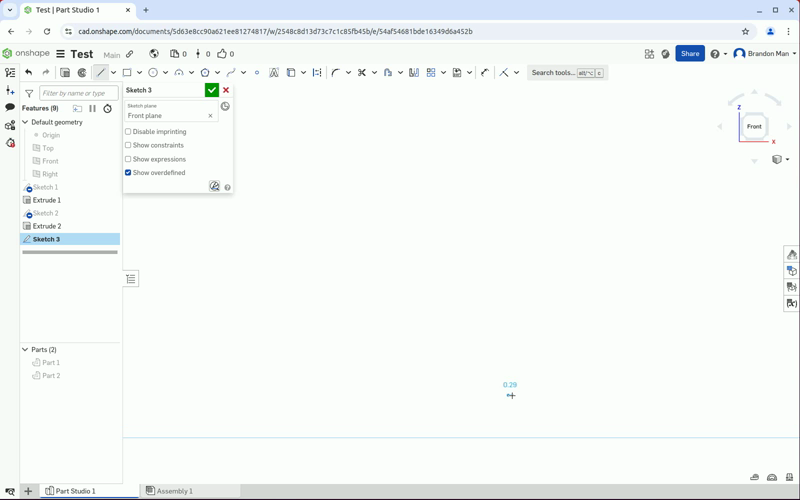
scroll(6)
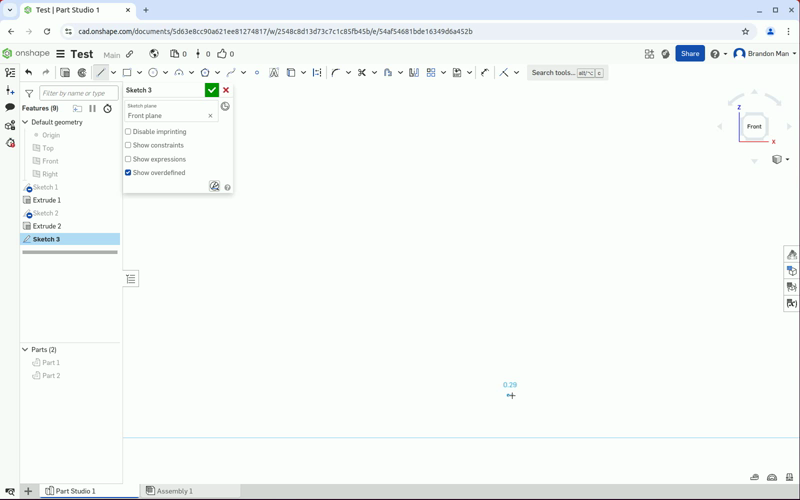
scroll(6)
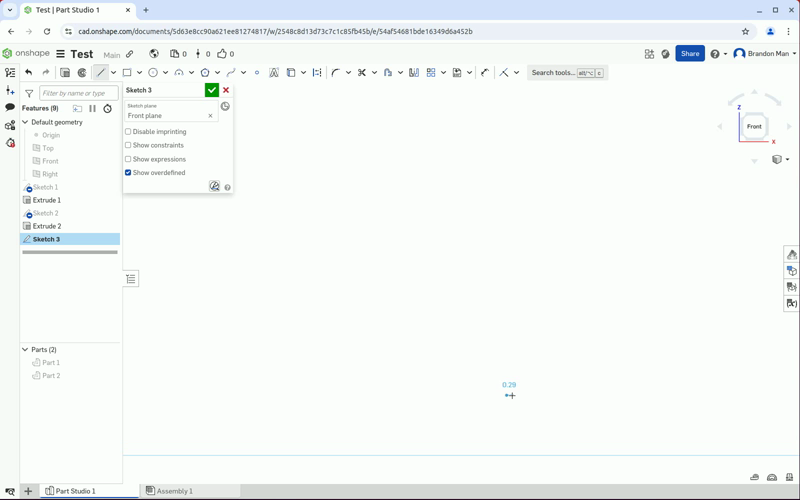
scroll(6)
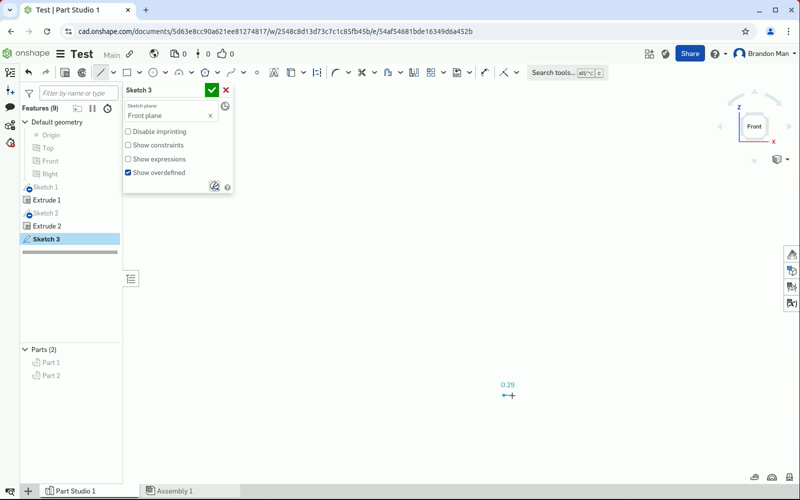
scroll(6)
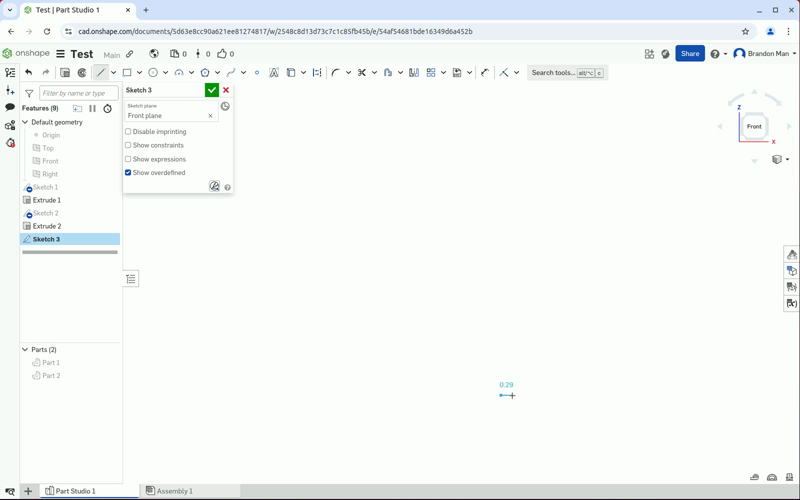
scroll(6)
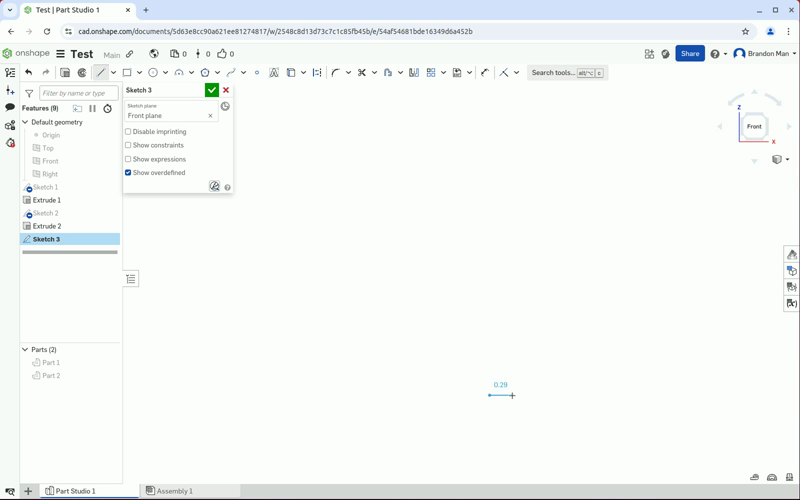
click(512, 395)
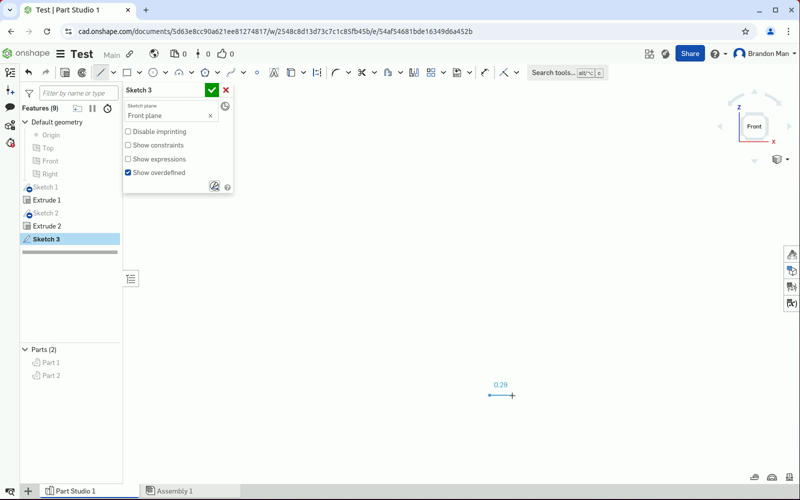
scroll(-6)
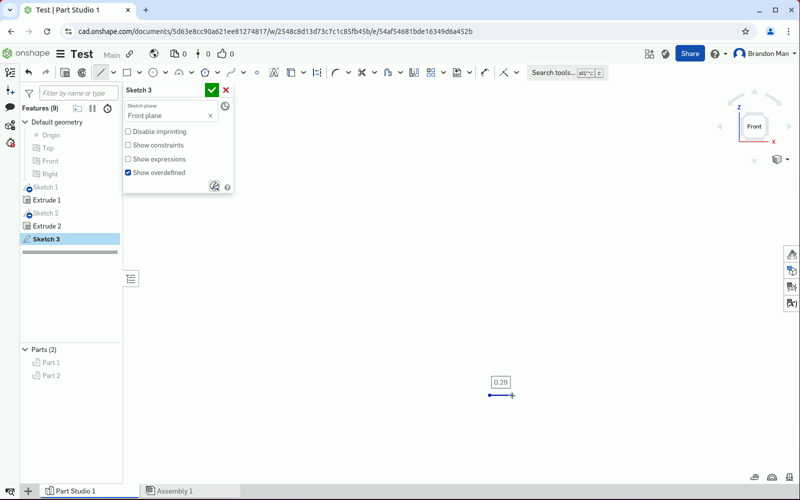
scroll(-6)
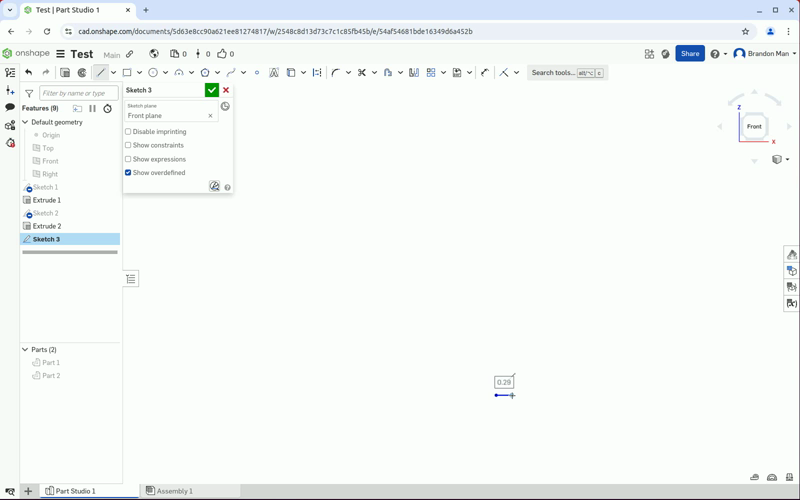
scroll(-6)
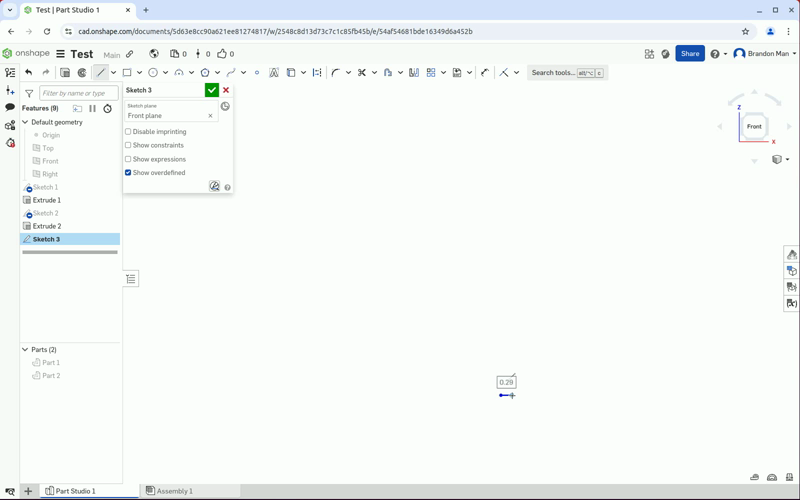
scroll(-6)
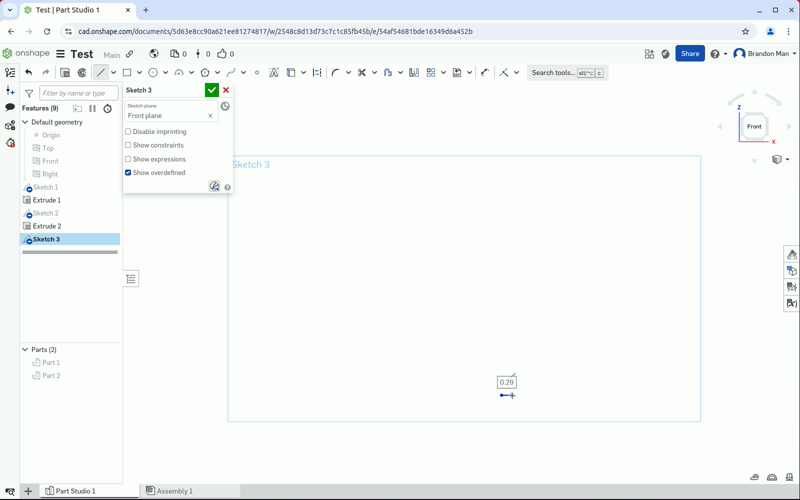
scroll(-6)
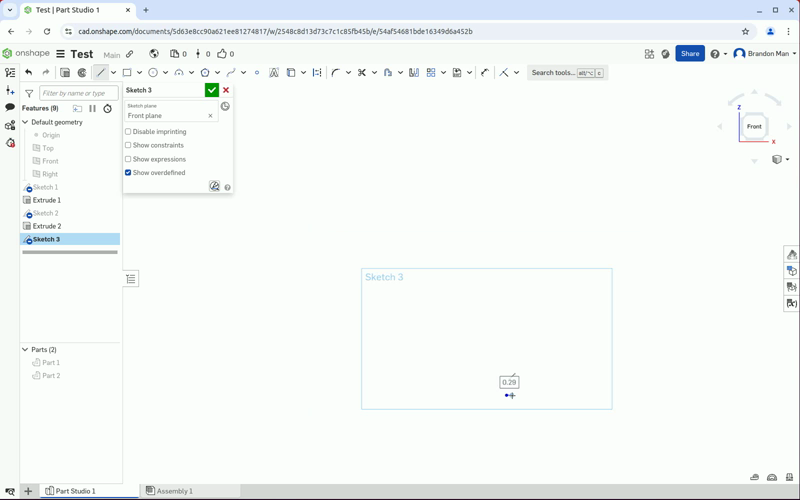
scroll(-6)
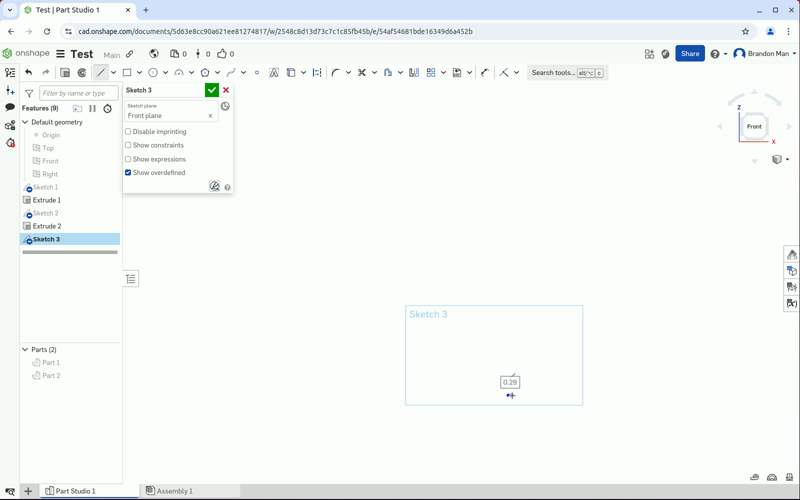
scroll(-6)
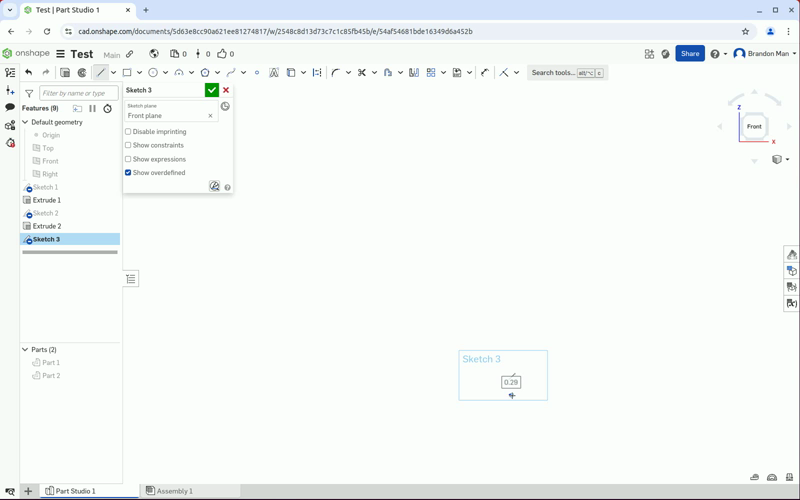
key_up(shift)
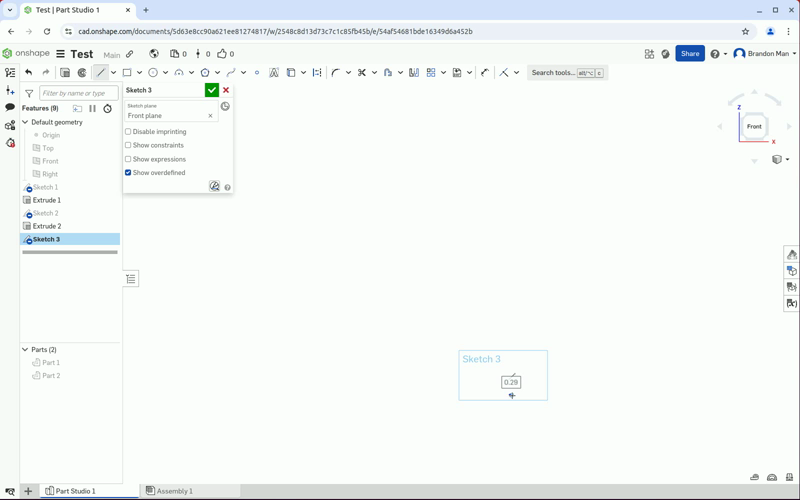
key_down(shift)
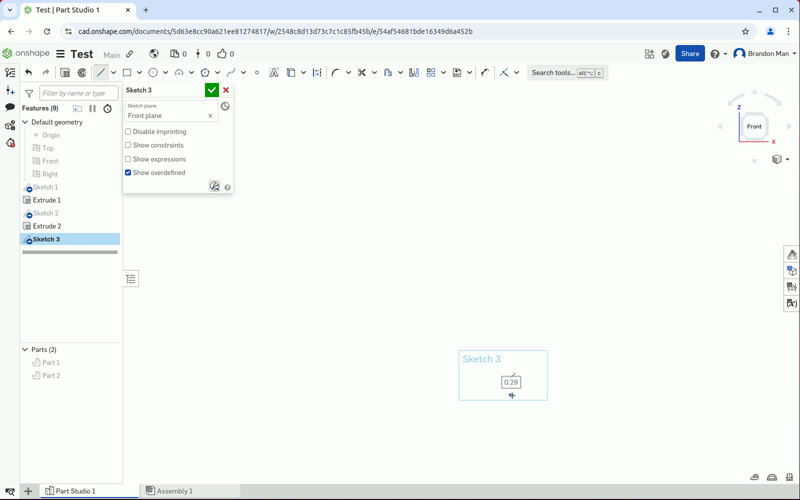
mouse_move(512, 284)
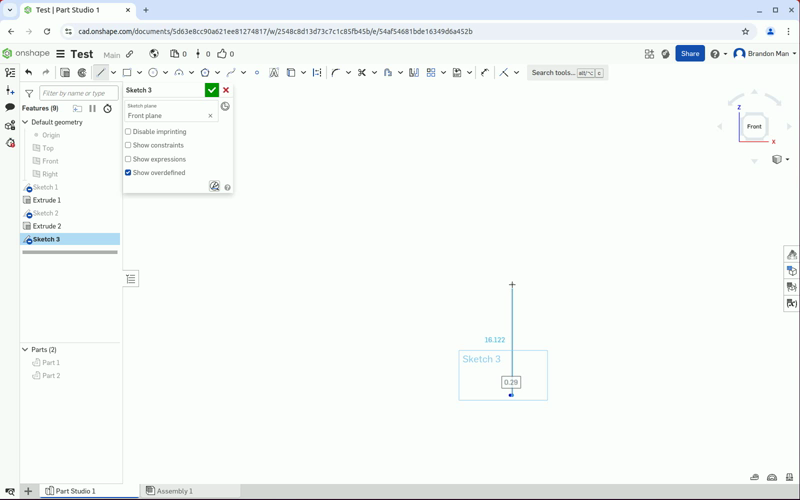
click(512, 284)
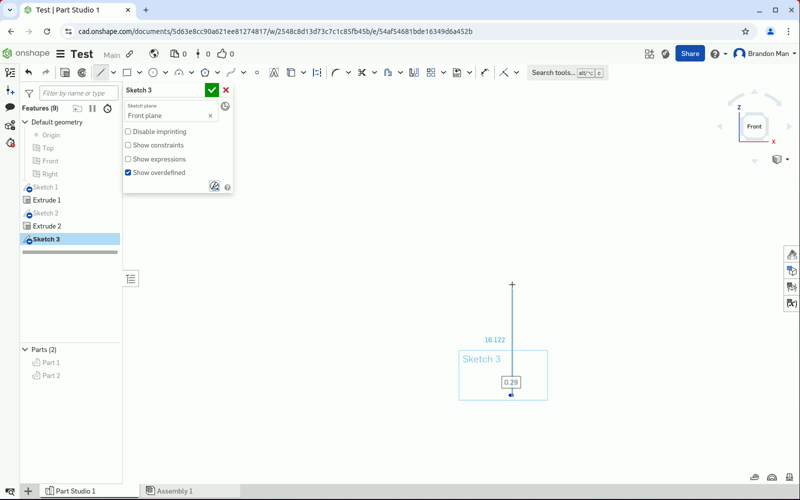
key_up(shift)
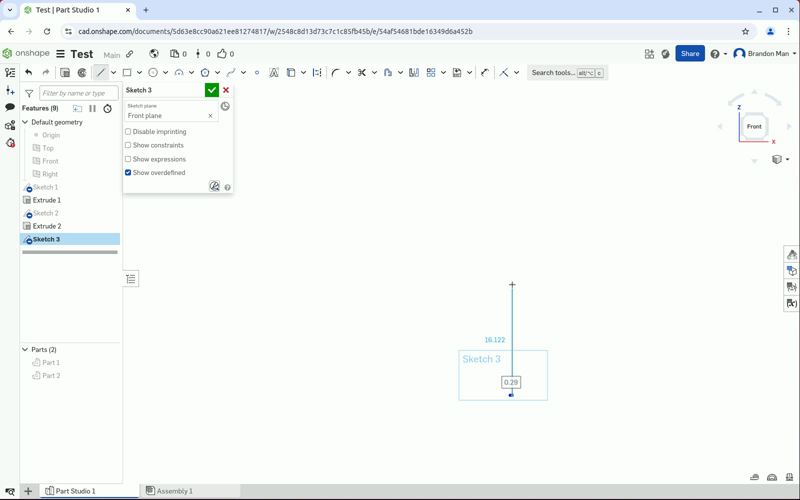
key_down(shift)
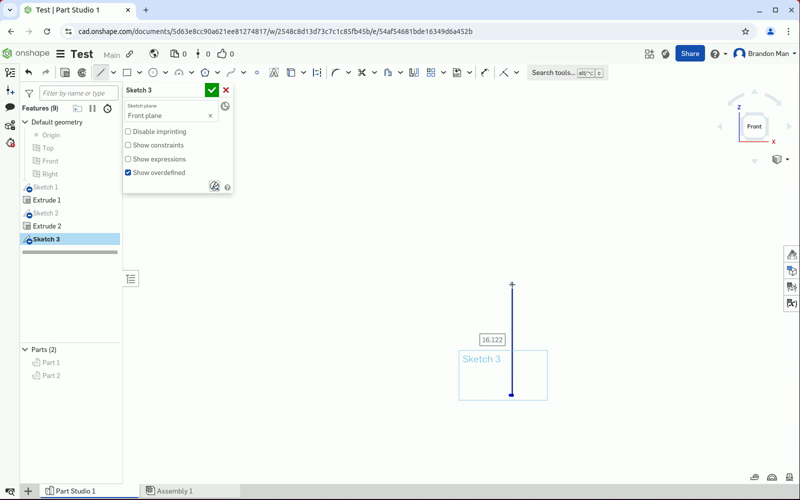
mouse_move(542, 284)
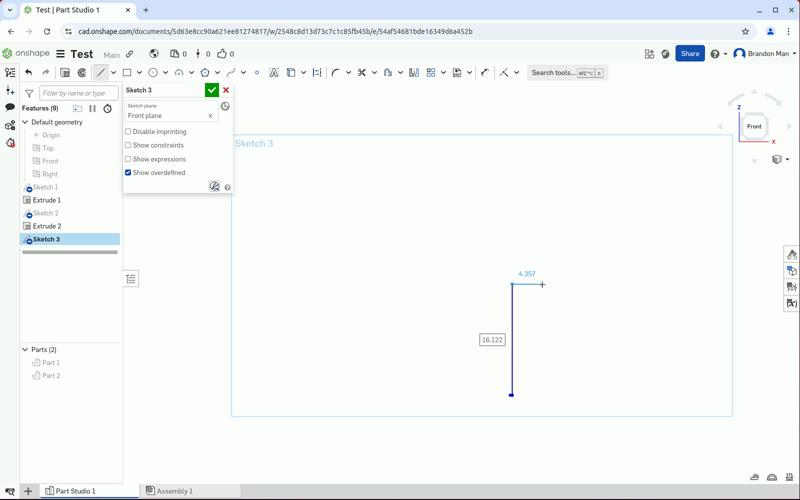
mouse_move(510, 284)
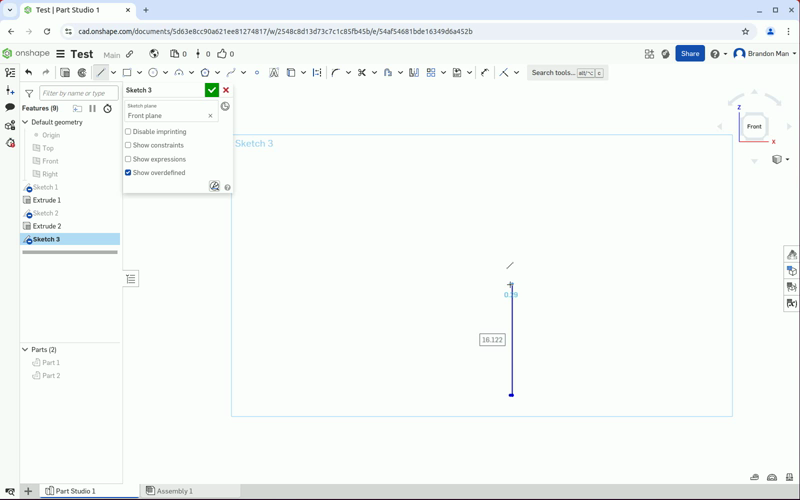
scroll(6)
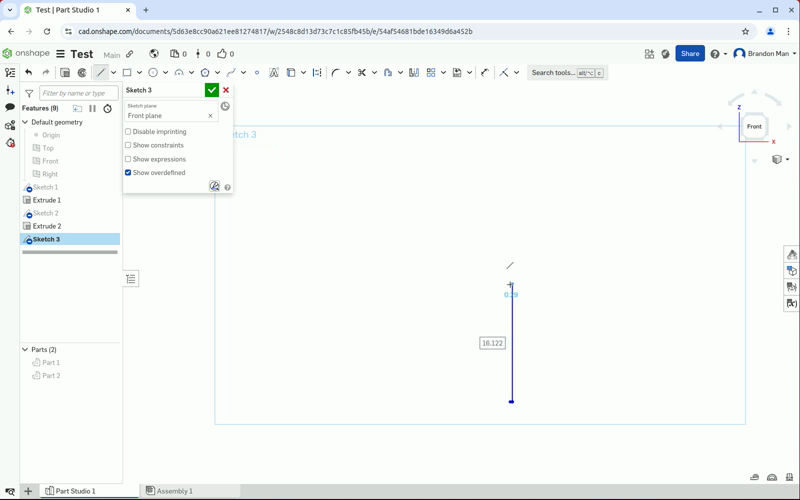
scroll(6)
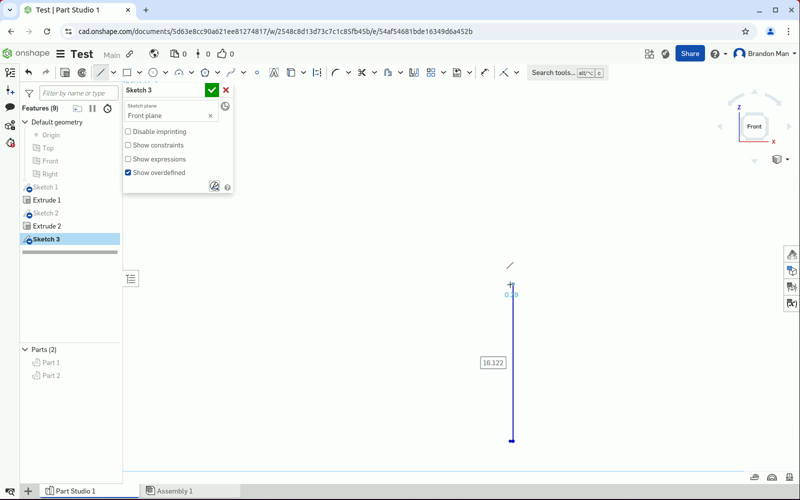
scroll(6)
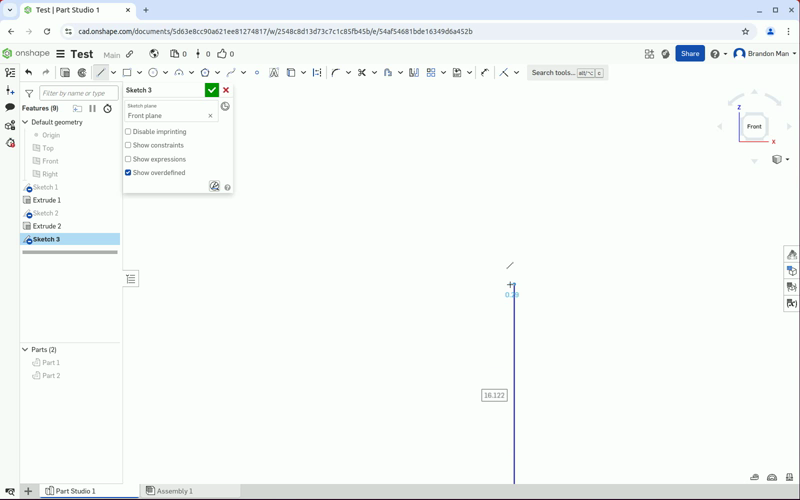
scroll(6)
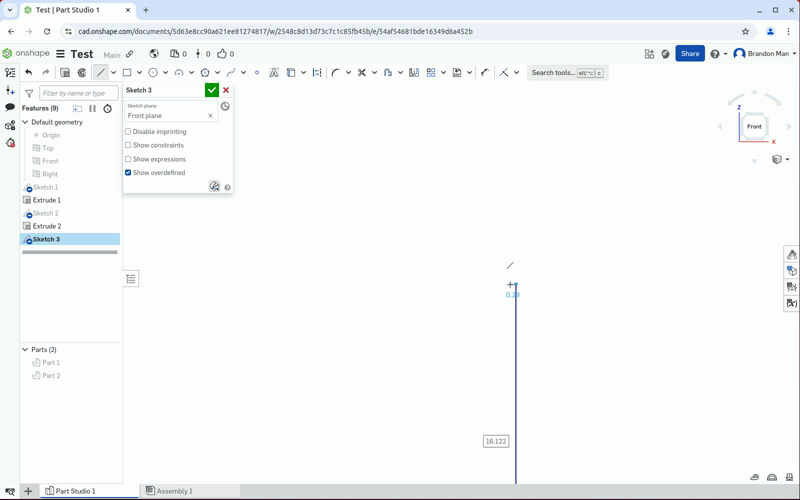
scroll(6)
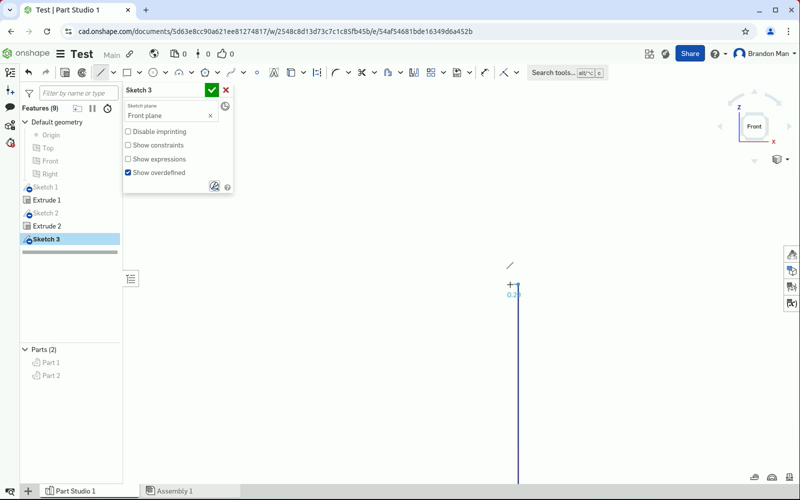
scroll(6)
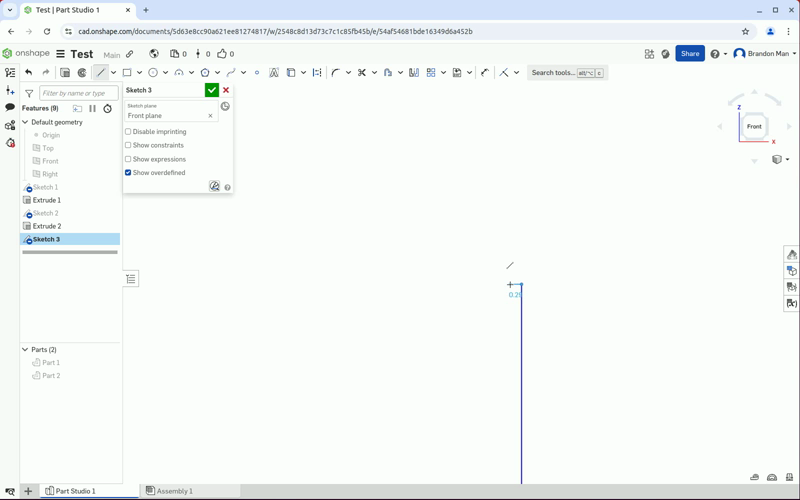
scroll(6)
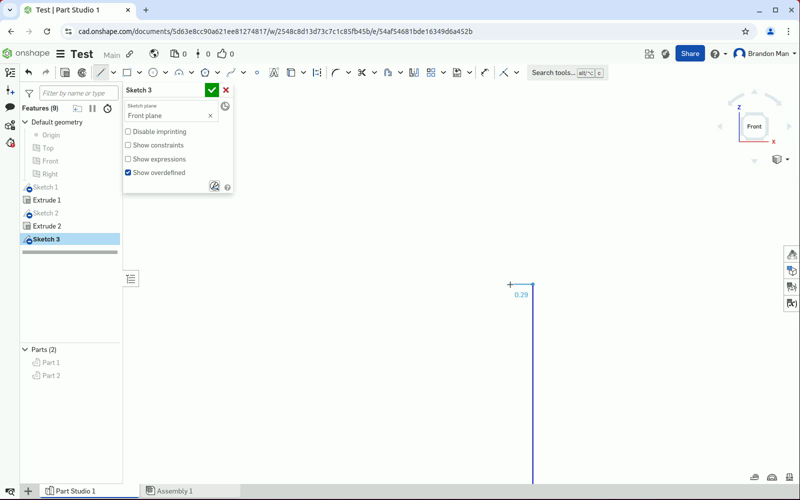
click(510, 284)
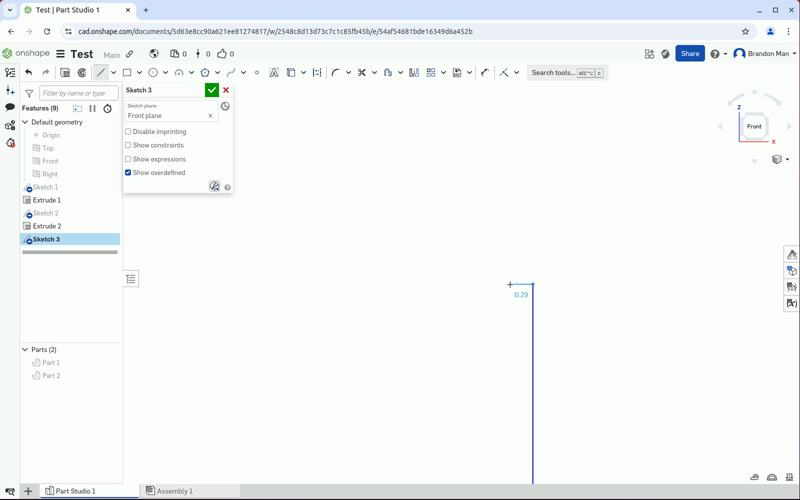
scroll(-6)
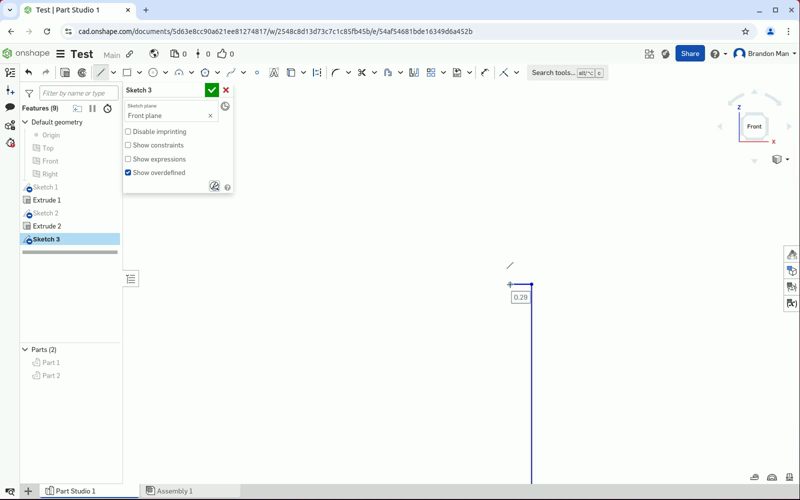
scroll(-6)
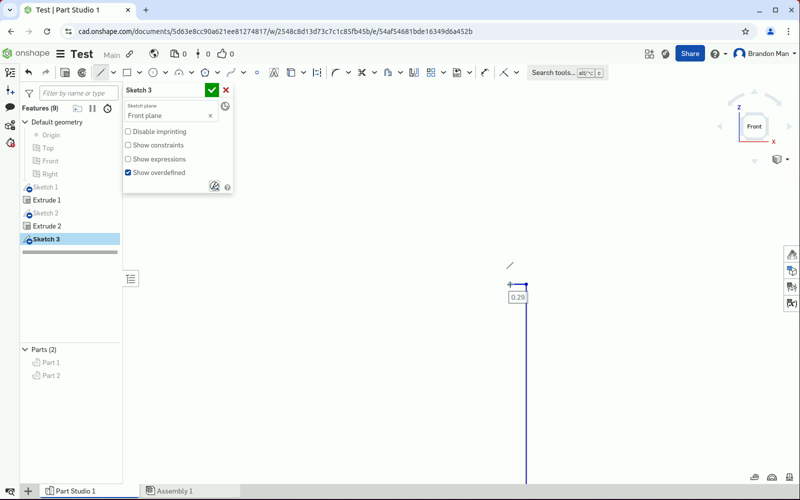
scroll(-6)
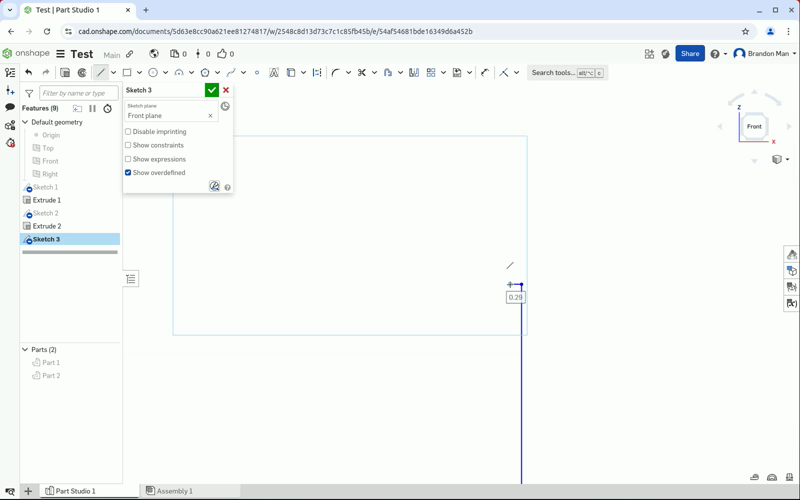
scroll(-6)
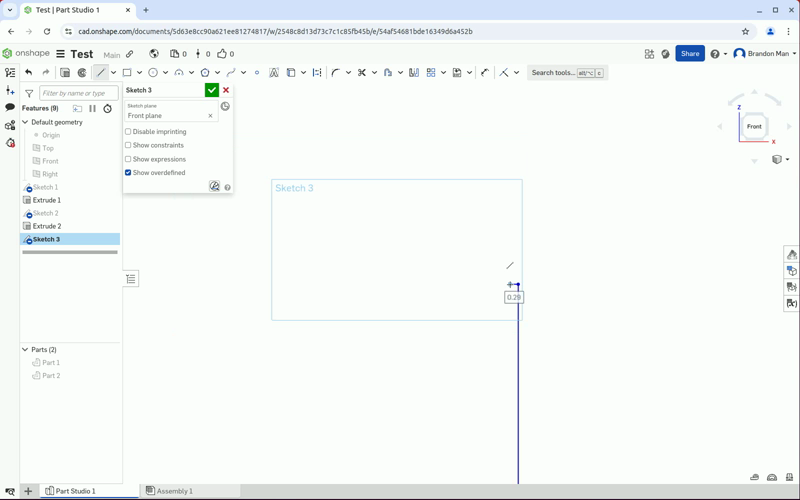
scroll(-6)
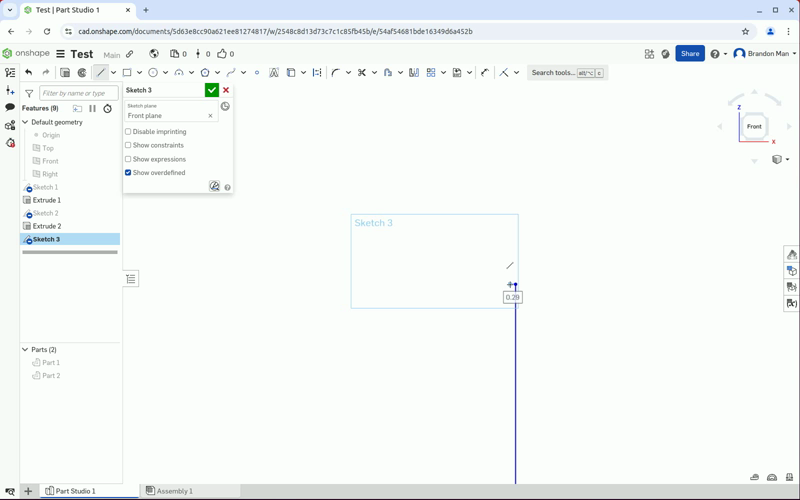
scroll(-6)
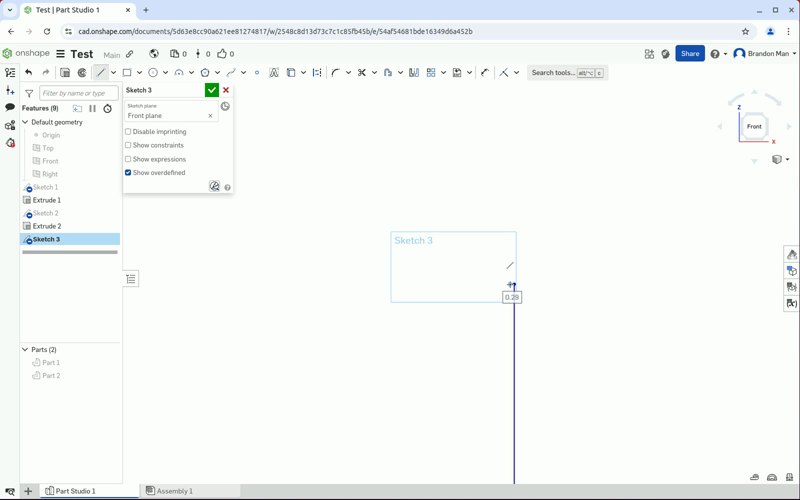
scroll(-6)
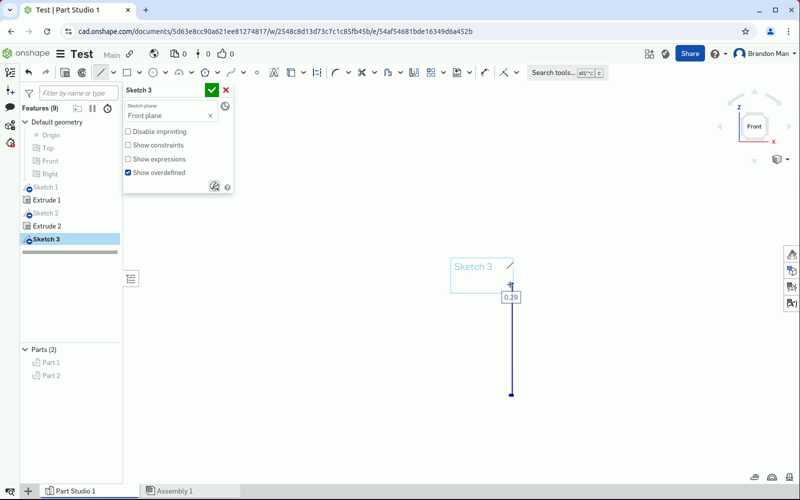
key_up(shift)
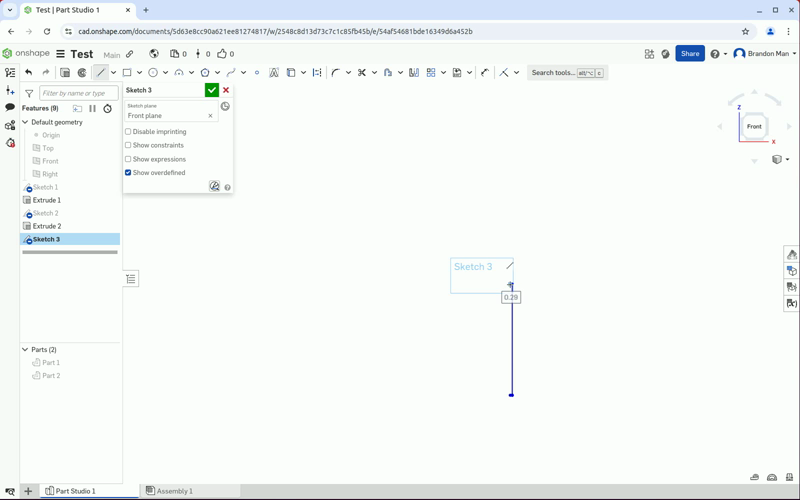
key_down(shift)
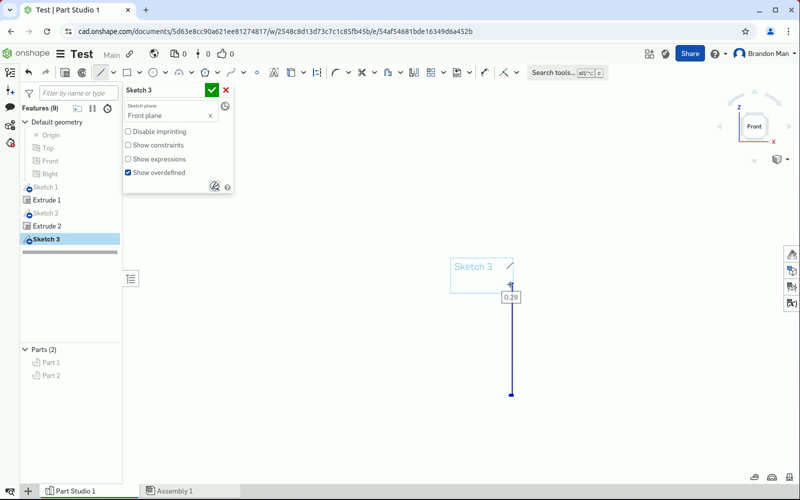
mouse_move(510, 349)
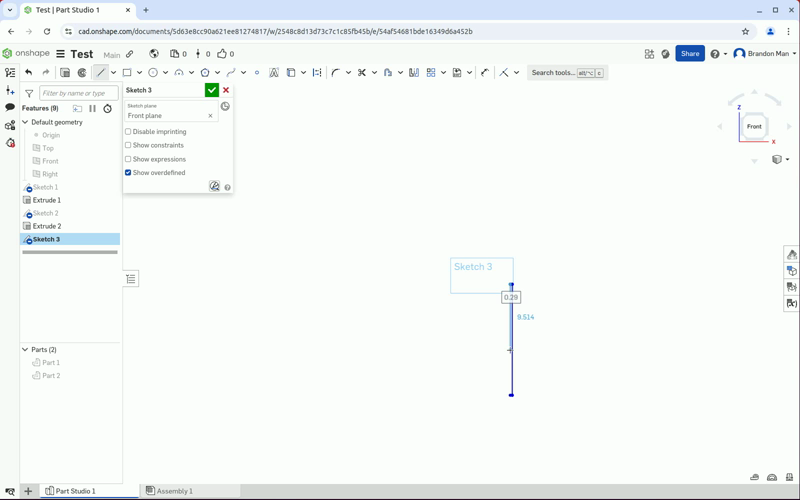
click(510, 349)
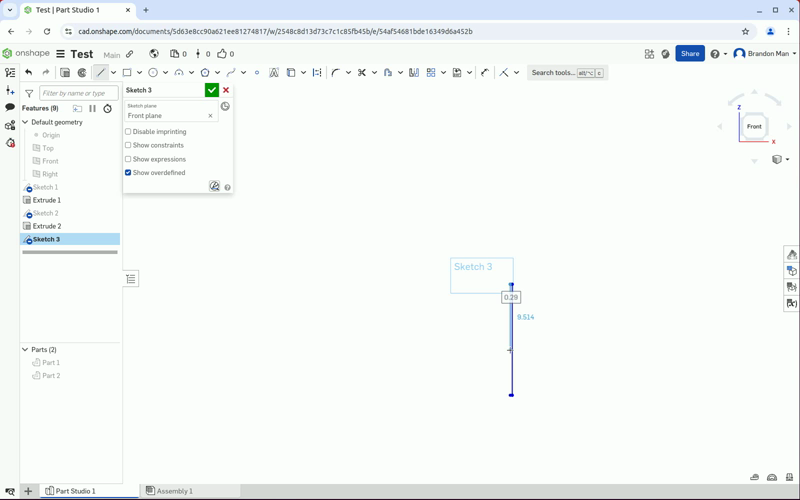
key_up(shift)
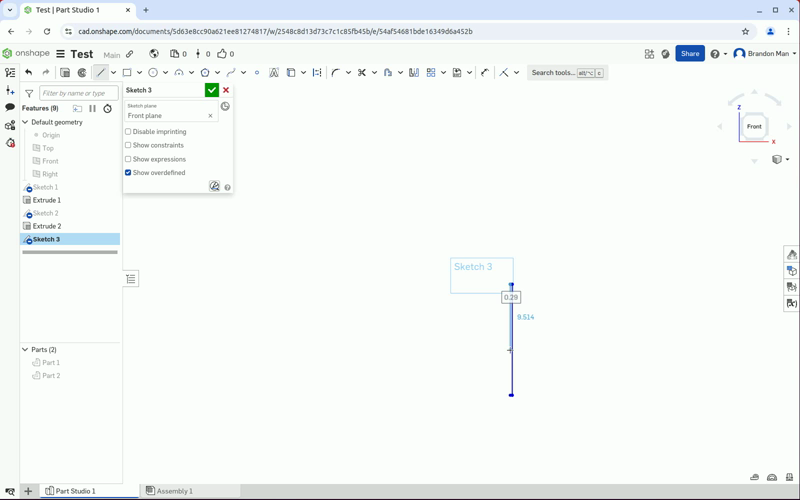
key_down(shift)
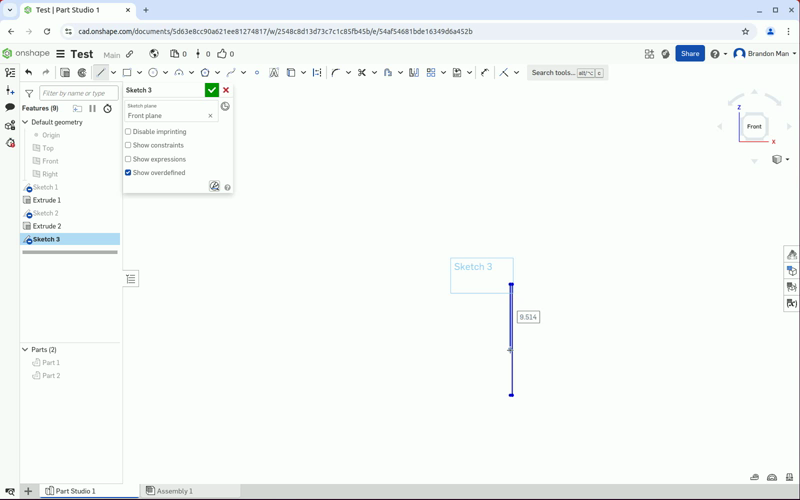
mouse_move(540, 349)
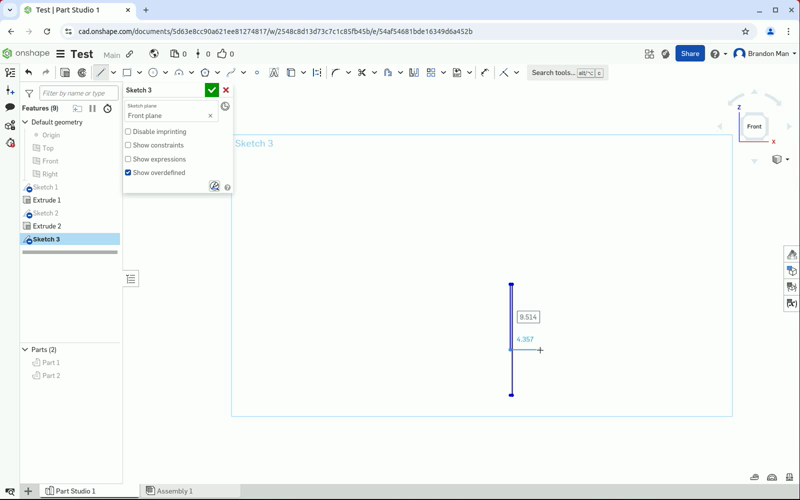
mouse_move(510, 351)
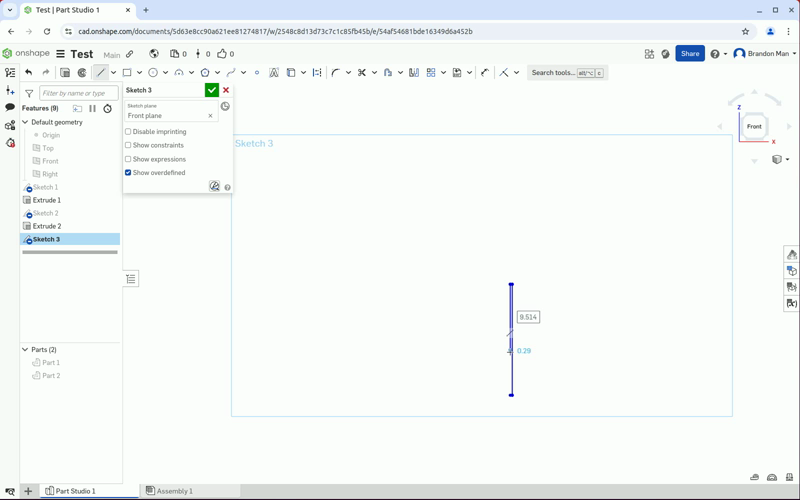
scroll(6)
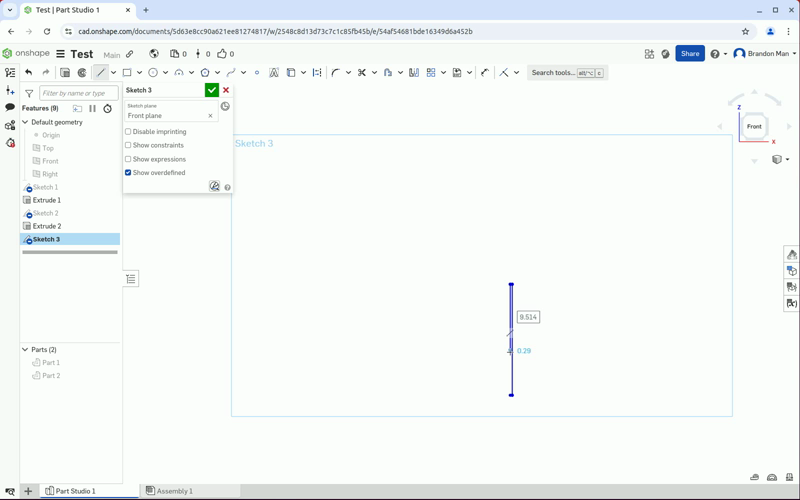
scroll(6)
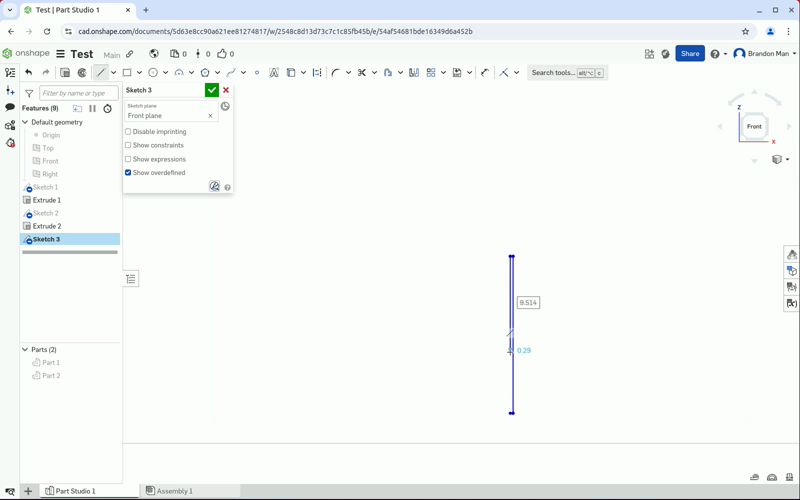
scroll(6)
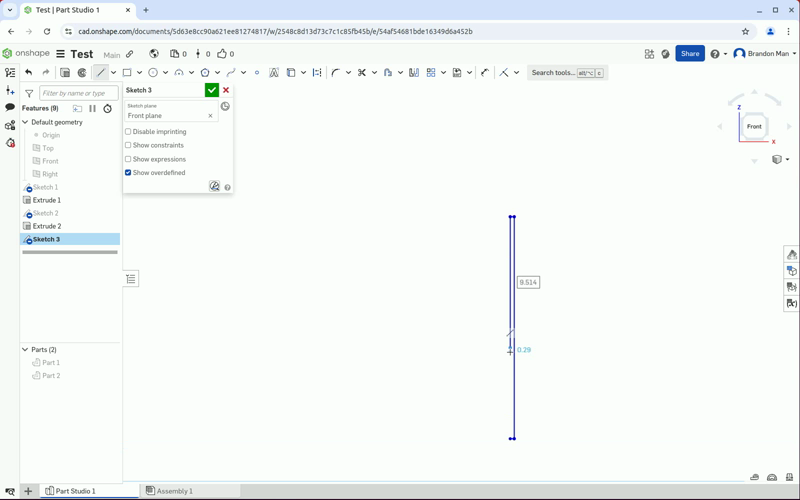
scroll(6)
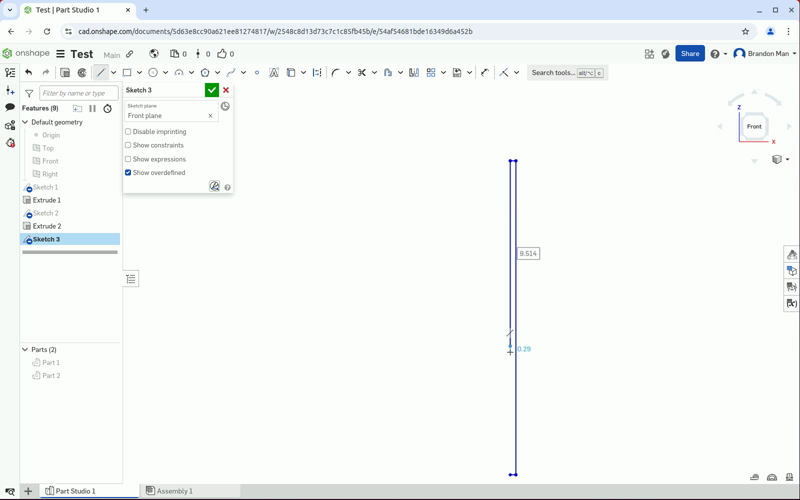
scroll(6)
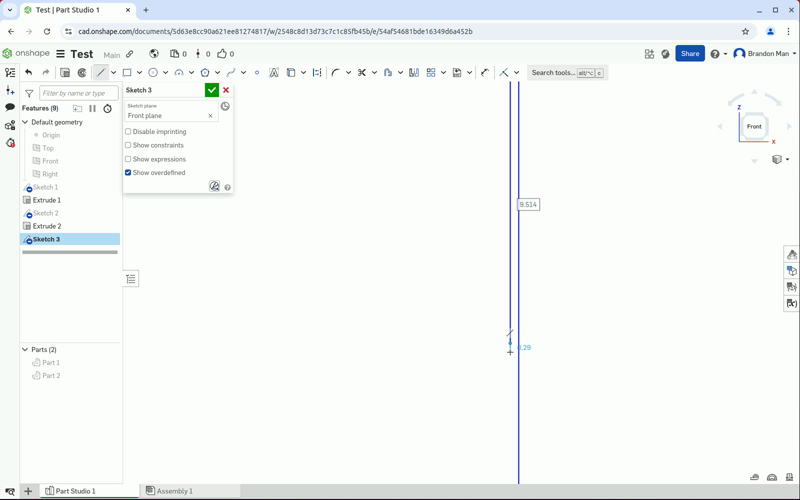
scroll(6)
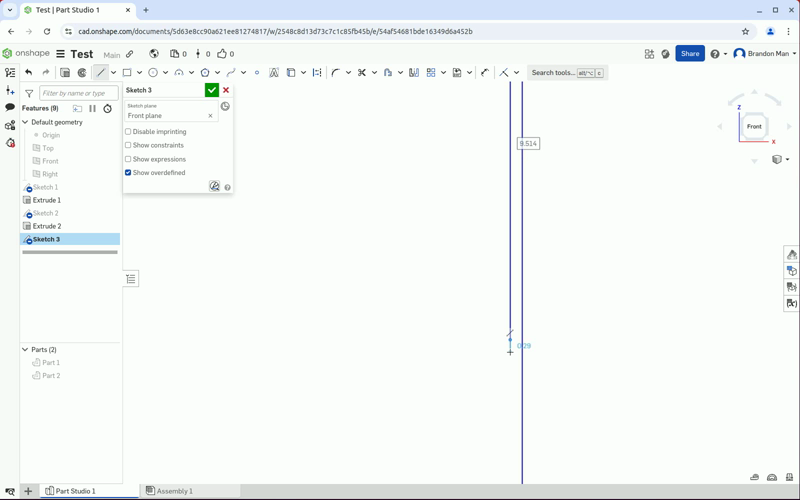
scroll(6)
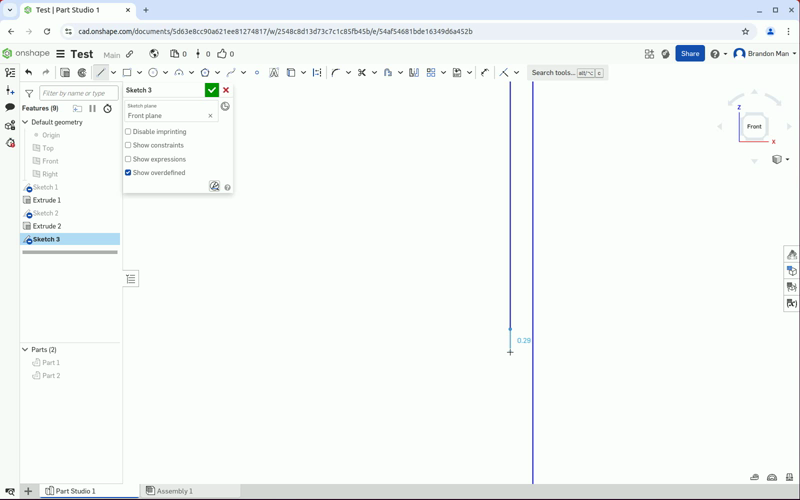
click(510, 351)
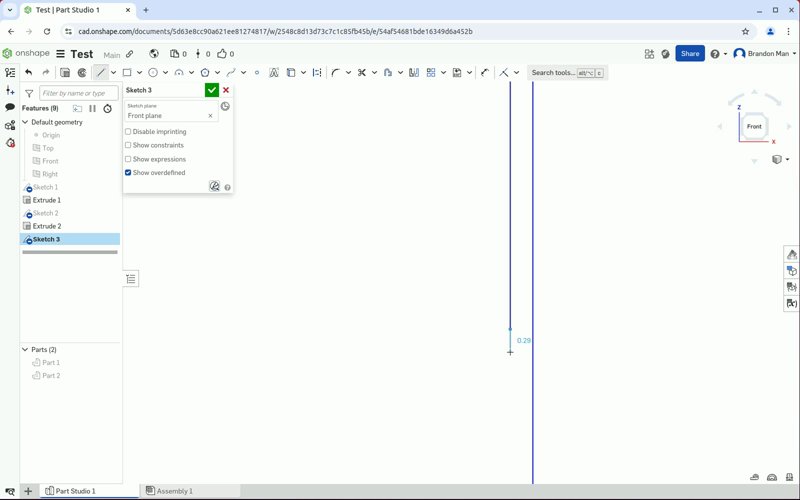
scroll(-6)
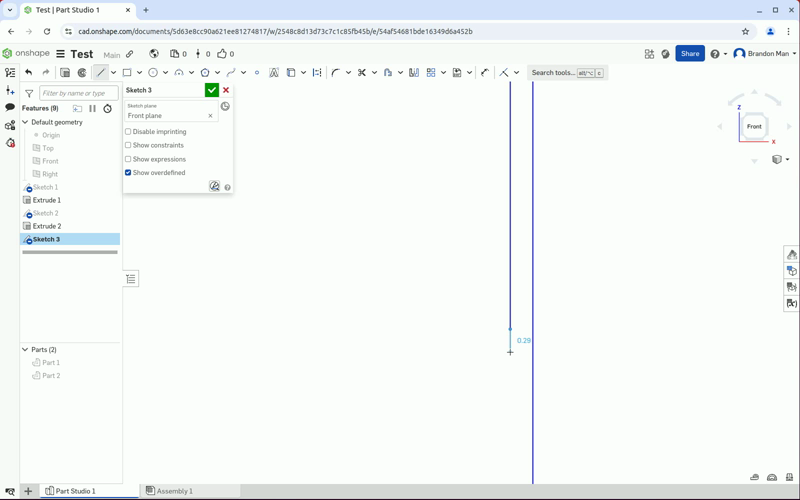
scroll(-6)
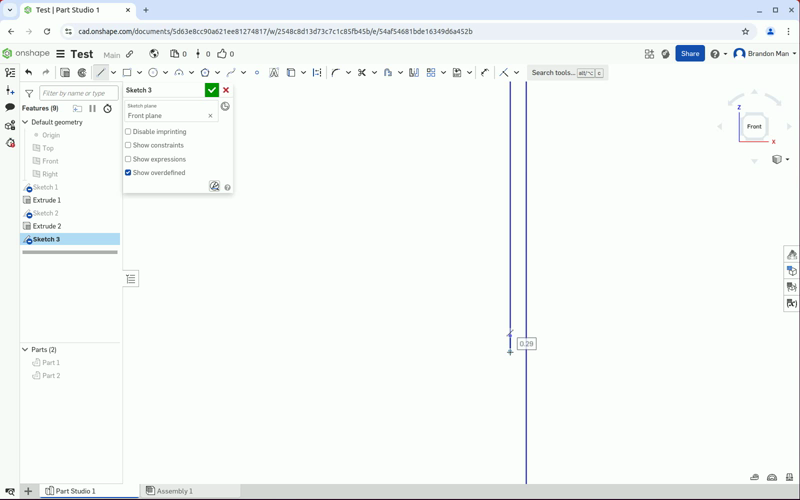
scroll(-6)
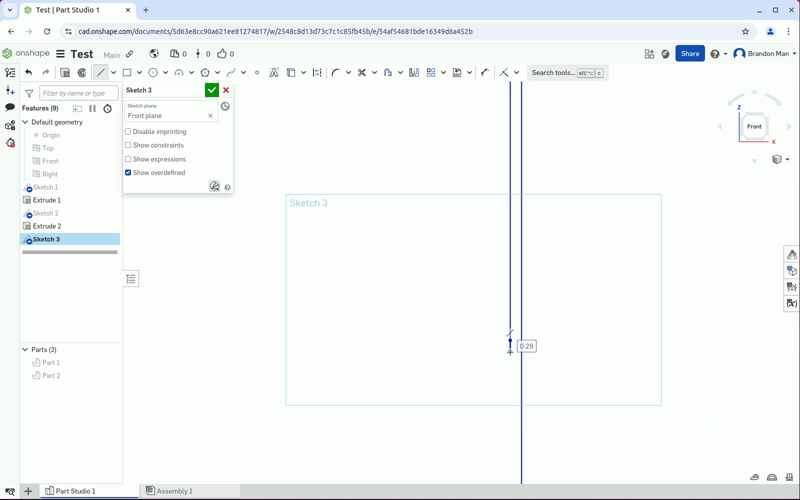
scroll(-6)
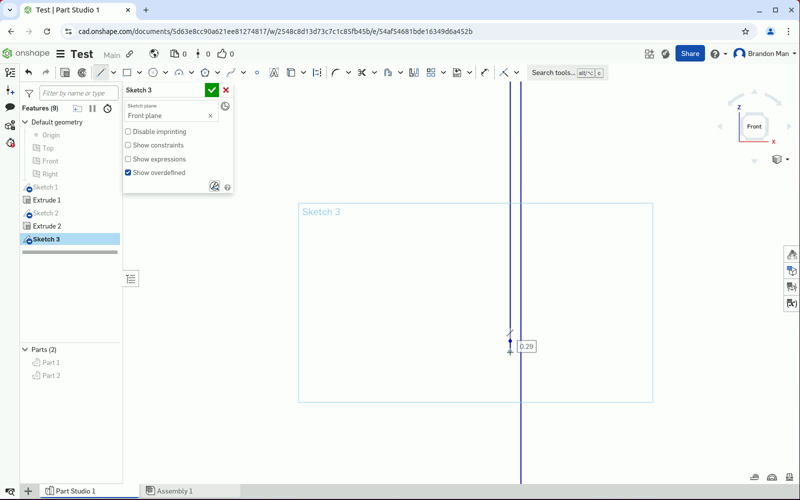
scroll(-6)
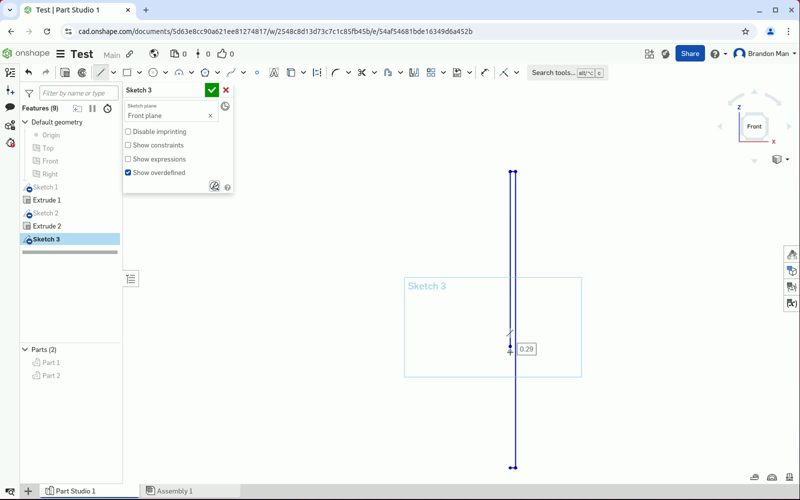
scroll(-6)
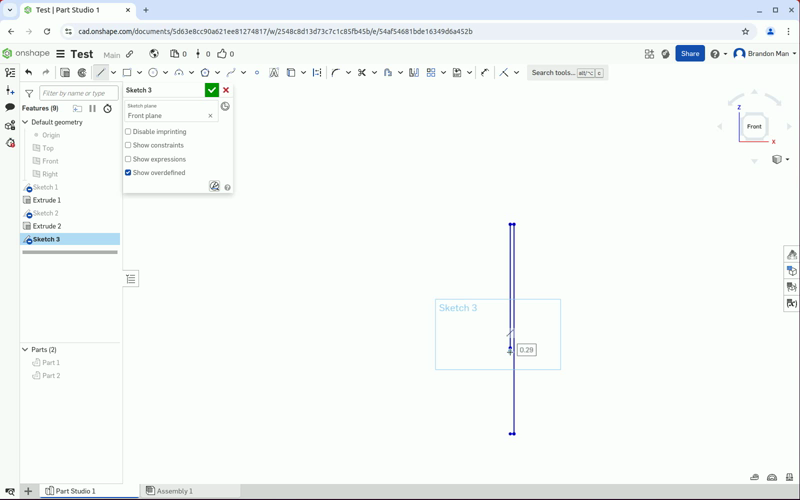
scroll(-6)
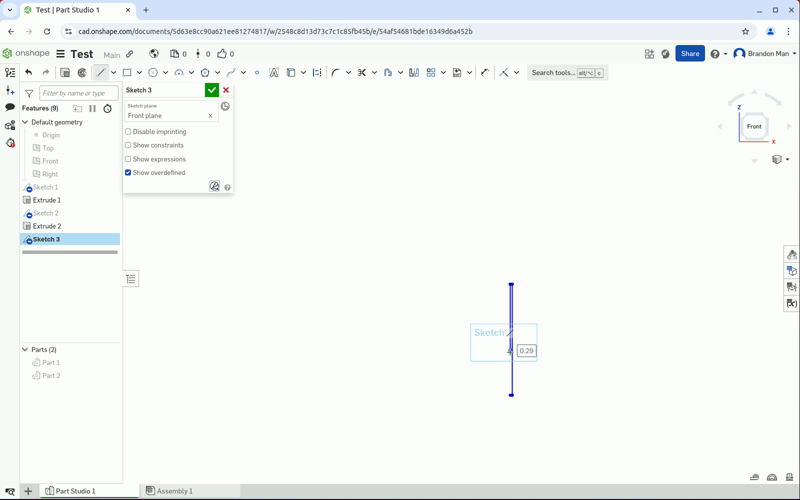
key_up(shift)
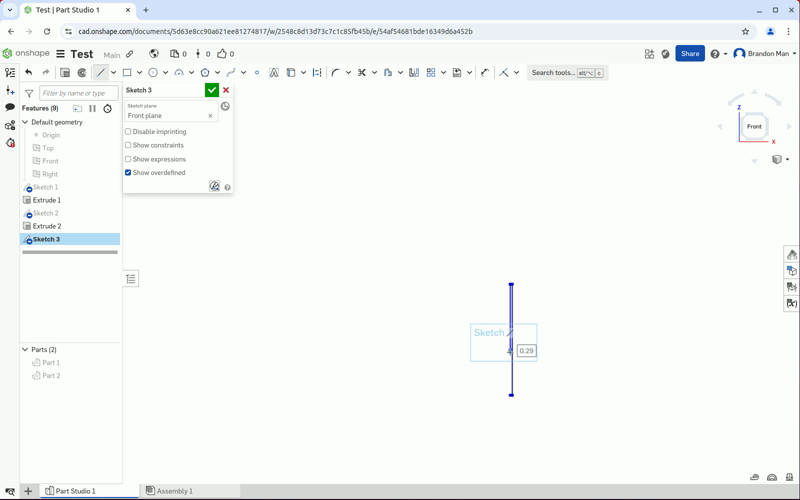
key_down(shift)
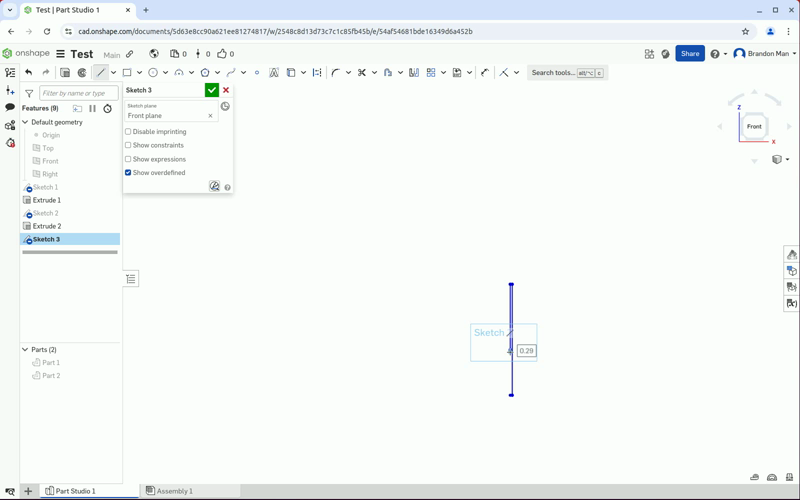
mouse_move(540, 351)
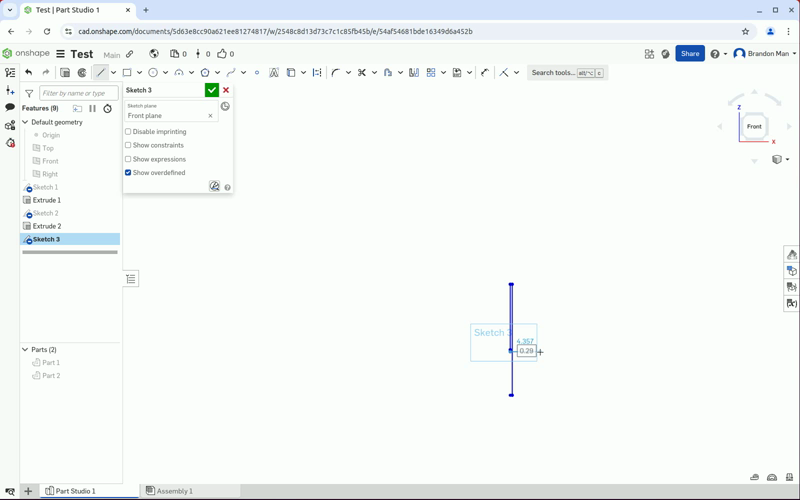
mouse_move(510, 381)
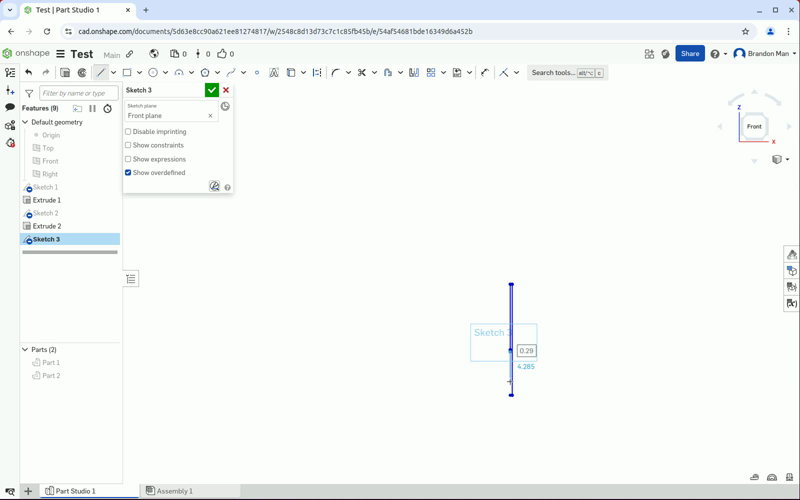
click(510, 381)
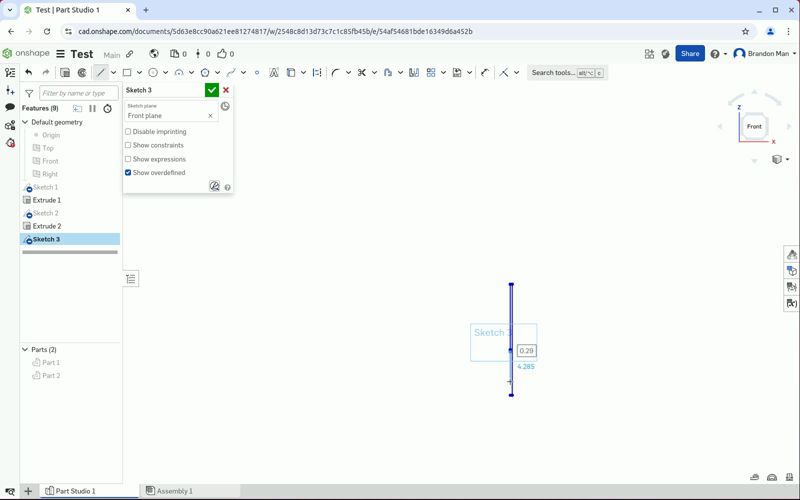
key_up(shift)
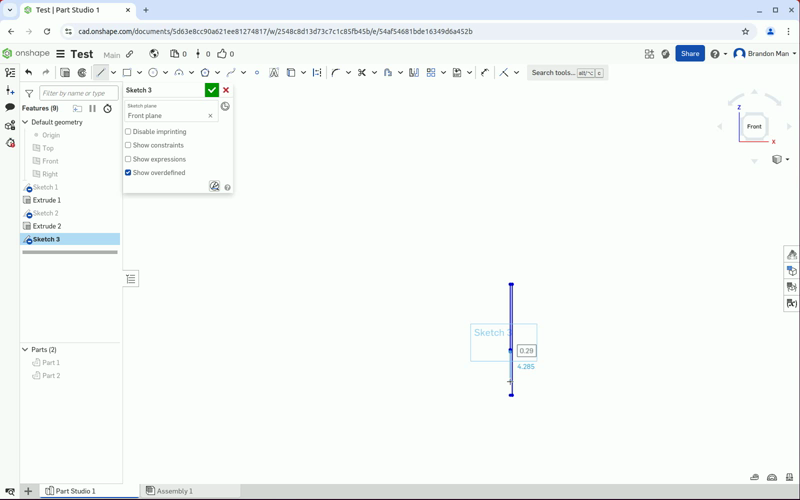
key_down(shift)
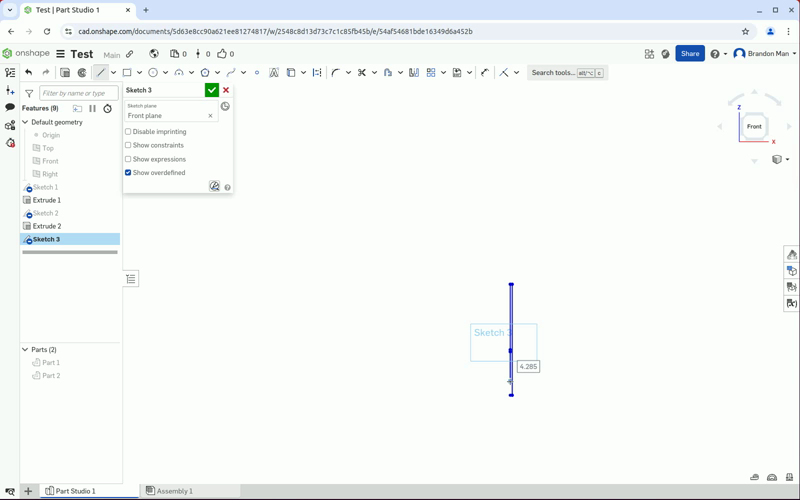
mouse_move(540, 381)
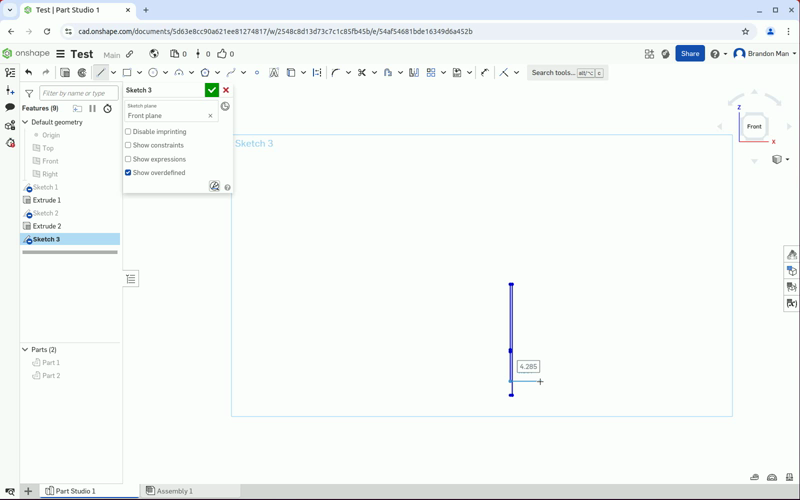
mouse_move(510, 384)
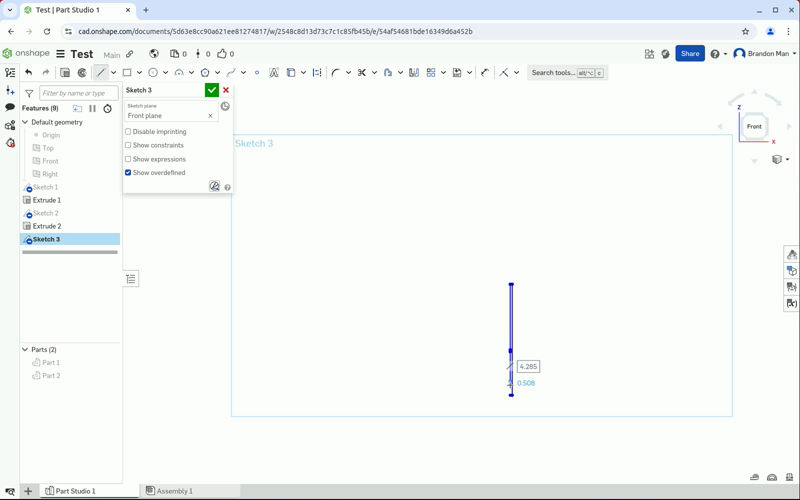
scroll(6)
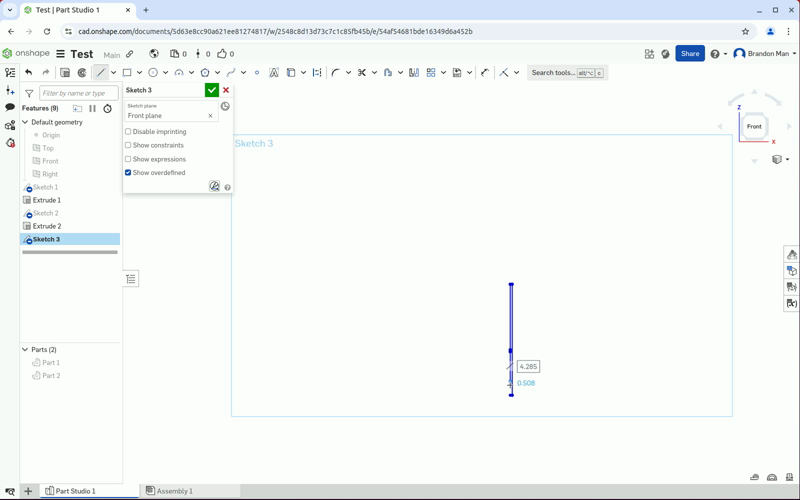
scroll(6)
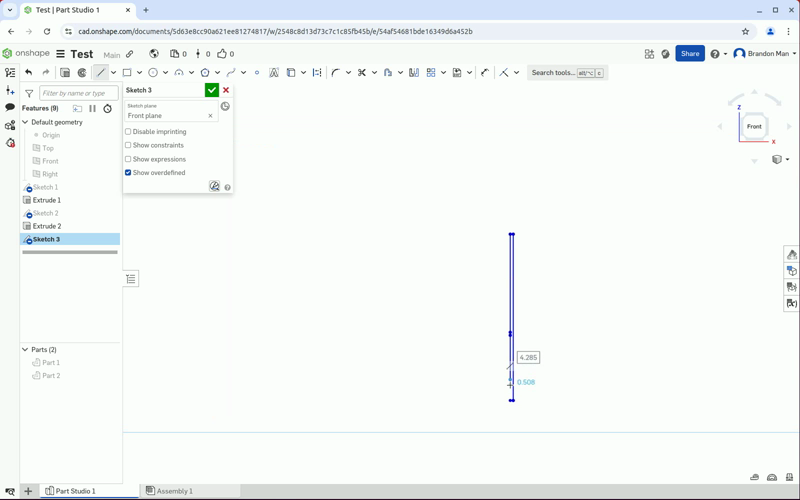
scroll(6)
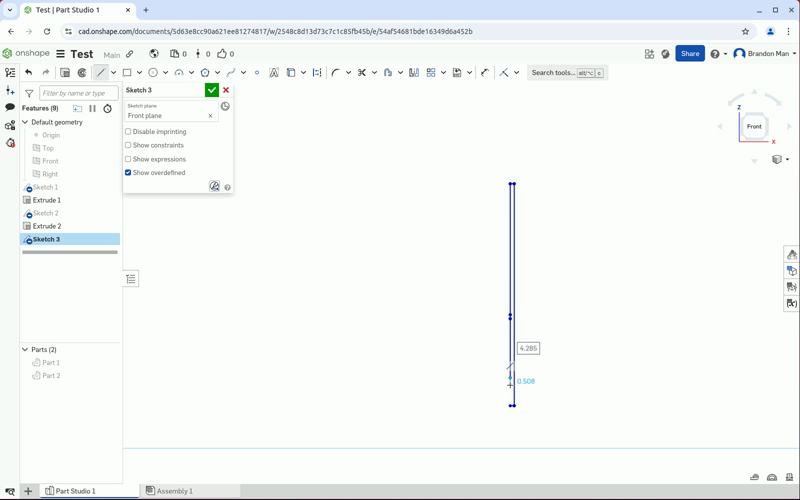
scroll(6)
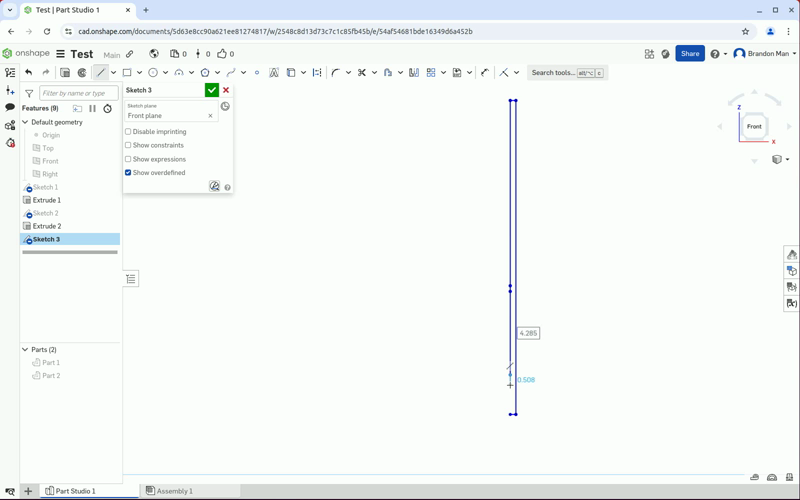
scroll(6)
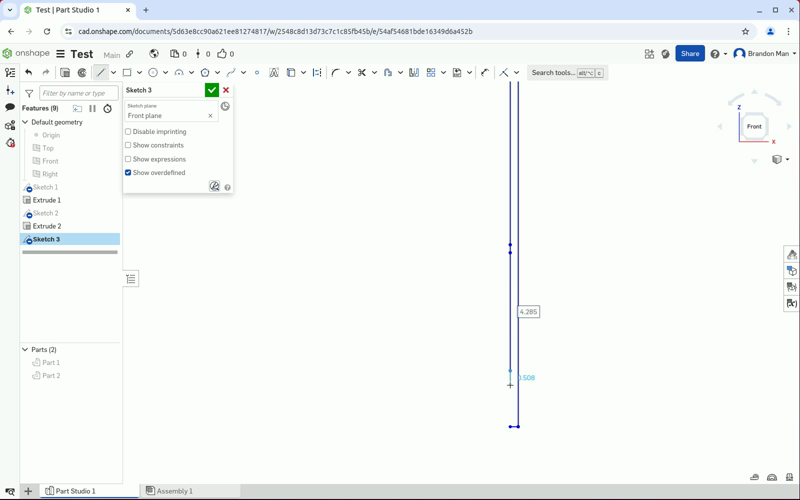
scroll(6)
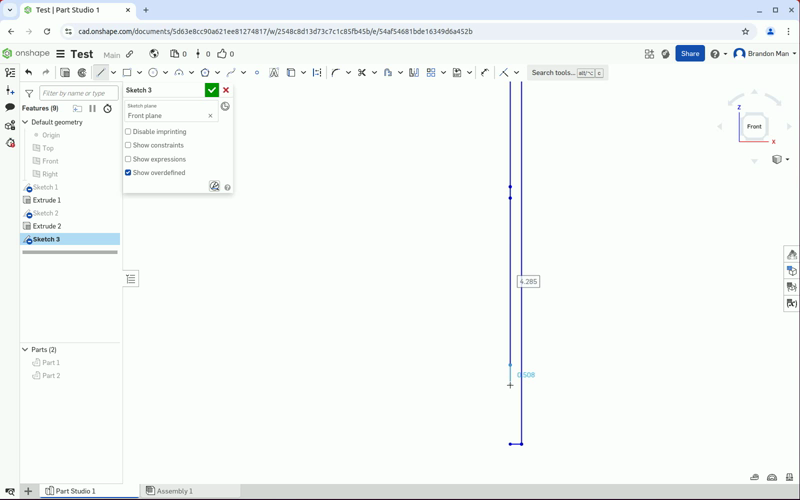
scroll(6)
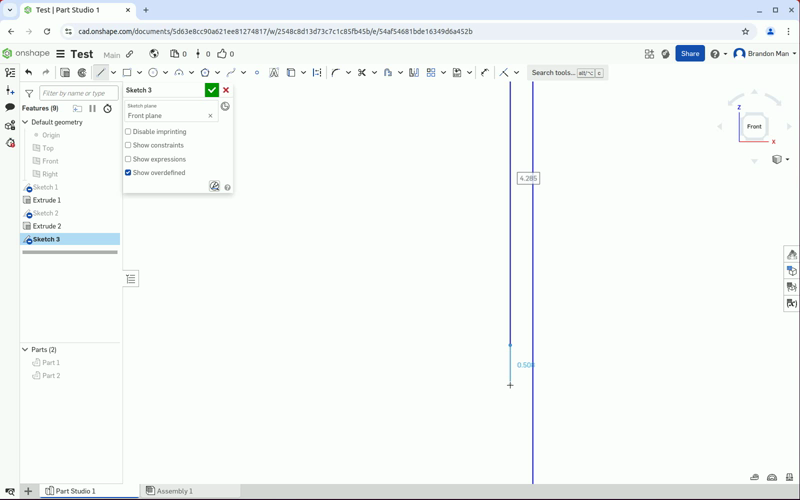
click(510, 384)
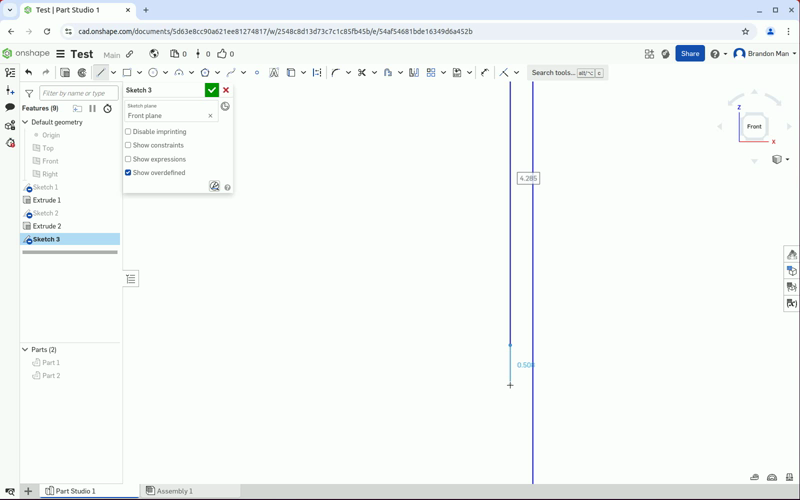
scroll(-6)
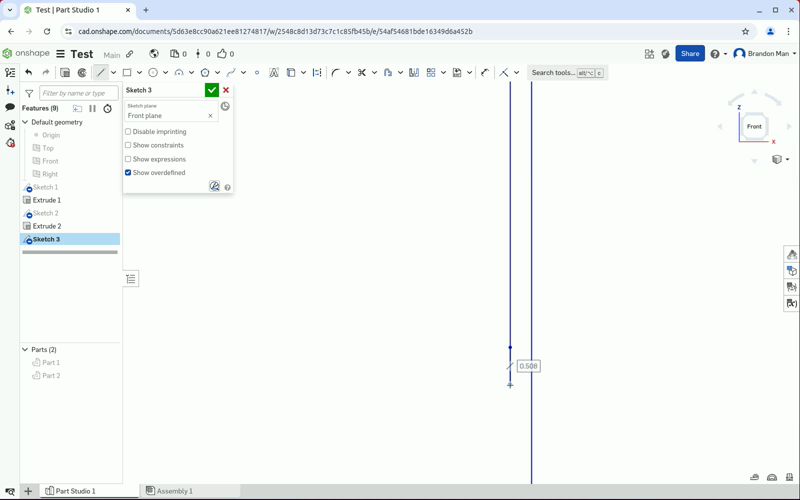
scroll(-6)
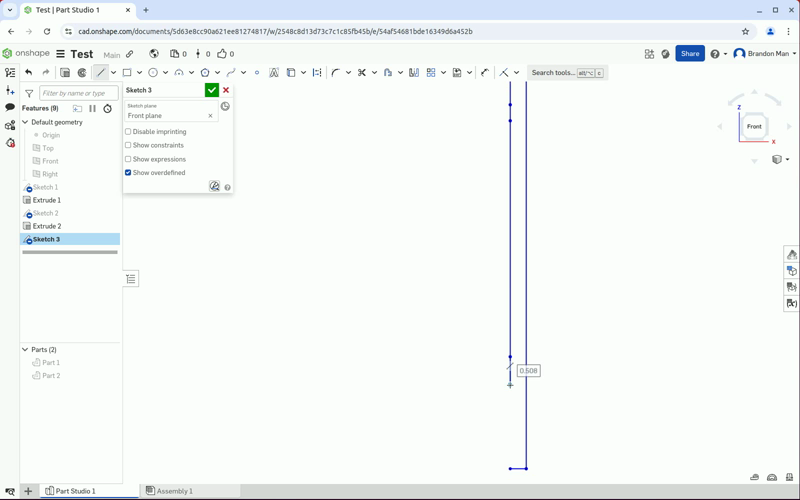
scroll(-6)
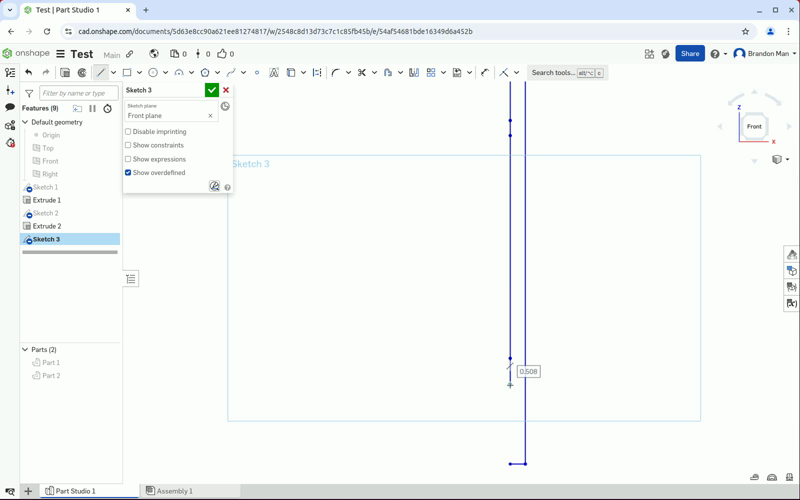
scroll(-6)
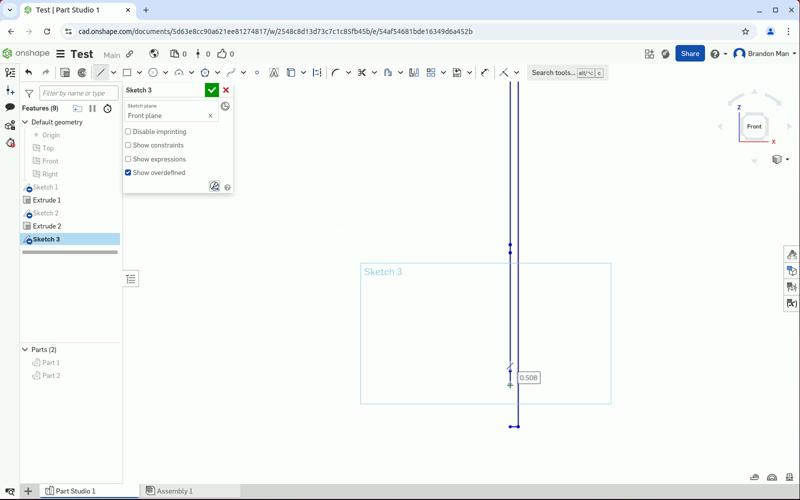
scroll(-6)
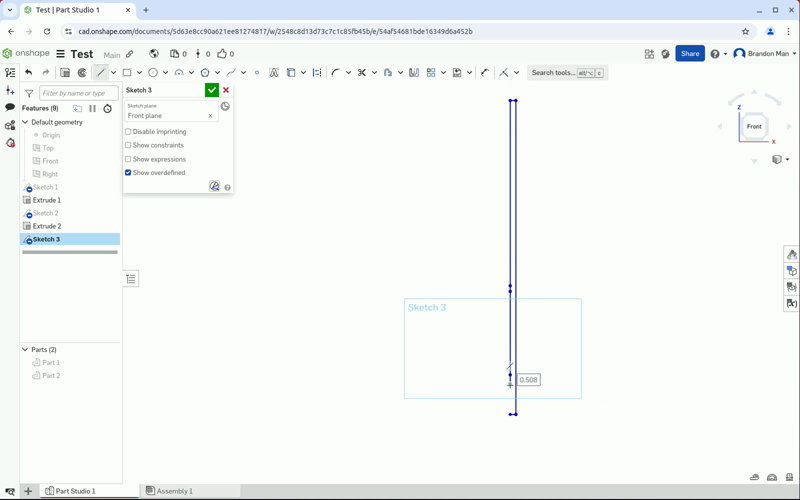
scroll(-6)
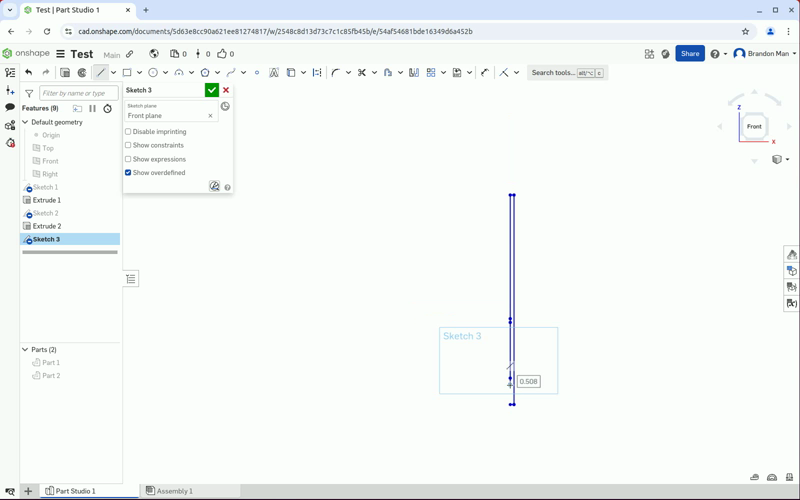
scroll(-6)
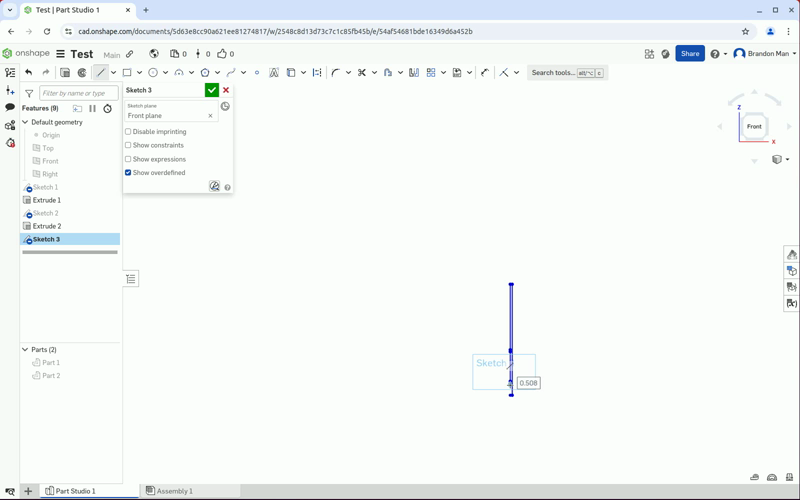
key_up(shift)
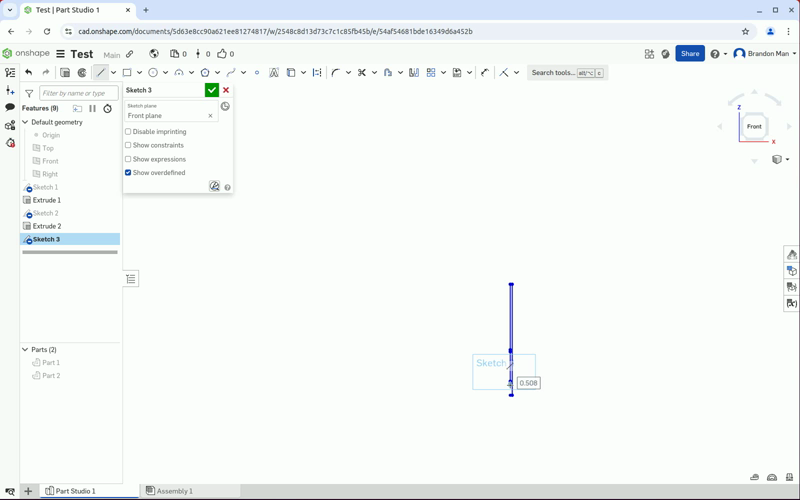
key_down(shift)
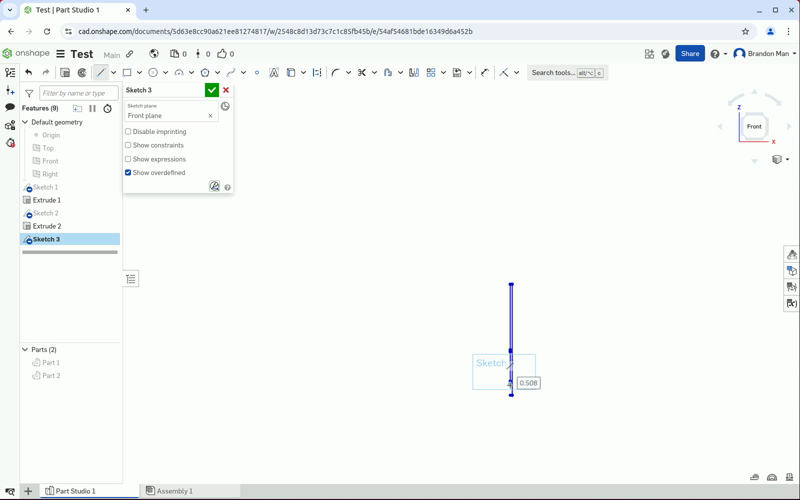
mouse_move(540, 384)
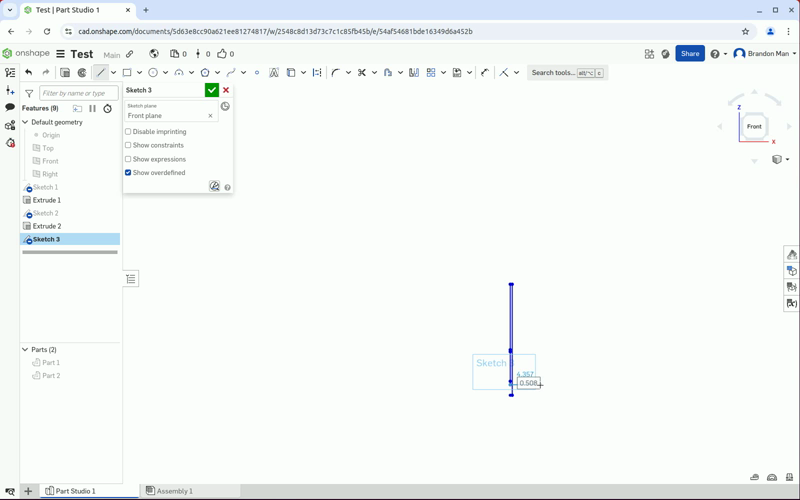
mouse_move(510, 393)
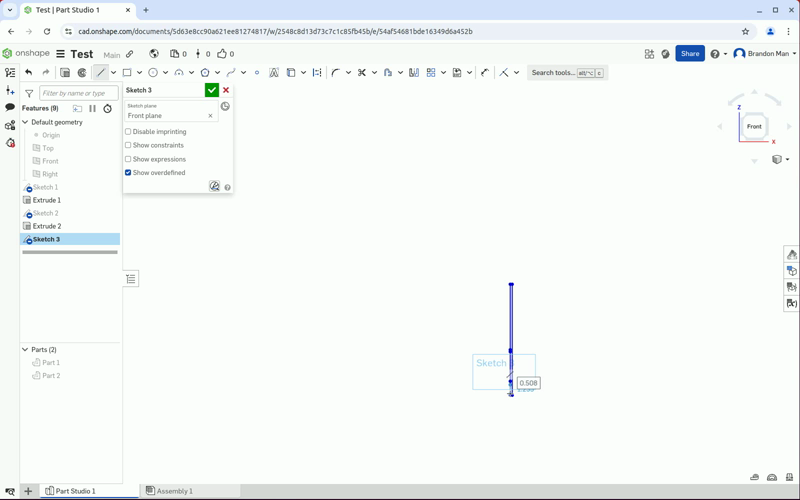
scroll(6)
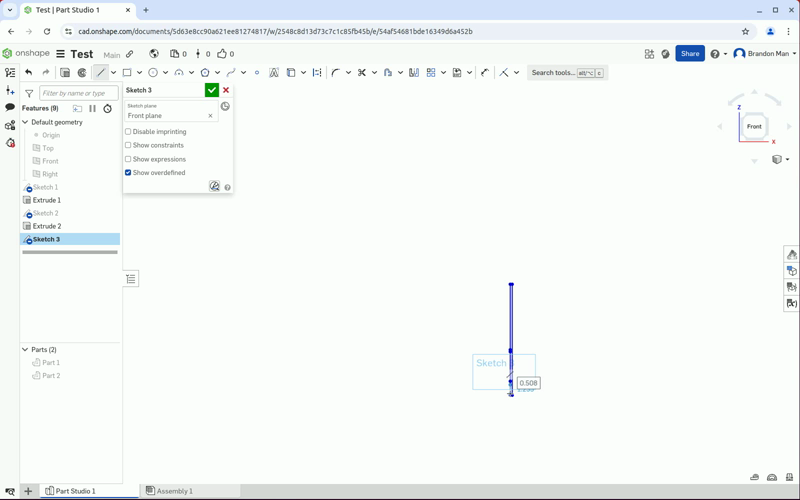
scroll(6)
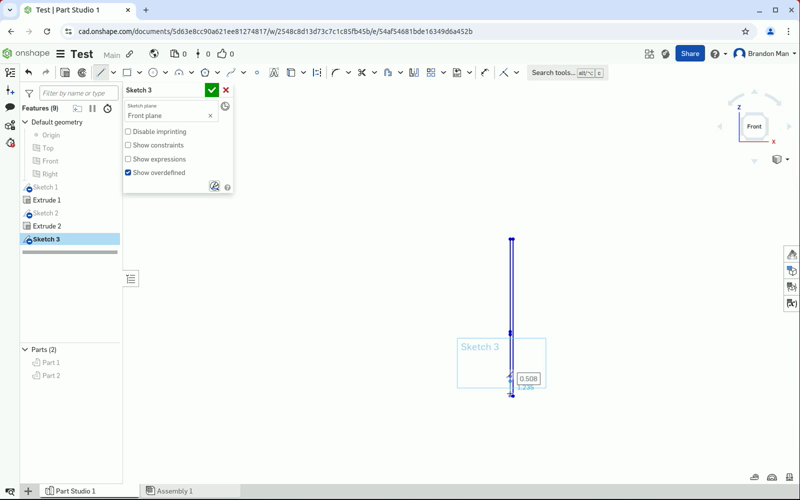
scroll(6)
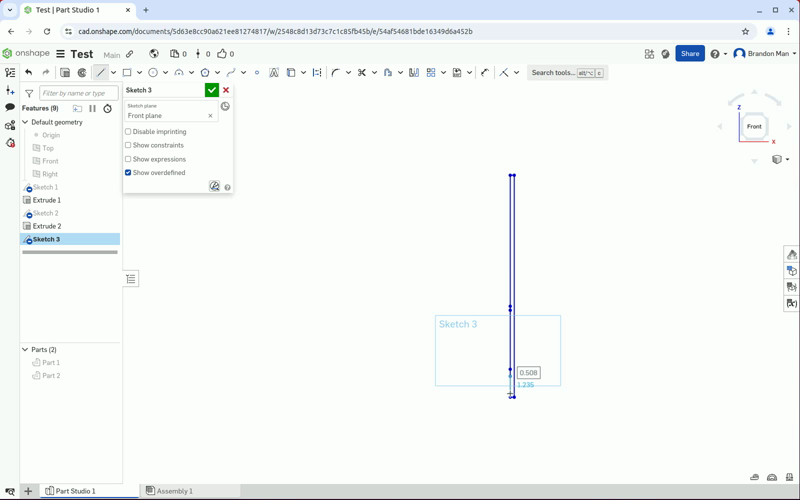
scroll(6)
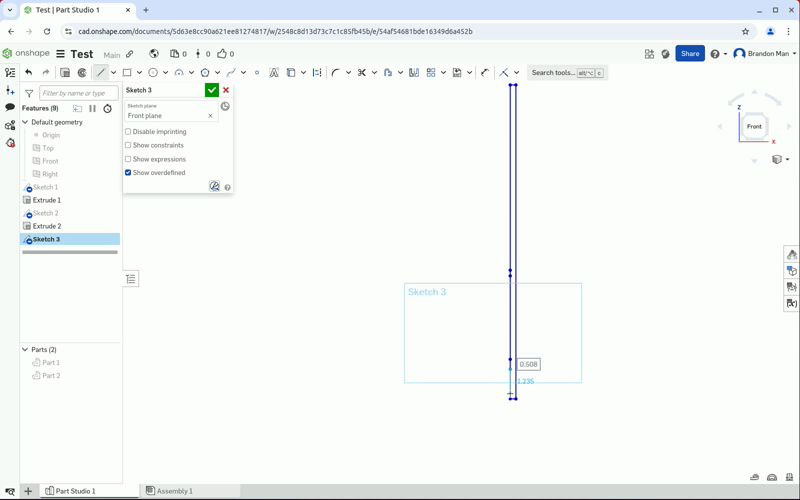
scroll(6)
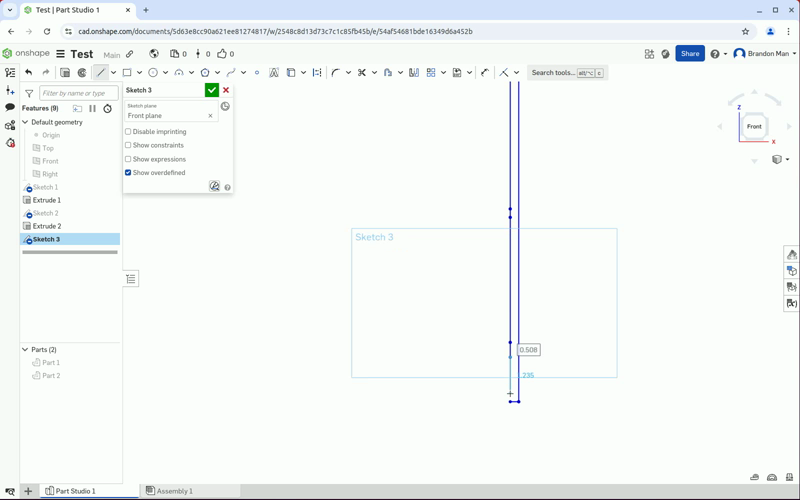
scroll(6)
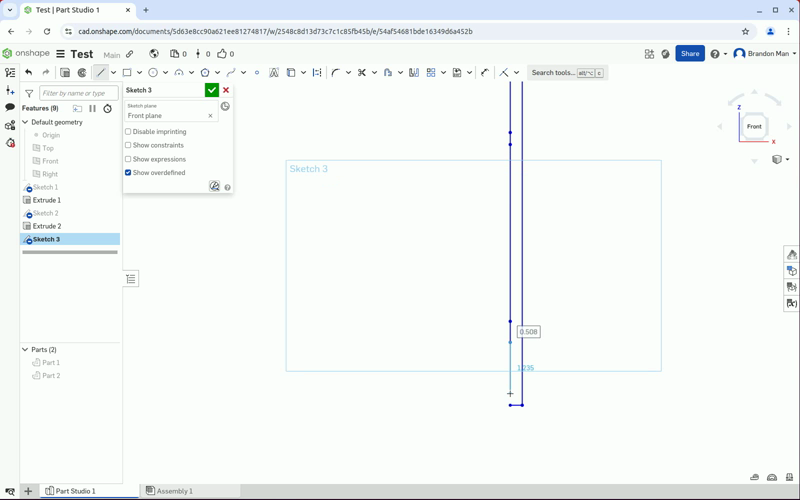
scroll(6)
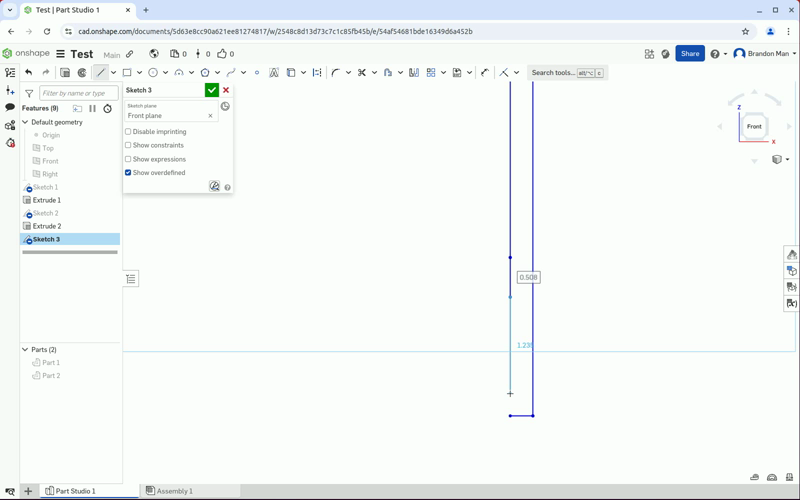
click(510, 393)
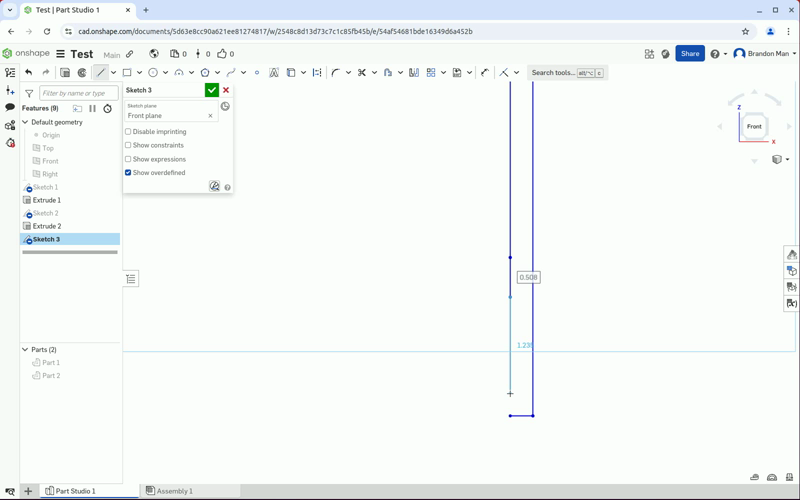
scroll(-6)
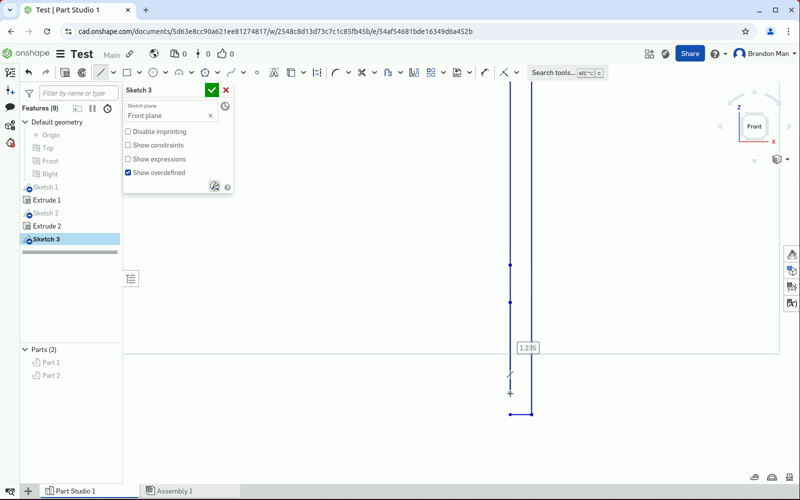
scroll(-6)
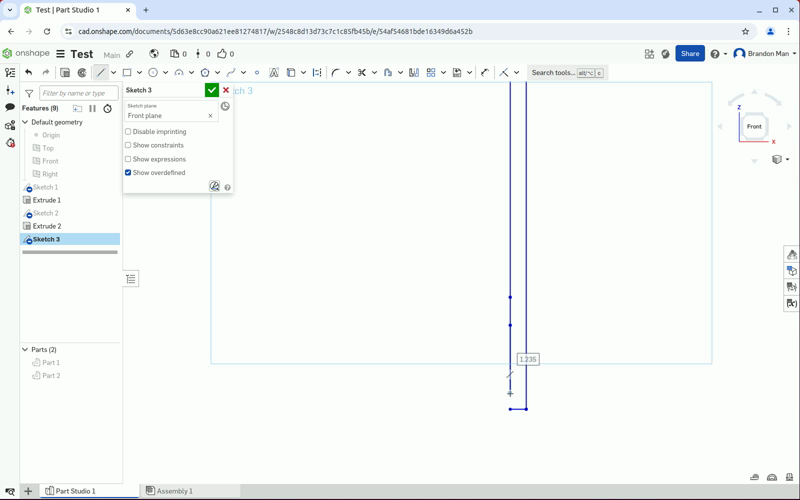
scroll(-6)
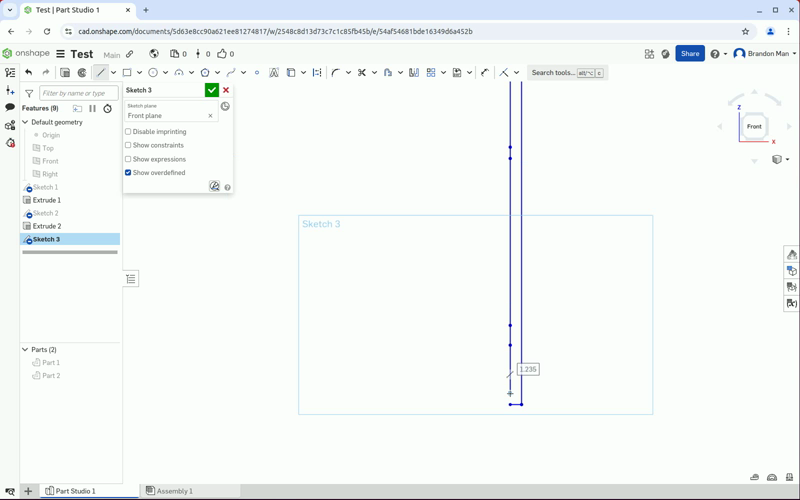
scroll(-6)
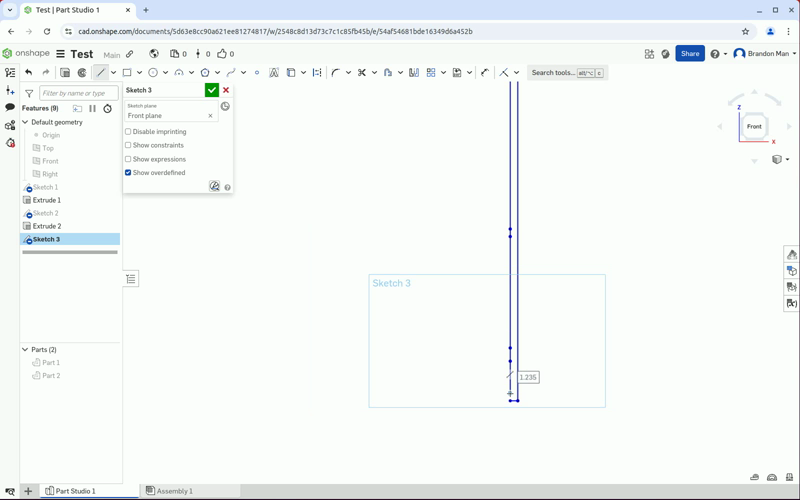
scroll(-6)
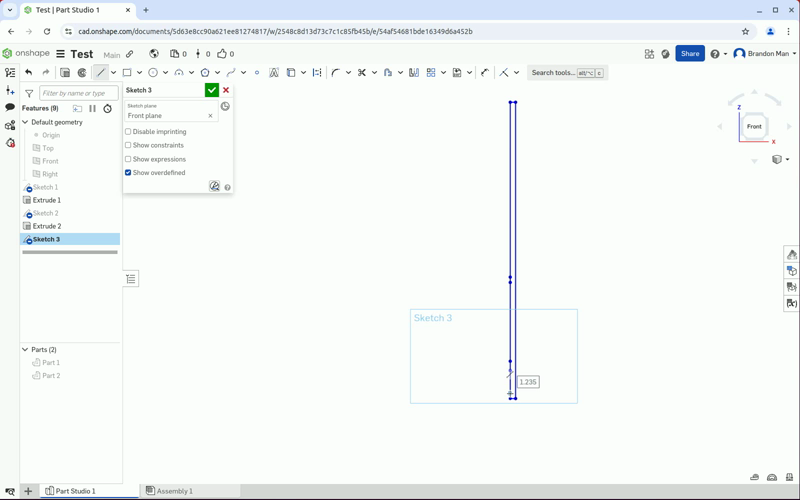
scroll(-6)
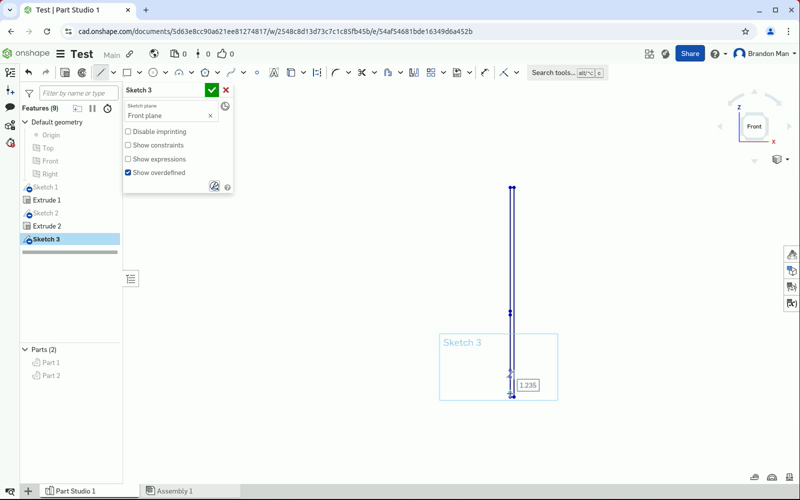
scroll(-6)
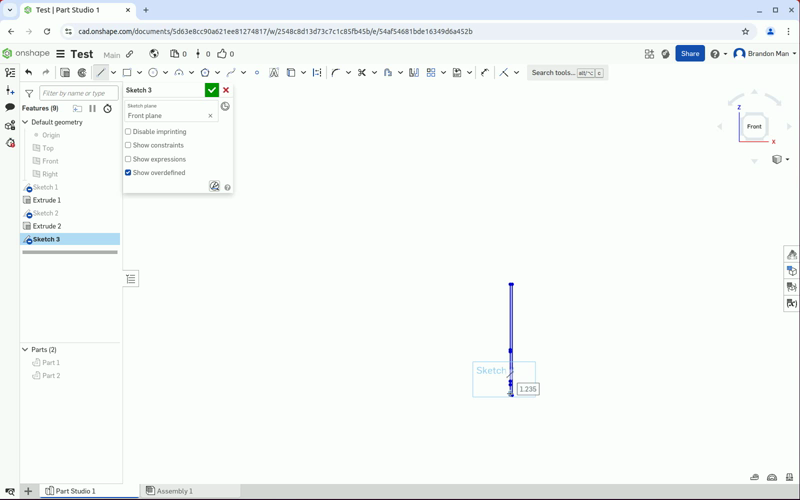
key_up(shift)
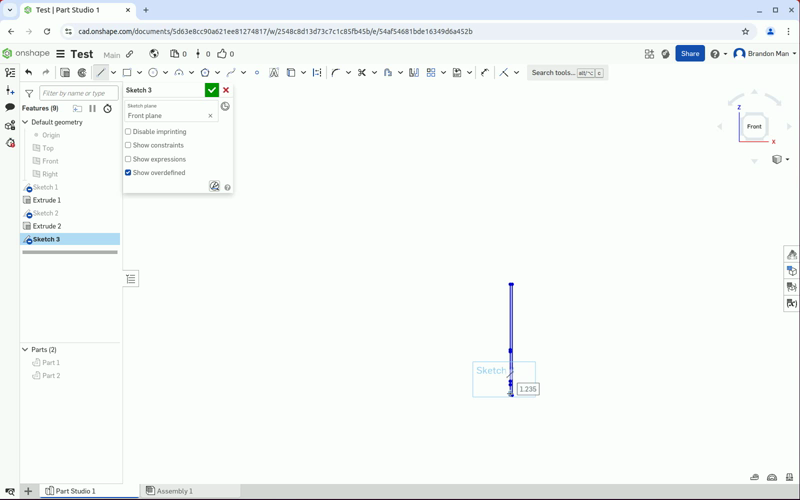
mouse_move(540, 393)
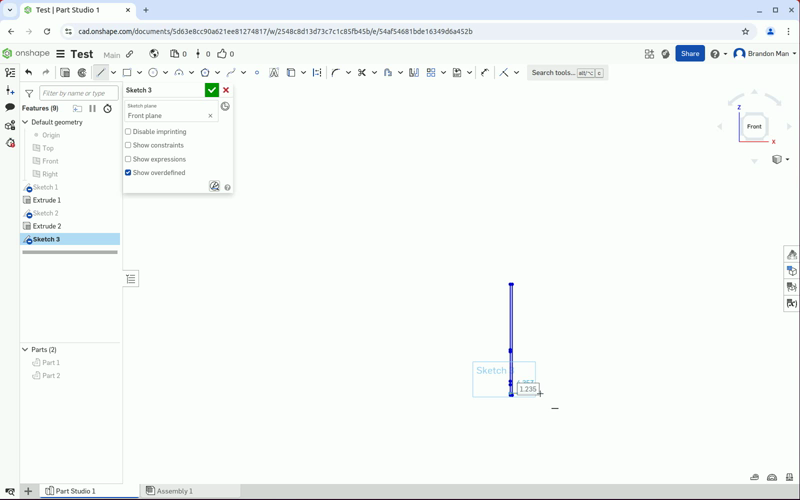
key_down(shift)
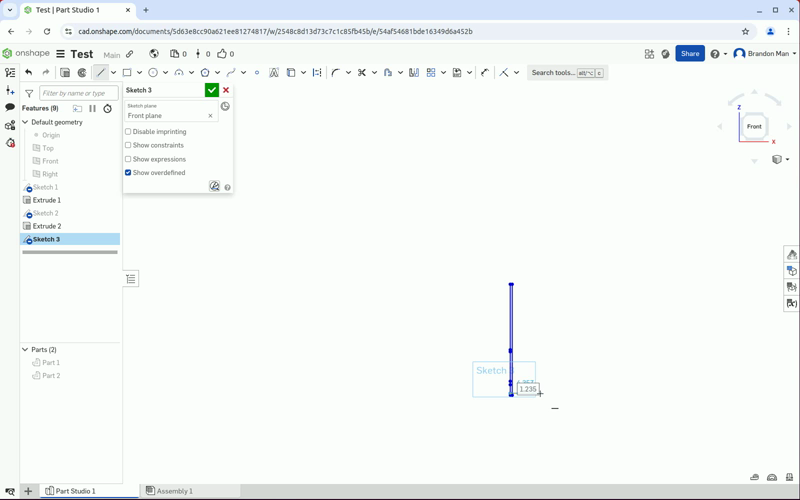
mouse_move(510, 395)
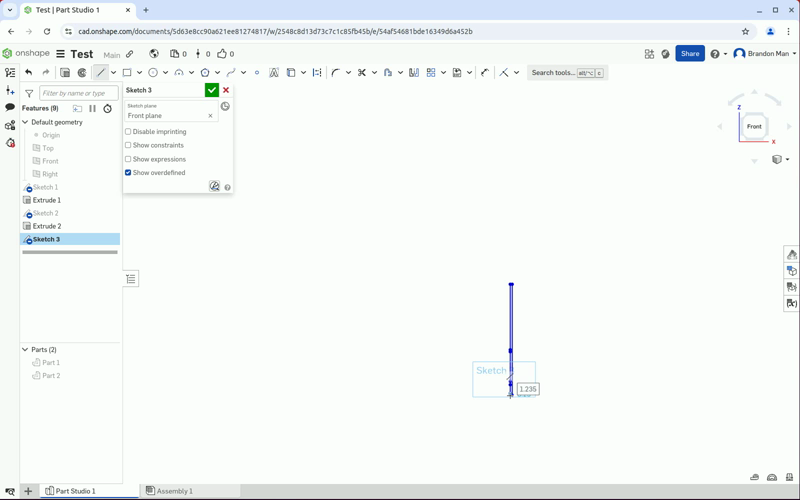
scroll(6)
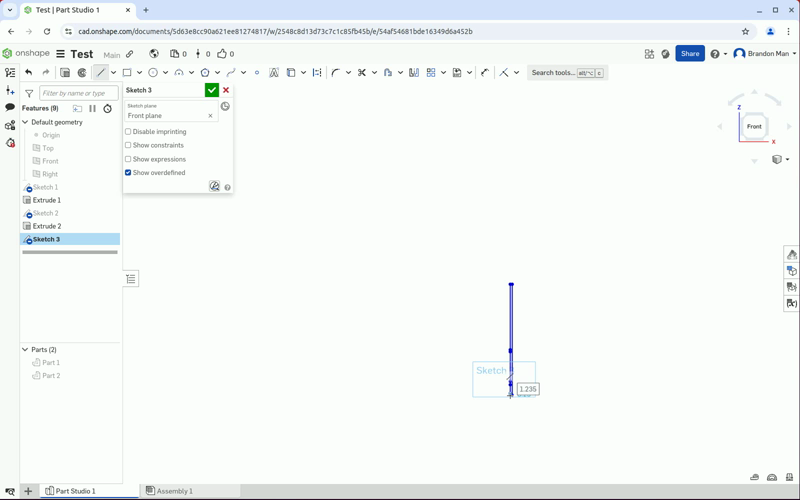
scroll(6)
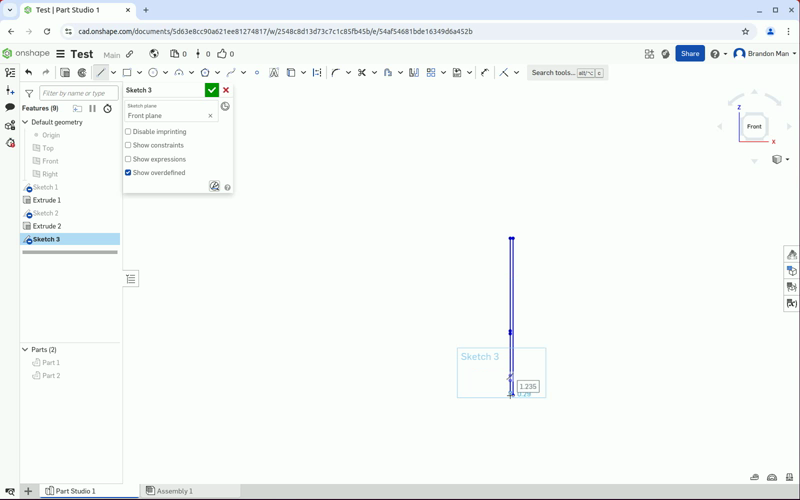
scroll(6)
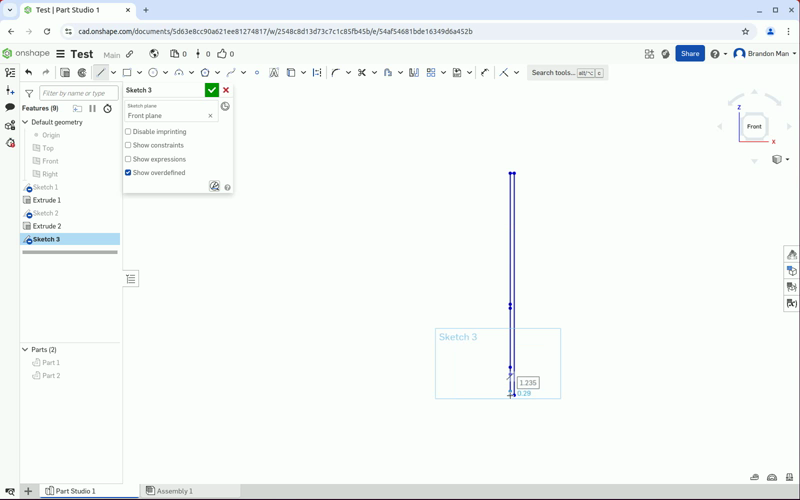
scroll(6)
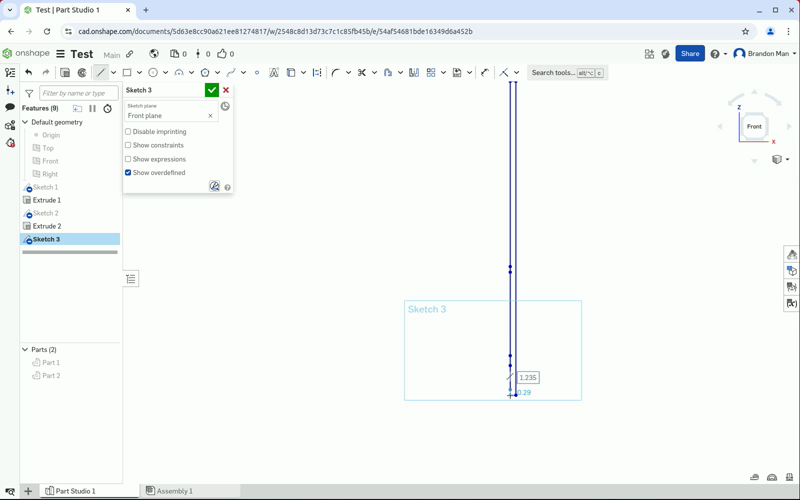
scroll(6)
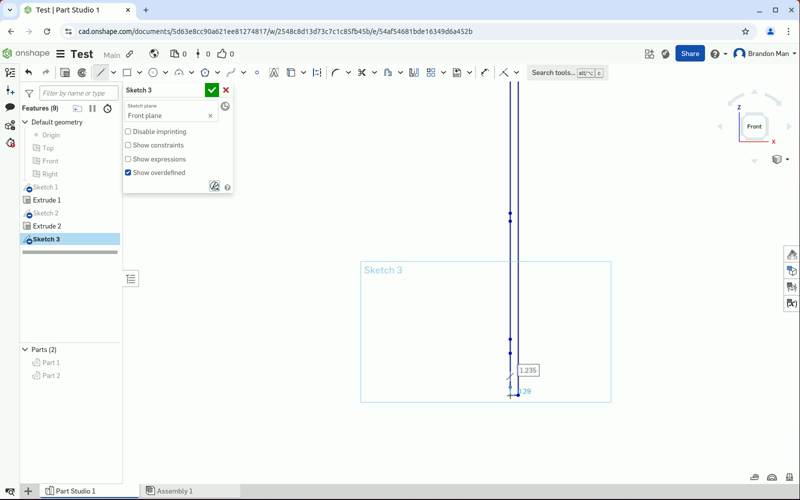
scroll(6)
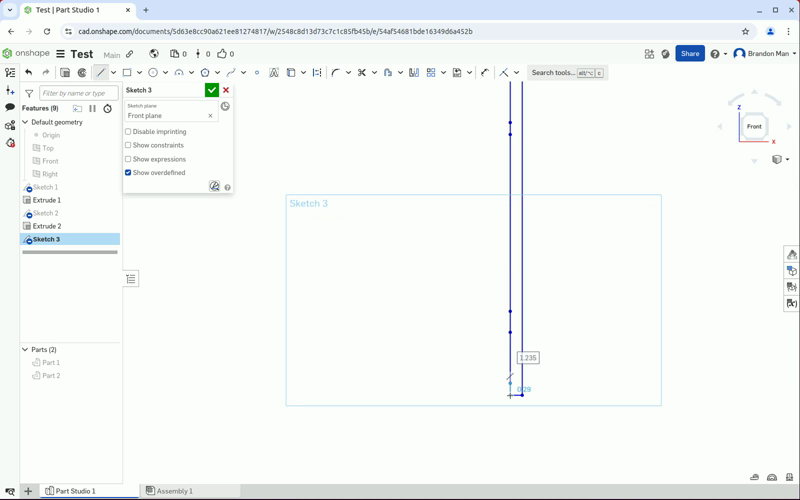
scroll(6)
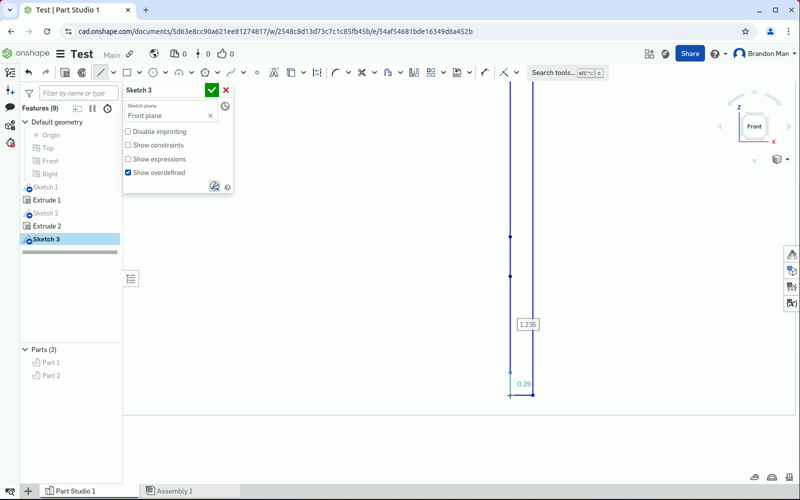
key_up(shift)
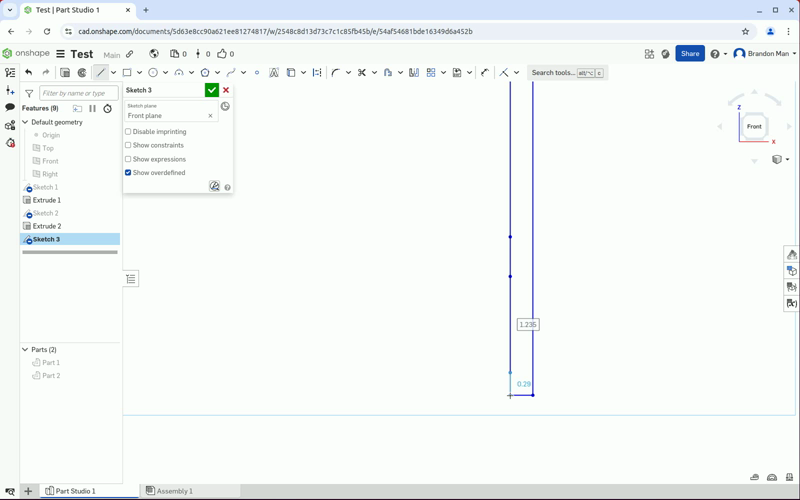
click(510, 395)
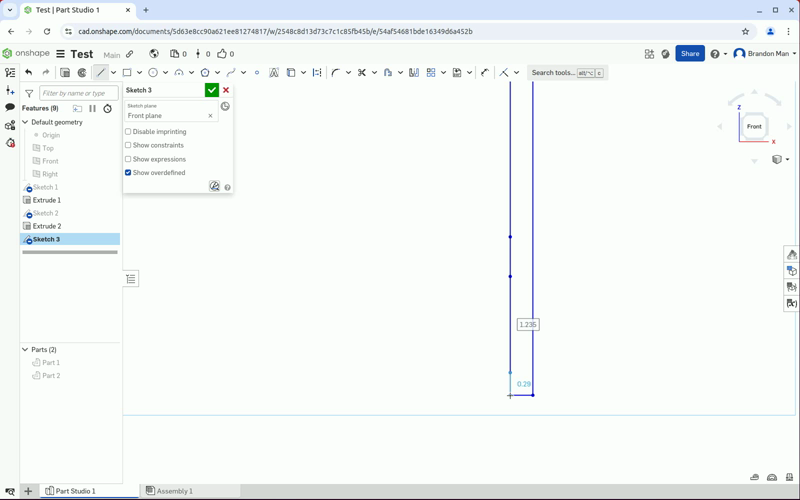
scroll(-6)
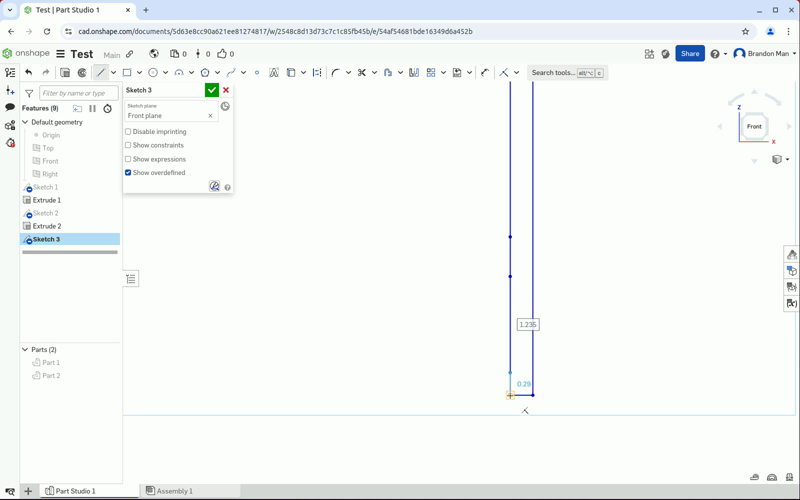
scroll(-6)
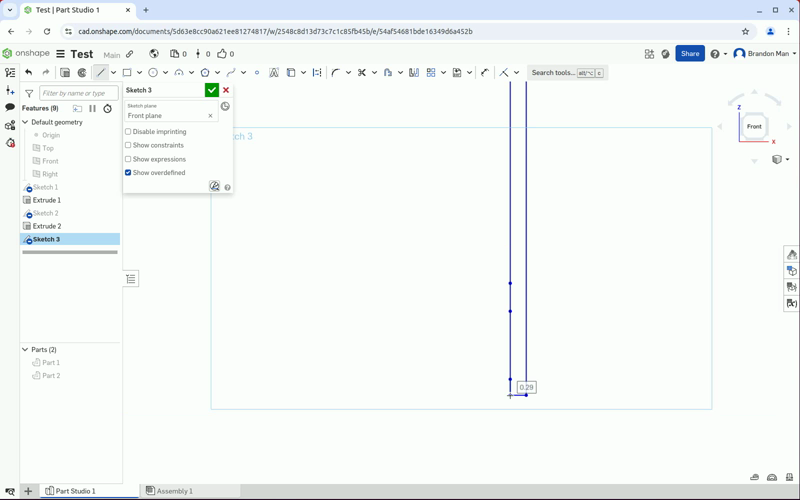
scroll(-6)
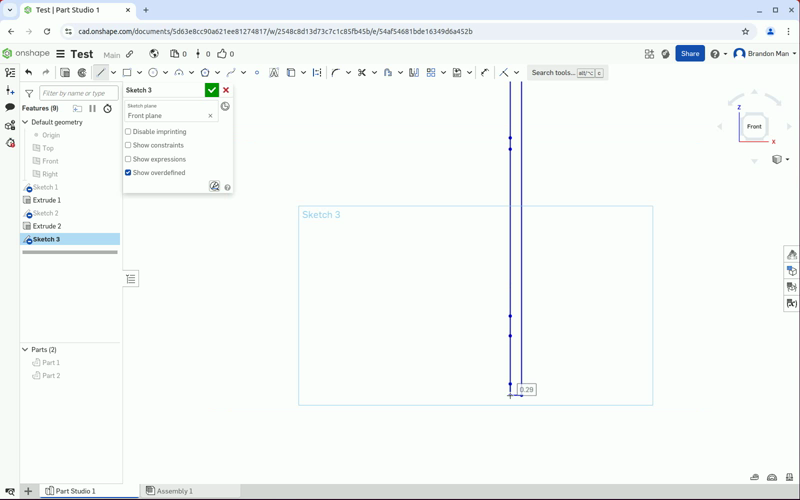
scroll(-6)
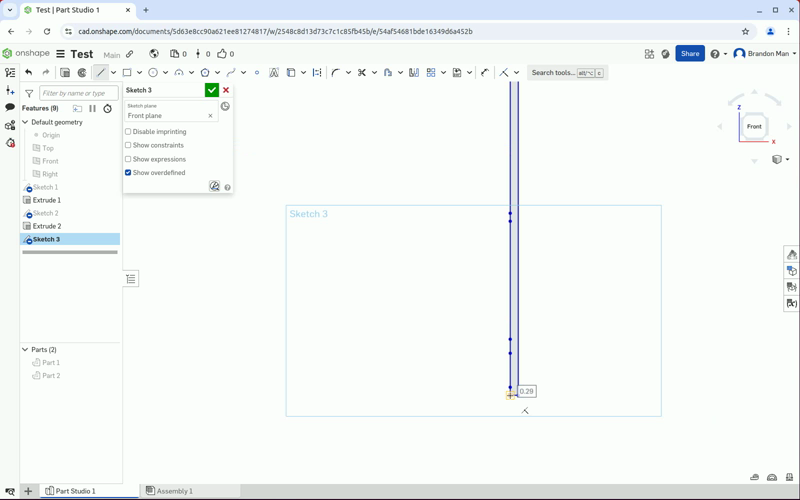
scroll(-6)
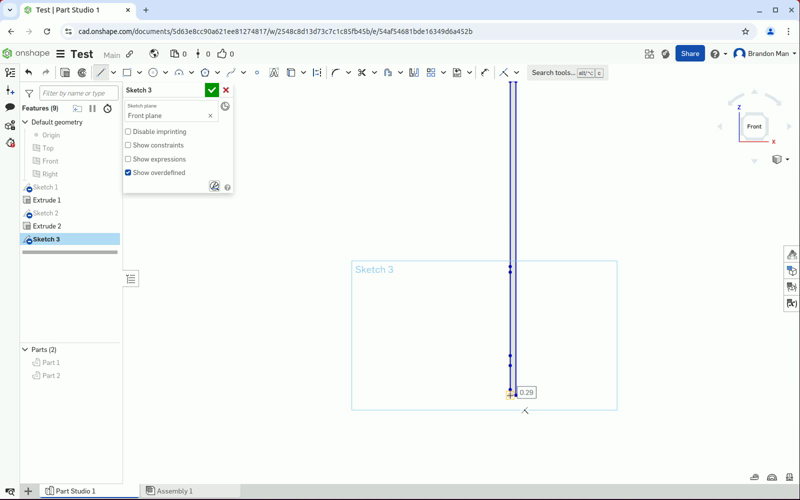
scroll(-6)
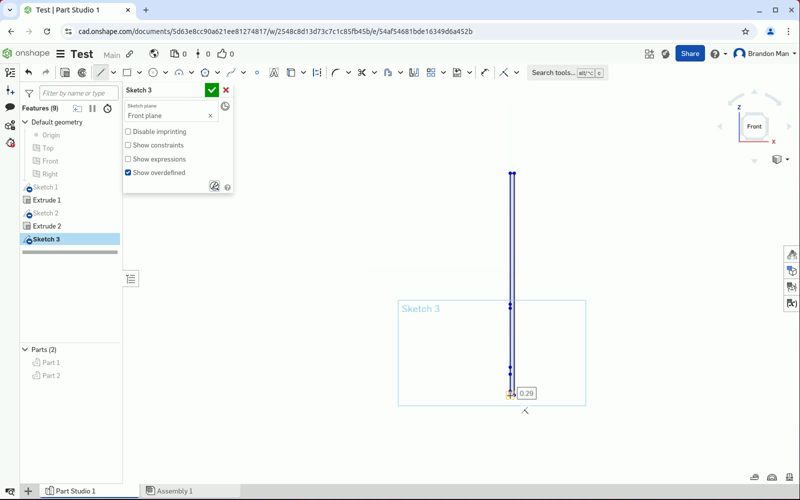
scroll(-6)
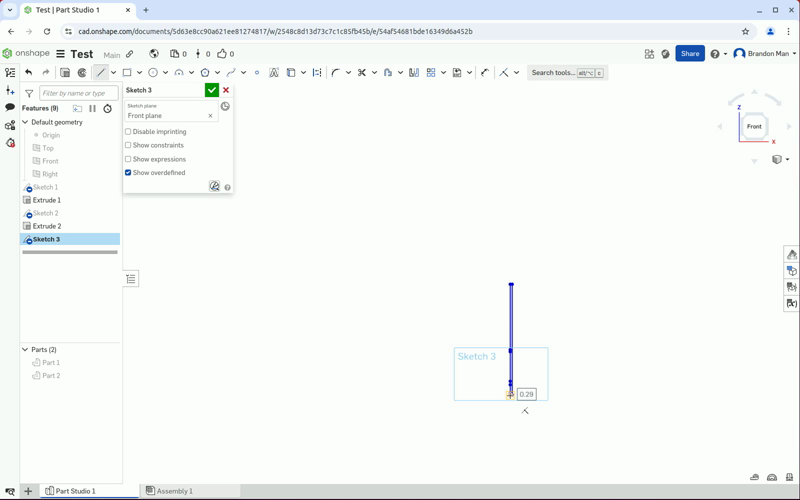
key(esc)
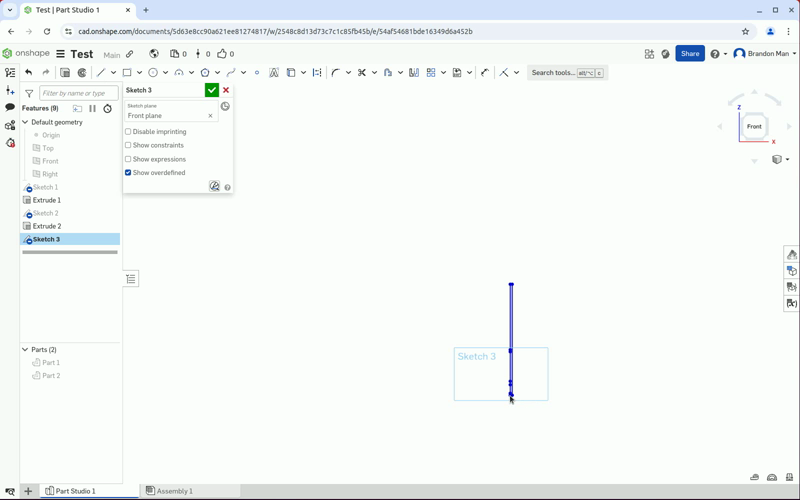
mouse_move(511, 335)
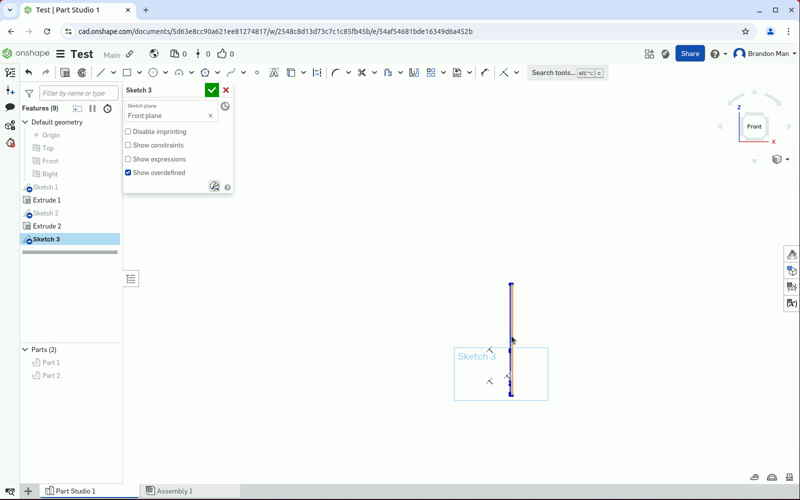
scroll(6)
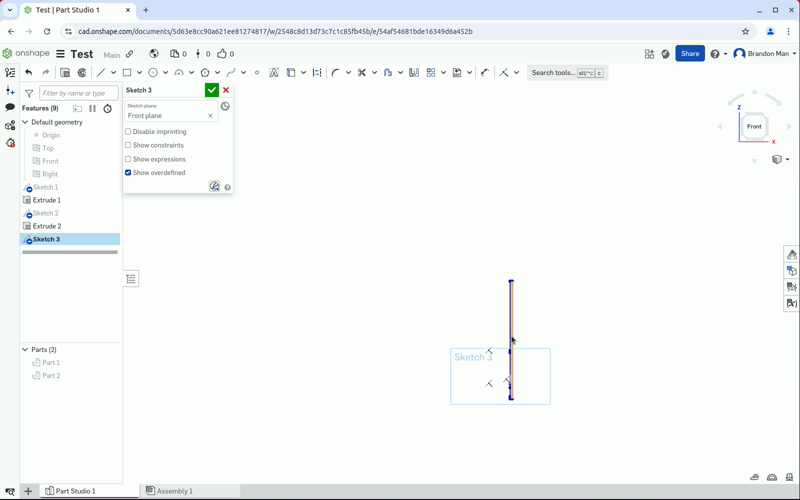
scroll(6)
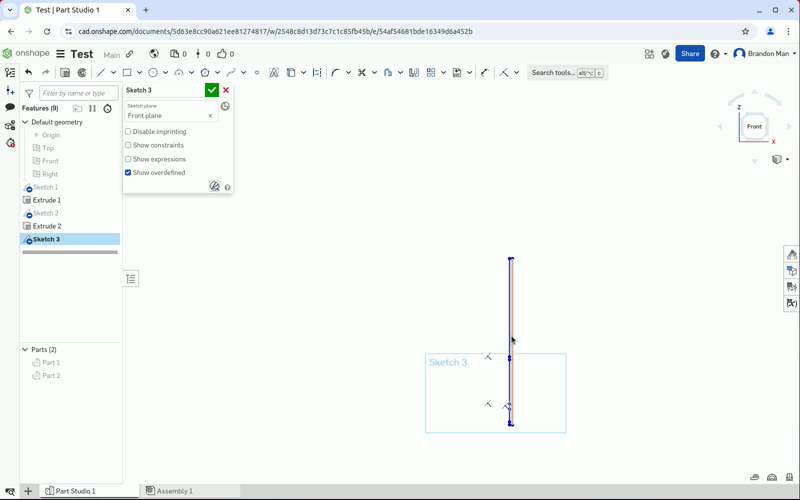
scroll(6)
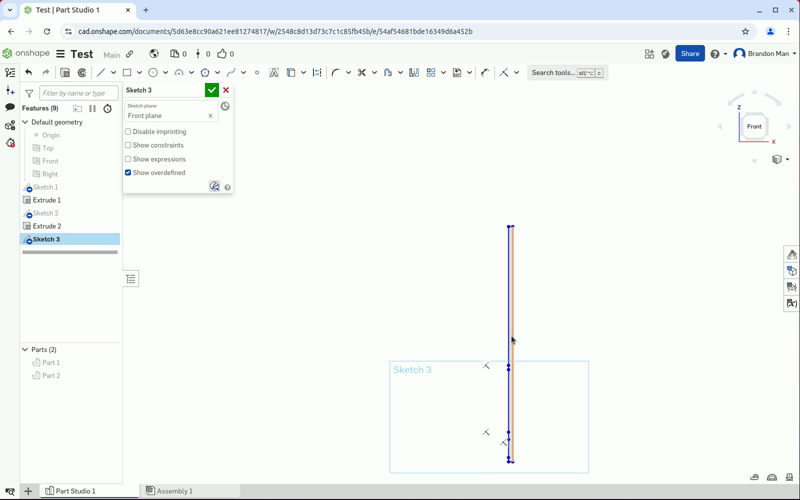
scroll(6)
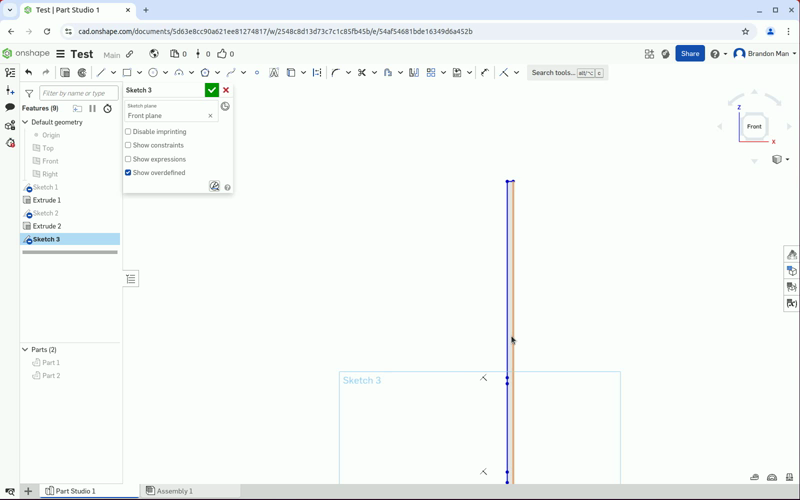
scroll(6)
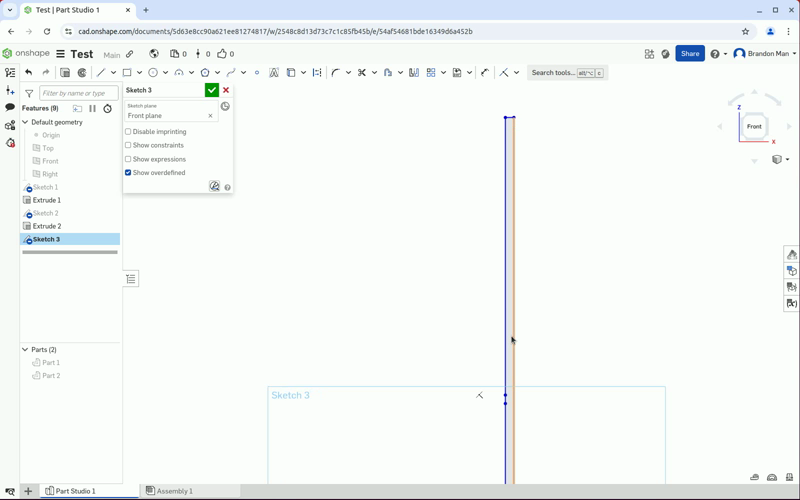
scroll(6)
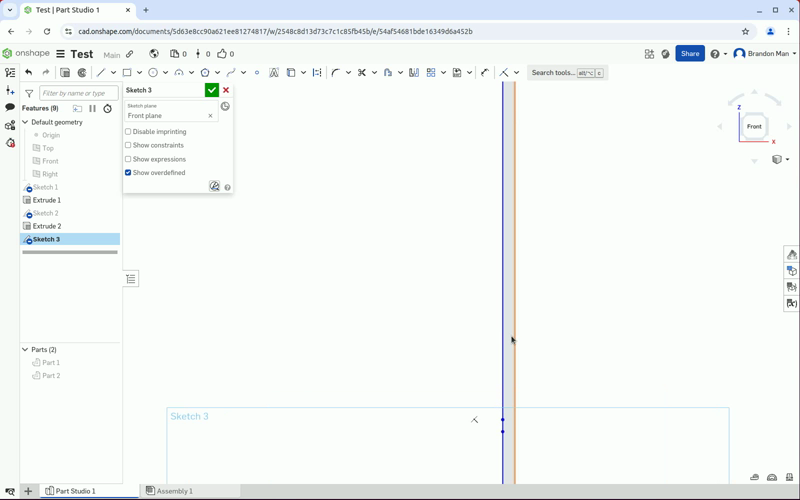
scroll(6)
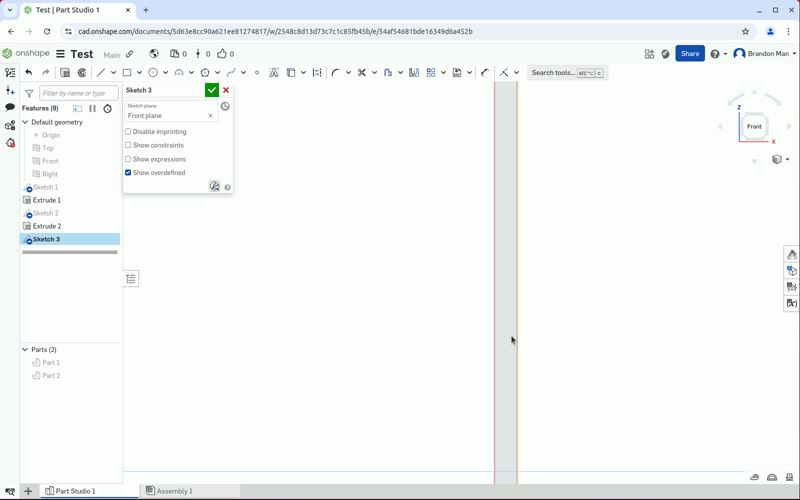
click(511, 335)
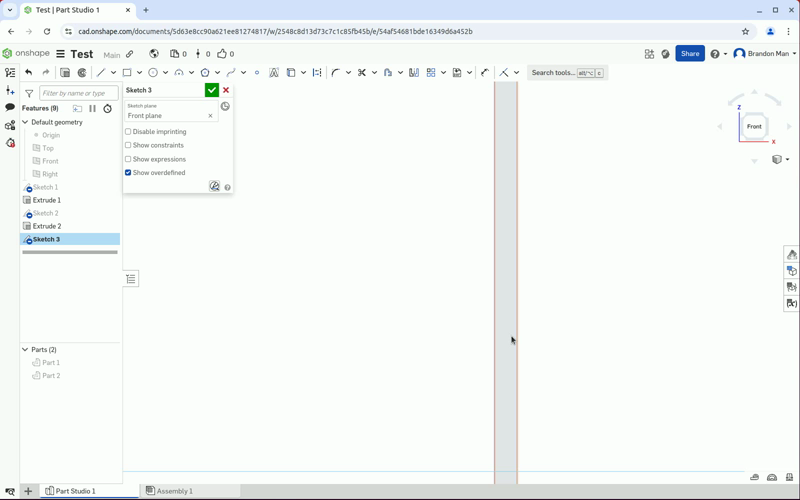
scroll(-6)
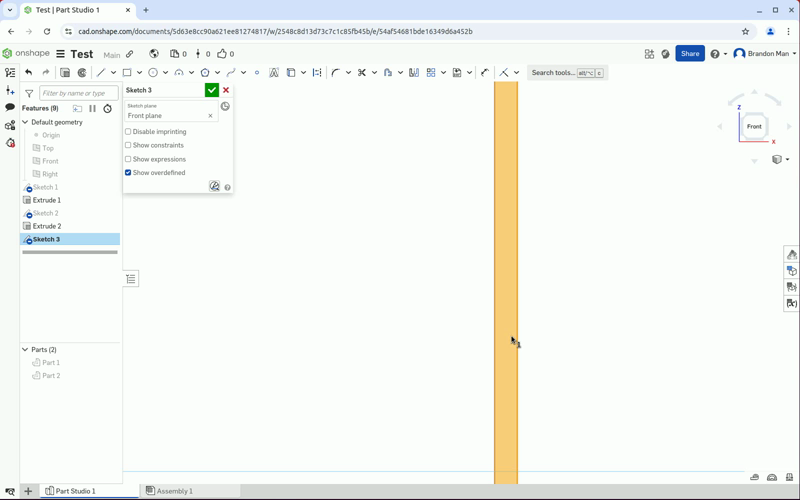
scroll(-6)
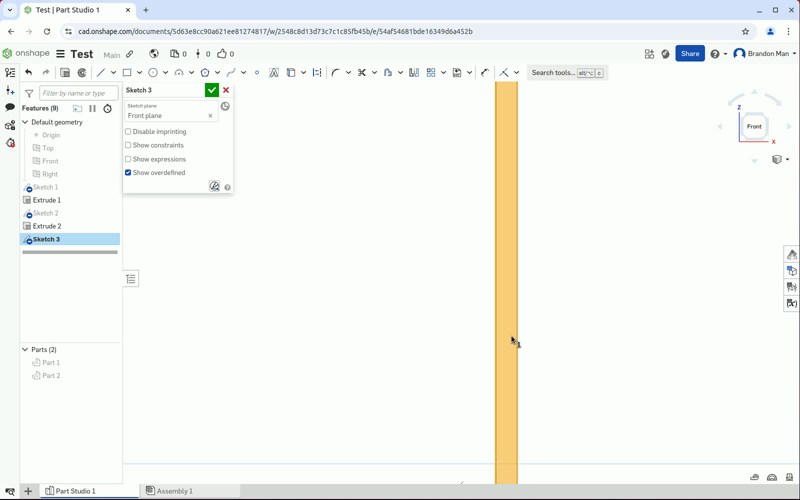
scroll(-6)
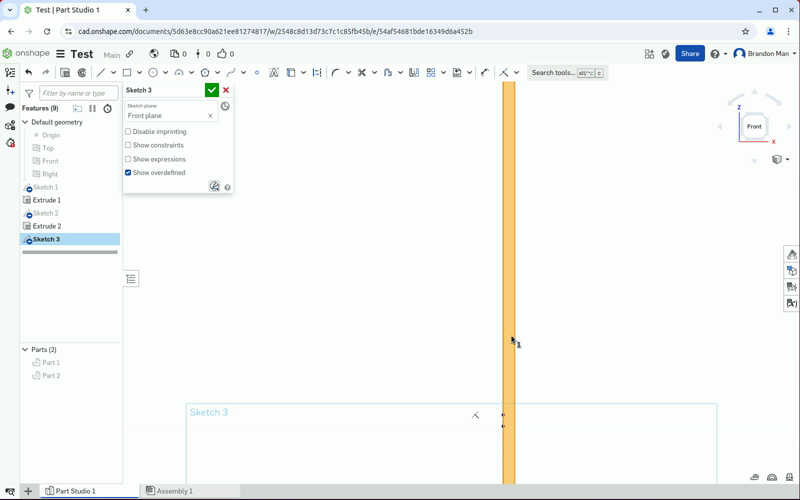
scroll(-6)
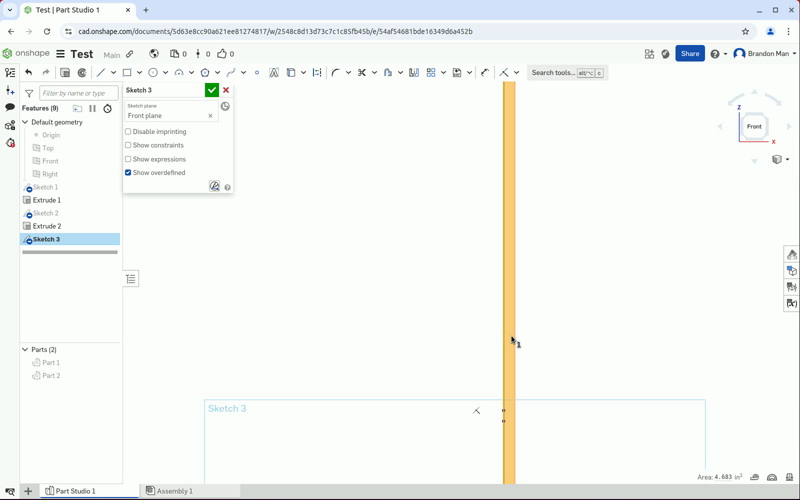
scroll(-6)
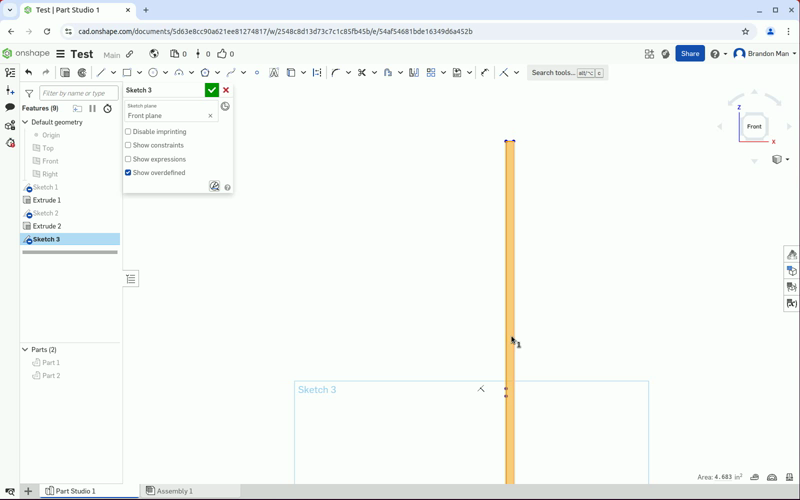
scroll(-6)
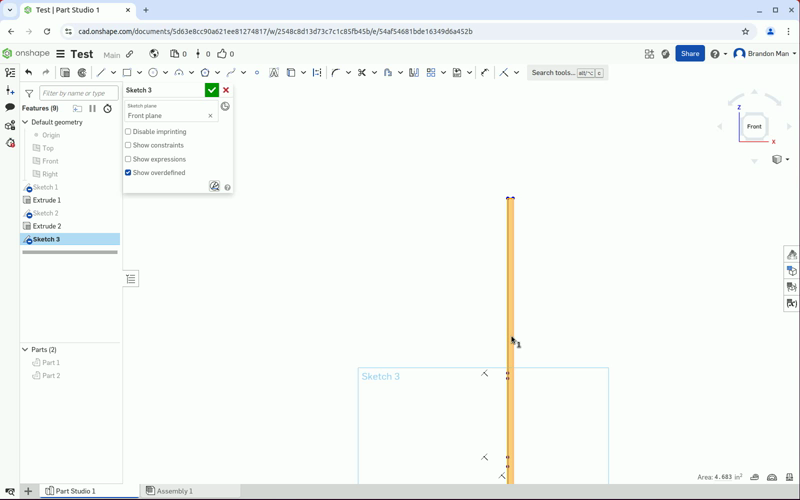
scroll(-6)
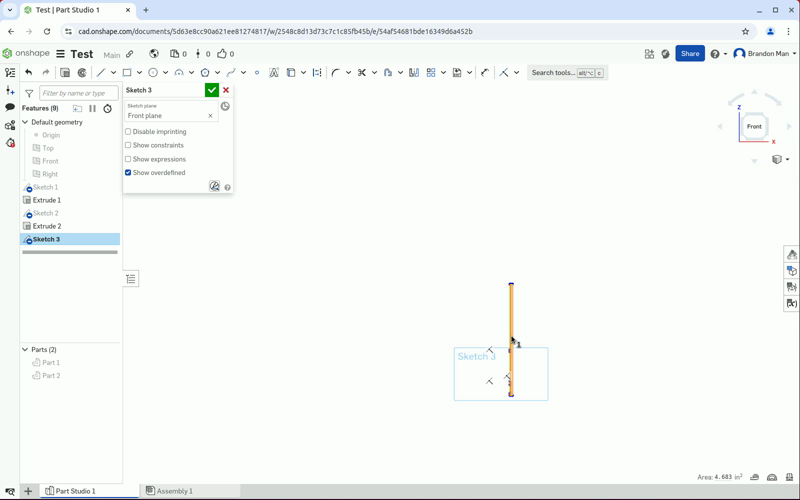
mouse_move(73, 352)
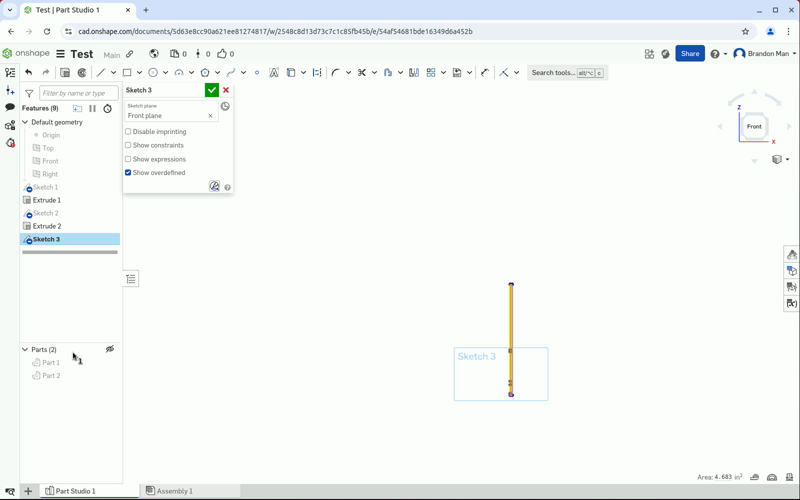
key(shift+y)
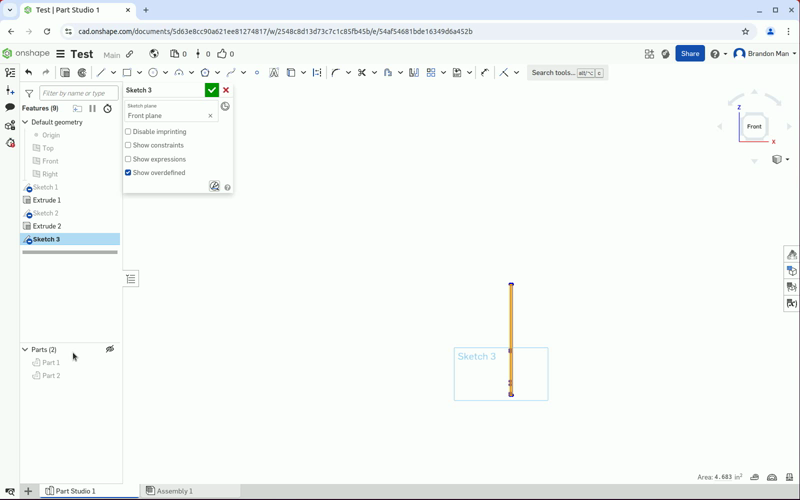
key(shift+e)
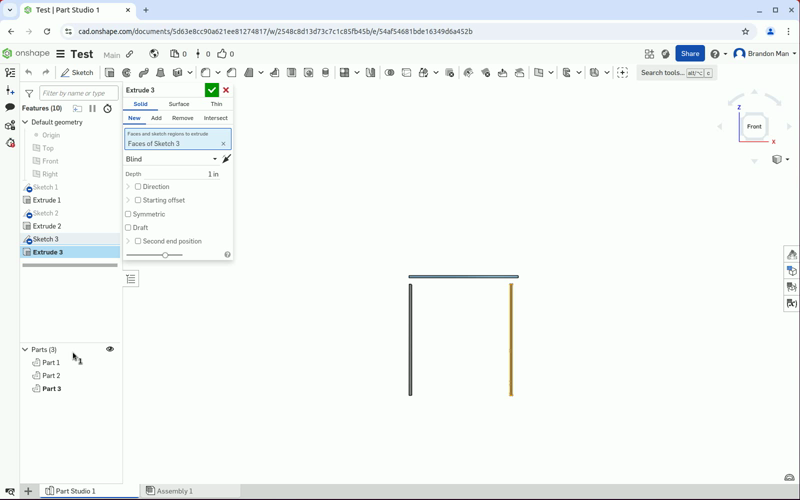
mouse_move(143, 106)
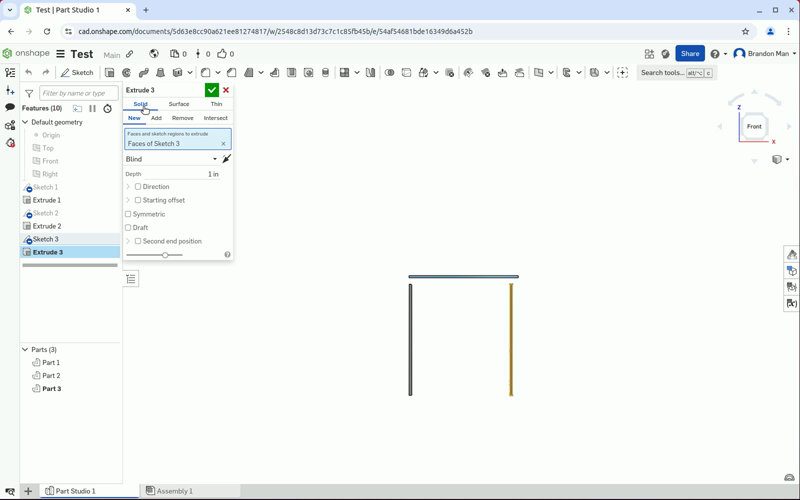
click(143, 106)
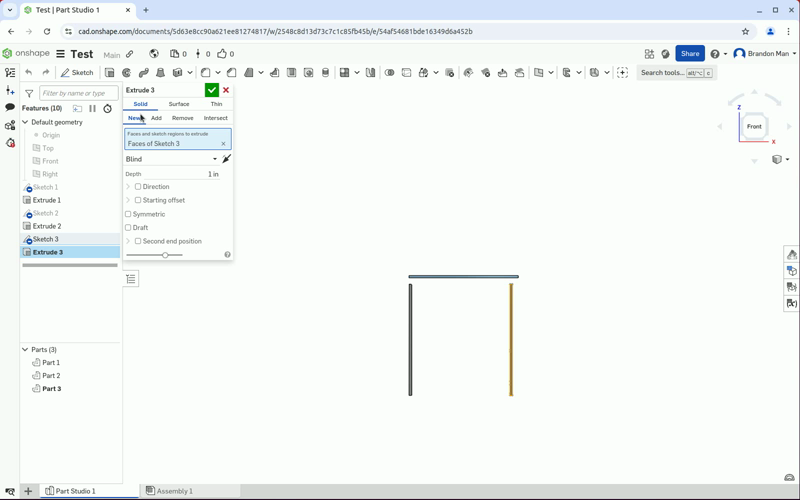
mouse_move(137, 120)
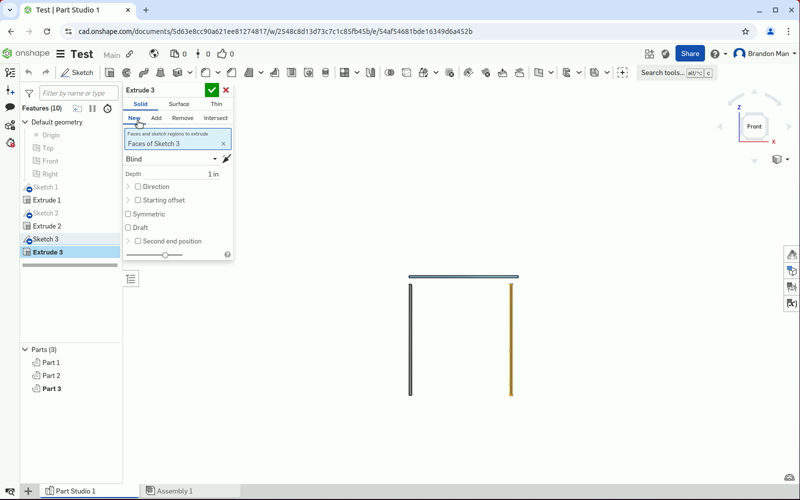
click(137, 120)
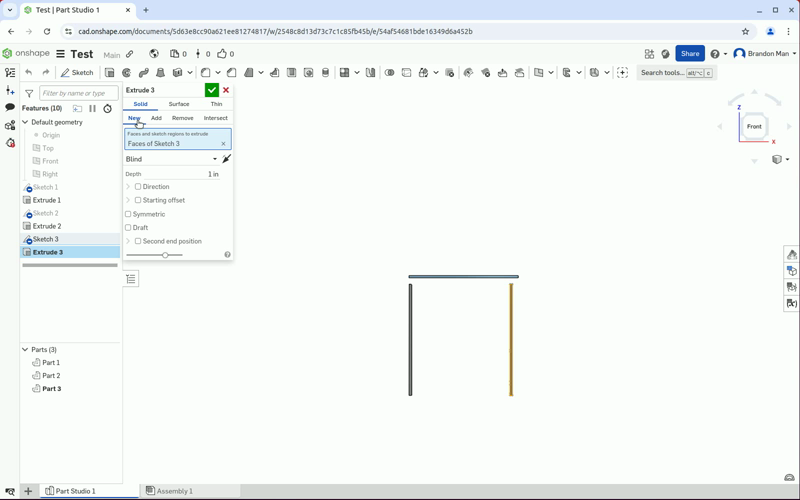
key(tab, 4)
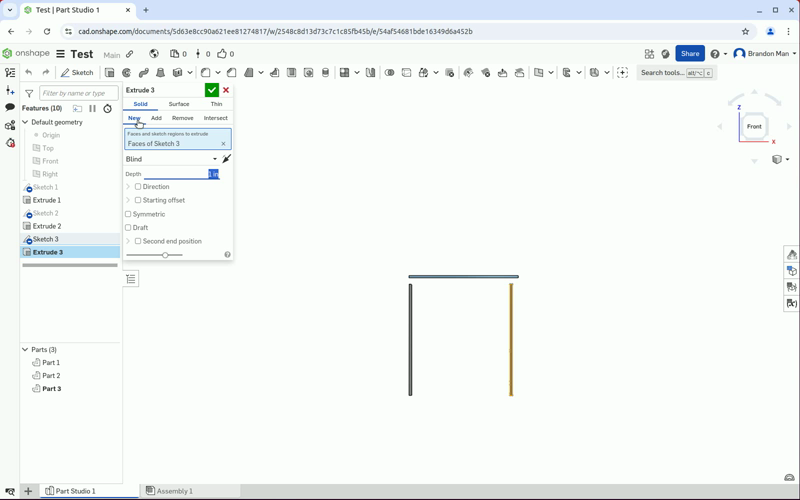
text(-16.609)
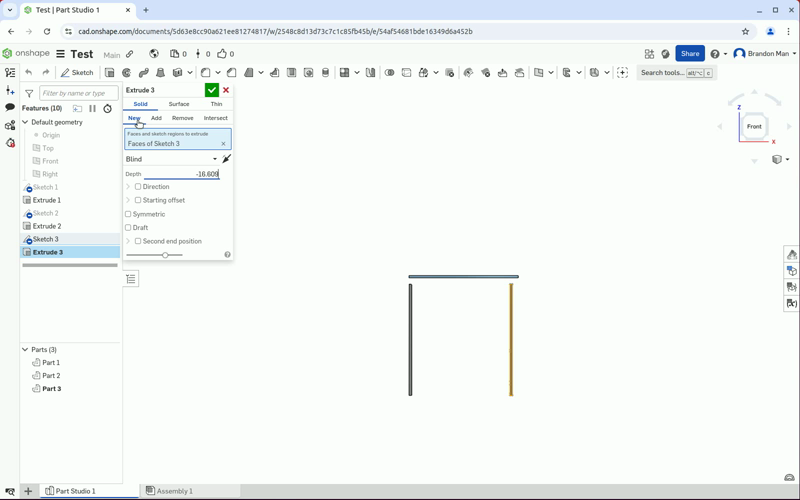
key(enter)
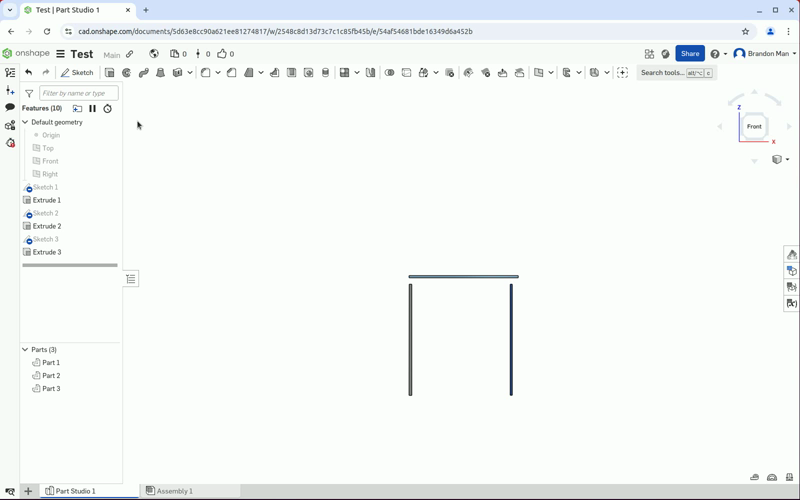
key(shift+h)
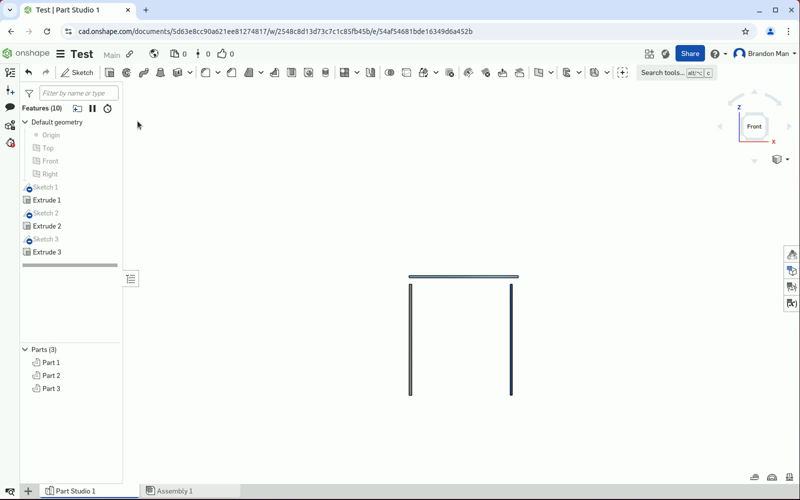
key(shift+h)
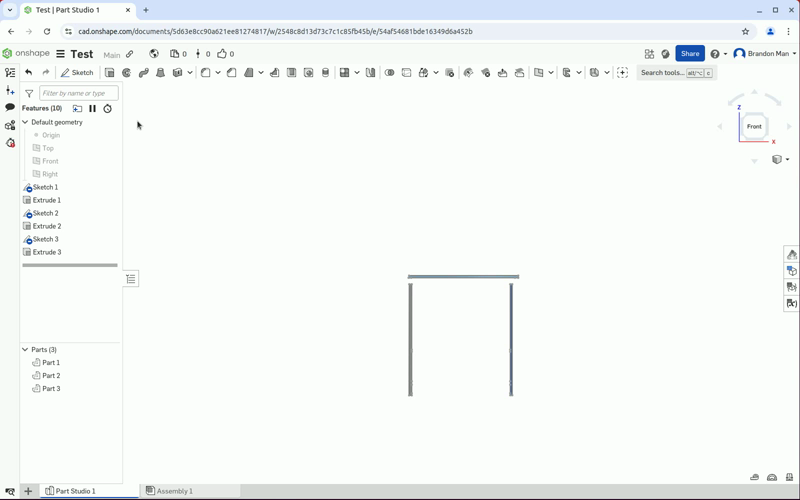
key(shift+7)
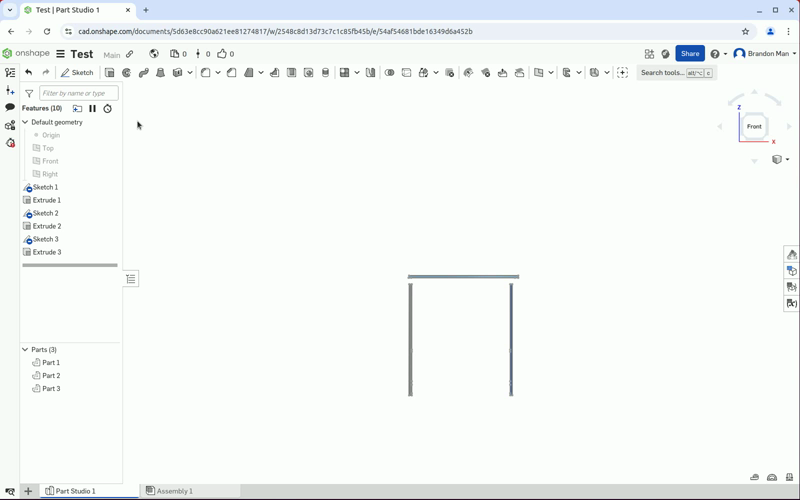
key(left, 2)
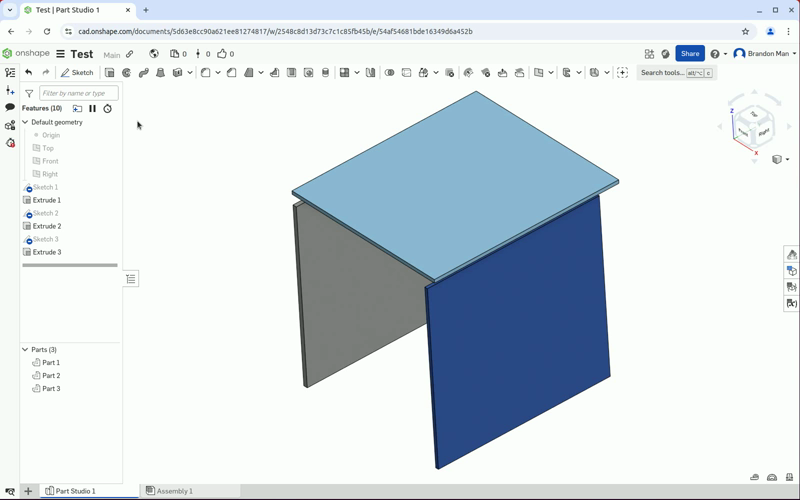
key(down, 2)
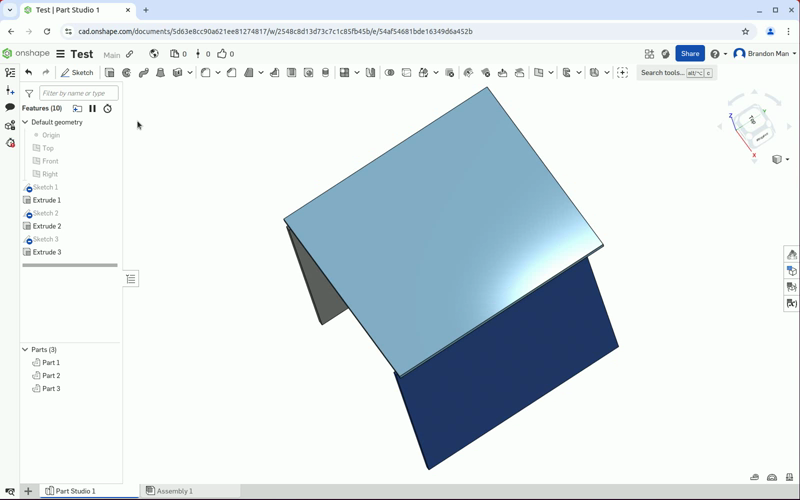
key(up, 2)
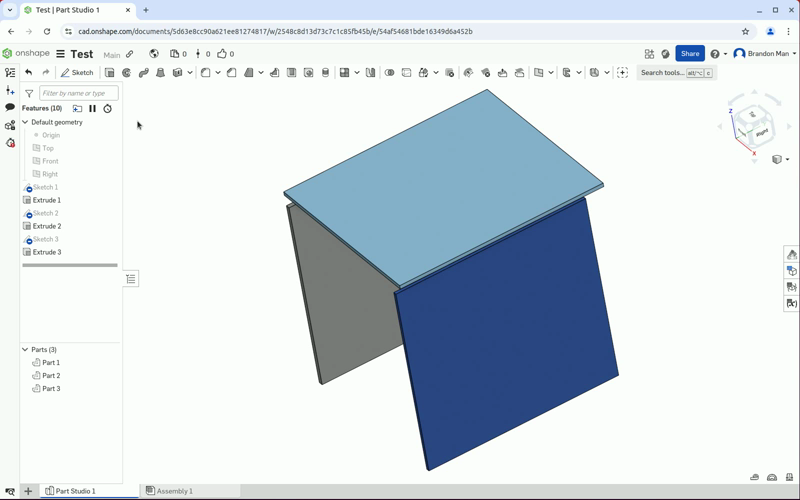
key(right, 2)
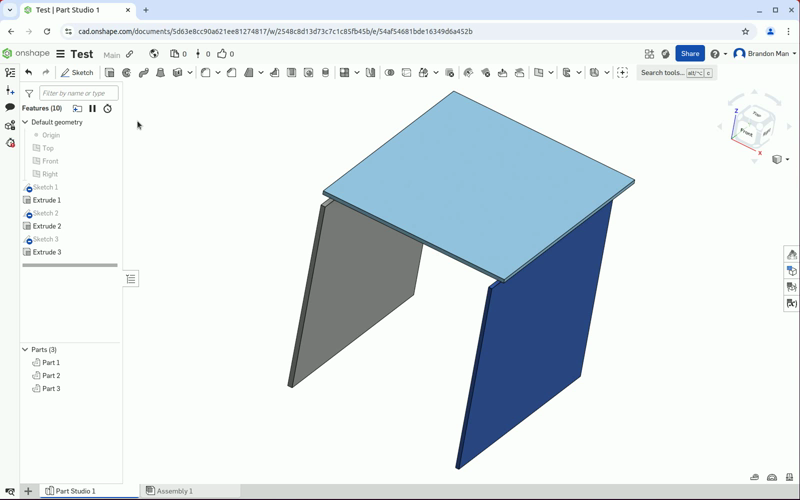
mouse_move(73, 189)
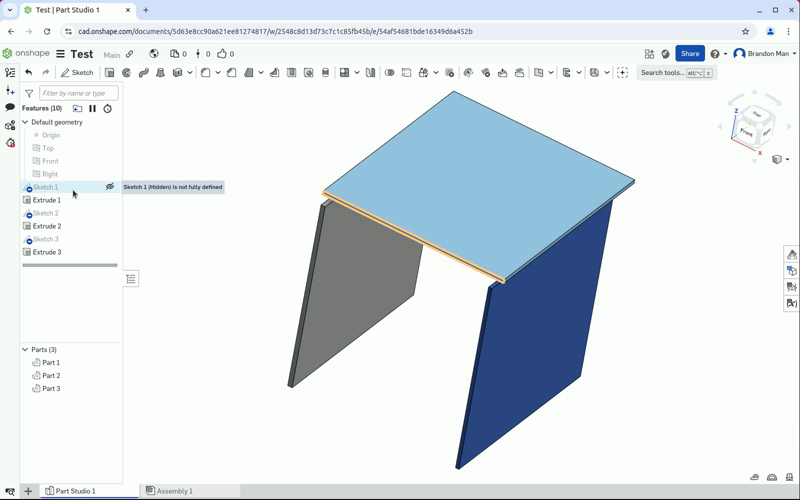
click(73, 189)